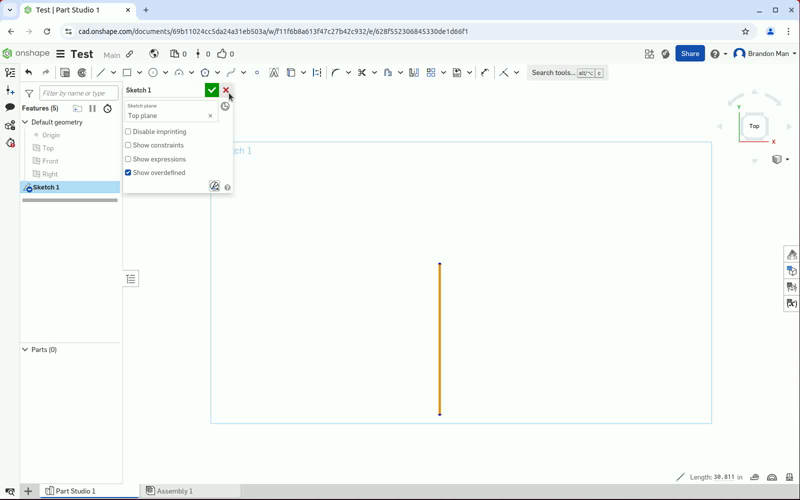
key(shift+h)
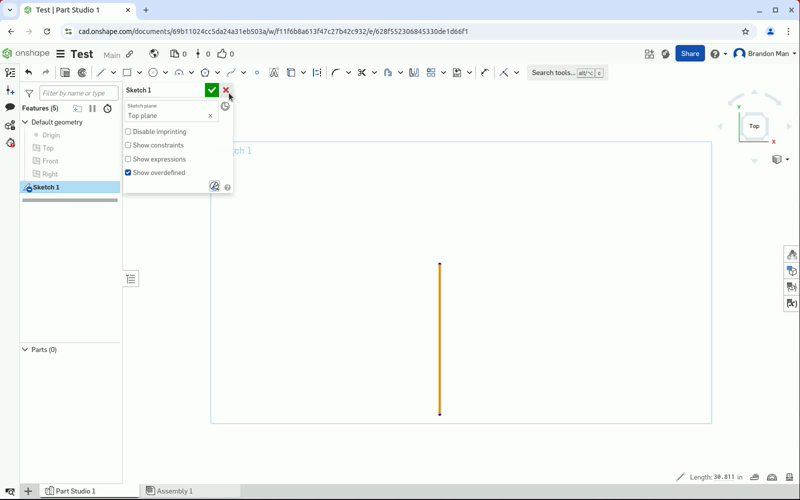
key(shift+s)
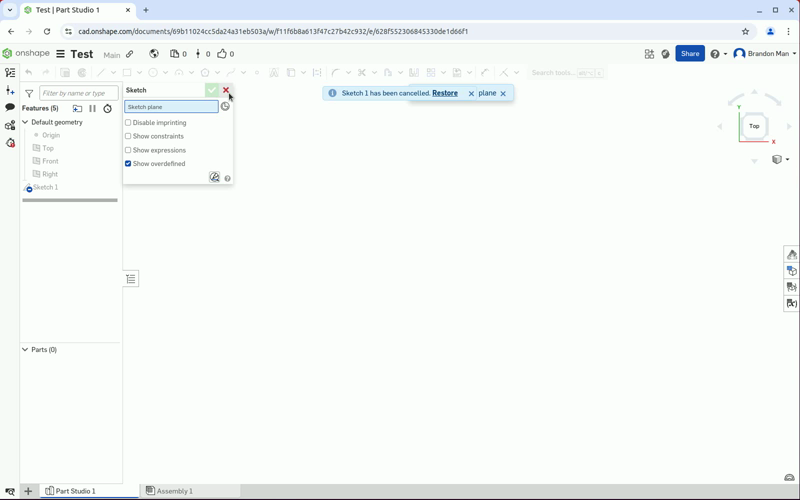
mouse_move(73, 150)
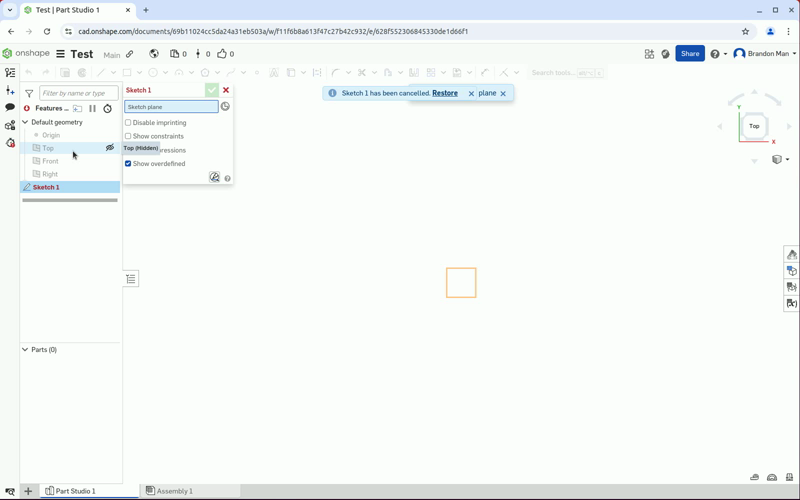
click(73, 150)
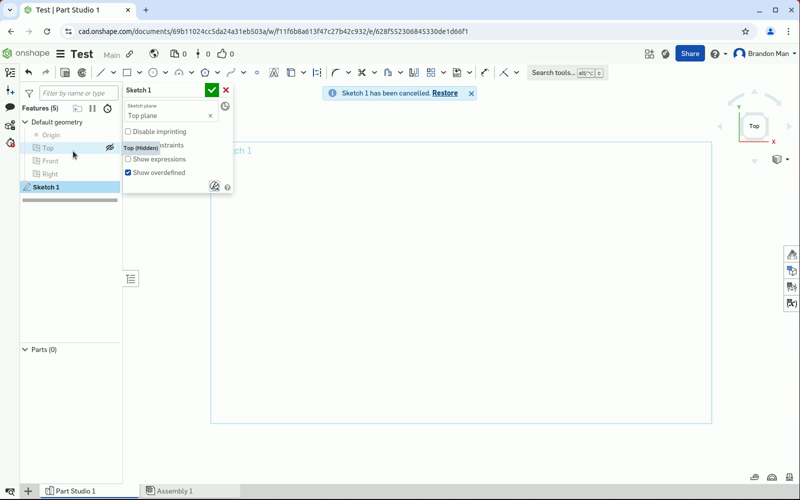
mouse_move(73, 352)
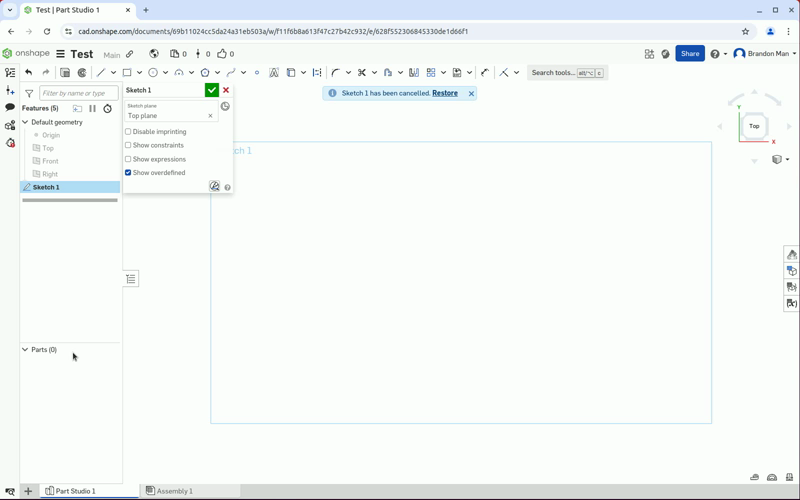
key(y)
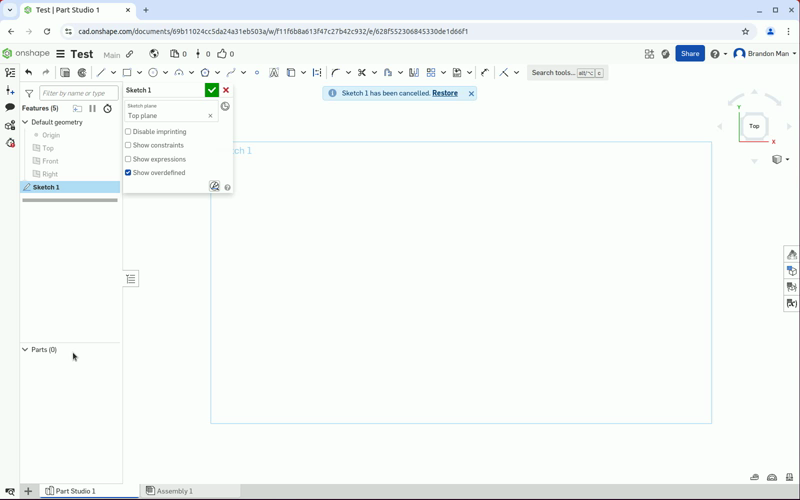
key(l)
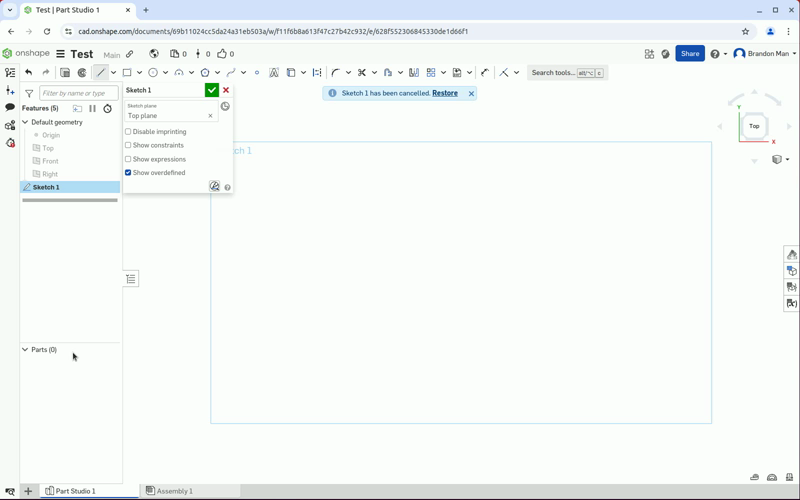
key_down(shift)
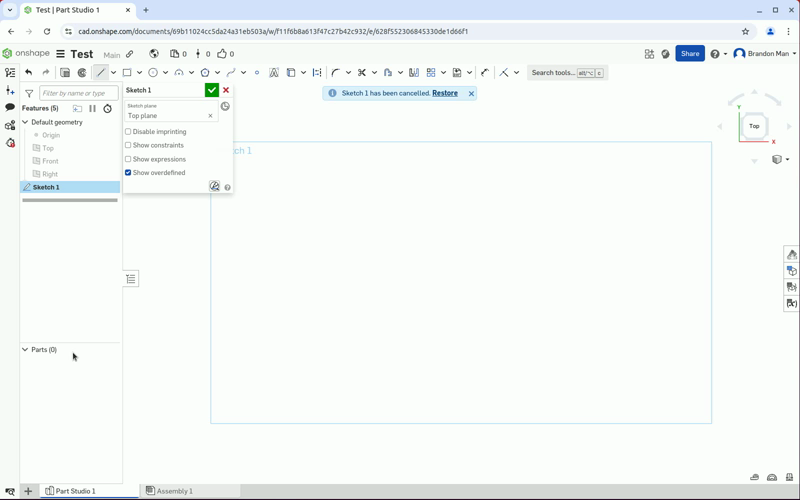
mouse_move(361, 301)
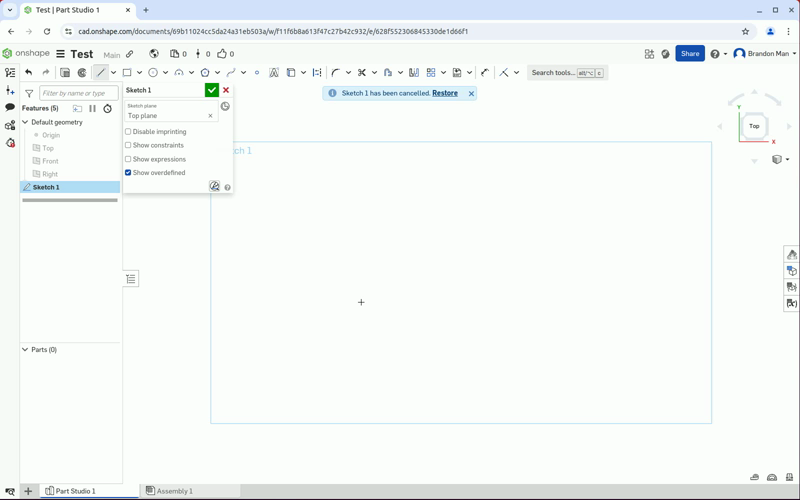
click(361, 301)
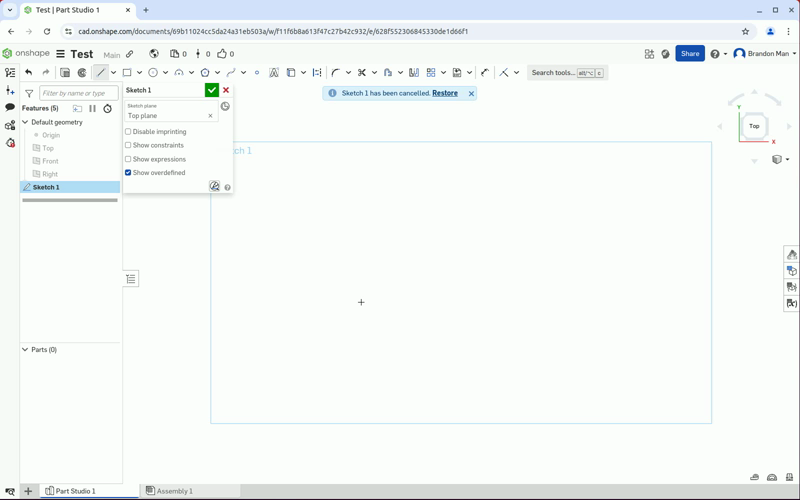
key_up(shift)
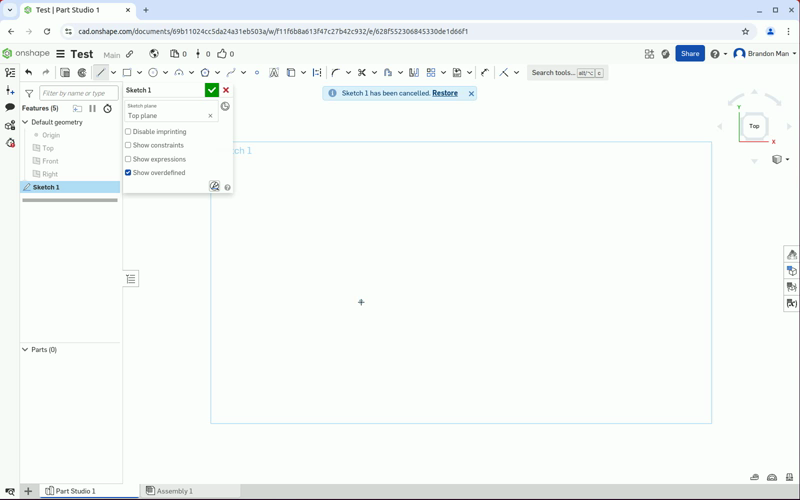
key_down(shift)
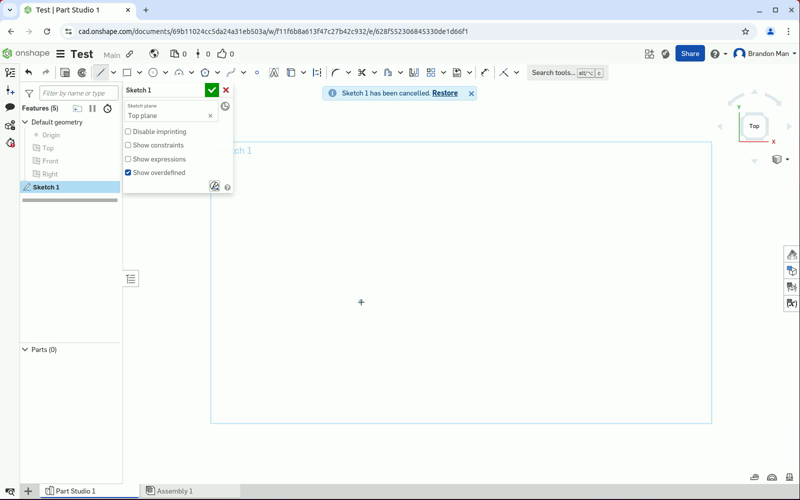
mouse_move(391, 301)
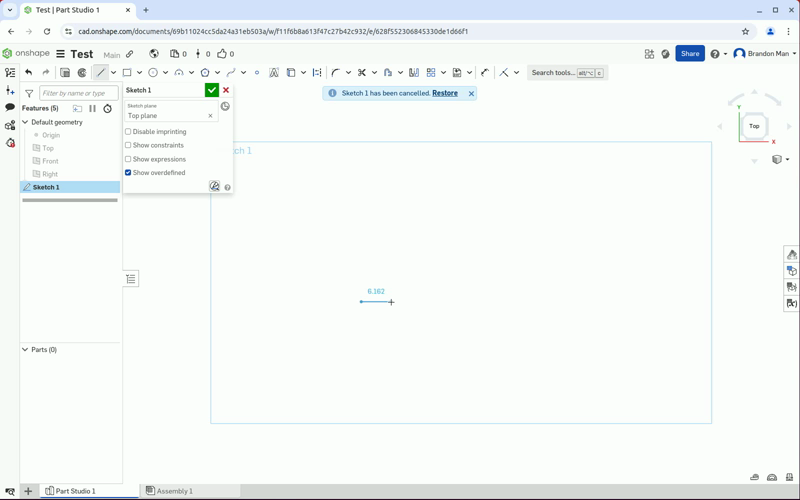
mouse_move(405, 301)
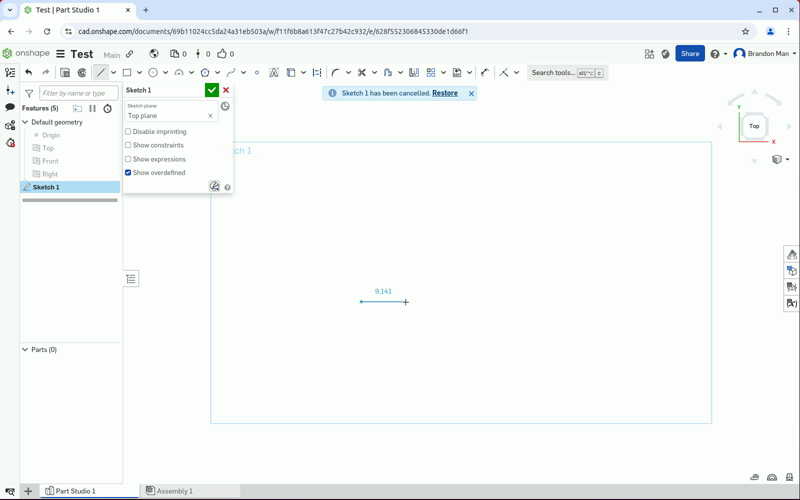
click(405, 301)
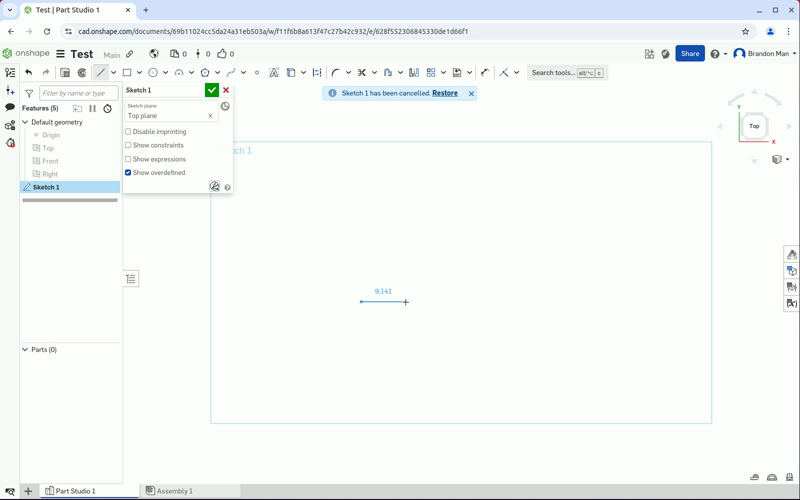
key_up(shift)
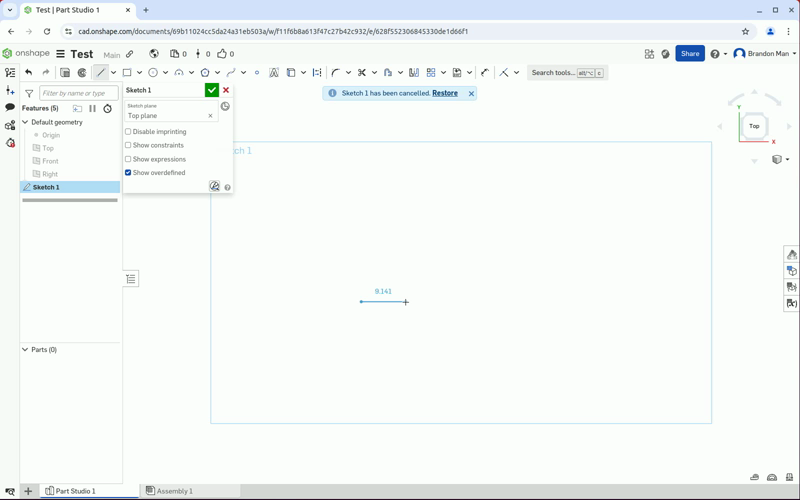
key(esc)
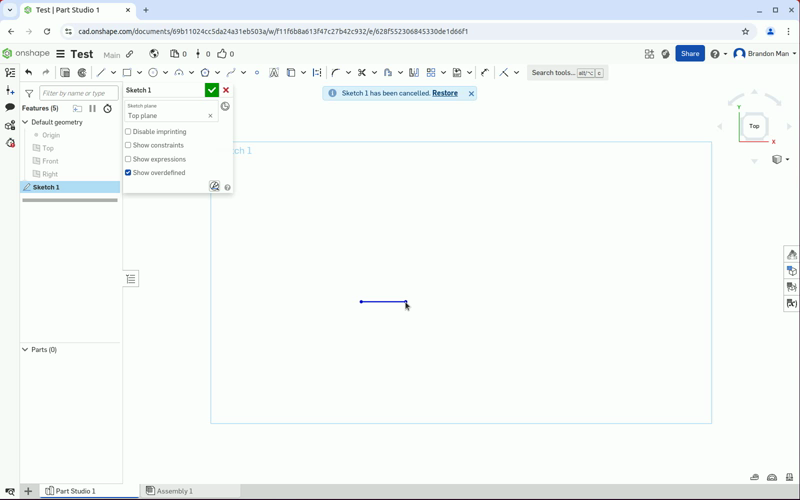
key(a)
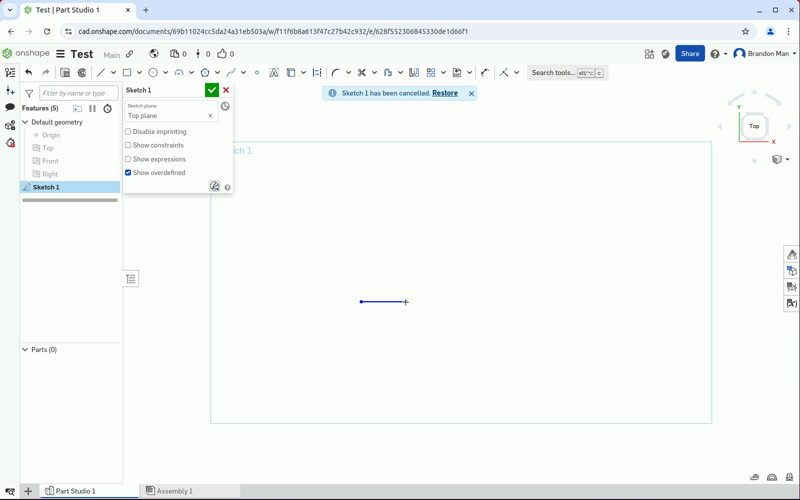
mouse_move(405, 301)
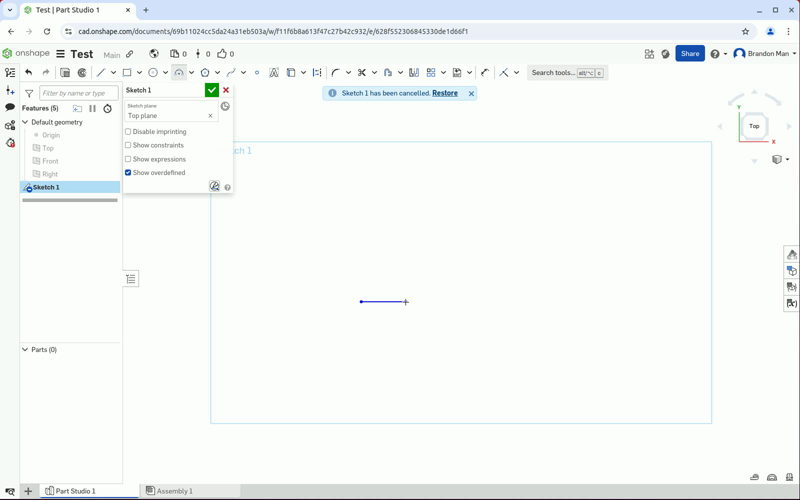
click(405, 301)
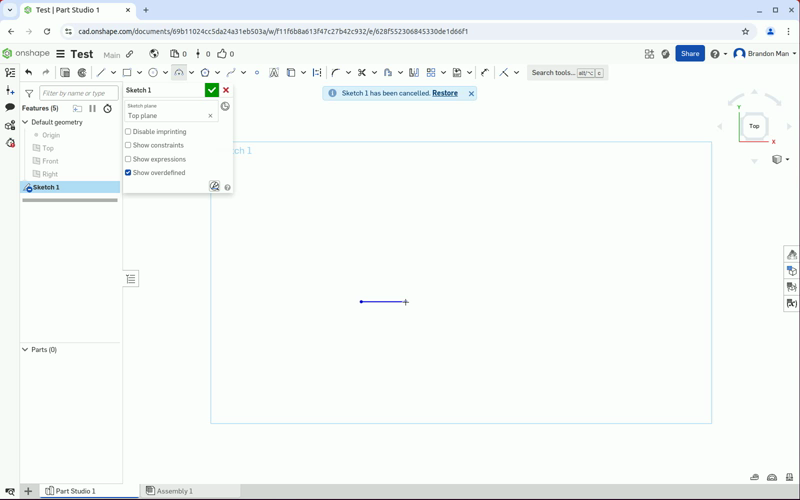
key_down(shift)
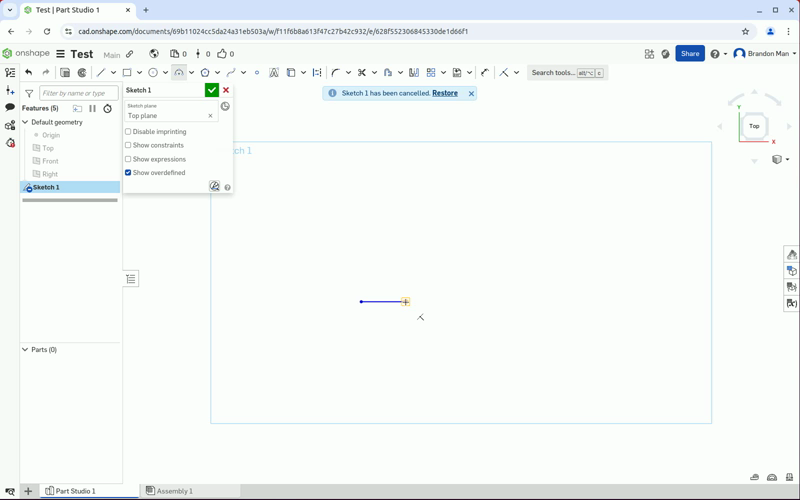
mouse_move(405, 255)
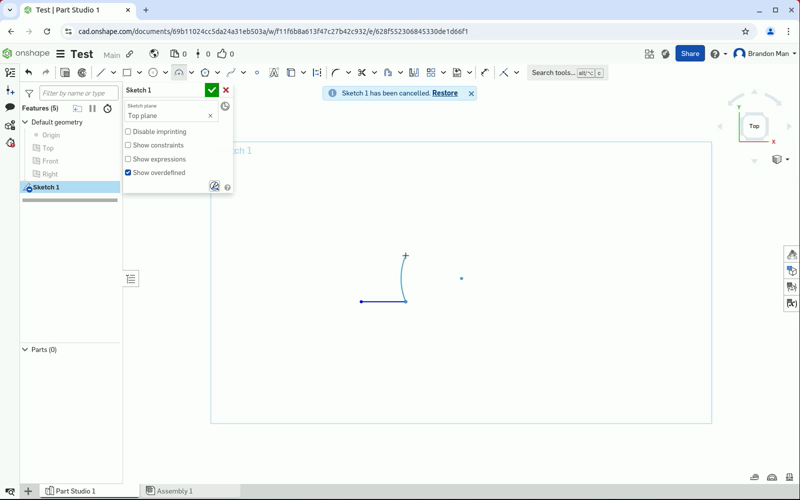
click(405, 255)
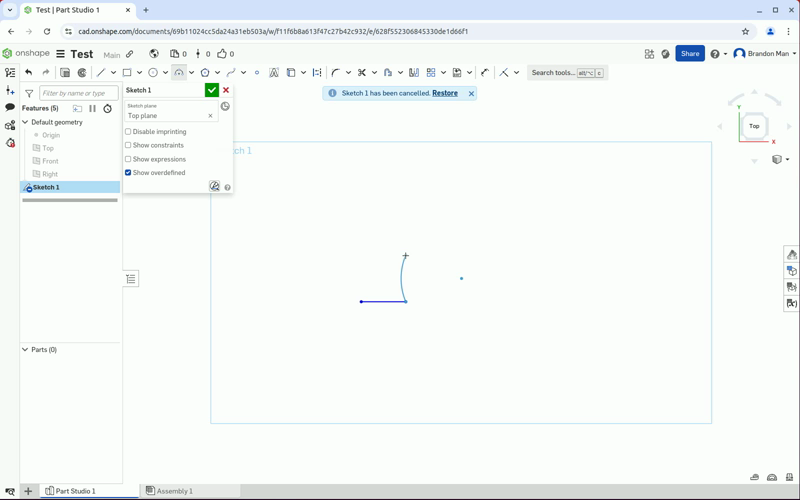
mouse_move(401, 278)
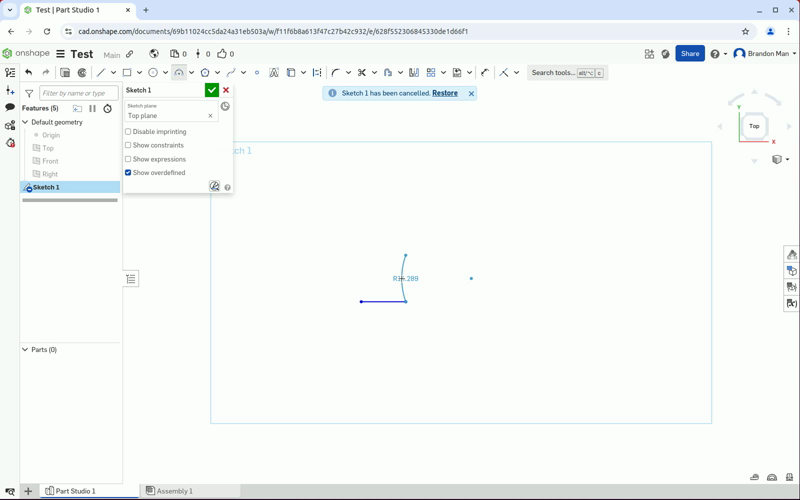
click(401, 278)
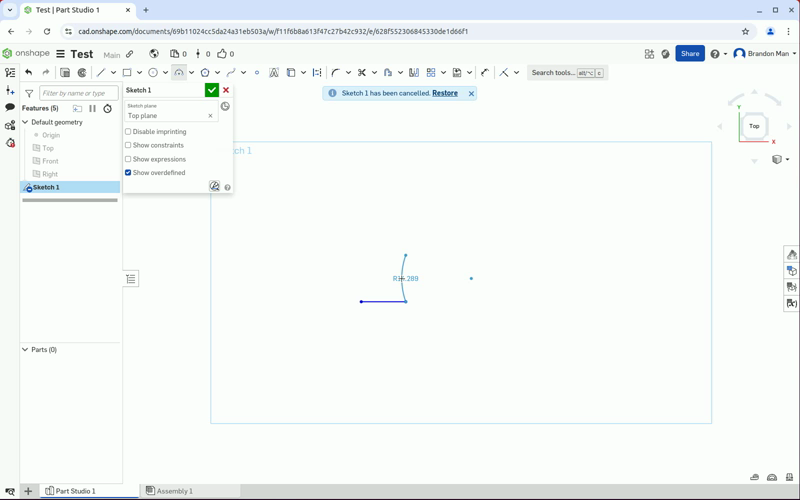
key_up(shift)
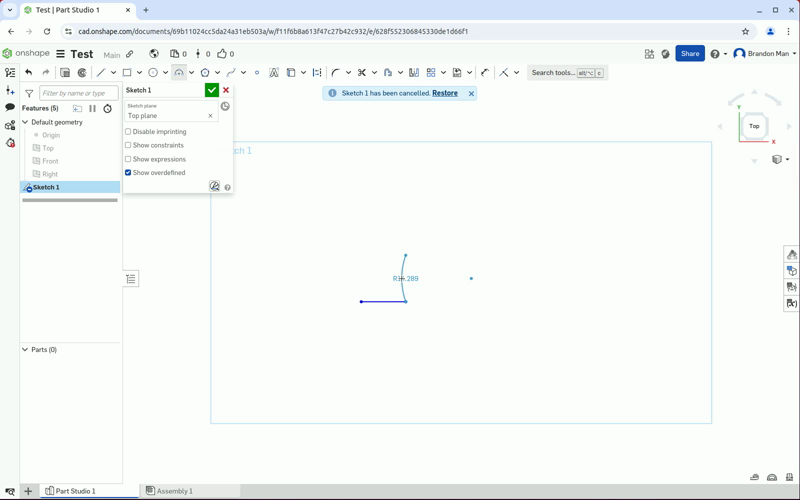
key(esc)
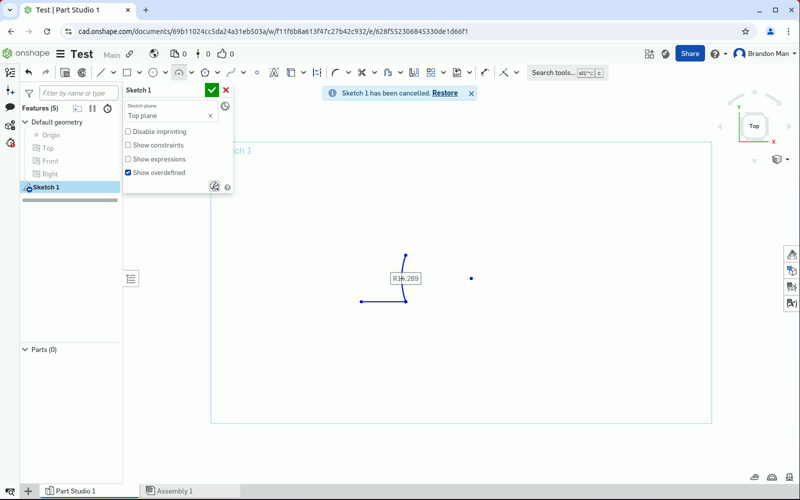
key(l)
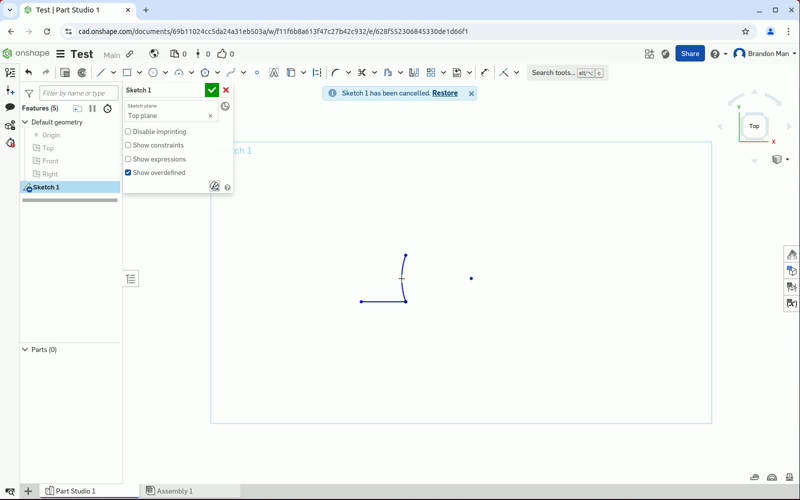
mouse_move(405, 255)
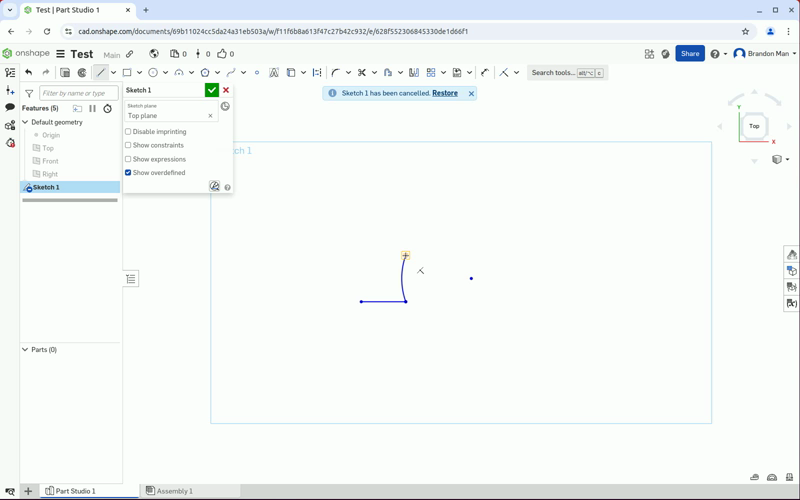
click(405, 255)
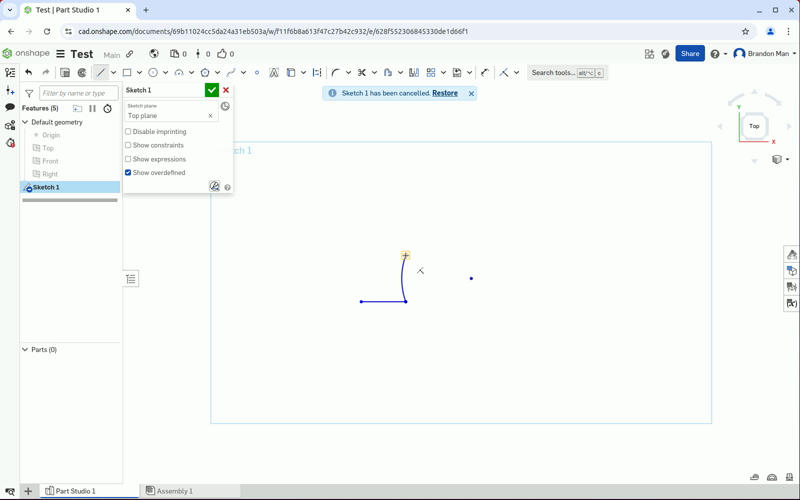
key_down(shift)
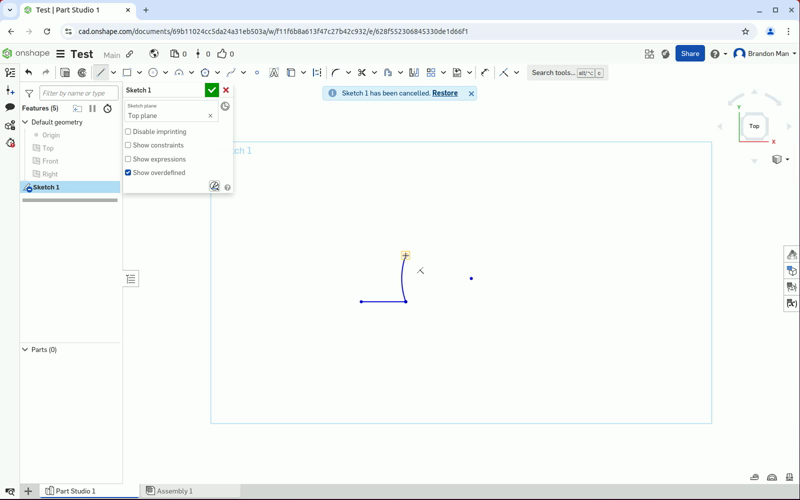
mouse_move(435, 255)
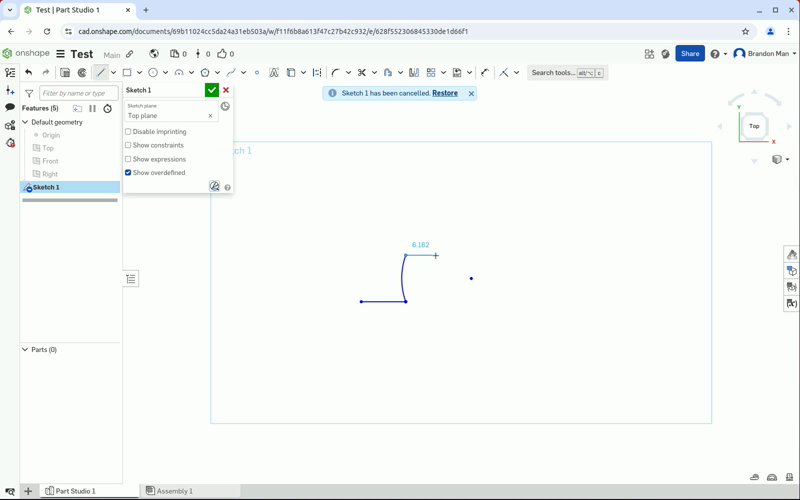
mouse_move(361, 255)
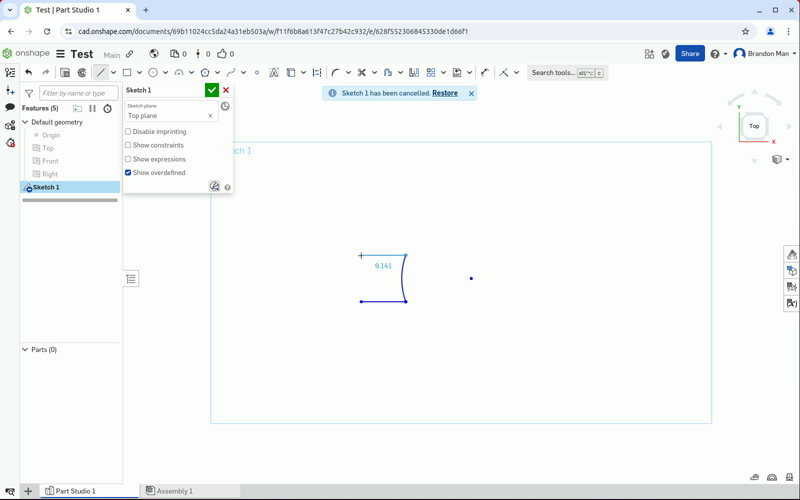
click(361, 255)
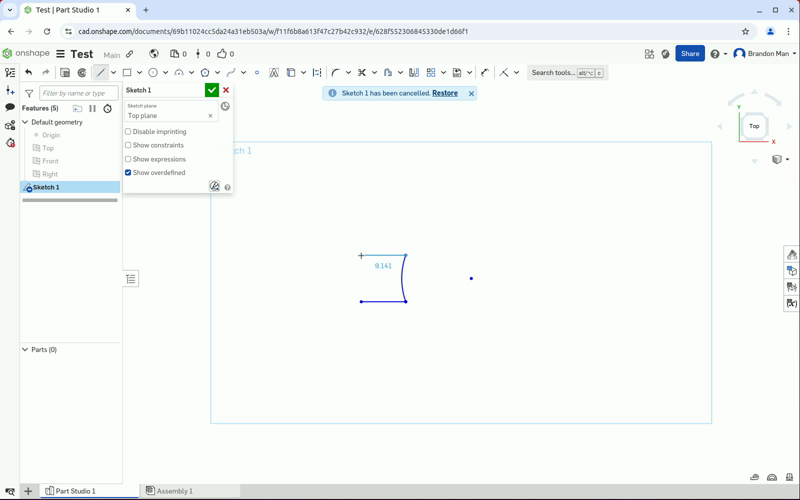
key_up(shift)
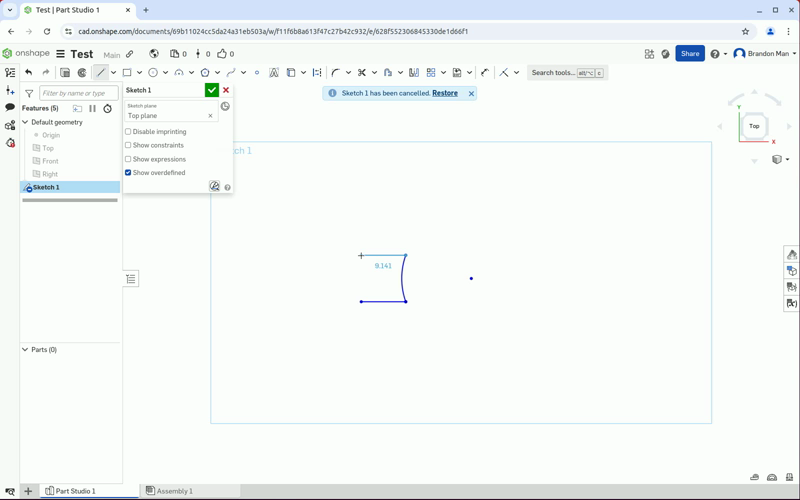
mouse_move(391, 255)
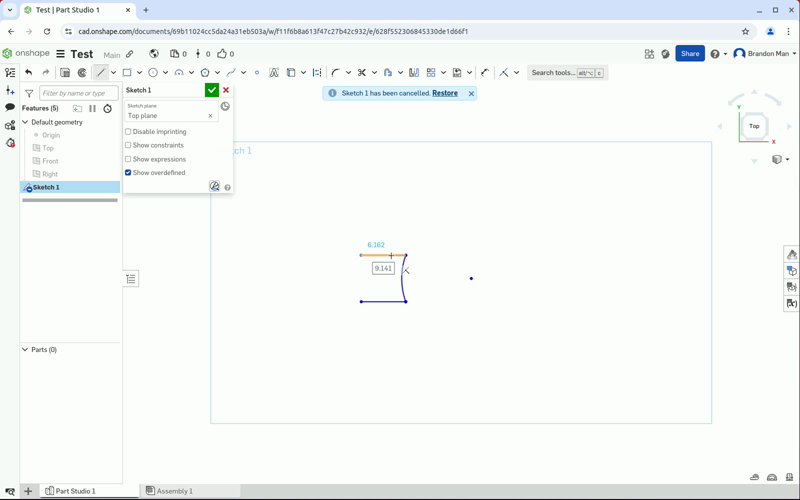
key_down(shift)
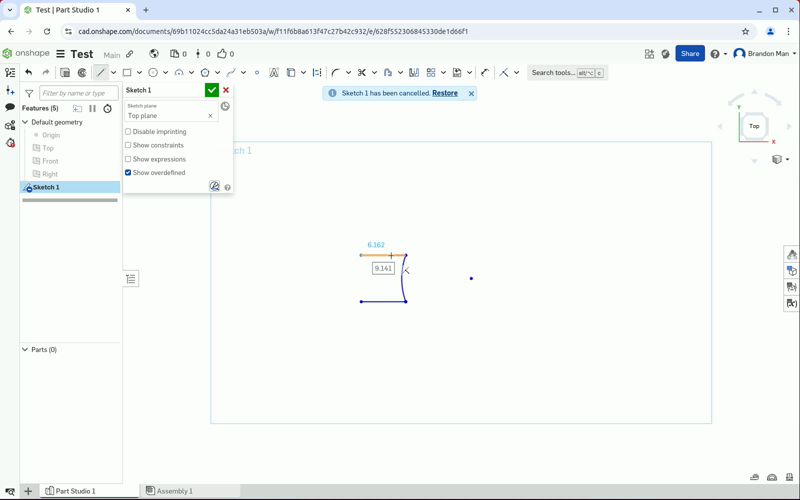
mouse_move(361, 301)
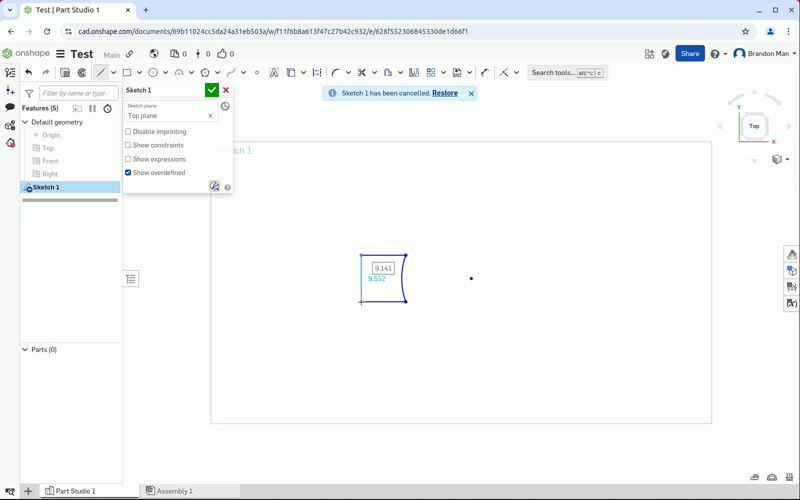
key_up(shift)
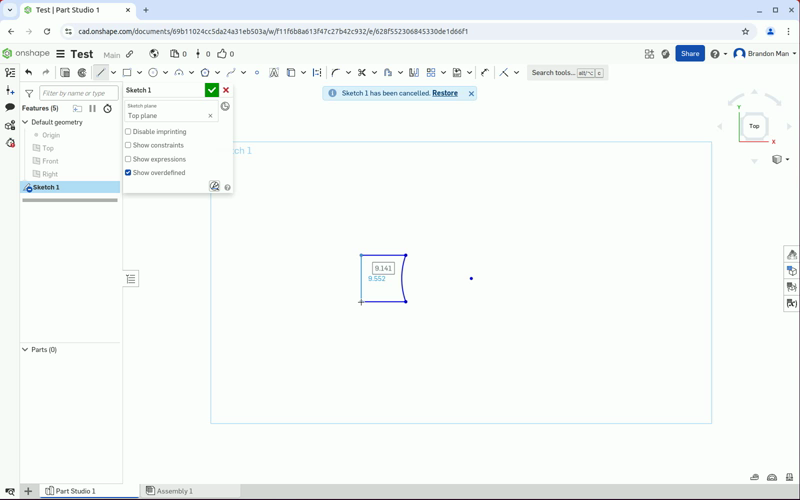
click(361, 301)
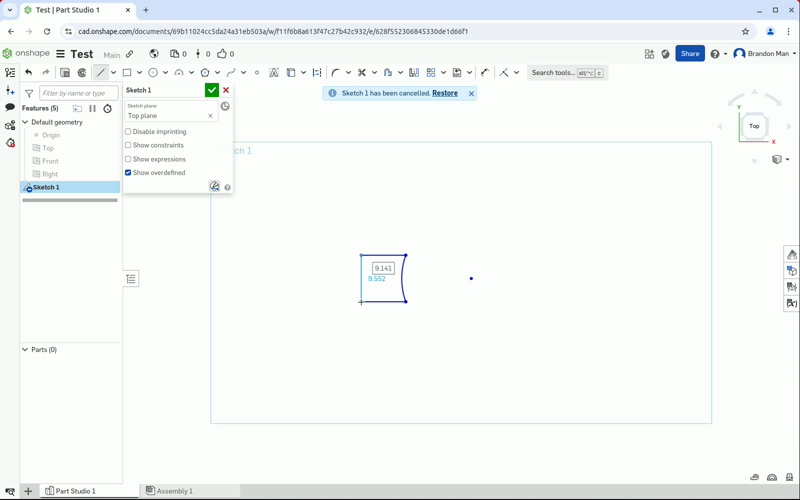
key(esc)
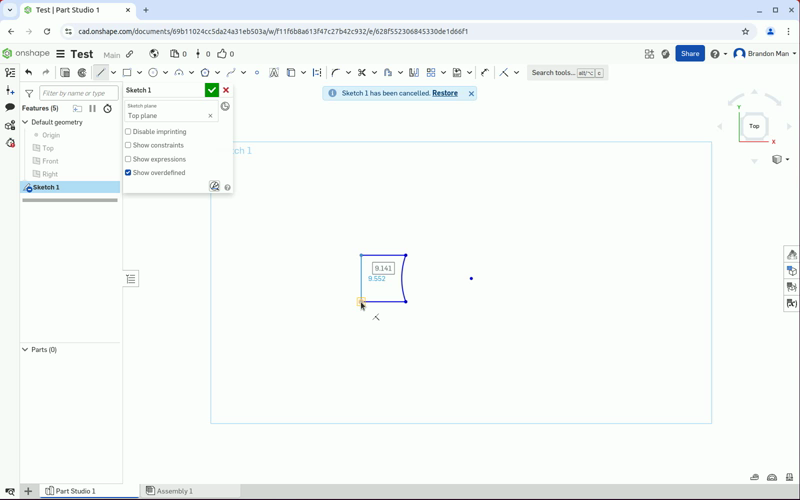
mouse_move(397, 268)
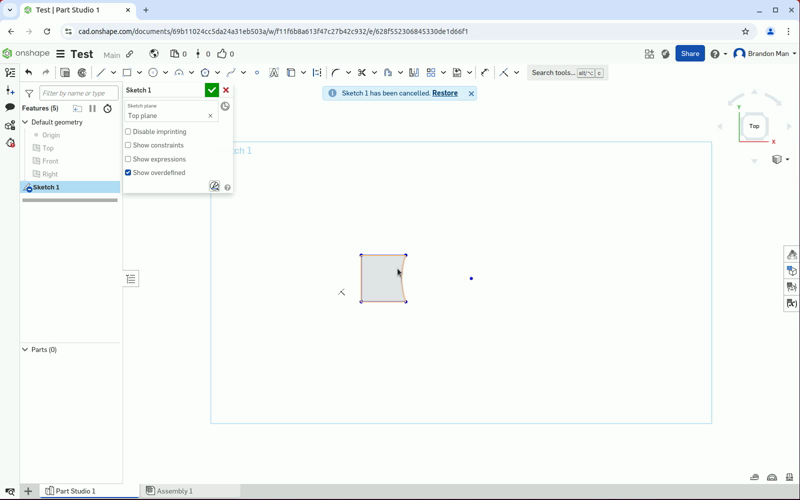
click(397, 268)
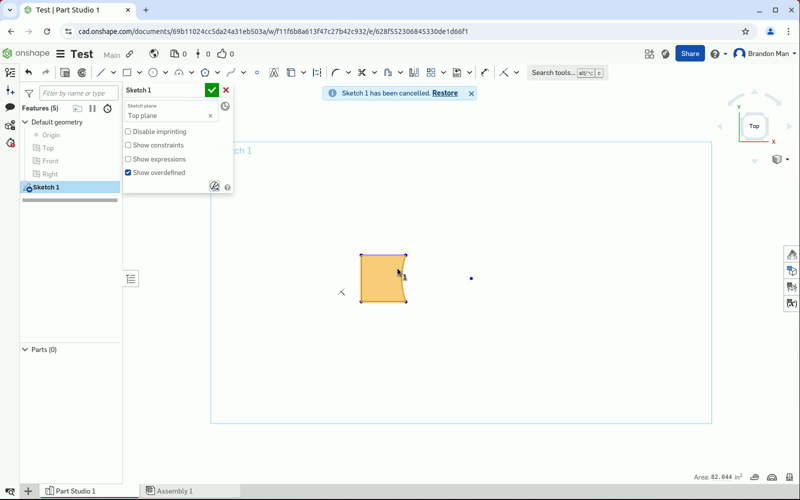
mouse_move(73, 352)
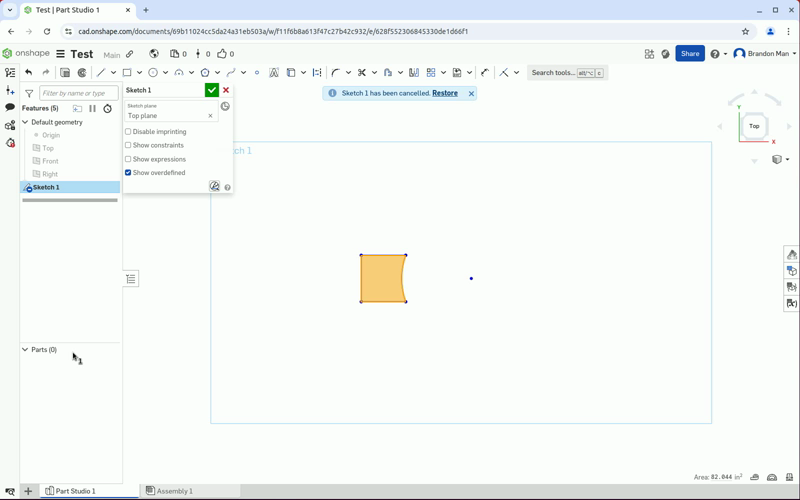
key(shift+y)
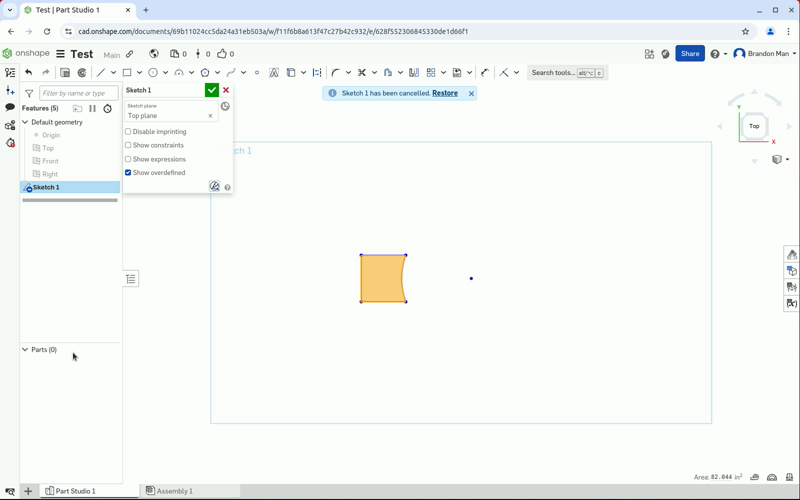
key(shift+e)
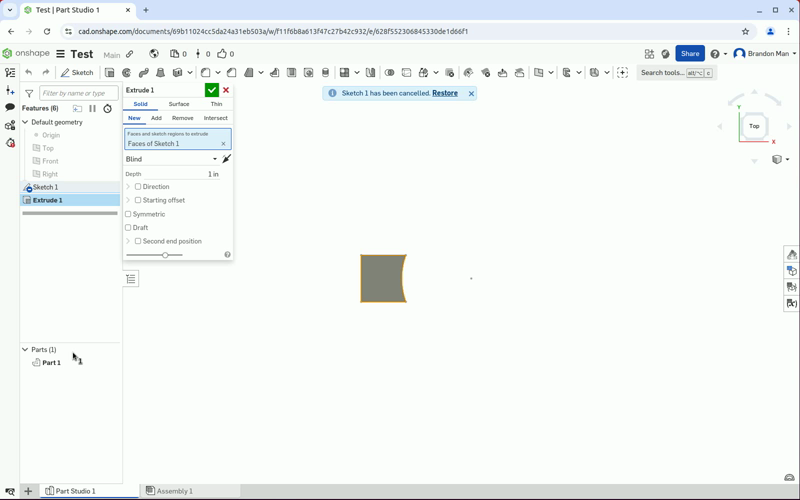
mouse_move(143, 106)
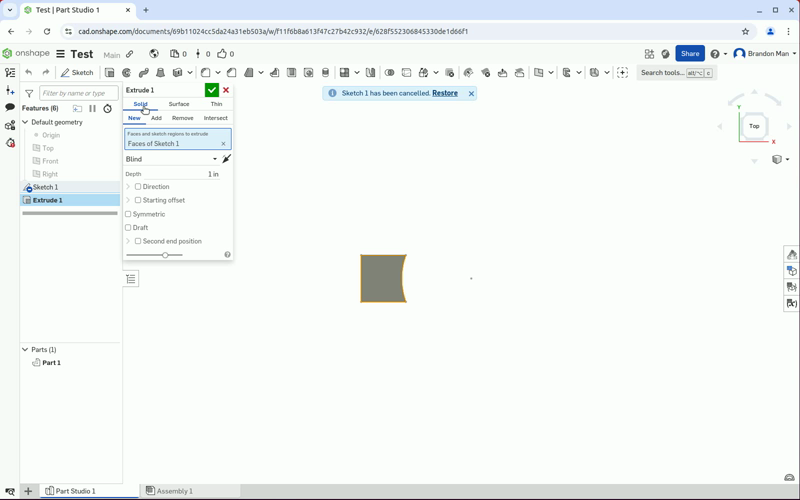
click(143, 106)
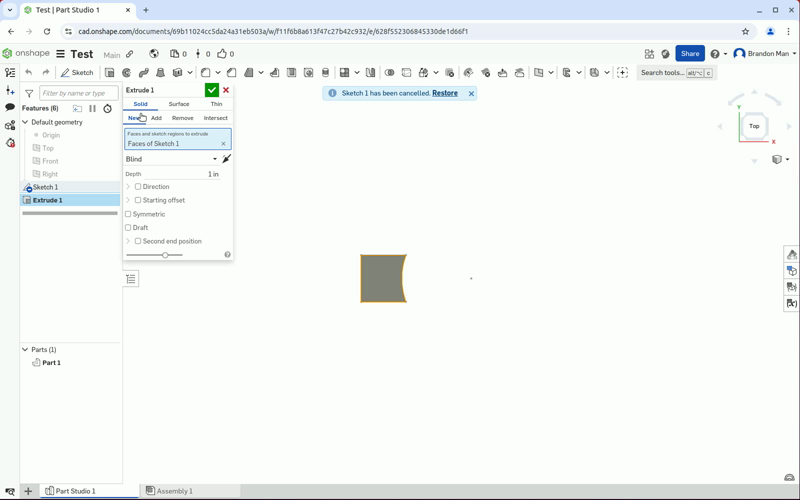
mouse_move(137, 120)
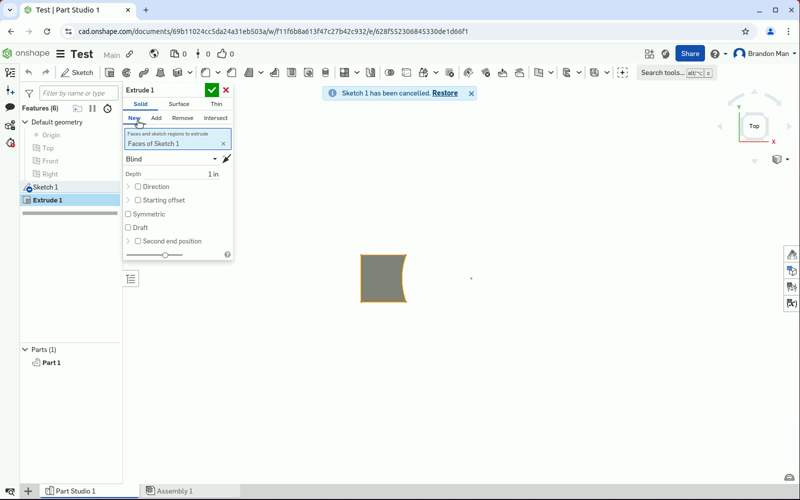
click(137, 120)
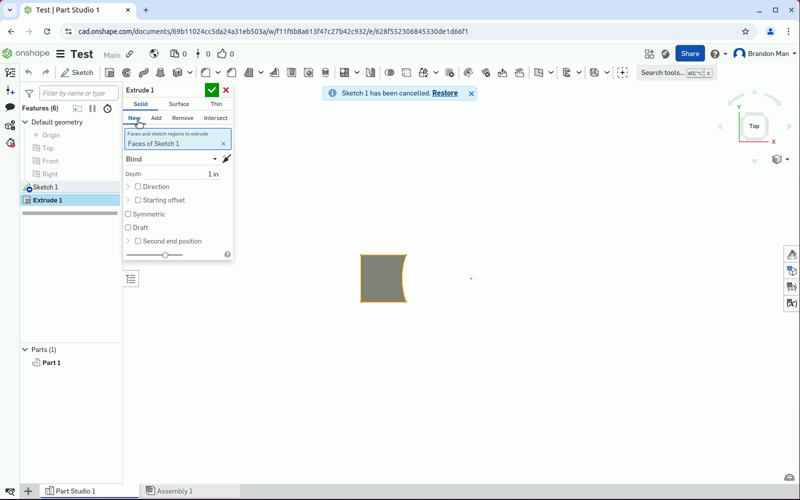
key(tab, 4)
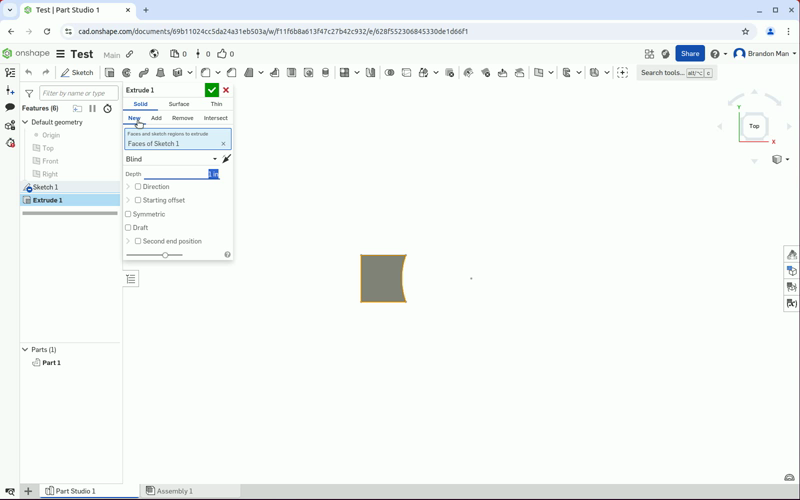
text(1.926)
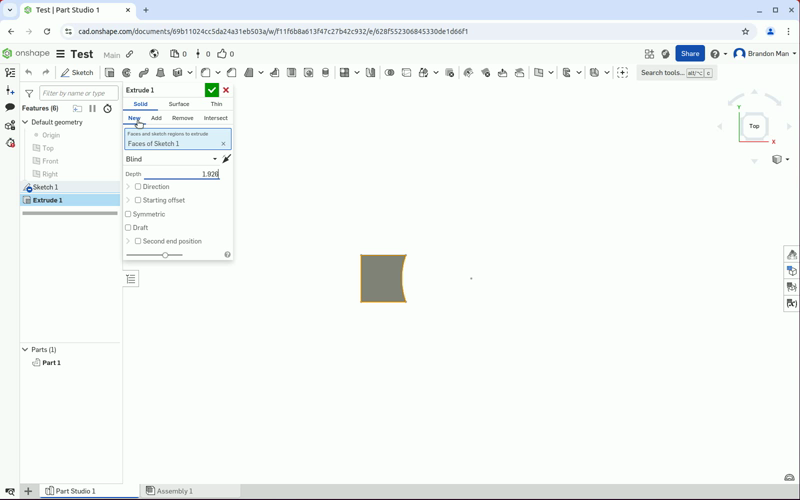
key(enter)
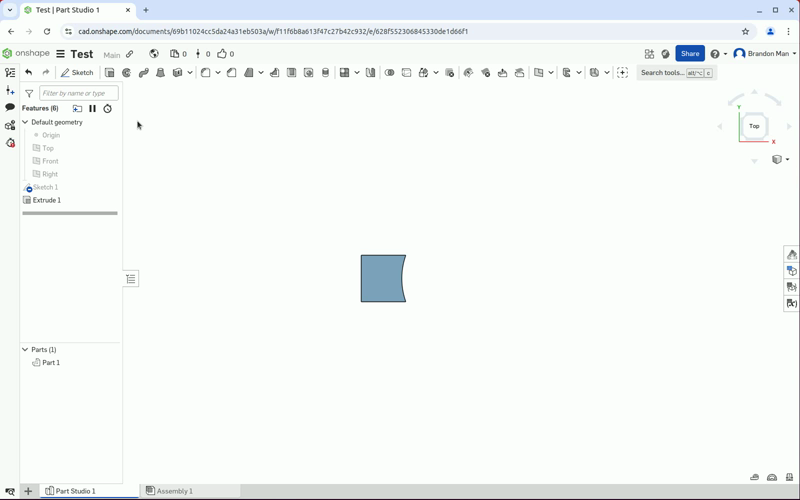
key(shift+h)
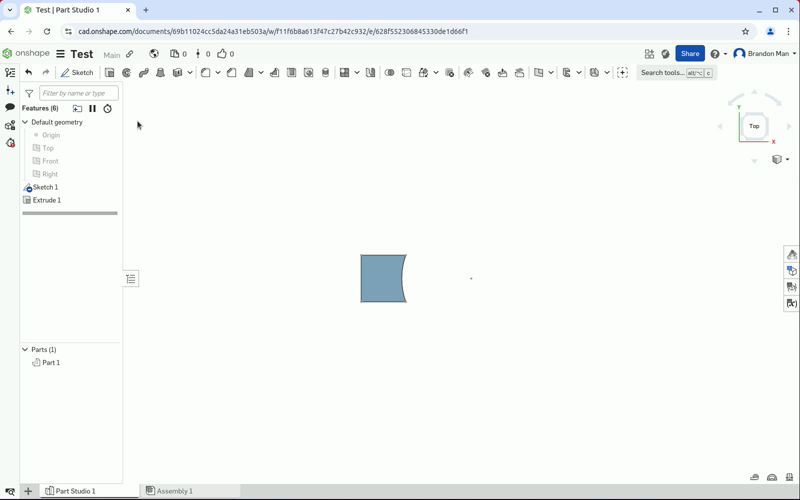
key(shift+h)
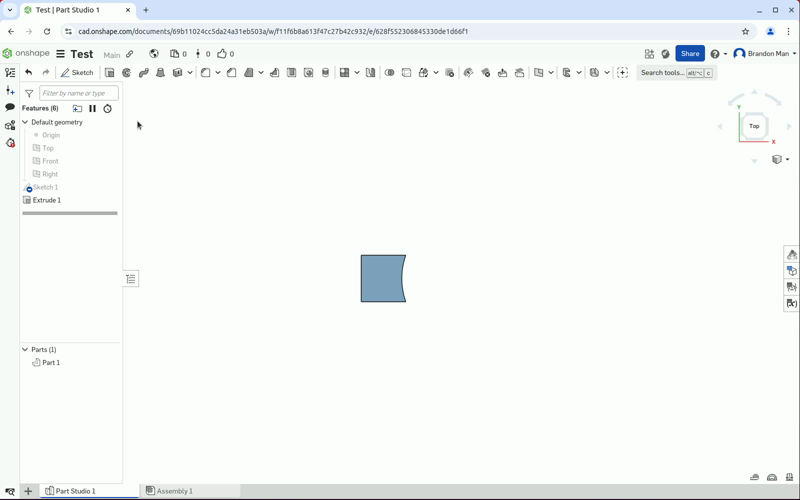
mouse_move(73, 189)
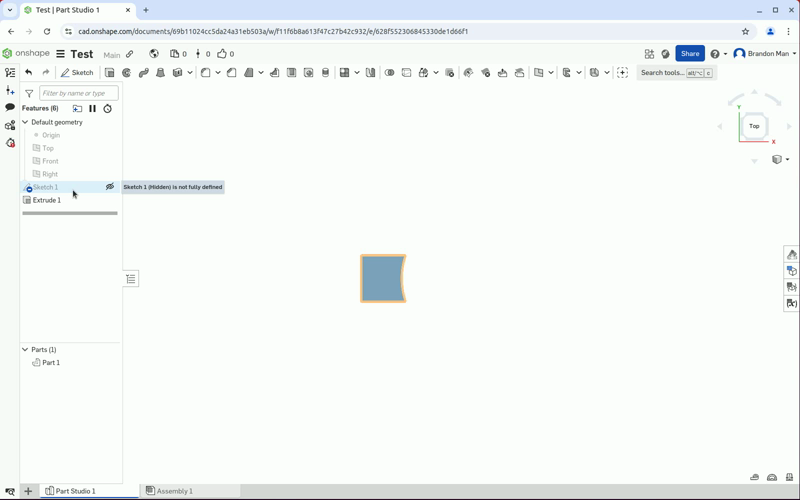
click(73, 189)
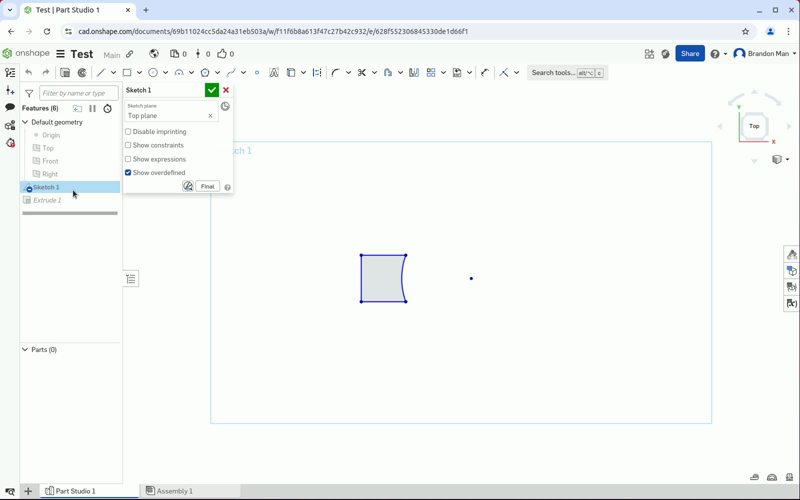
mouse_move(229, 92)
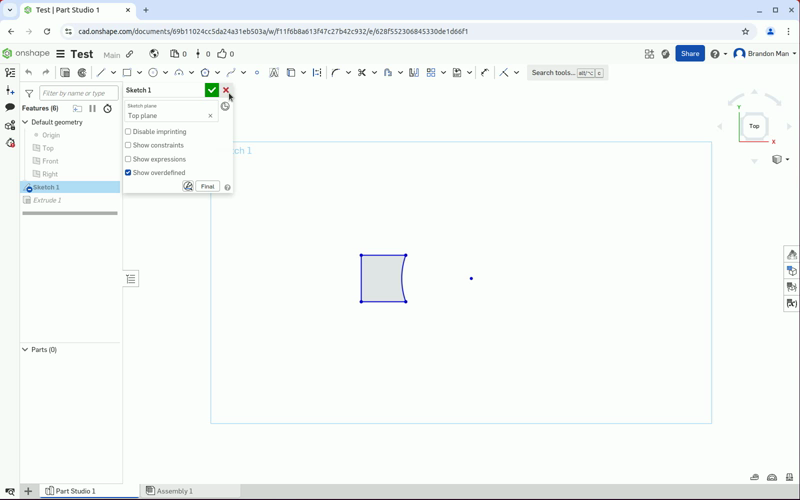
click(229, 92)
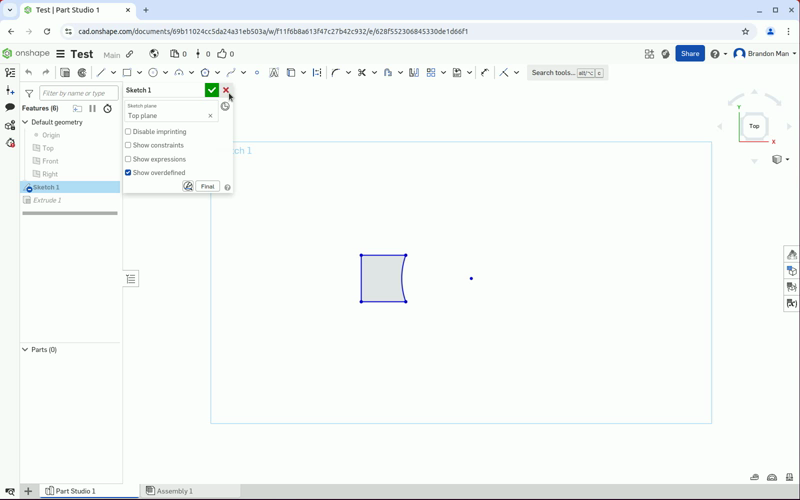
key(shift+s)
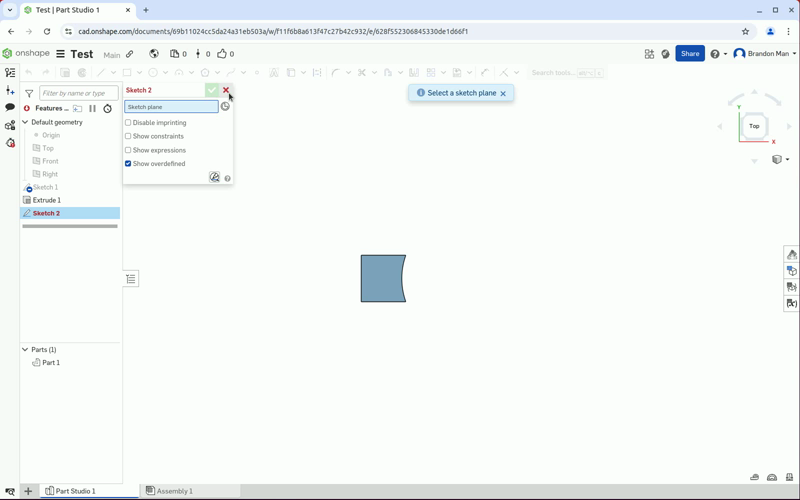
mouse_move(73, 150)
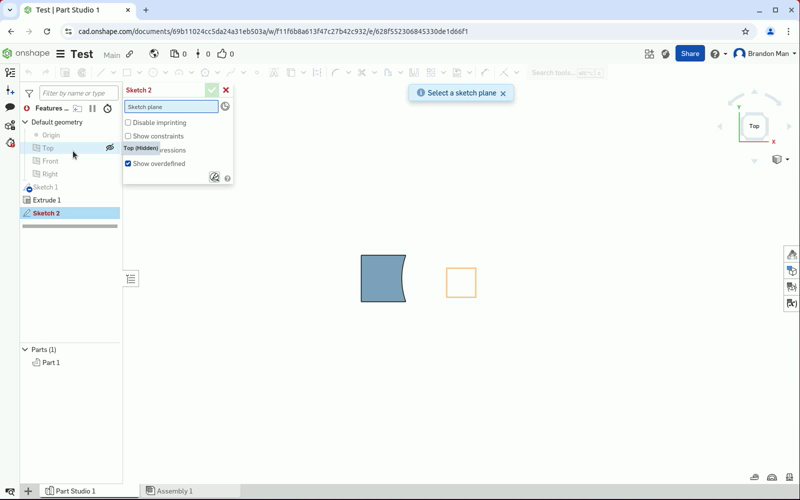
click(73, 150)
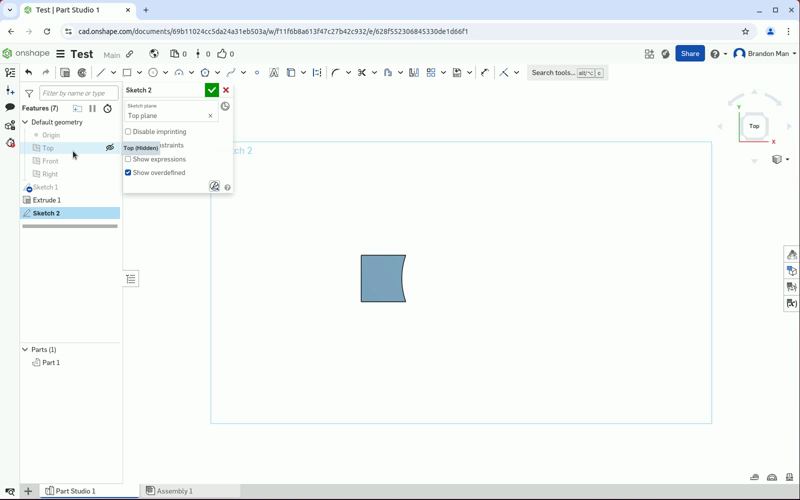
mouse_move(73, 352)
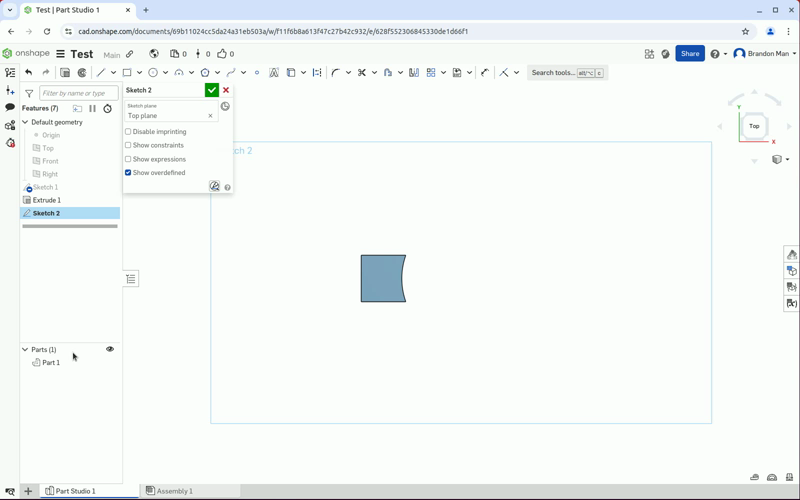
key(y)
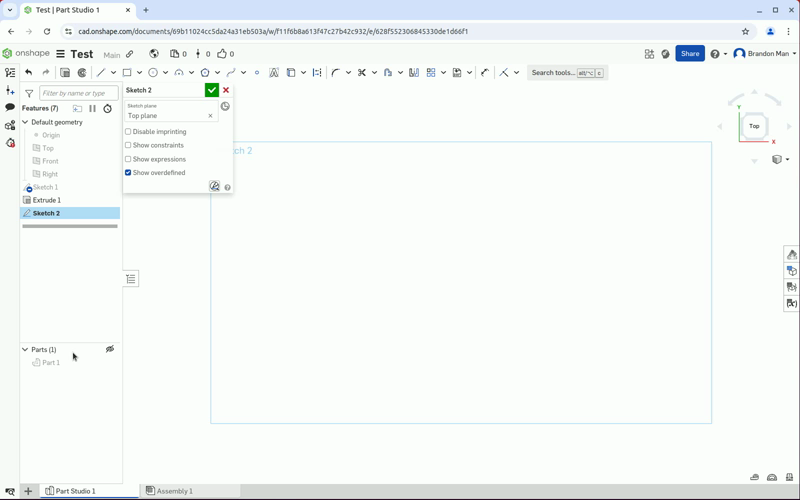
key(l)
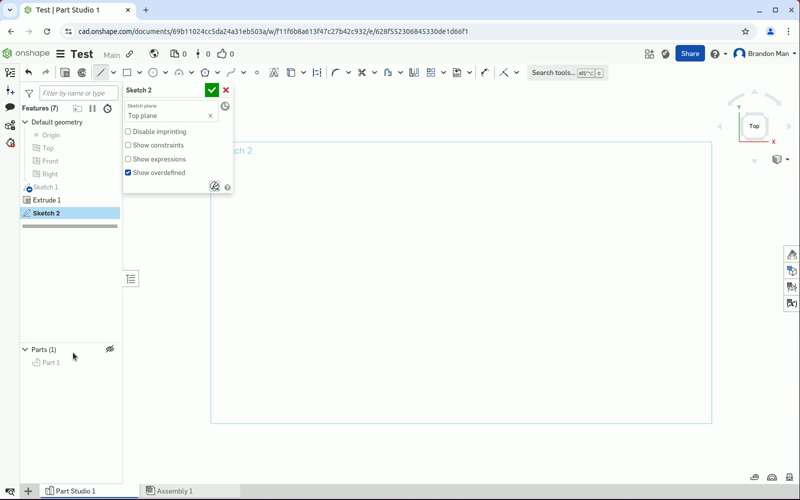
key_down(shift)
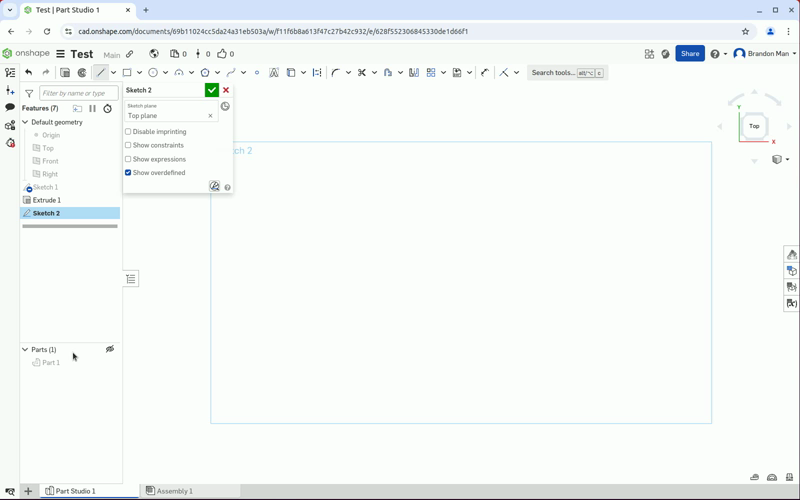
mouse_move(404, 301)
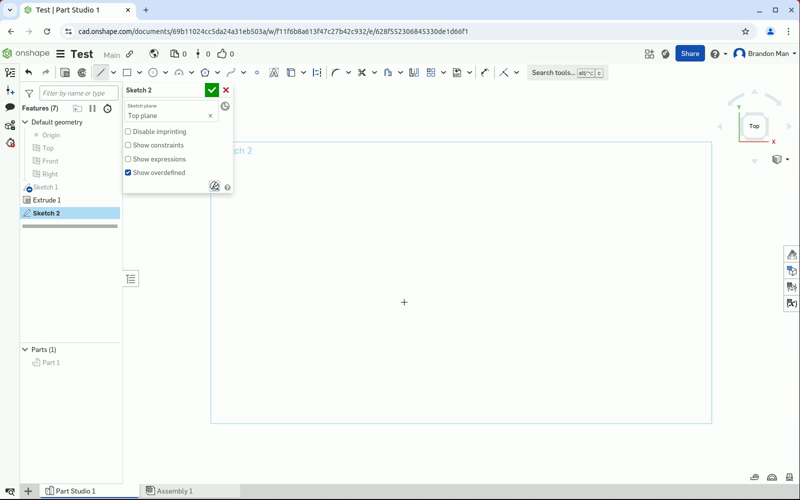
click(404, 301)
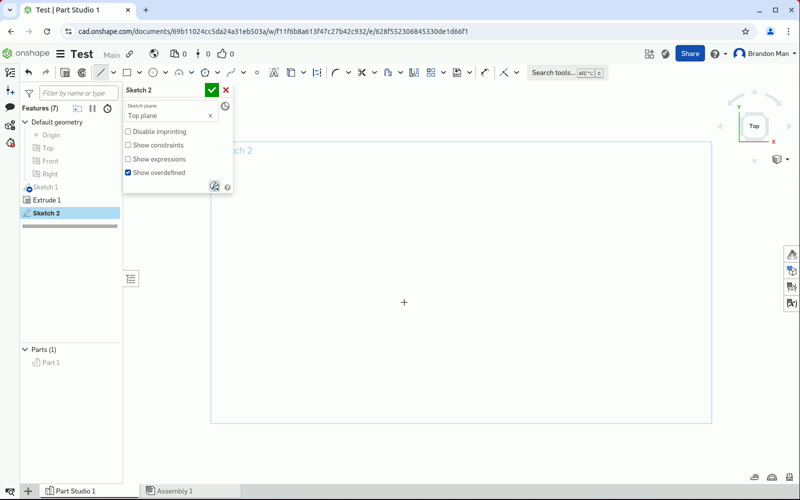
key_up(shift)
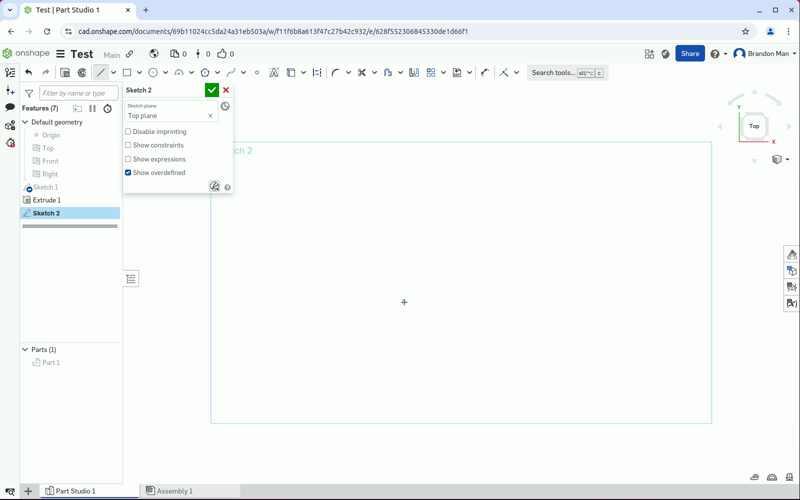
key_down(shift)
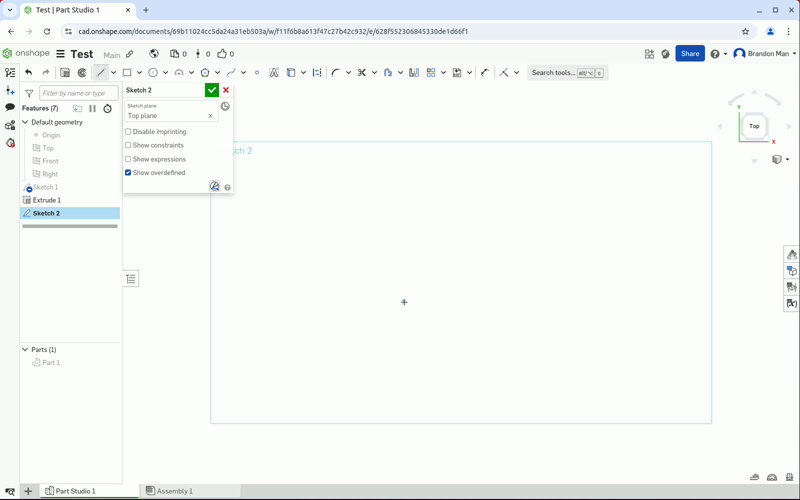
mouse_move(434, 301)
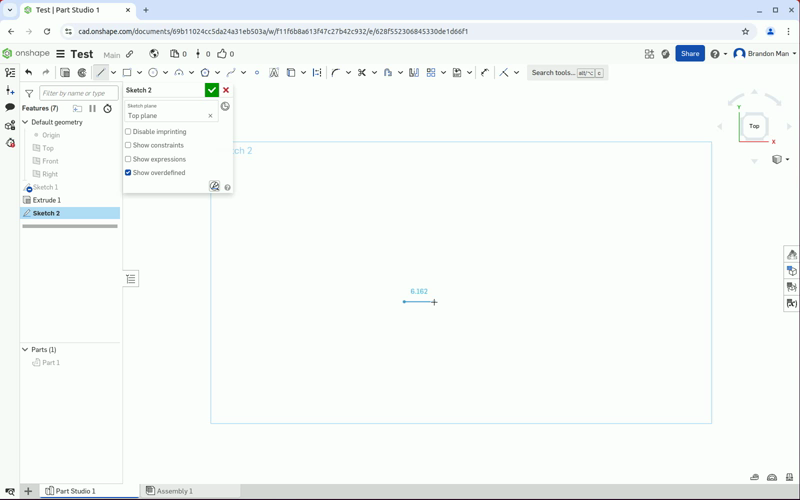
mouse_move(454, 301)
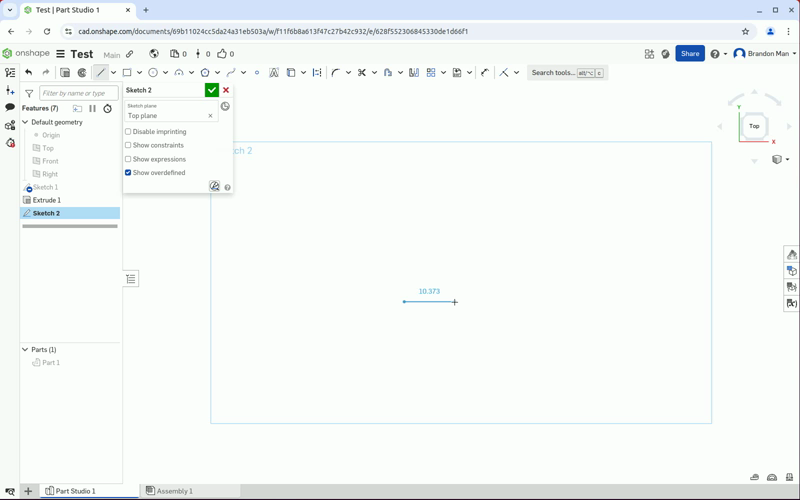
click(454, 301)
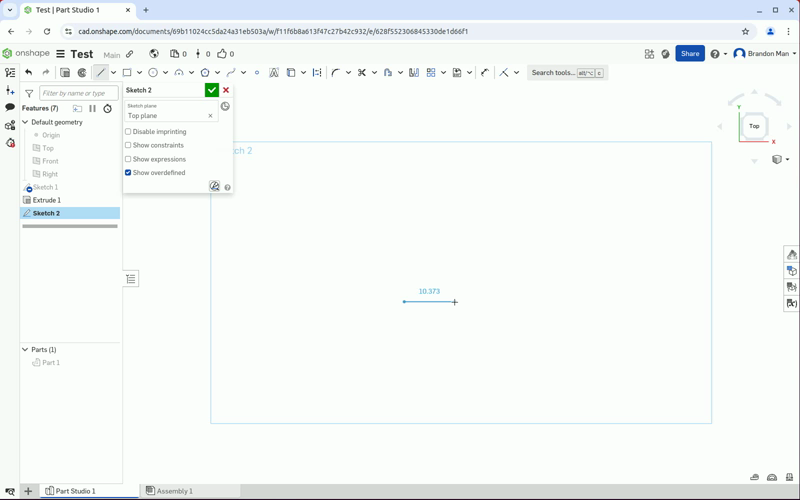
key_up(shift)
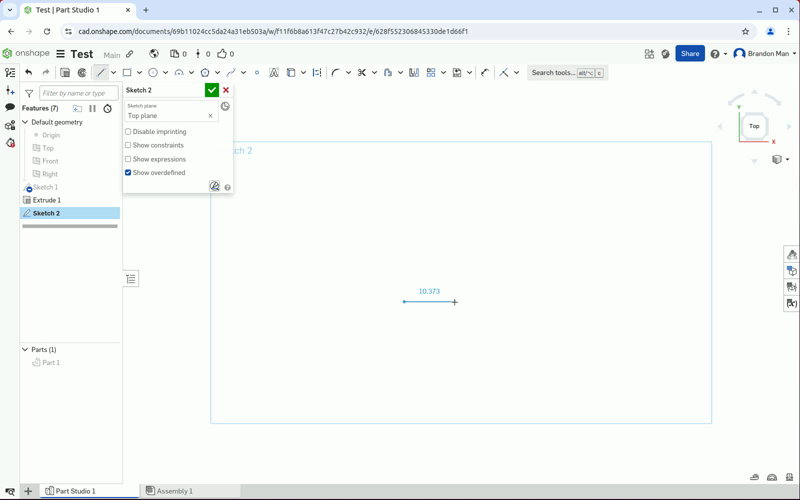
key(esc)
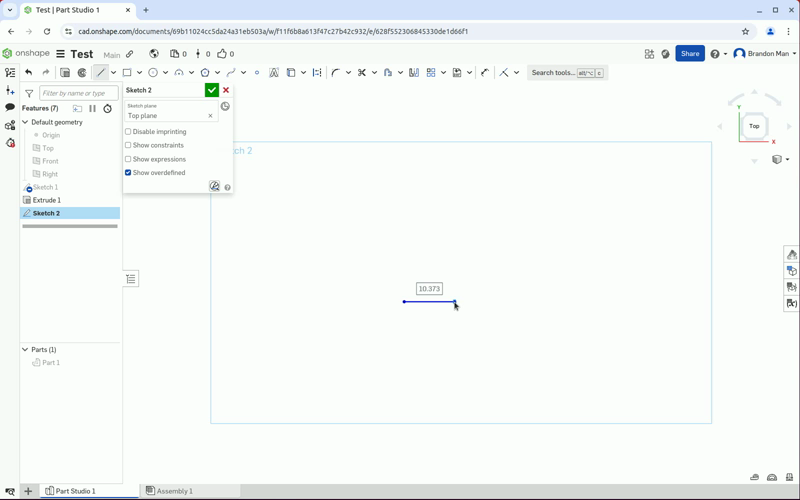
key(a)
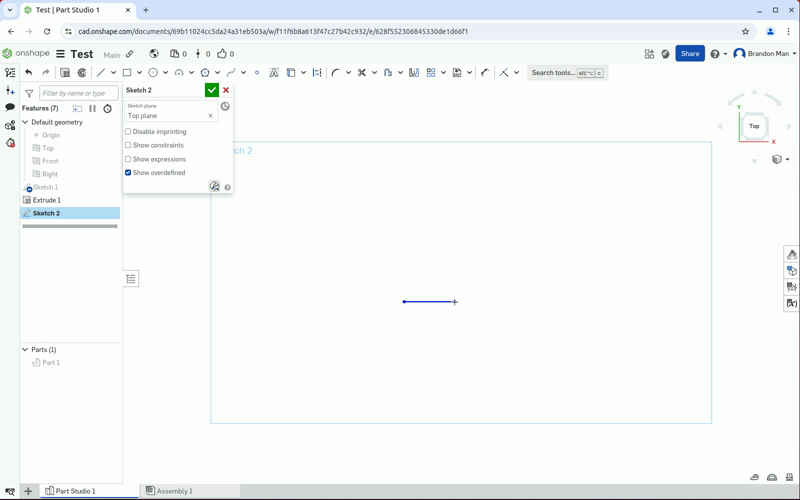
mouse_move(454, 301)
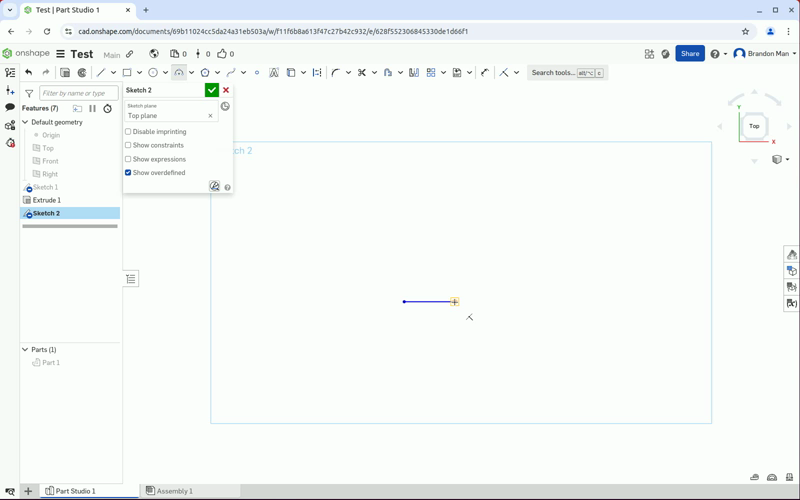
click(454, 301)
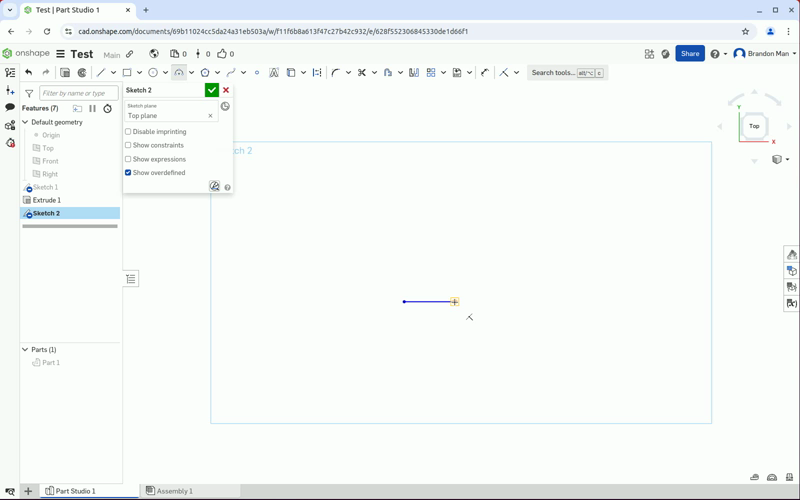
key_down(shift)
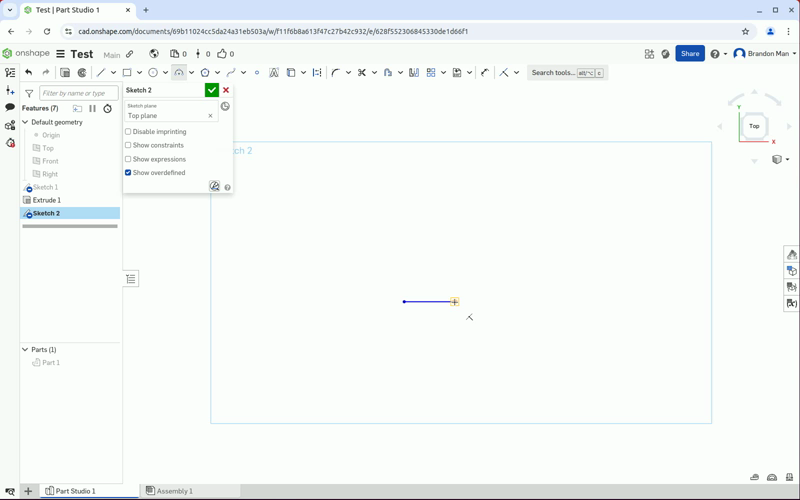
mouse_move(454, 255)
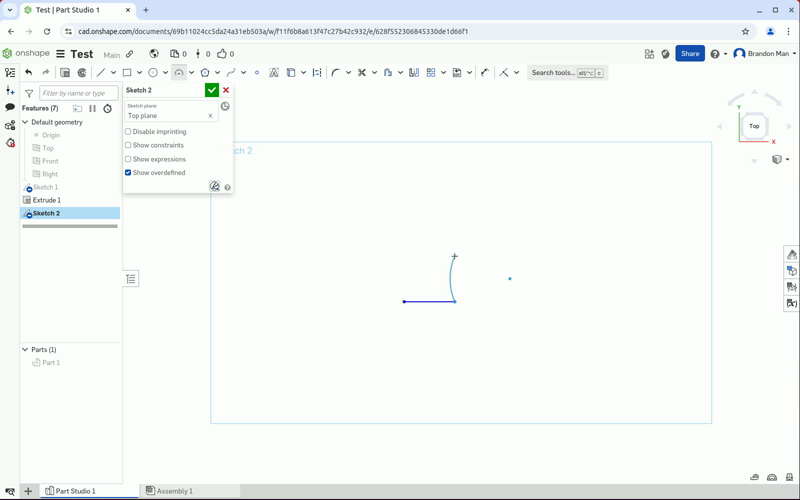
click(454, 255)
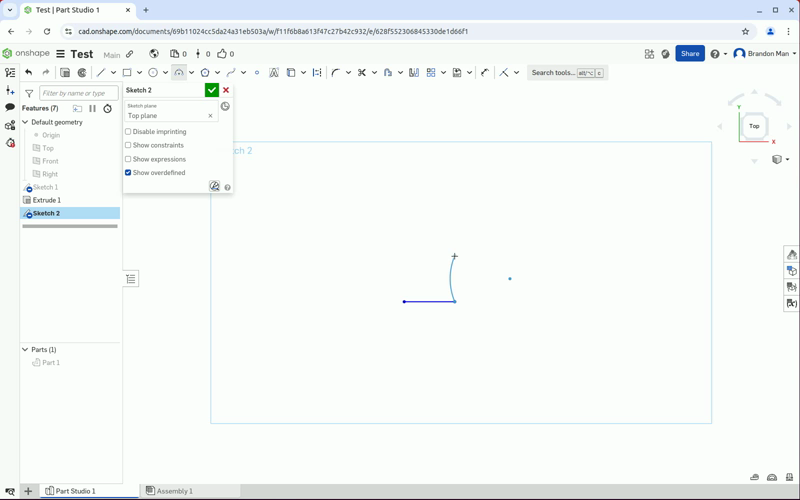
mouse_move(441, 278)
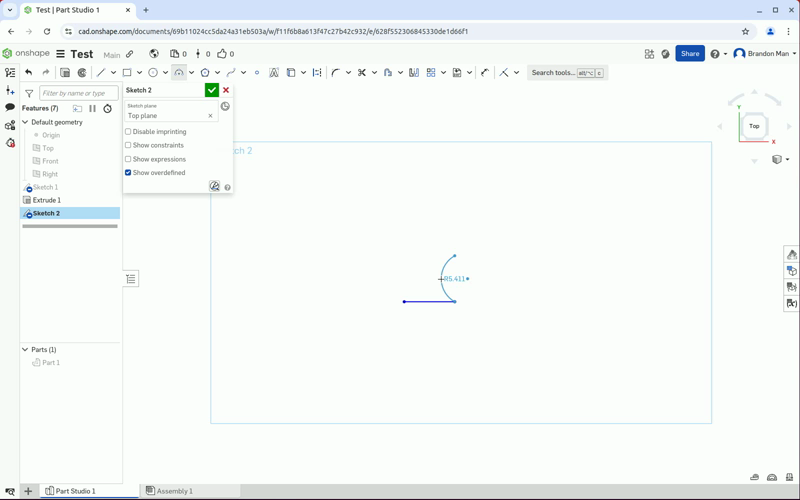
click(441, 278)
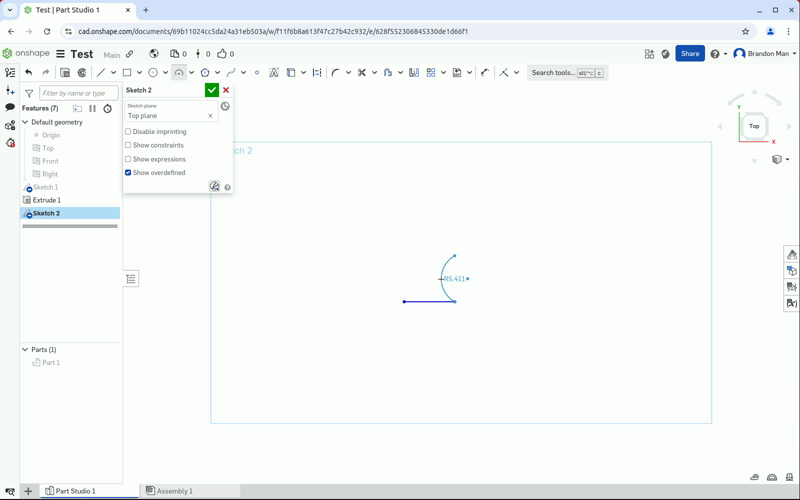
key_up(shift)
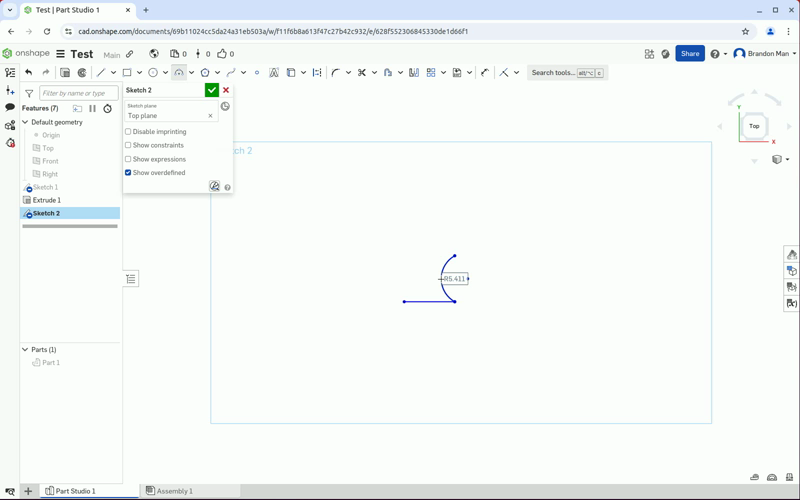
key(esc)
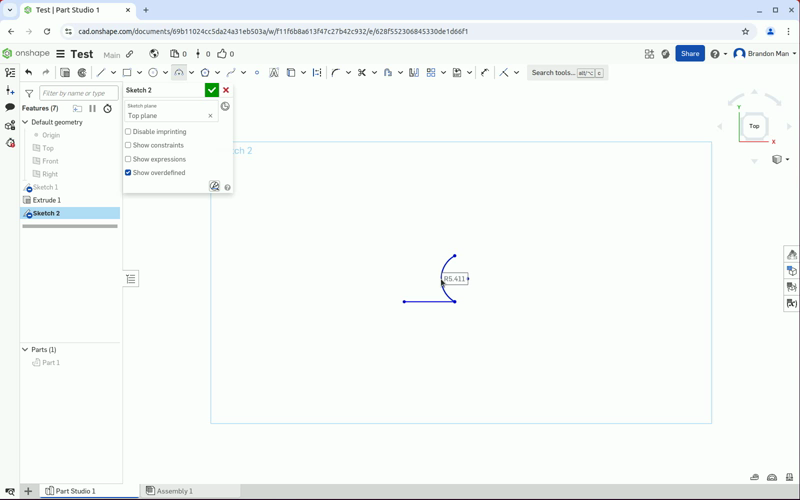
key(l)
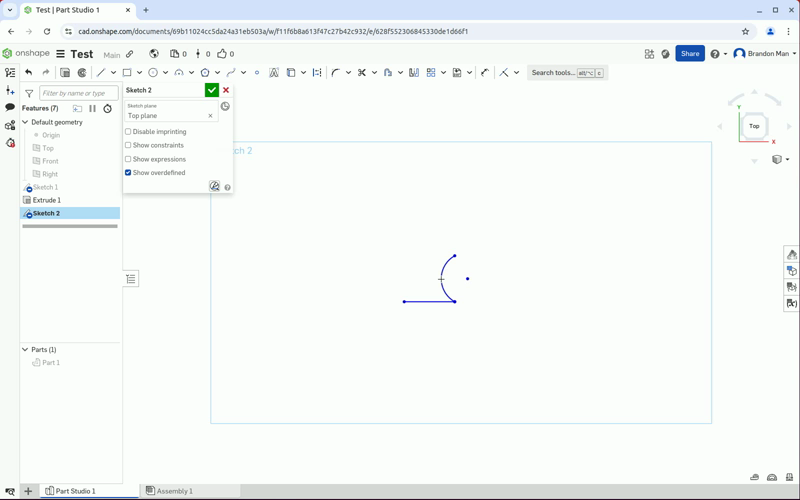
mouse_move(454, 255)
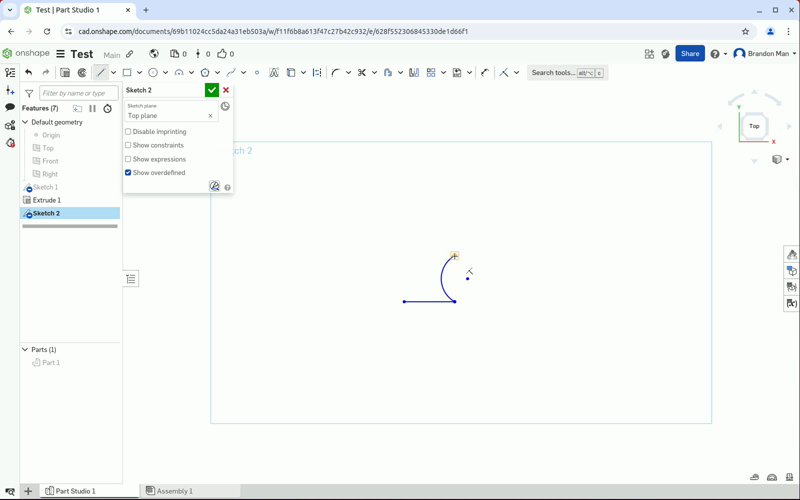
click(454, 255)
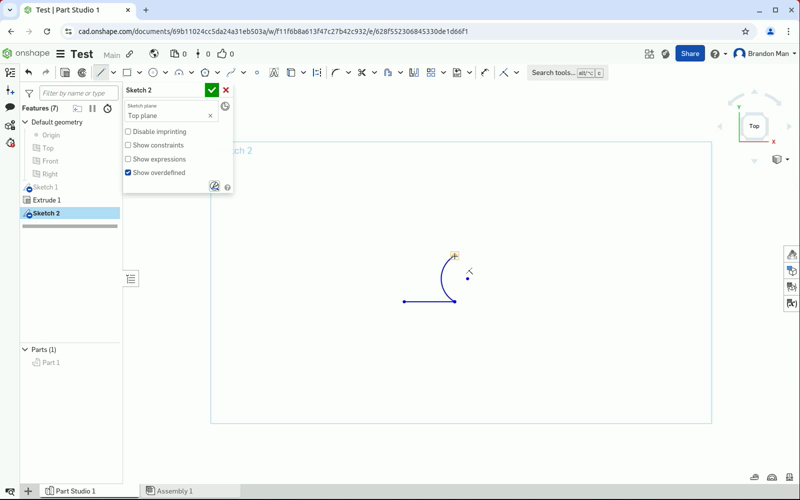
key_down(shift)
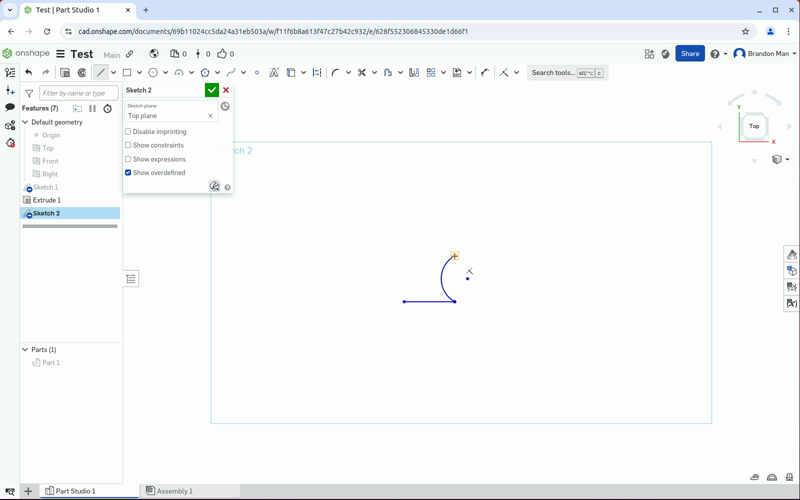
mouse_move(484, 255)
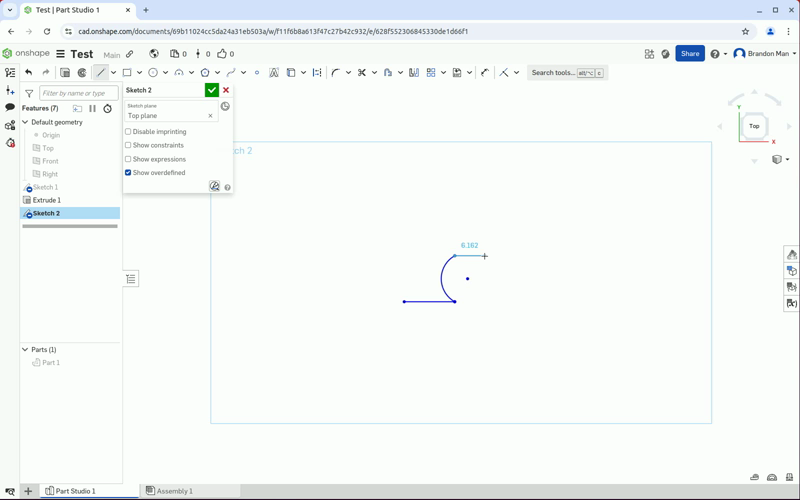
mouse_move(404, 255)
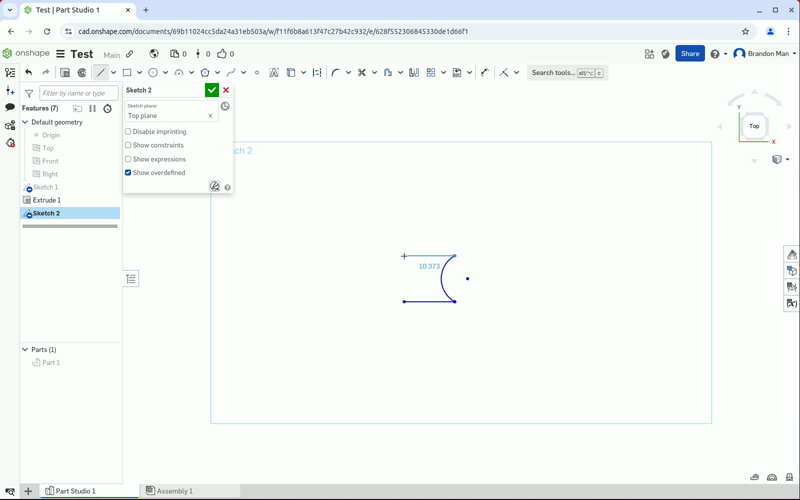
click(404, 255)
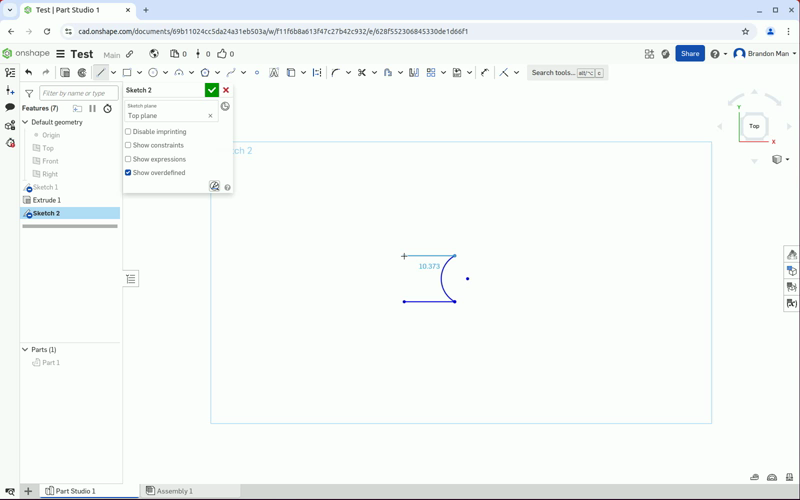
key_up(shift)
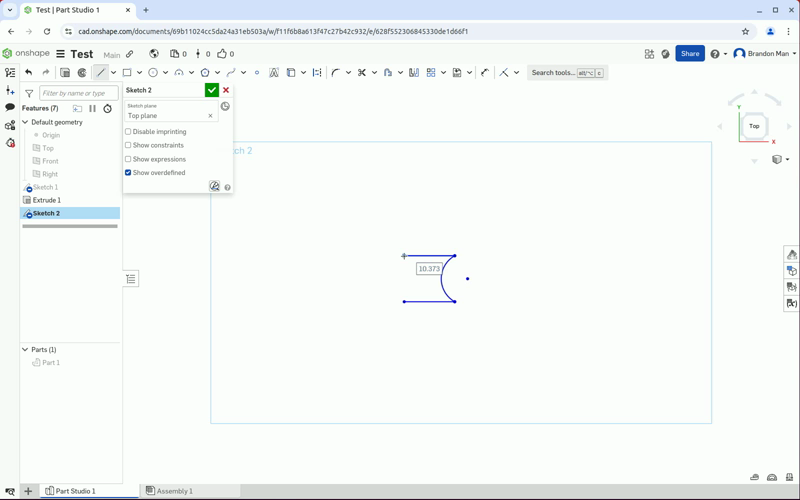
key(esc)
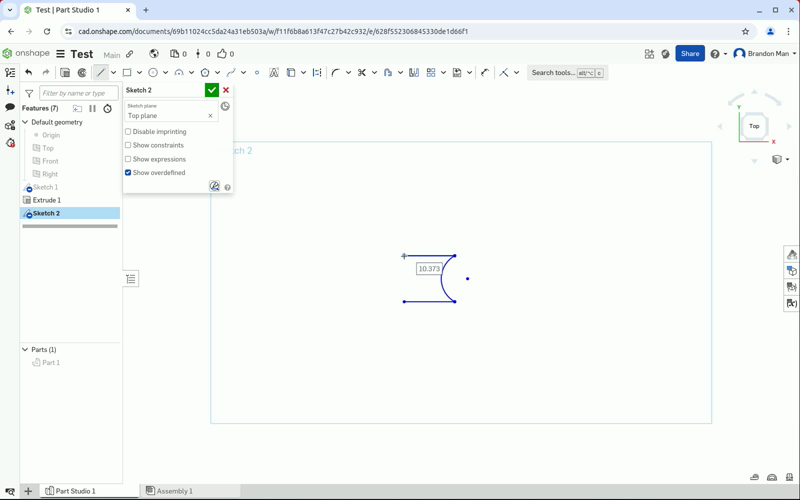
key(a)
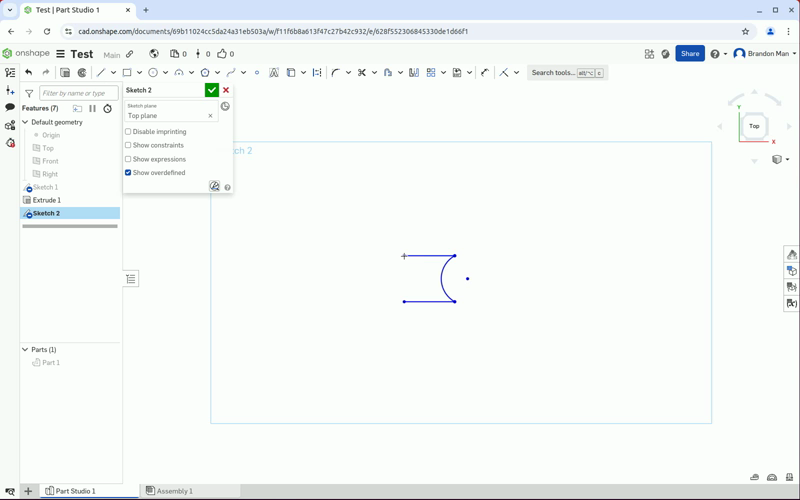
mouse_move(404, 255)
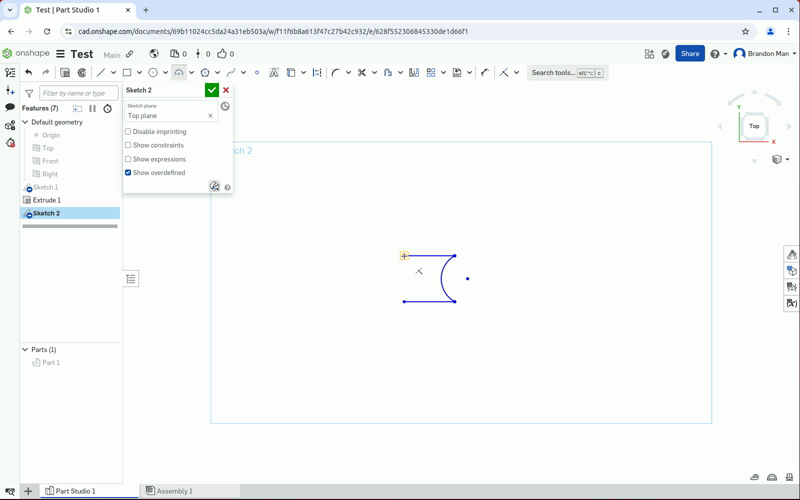
click(404, 255)
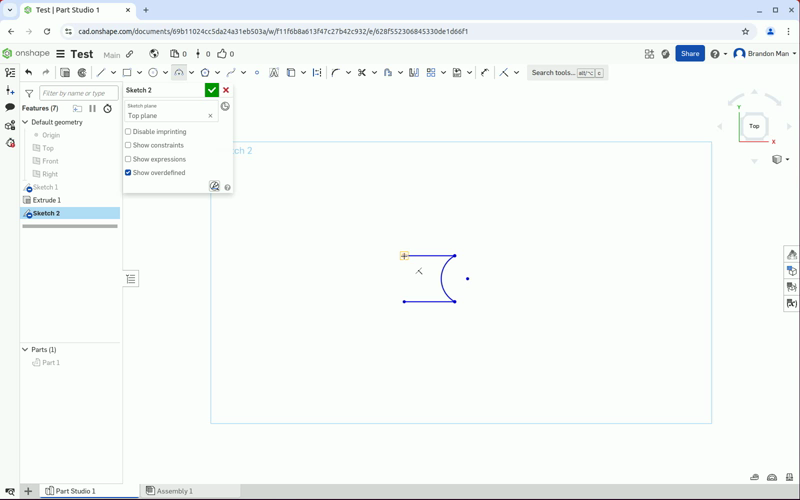
mouse_move(404, 301)
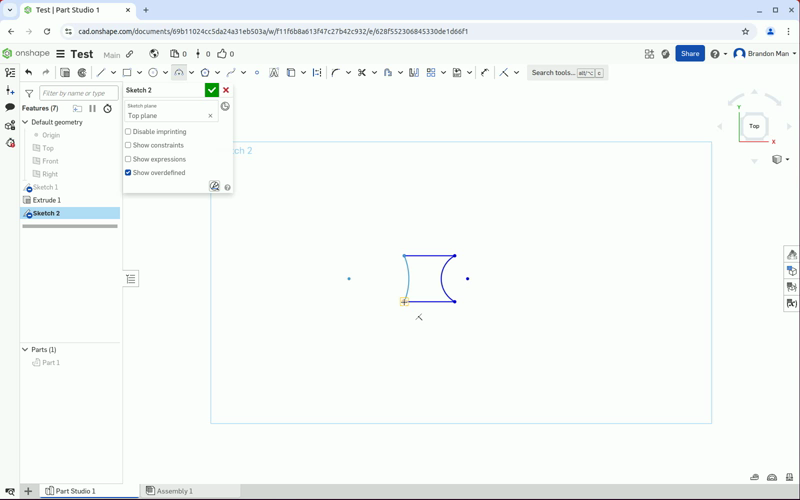
click(404, 301)
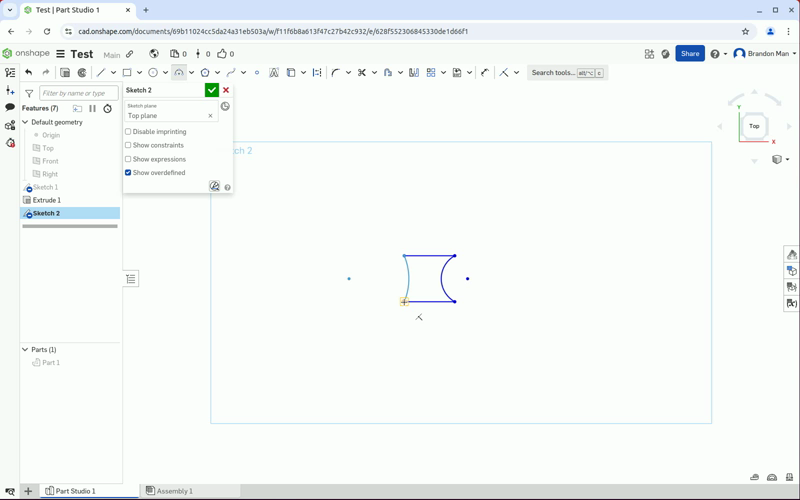
key_down(shift)
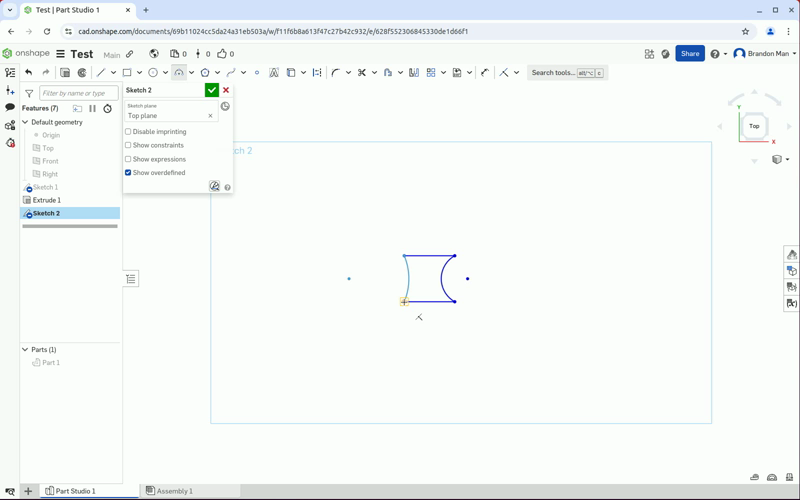
mouse_move(400, 278)
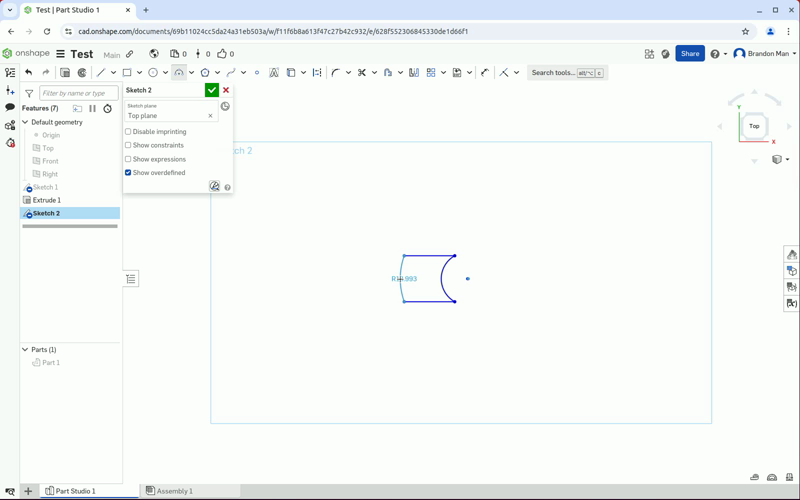
click(400, 278)
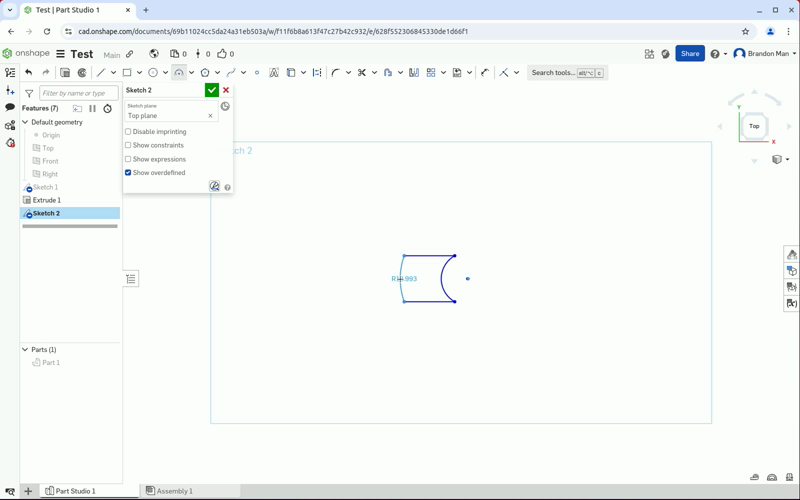
key_up(shift)
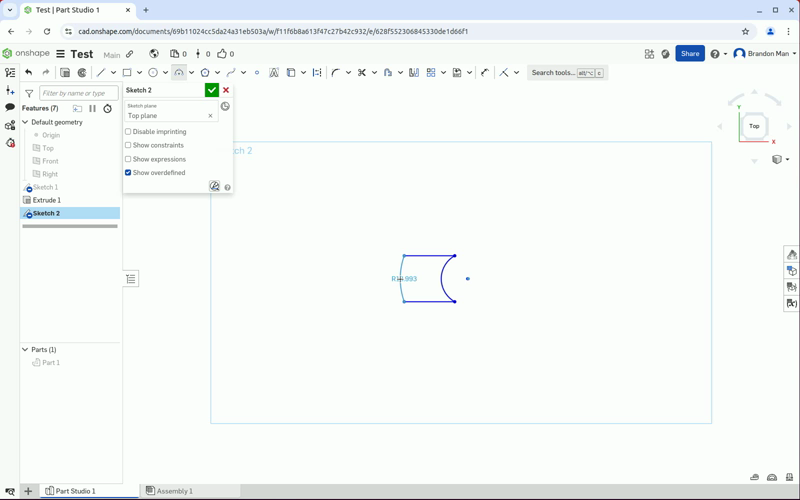
key(esc)
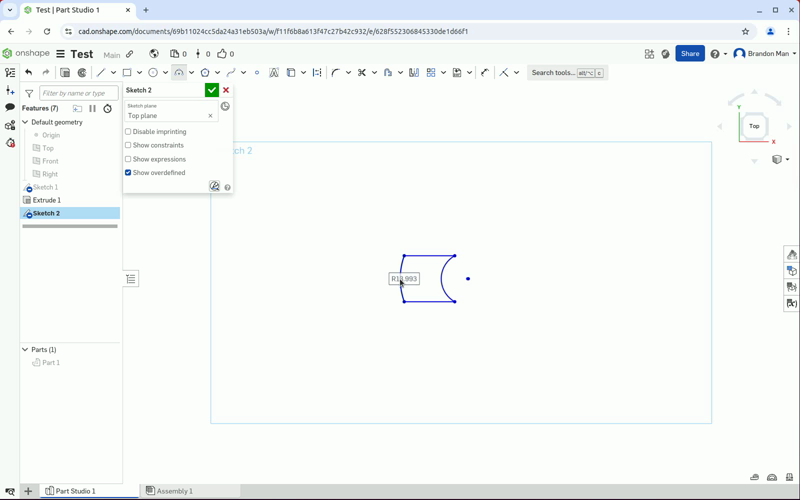
mouse_move(443, 259)
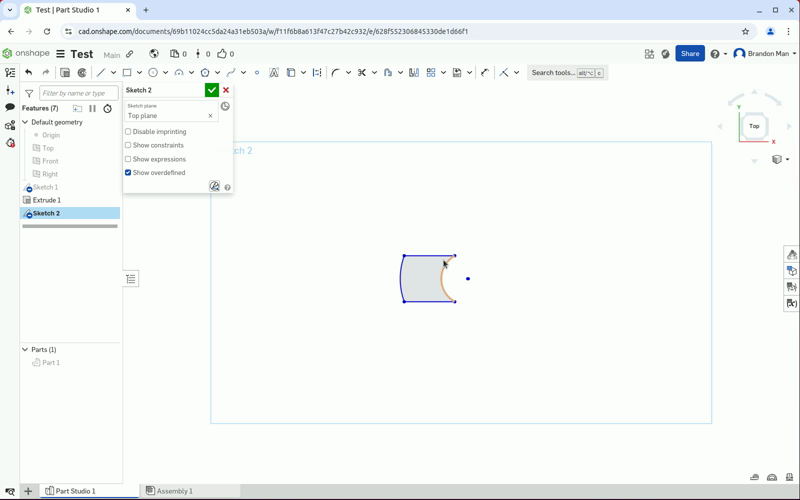
click(443, 259)
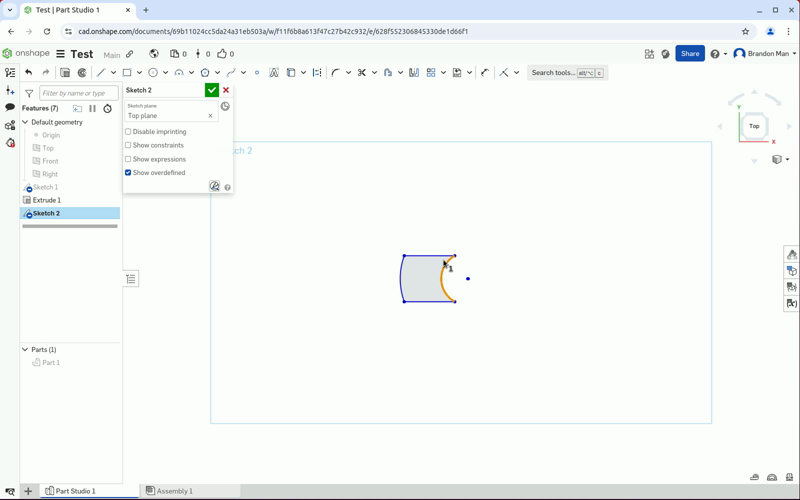
mouse_move(73, 352)
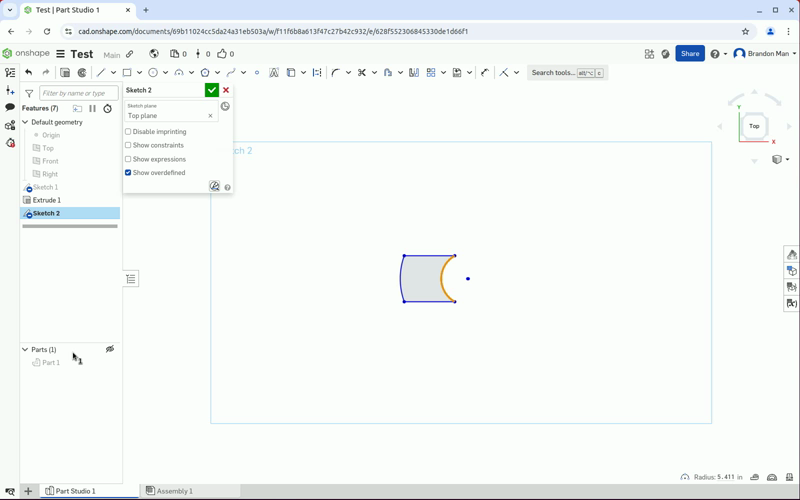
key(shift+y)
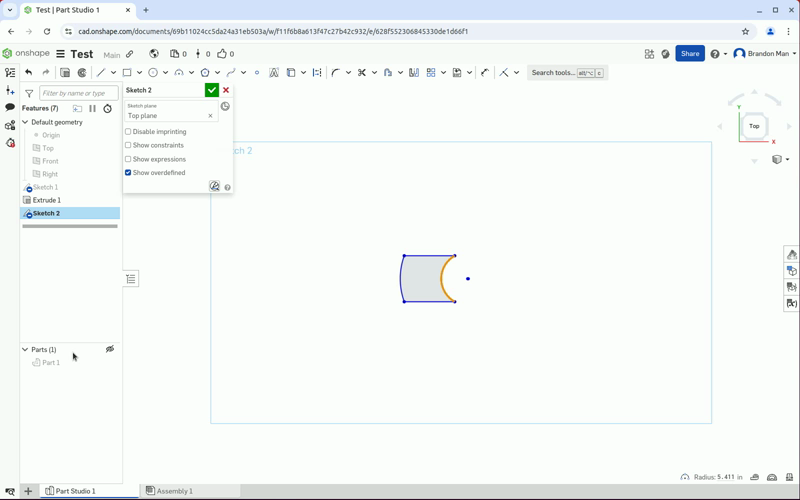
key(shift+e)
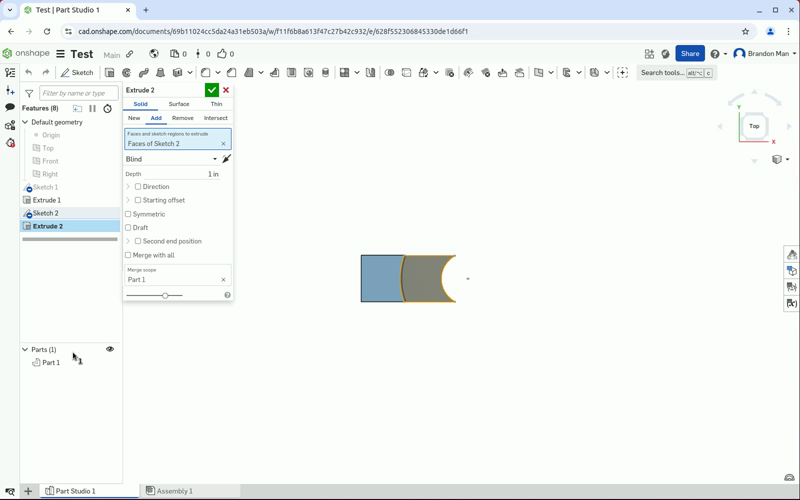
mouse_move(143, 106)
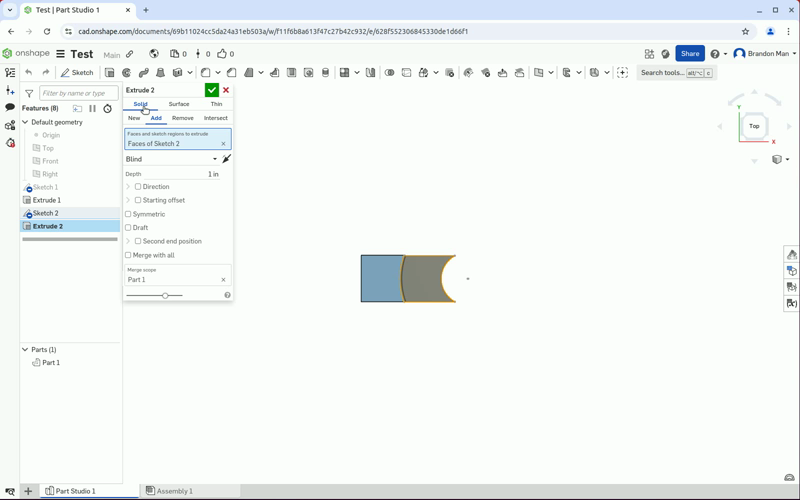
click(143, 106)
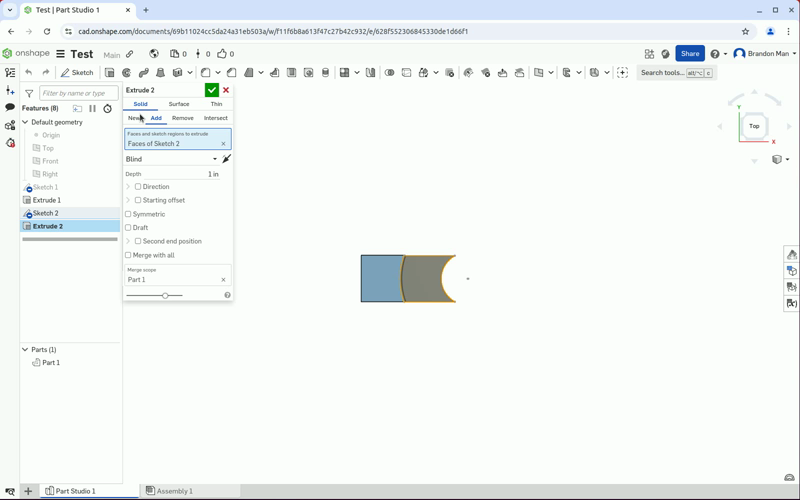
mouse_move(137, 120)
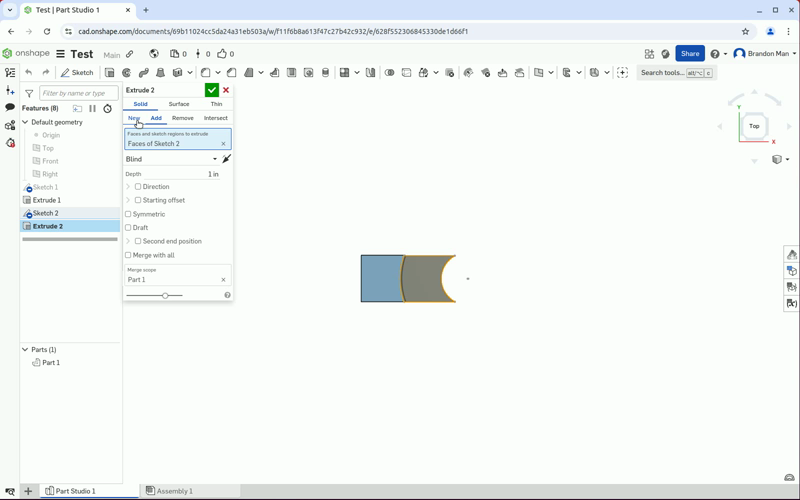
click(137, 120)
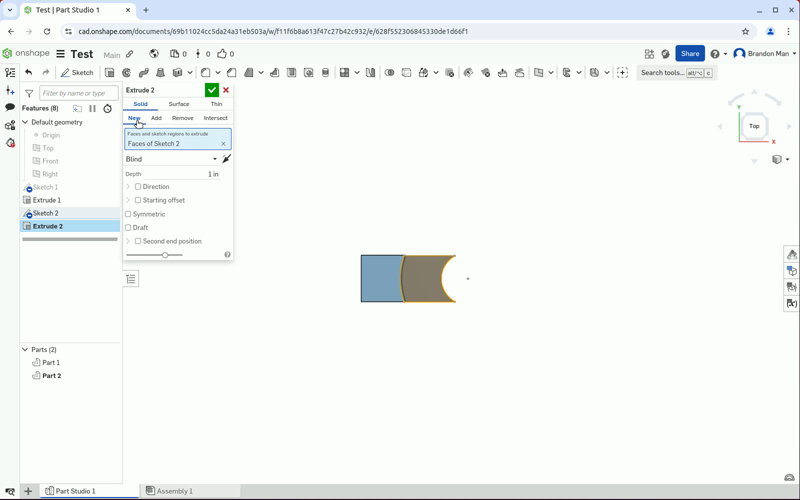
key(tab, 4)
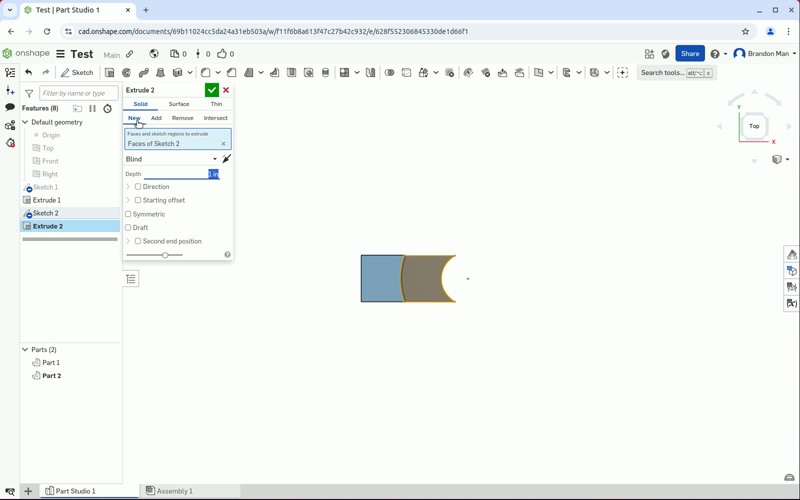
text(1.926)
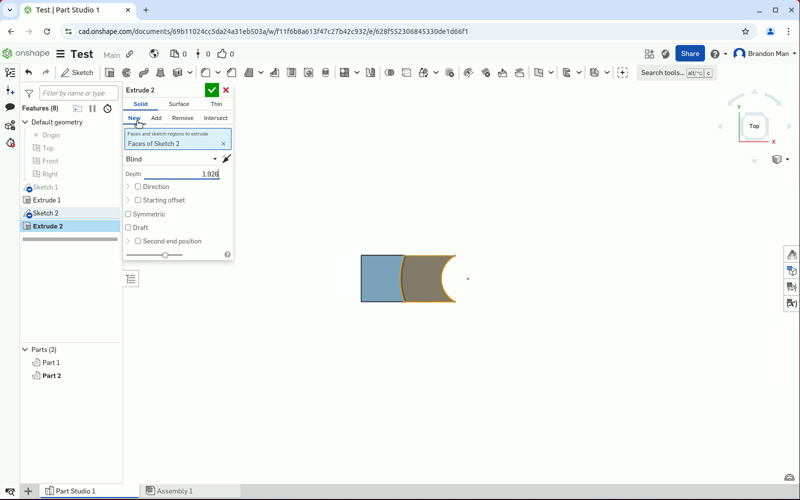
key(enter)
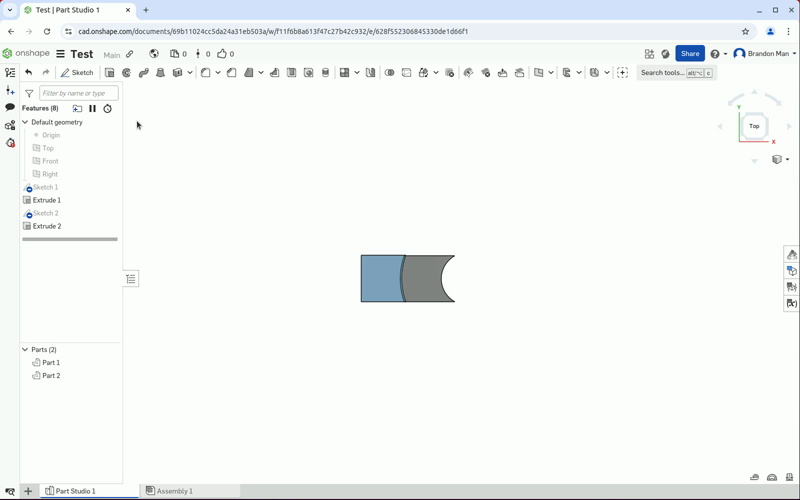
key(shift+h)
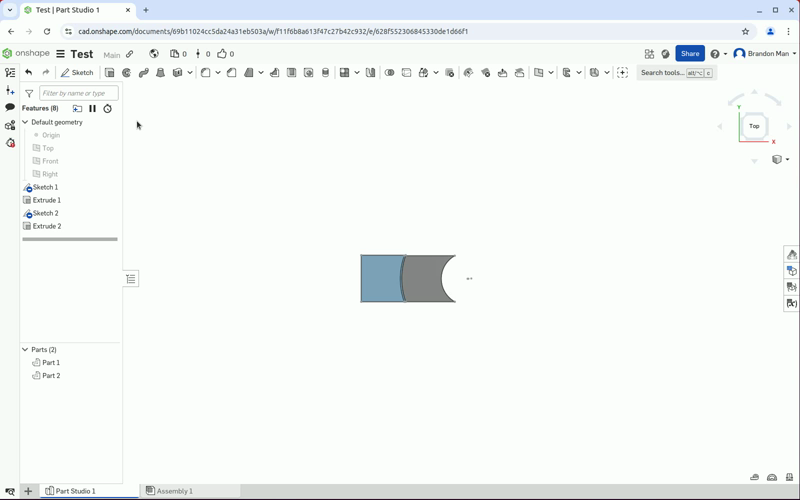
key(shift+h)
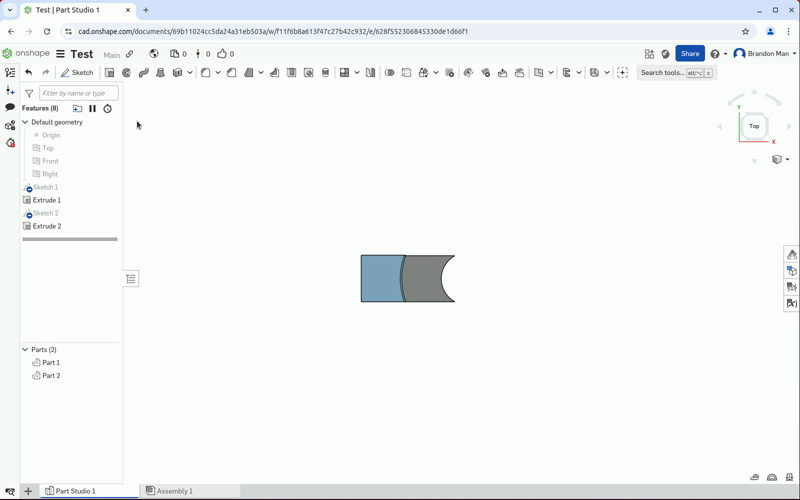
mouse_move(73, 189)
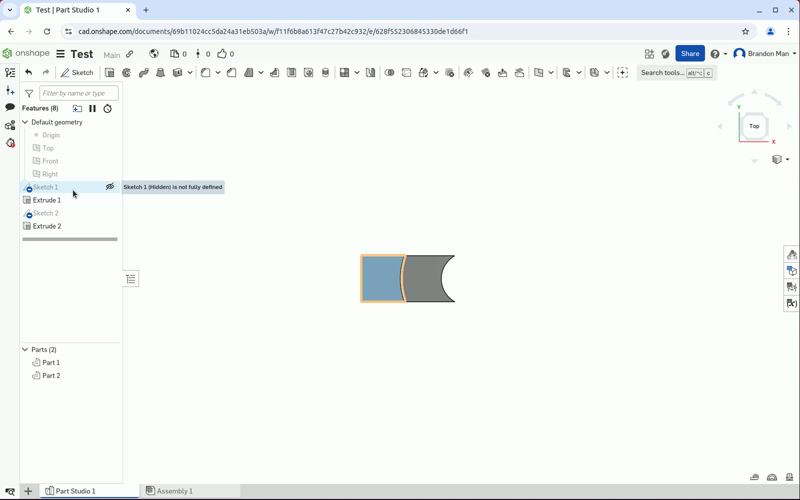
click(73, 189)
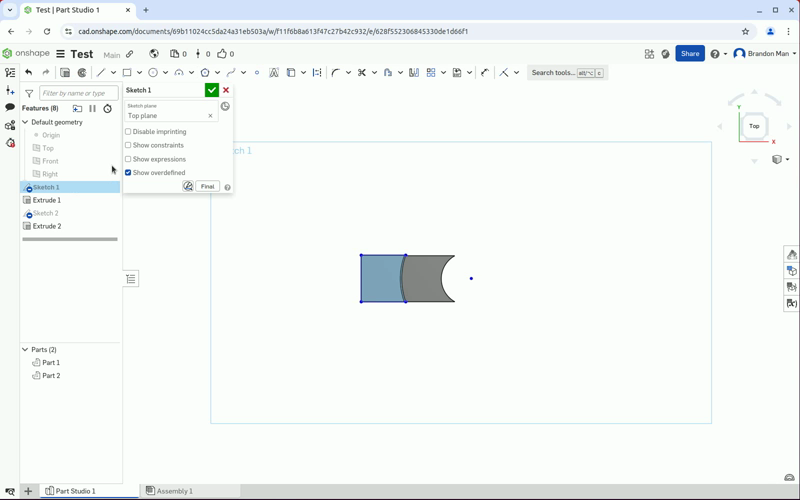
mouse_move(229, 92)
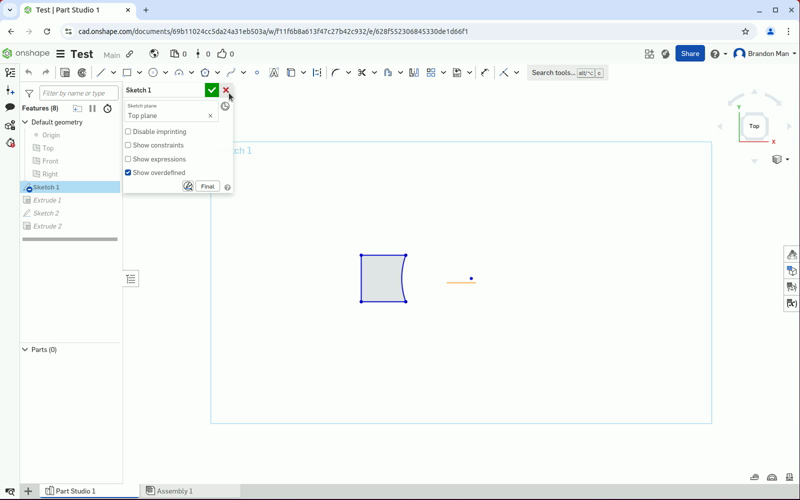
click(229, 92)
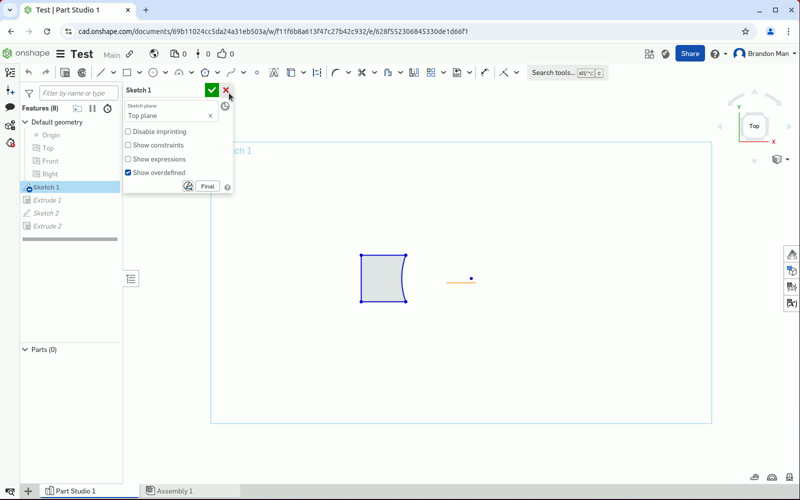
key(shift+s)
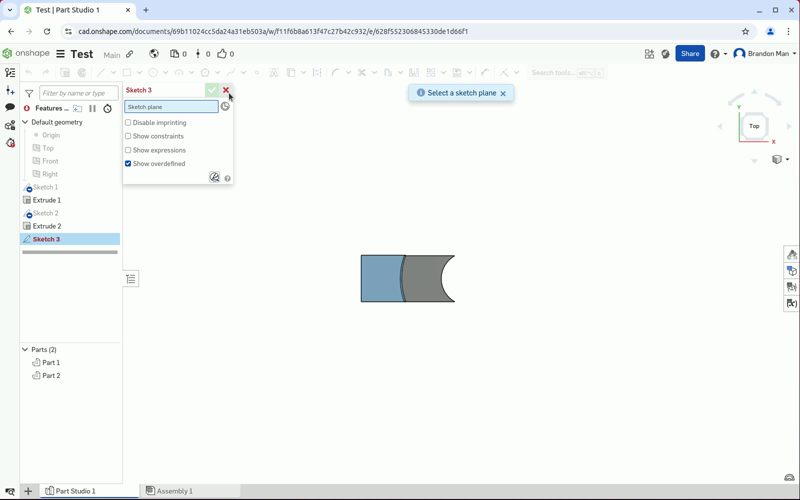
mouse_move(73, 150)
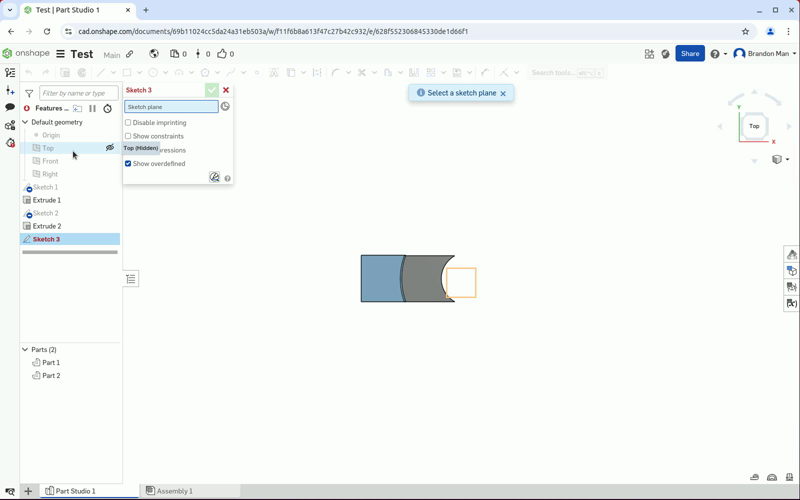
click(73, 150)
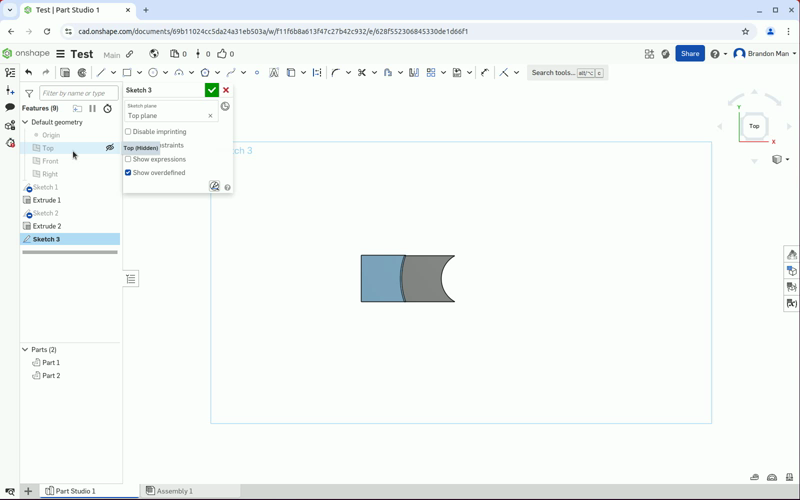
mouse_move(73, 352)
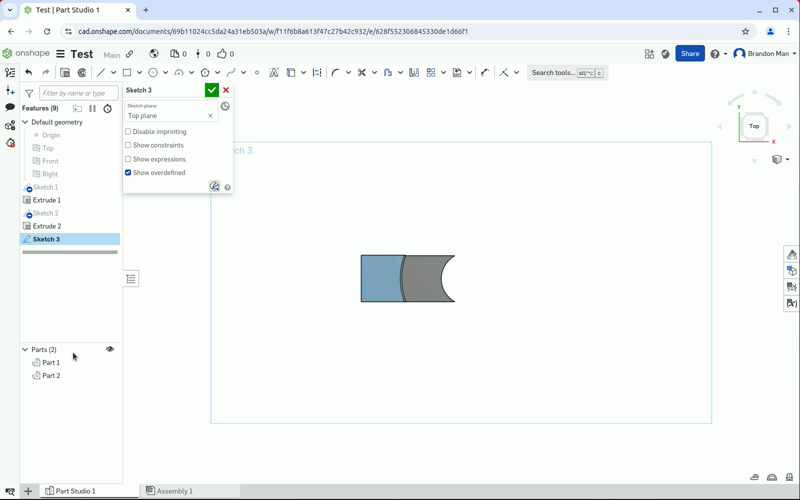
key(y)
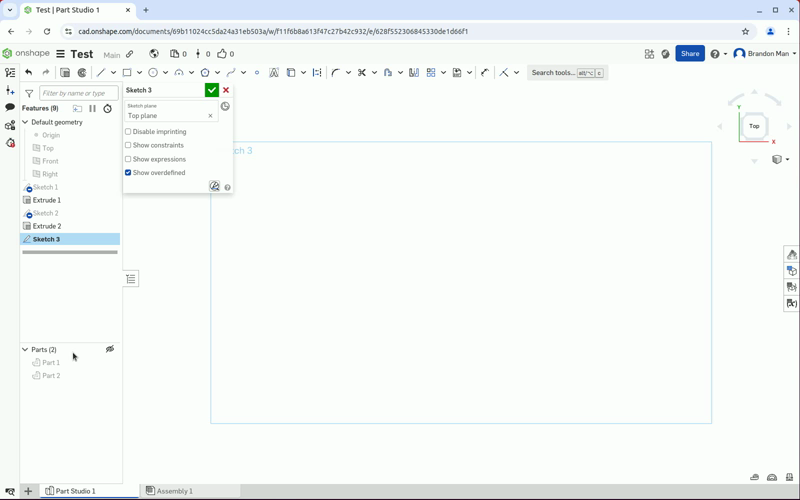
key(l)
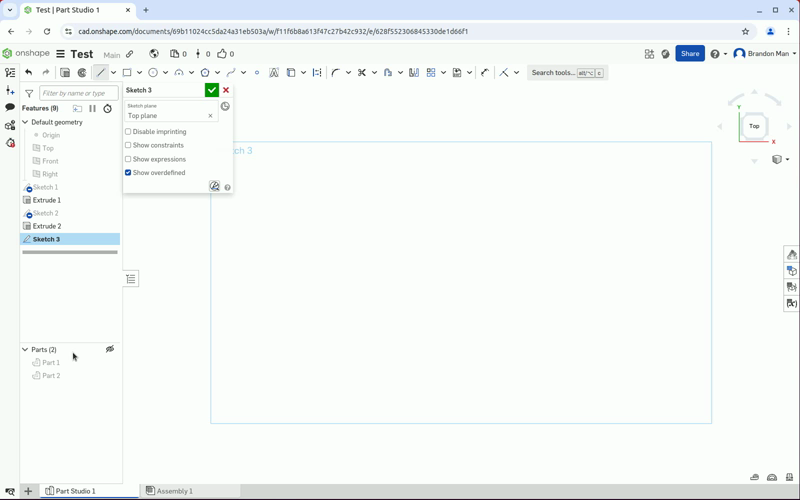
key_down(shift)
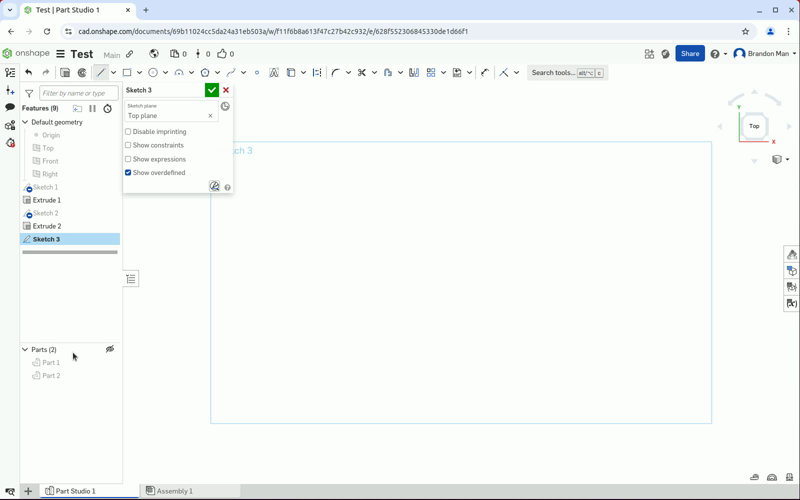
mouse_move(480, 301)
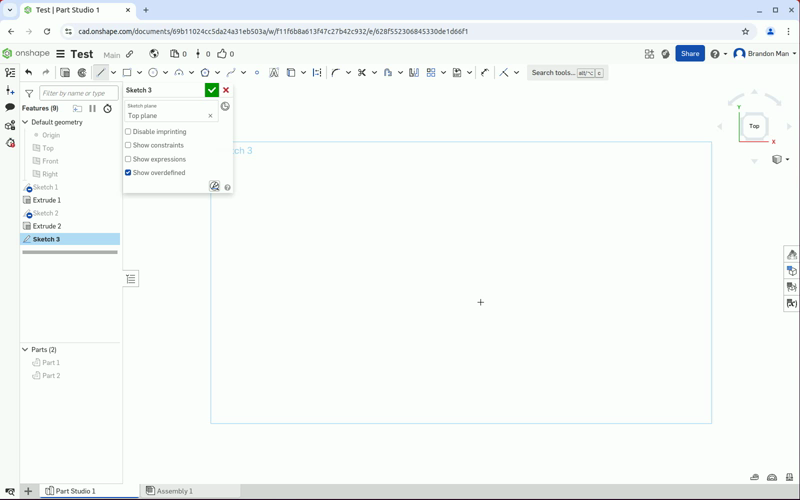
click(480, 301)
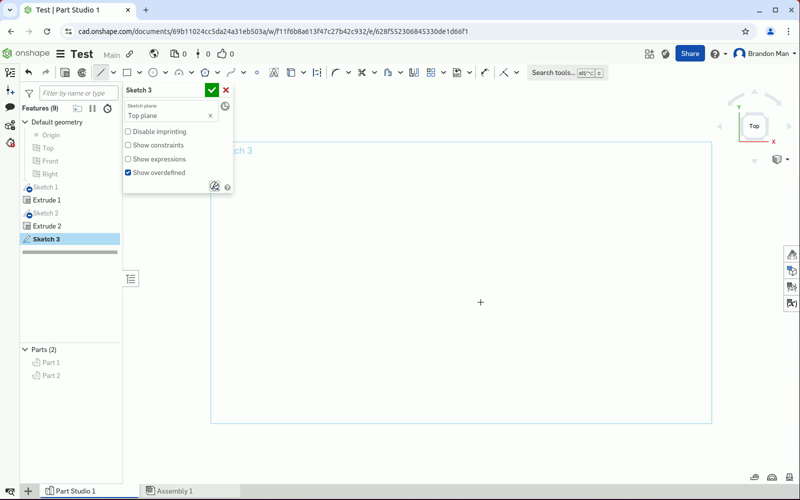
key_up(shift)
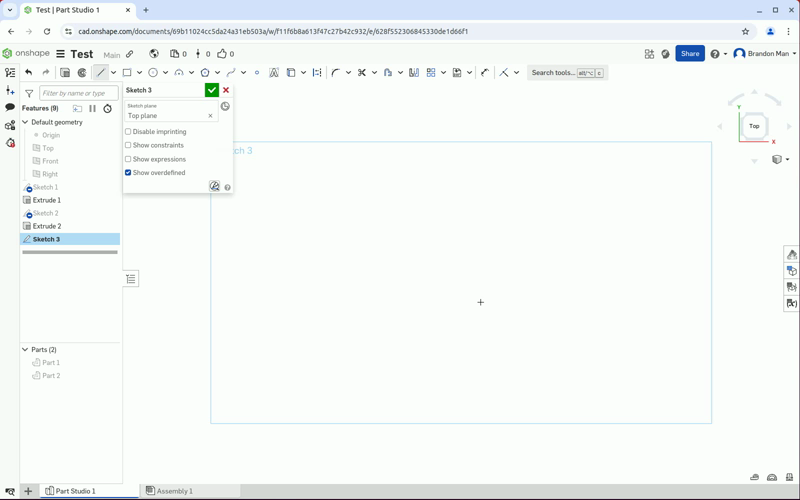
key_down(shift)
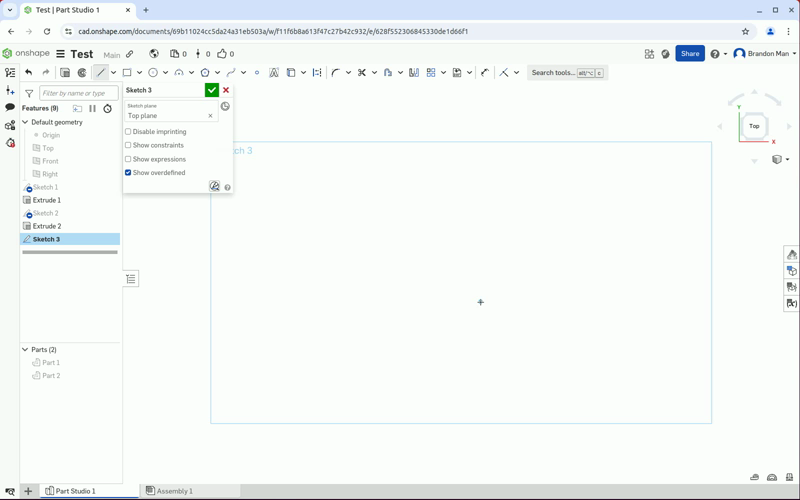
mouse_move(510, 301)
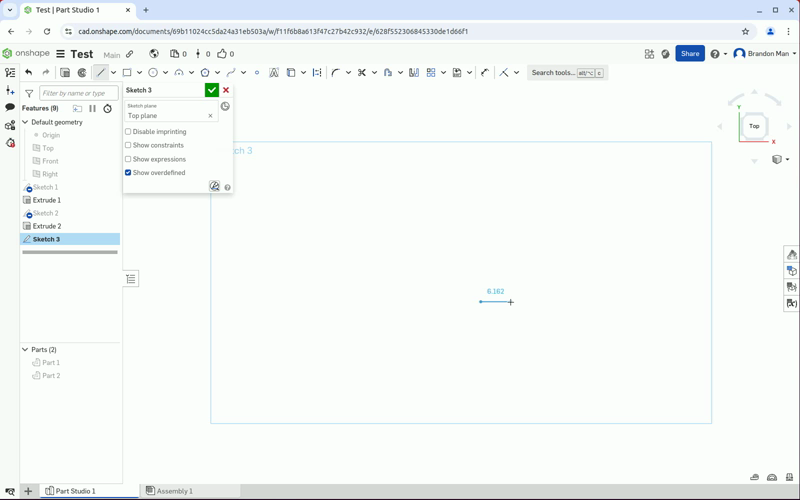
mouse_move(530, 301)
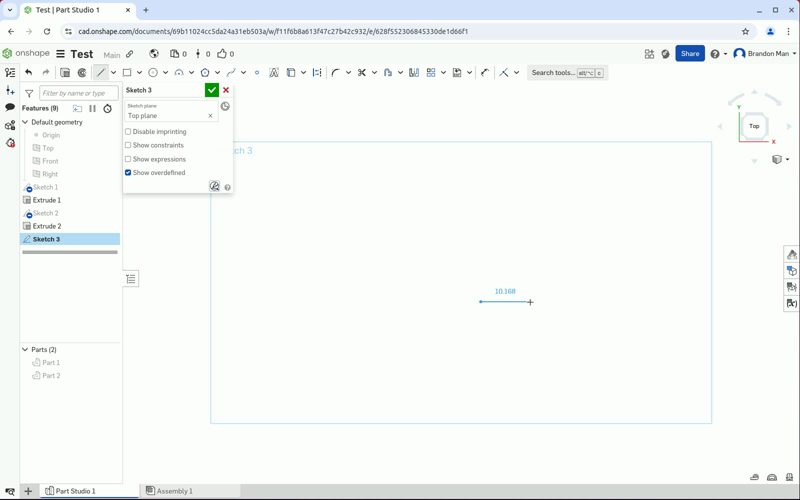
click(530, 301)
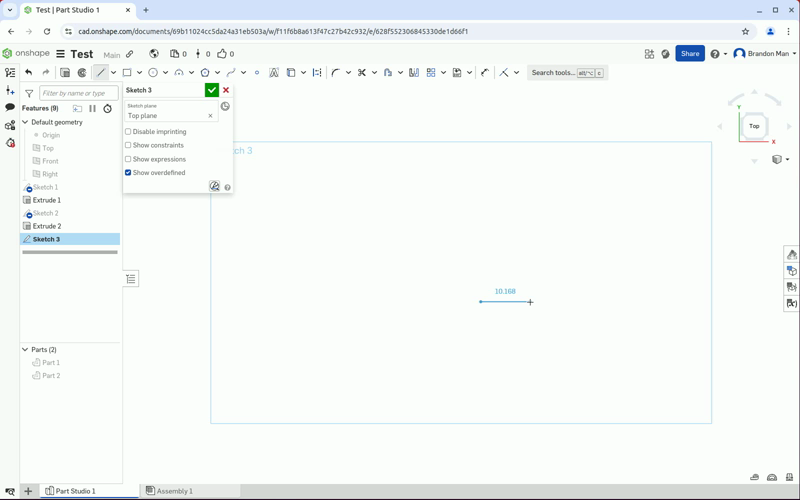
key_up(shift)
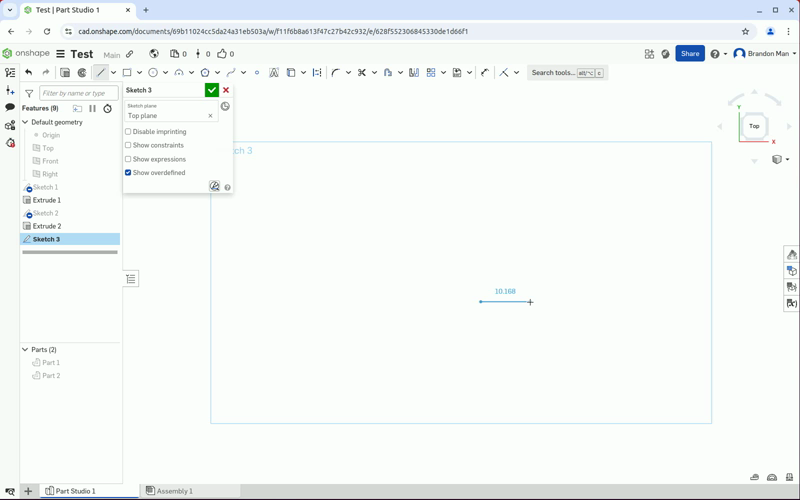
key(esc)
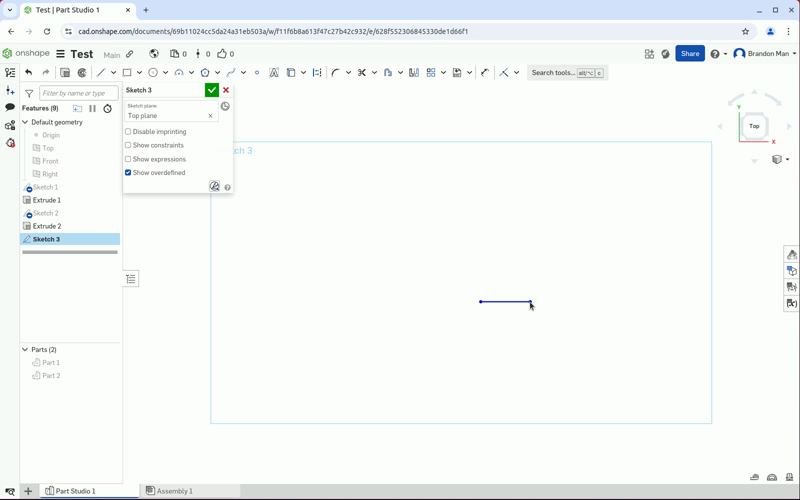
key(a)
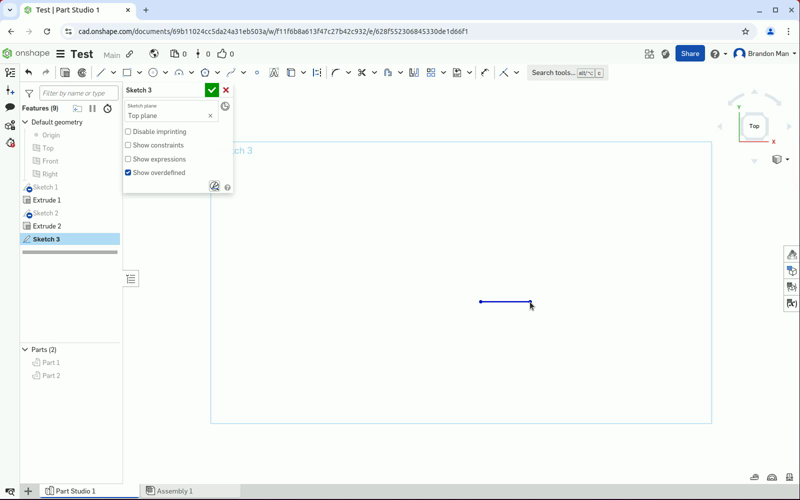
mouse_move(530, 301)
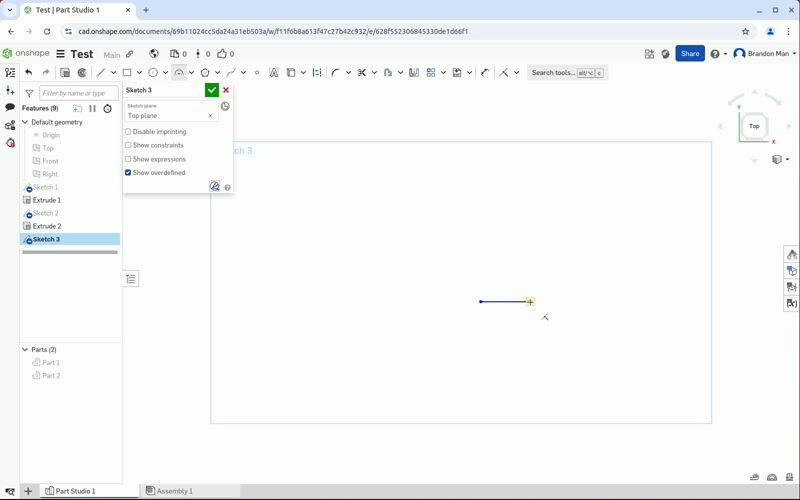
click(530, 301)
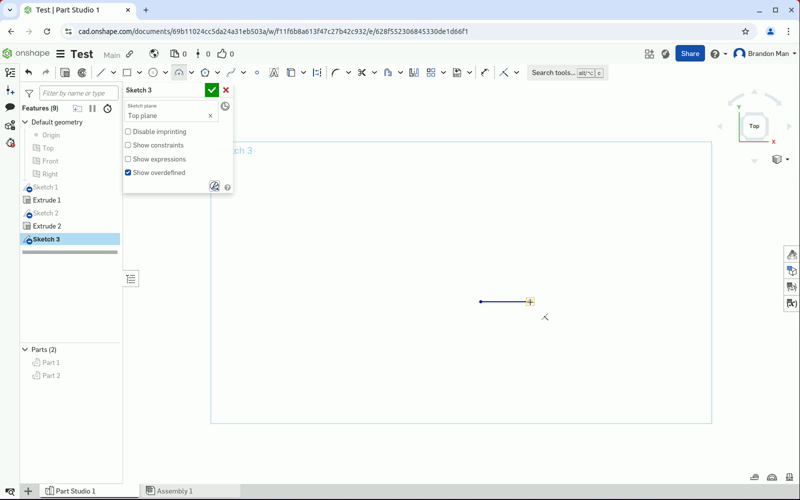
key_down(shift)
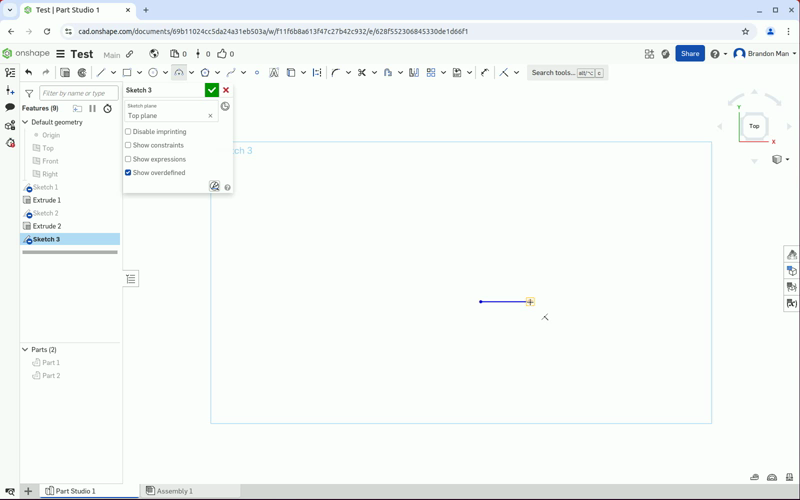
mouse_move(530, 256)
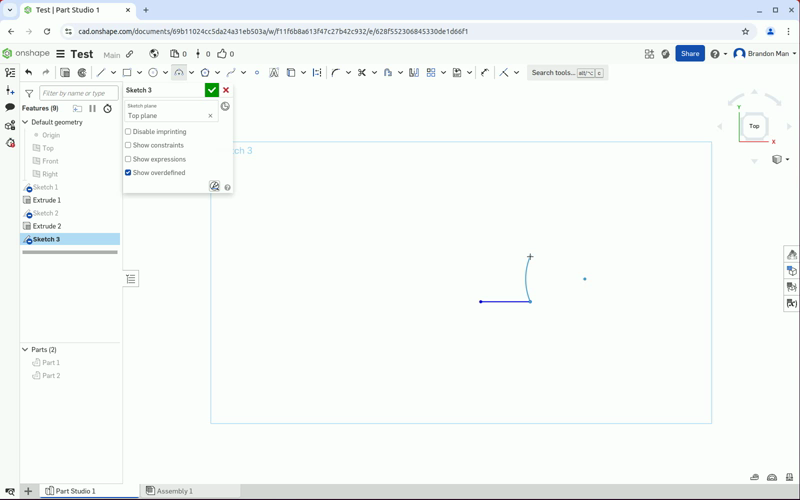
click(530, 256)
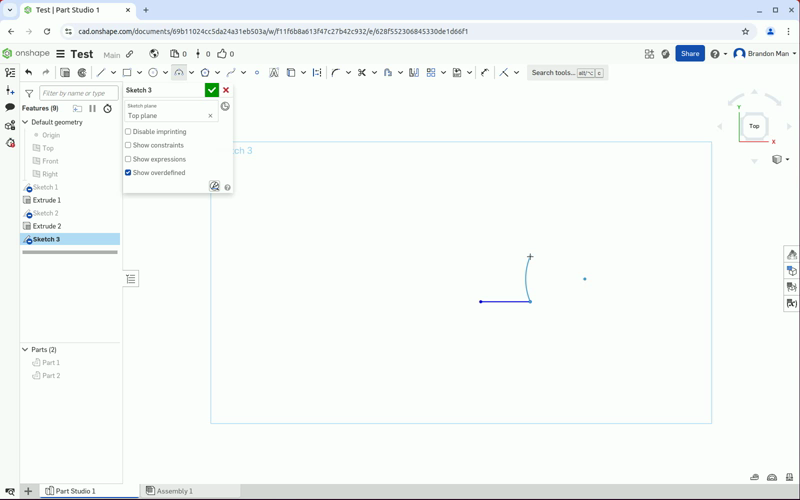
mouse_move(534, 279)
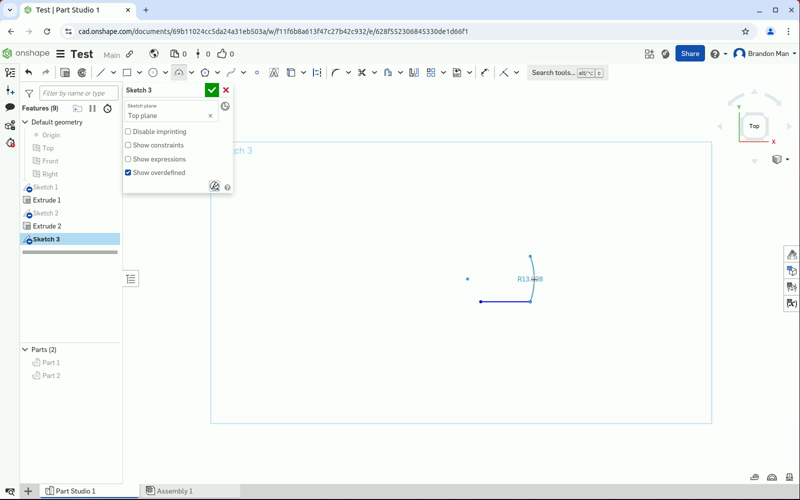
click(534, 279)
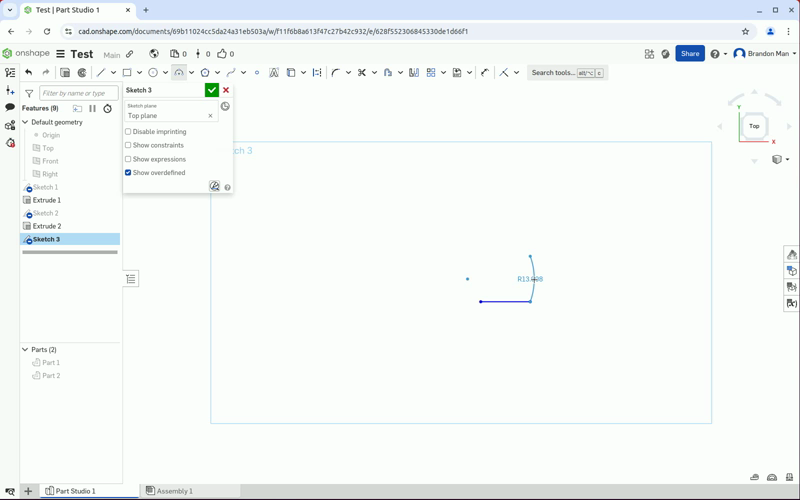
key_up(shift)
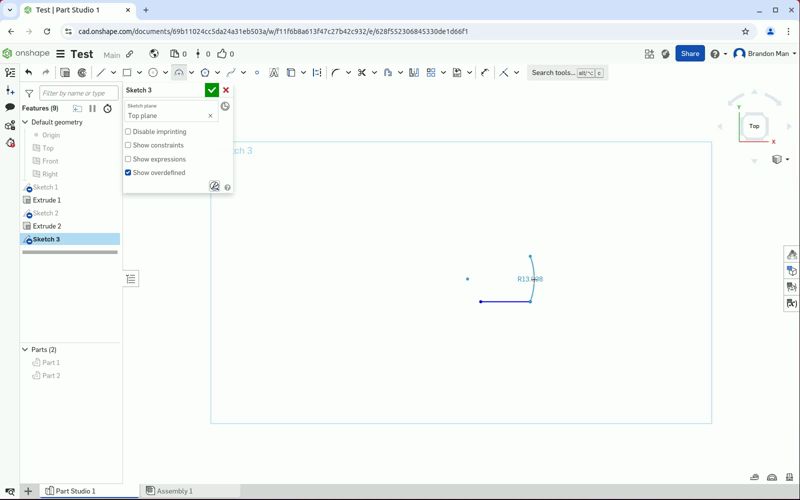
key(esc)
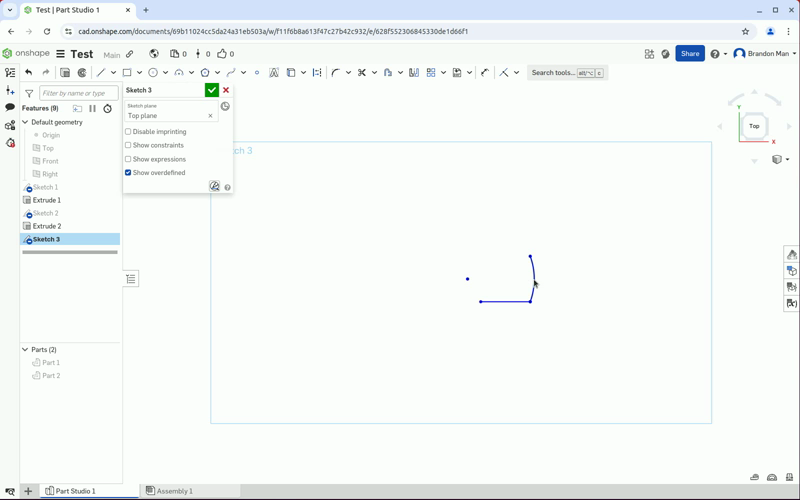
key(l)
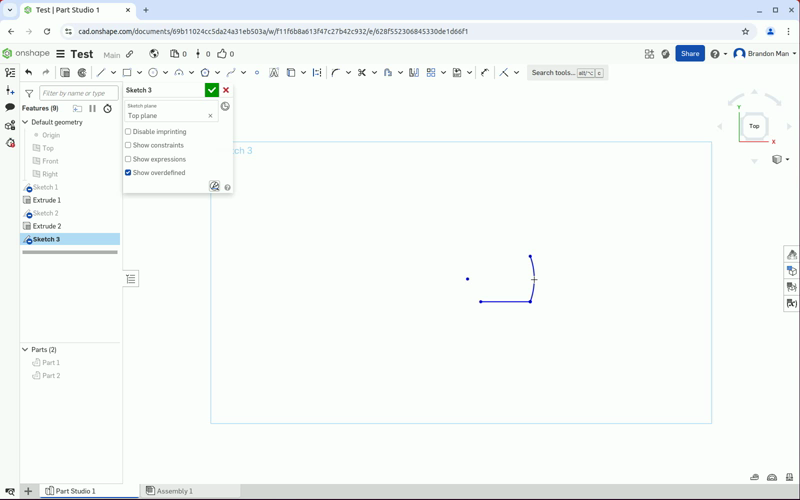
mouse_move(530, 256)
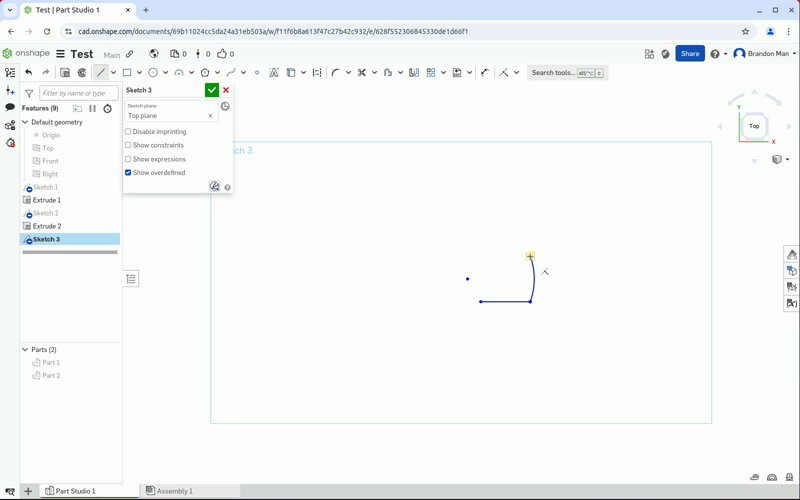
click(530, 256)
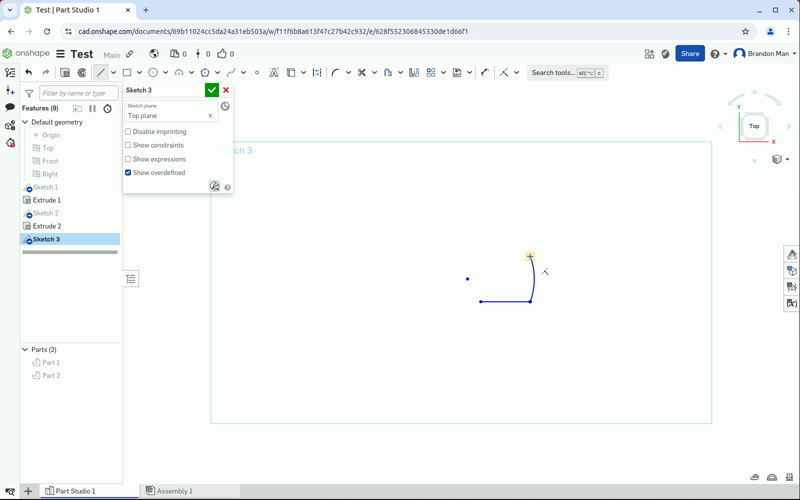
key_down(shift)
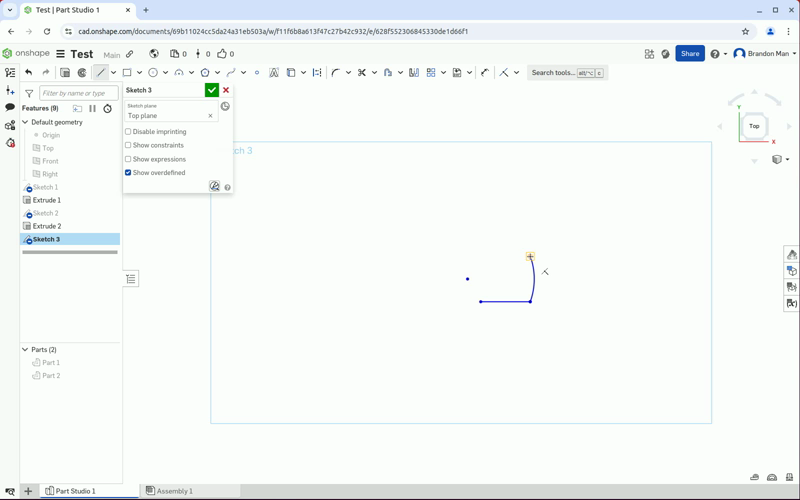
mouse_move(560, 256)
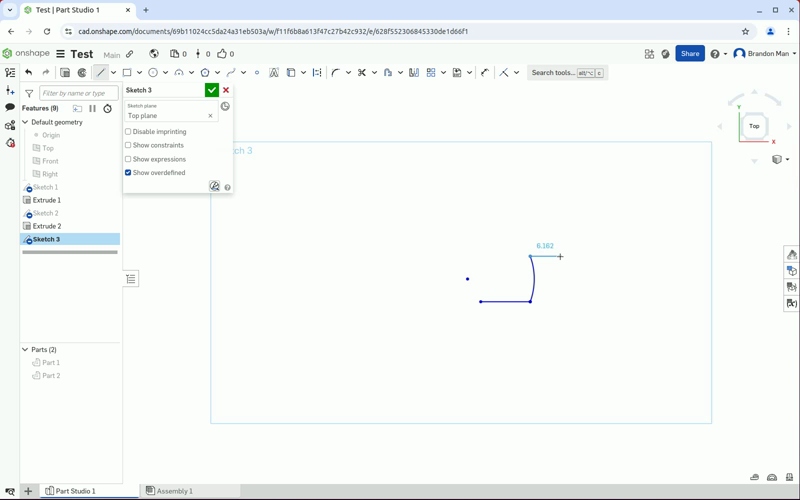
mouse_move(480, 256)
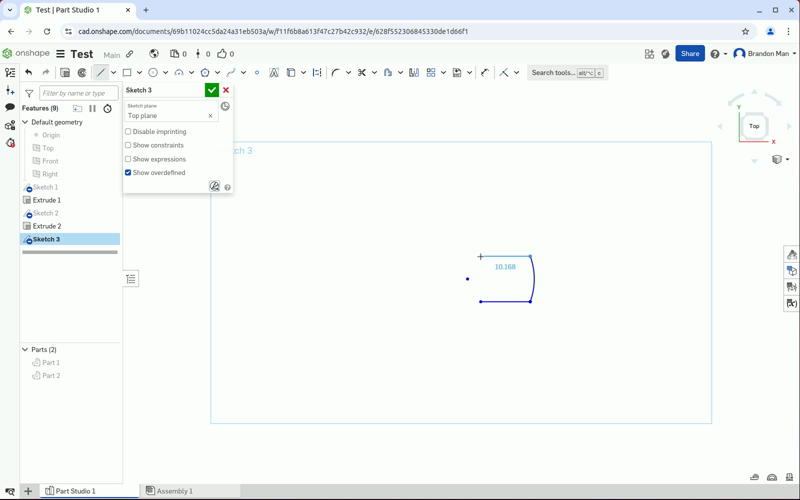
click(480, 256)
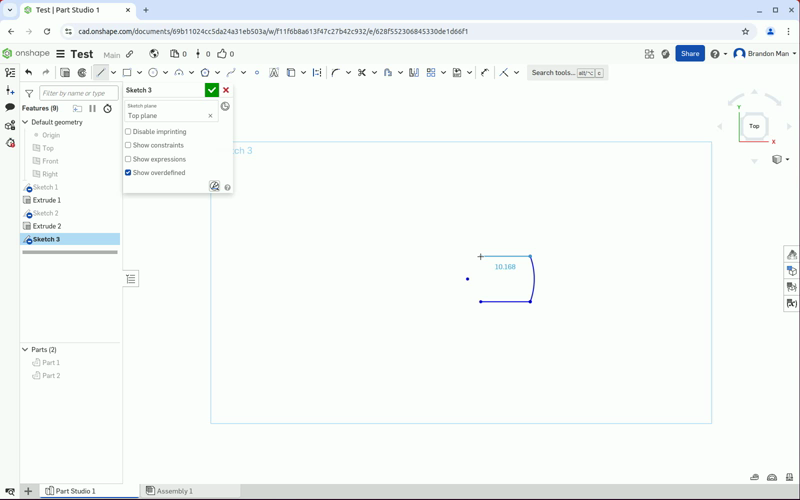
key_up(shift)
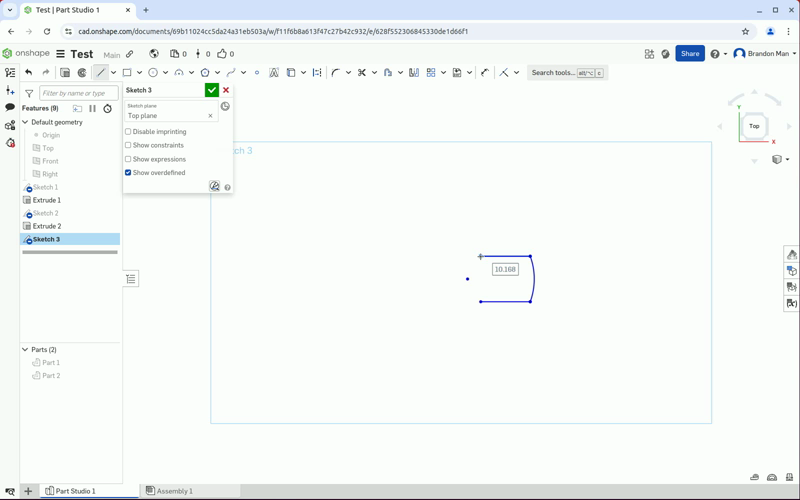
key(esc)
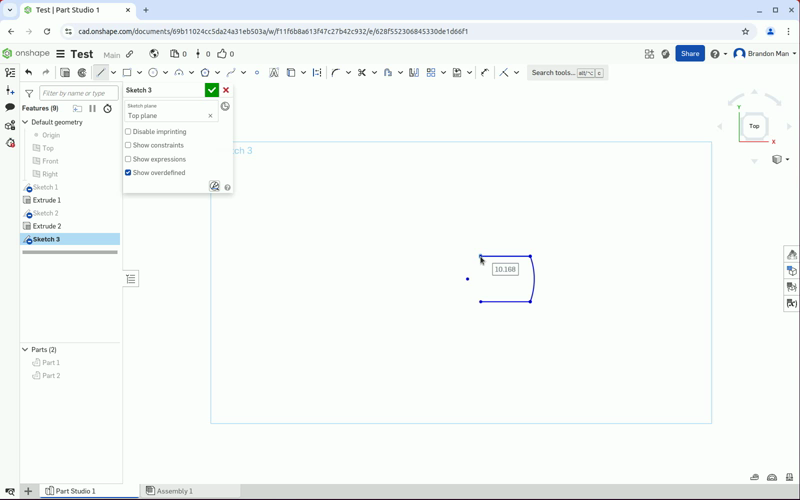
key(a)
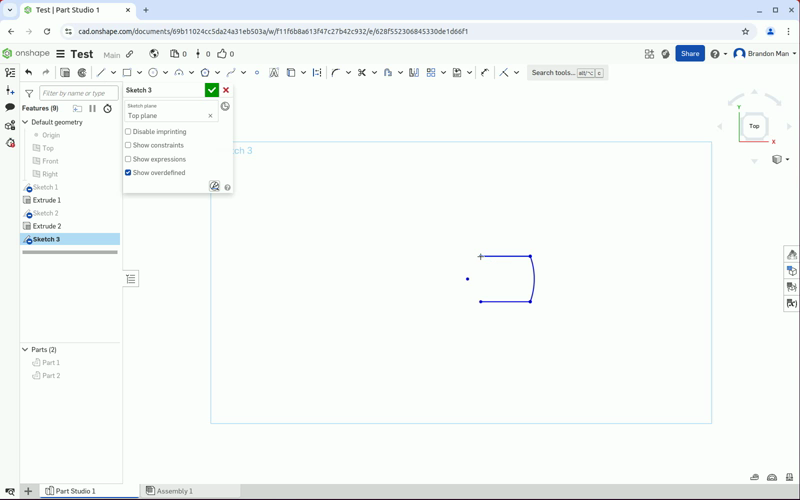
mouse_move(480, 256)
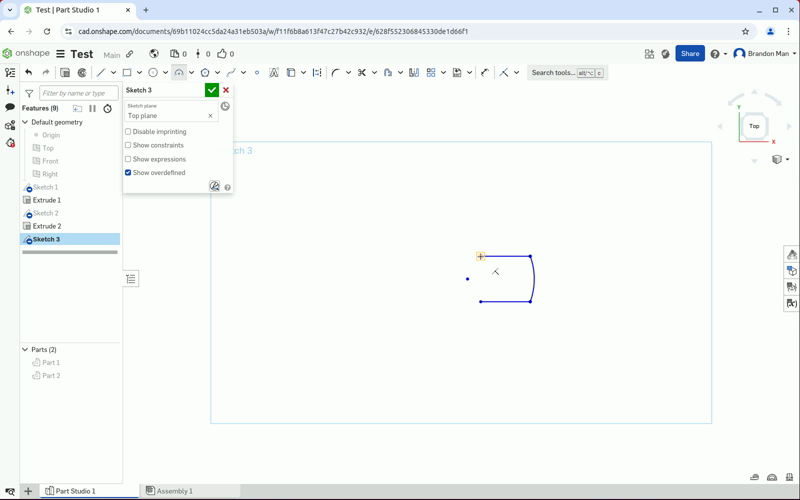
click(480, 256)
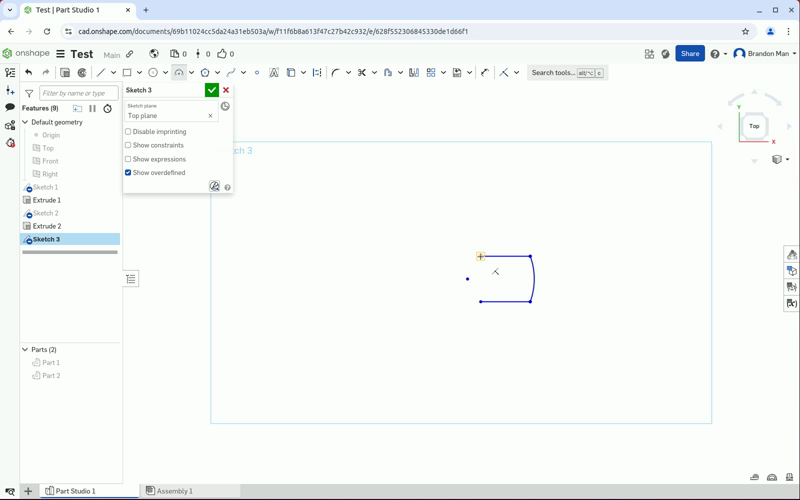
mouse_move(480, 301)
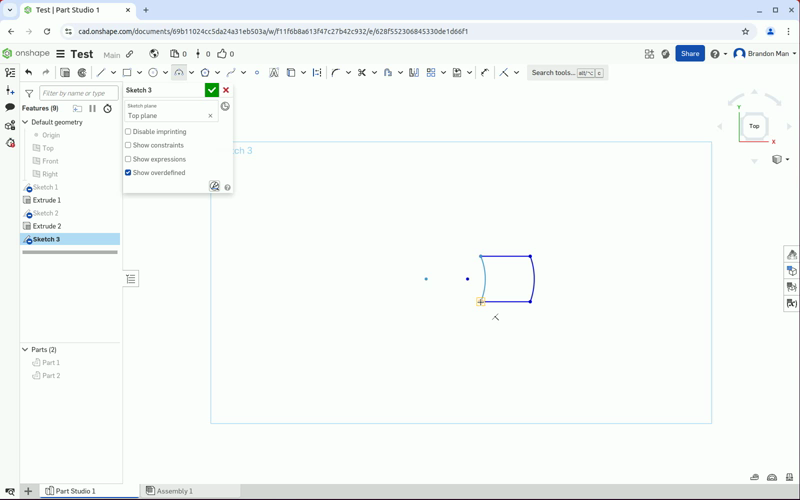
click(480, 301)
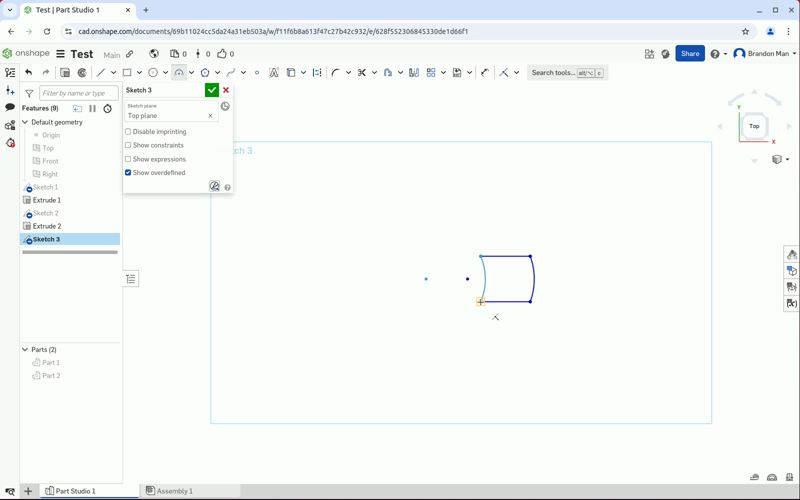
key_down(shift)
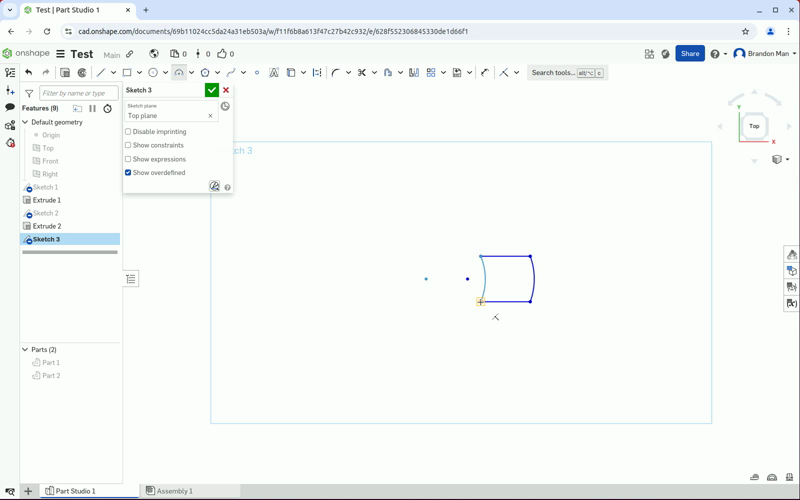
mouse_move(493, 279)
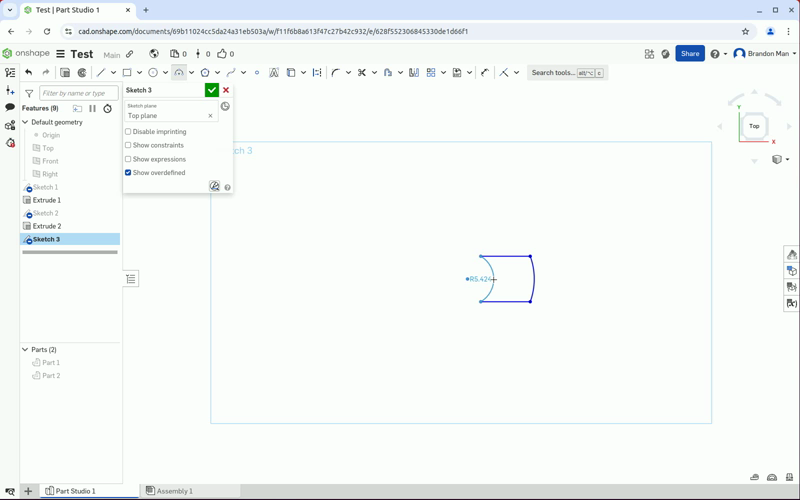
click(493, 279)
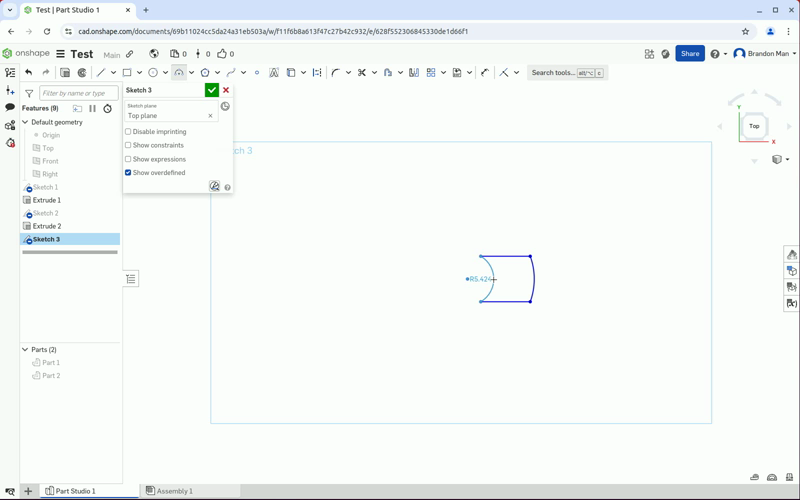
key_up(shift)
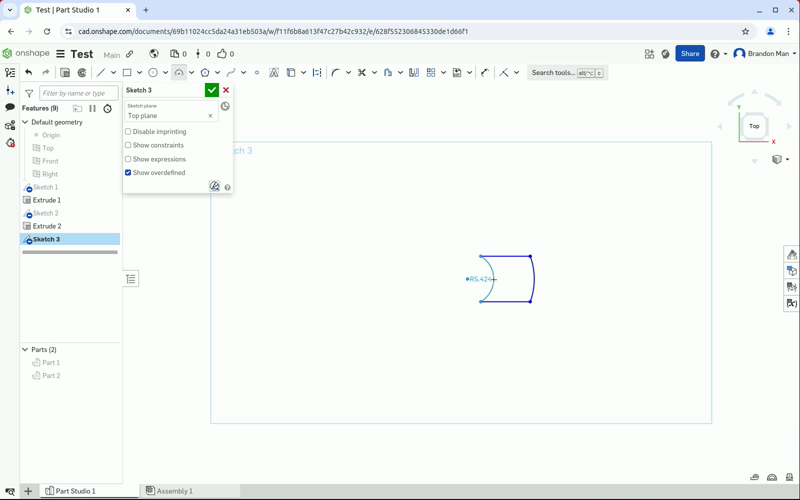
key(esc)
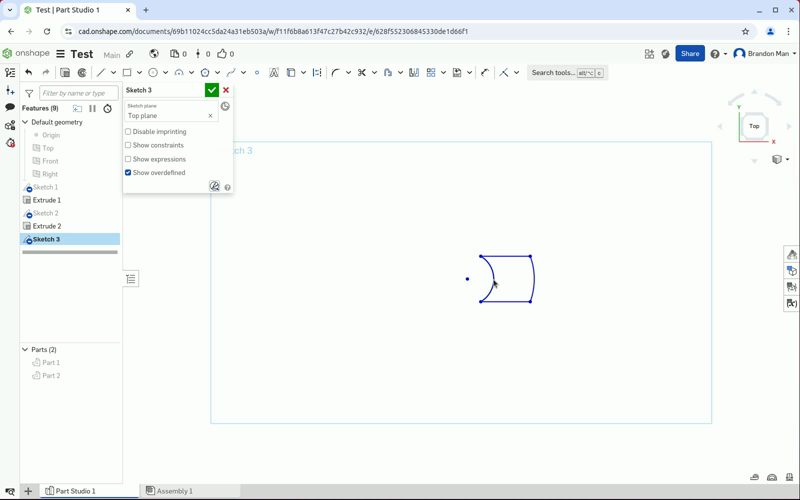
mouse_move(521, 269)
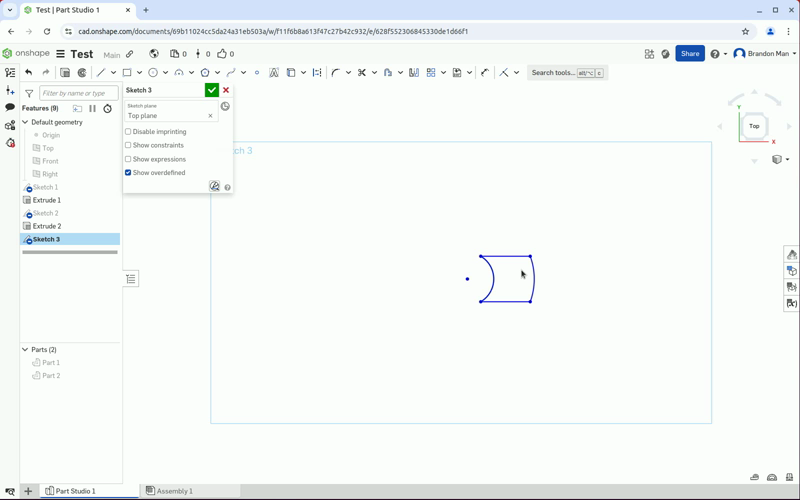
click(521, 269)
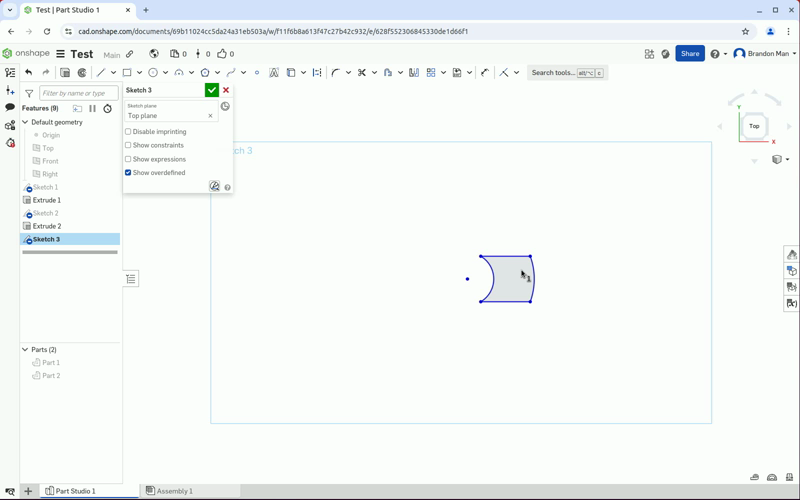
mouse_move(73, 352)
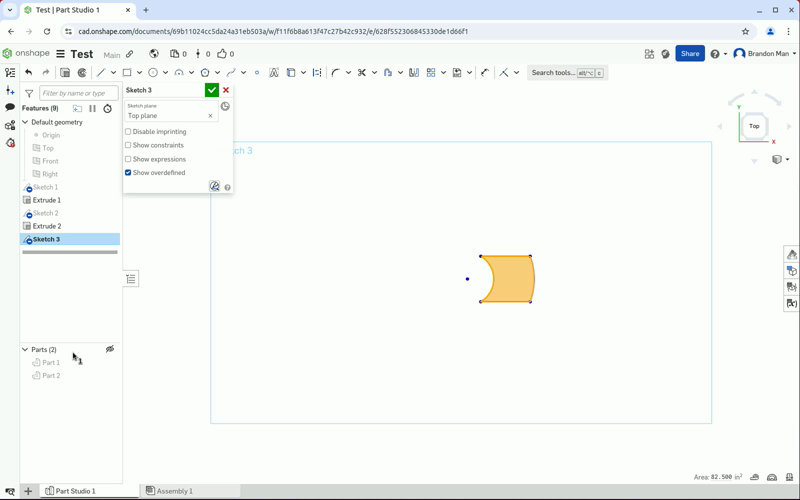
key(shift+y)
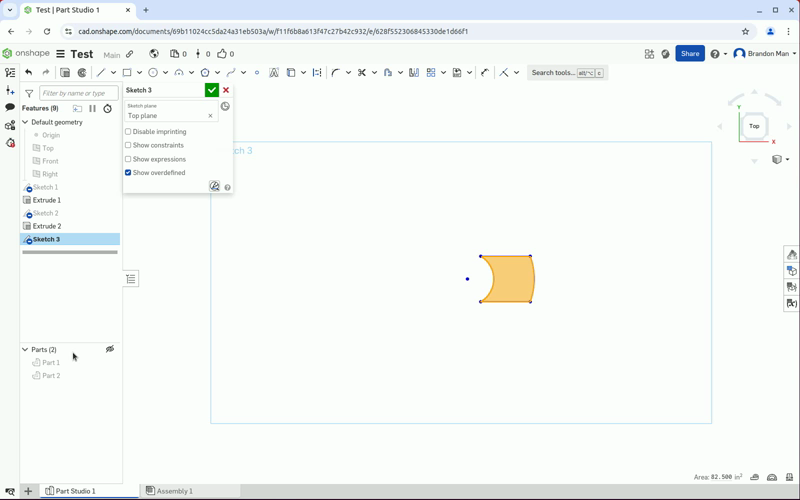
key(shift+e)
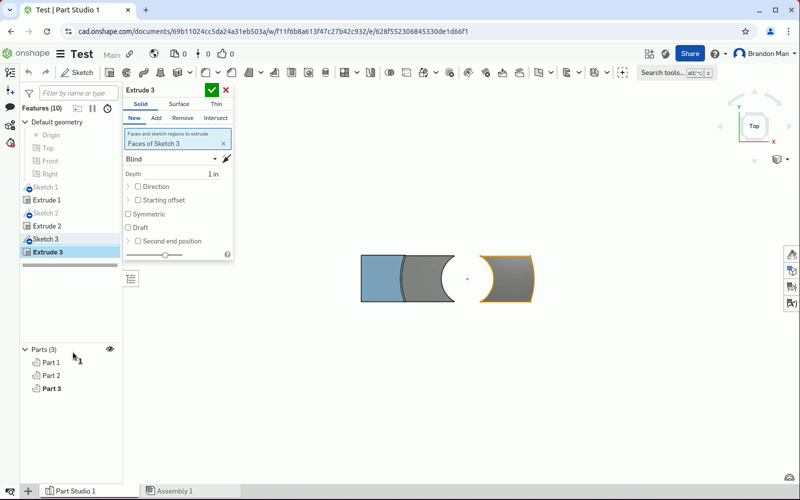
mouse_move(143, 106)
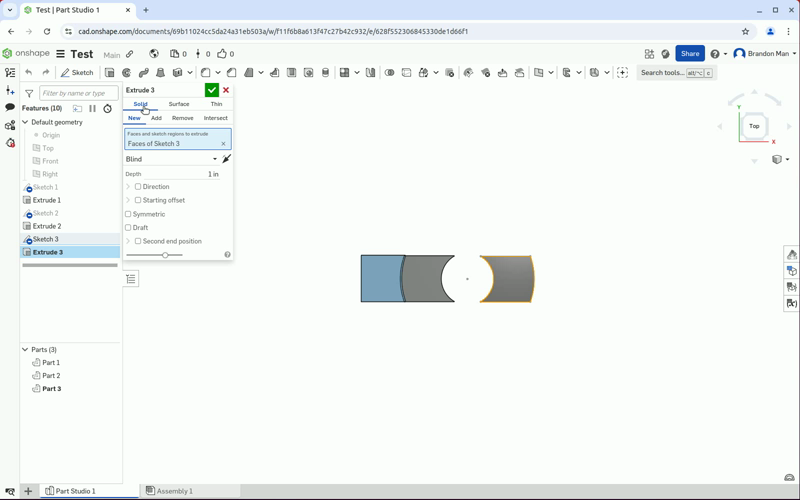
click(143, 106)
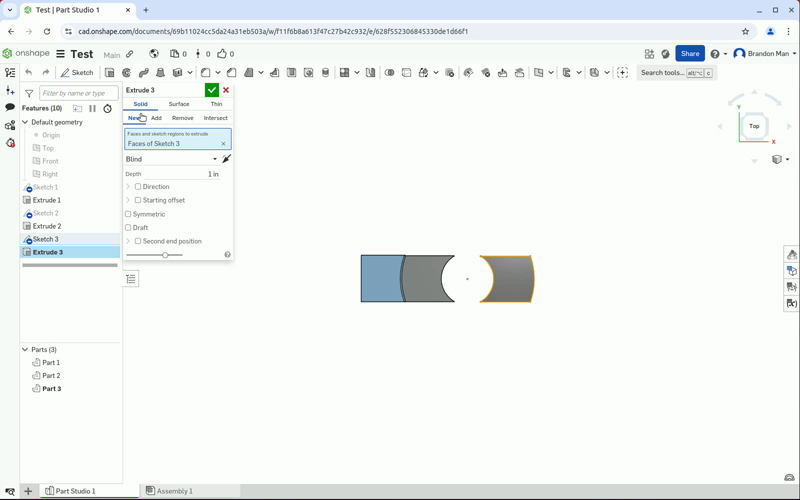
mouse_move(137, 120)
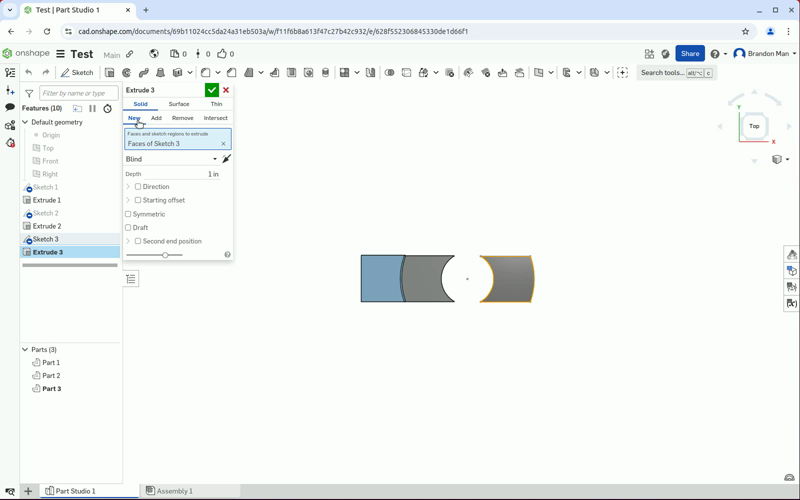
click(137, 120)
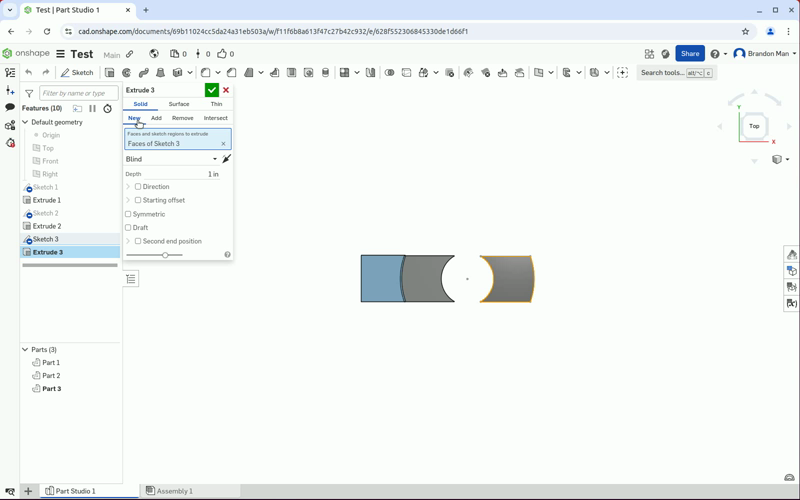
key(tab, 4)
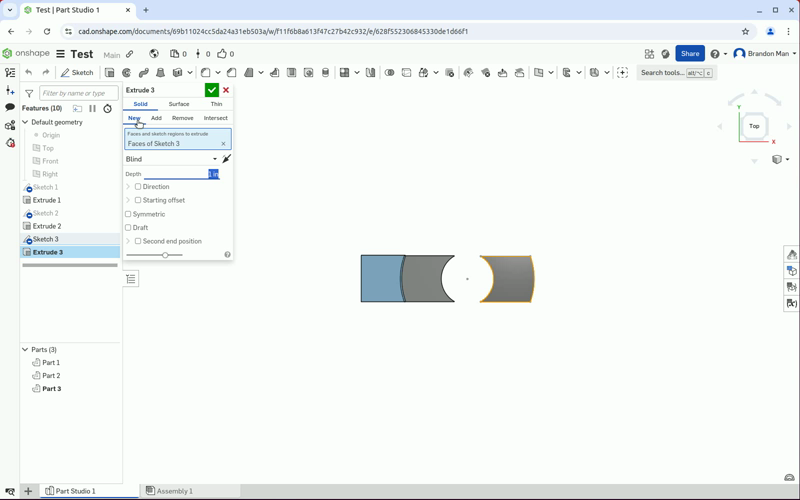
text(1.926)
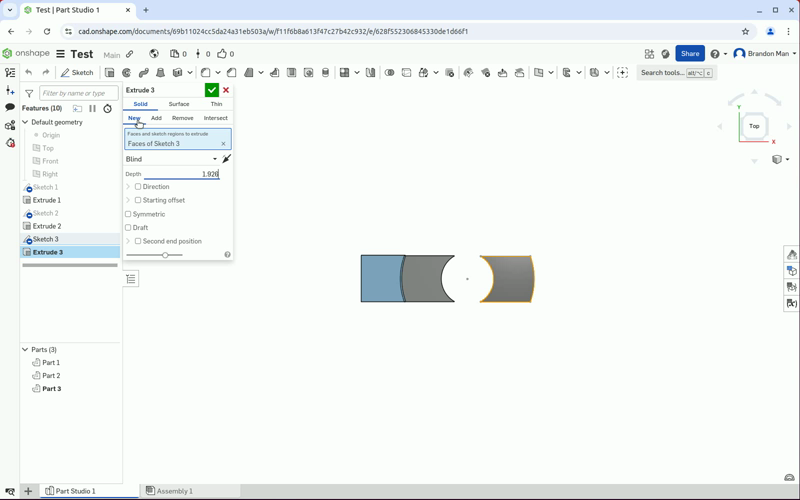
key(enter)
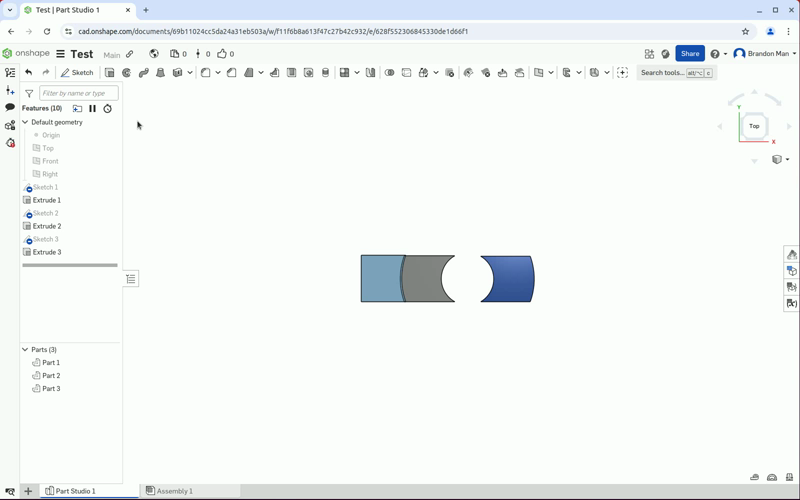
key(shift+h)
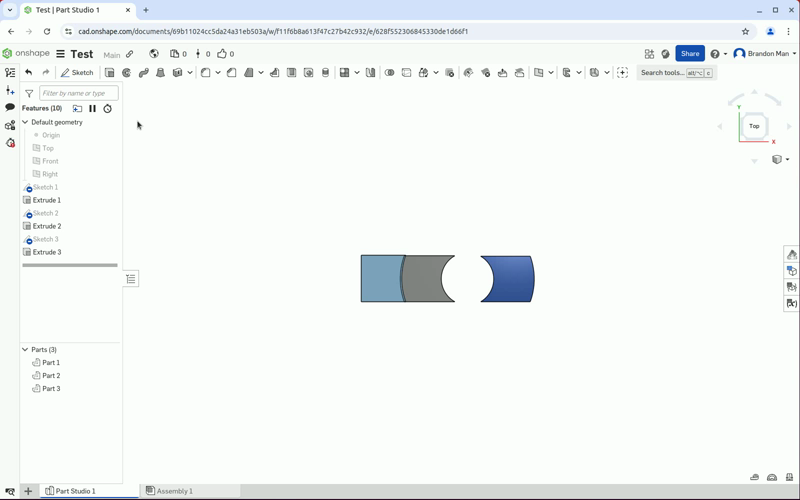
key(shift+h)
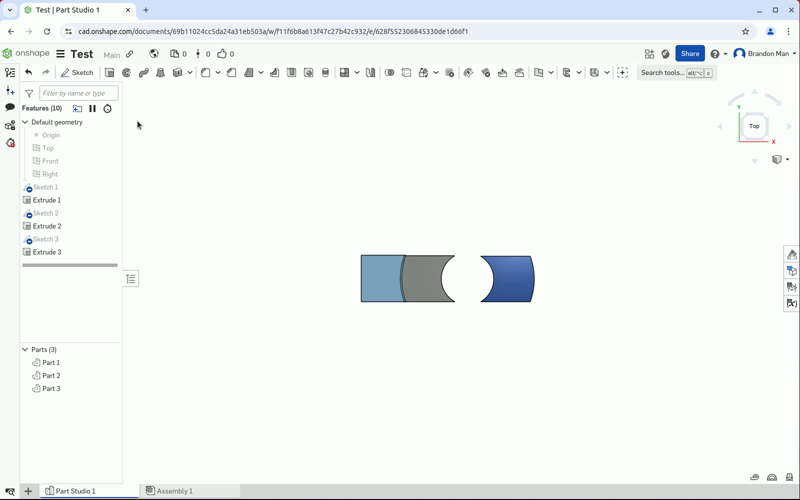
mouse_move(73, 189)
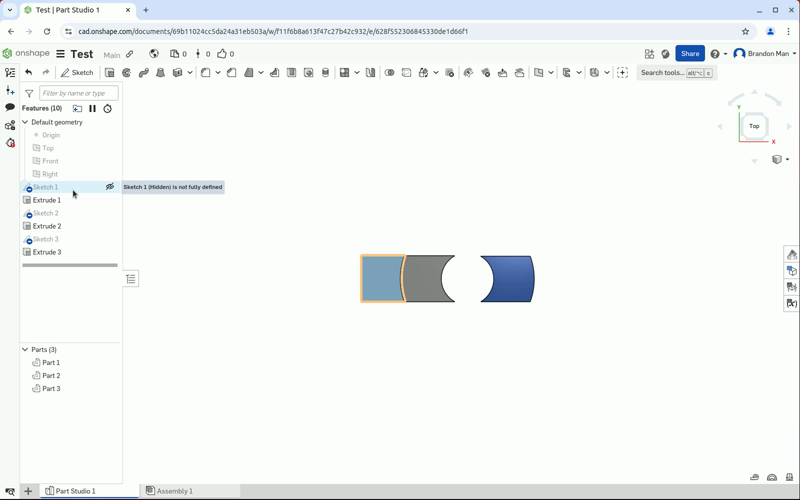
click(73, 189)
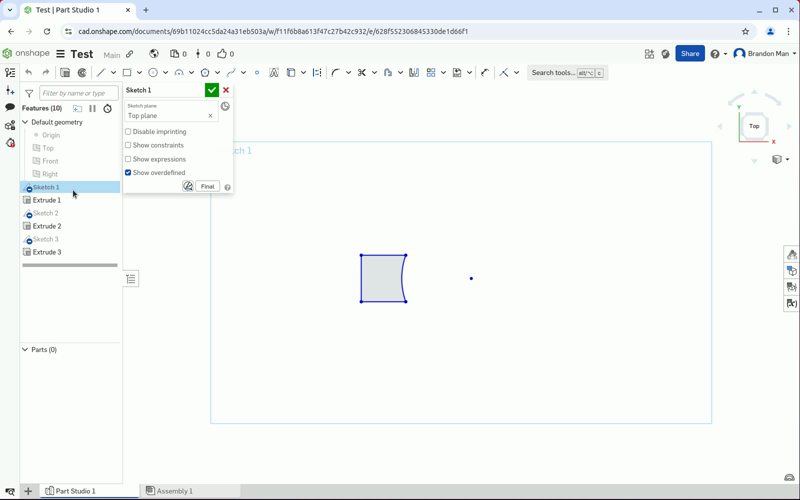
mouse_move(229, 92)
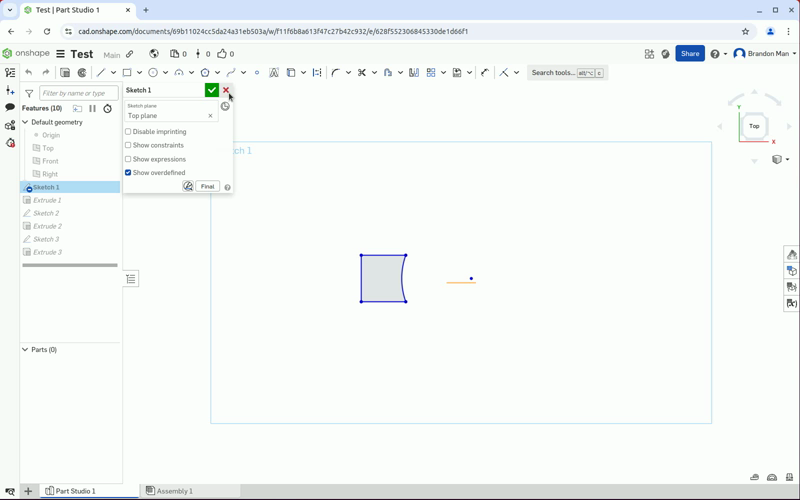
click(229, 92)
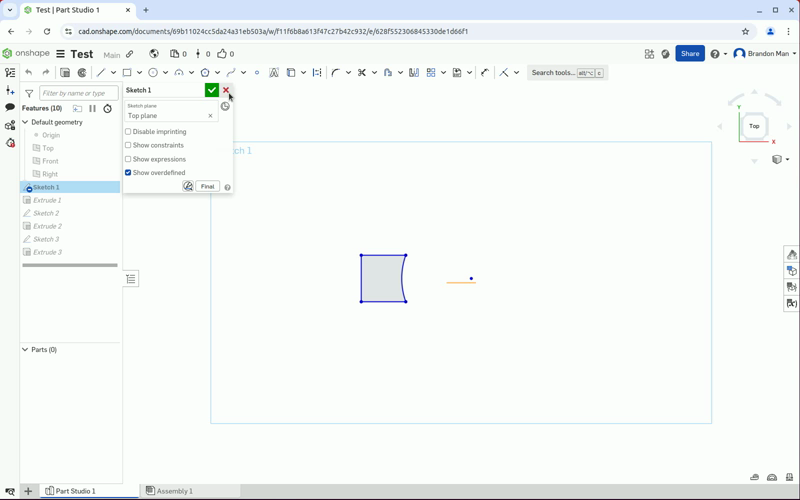
key(shift+s)
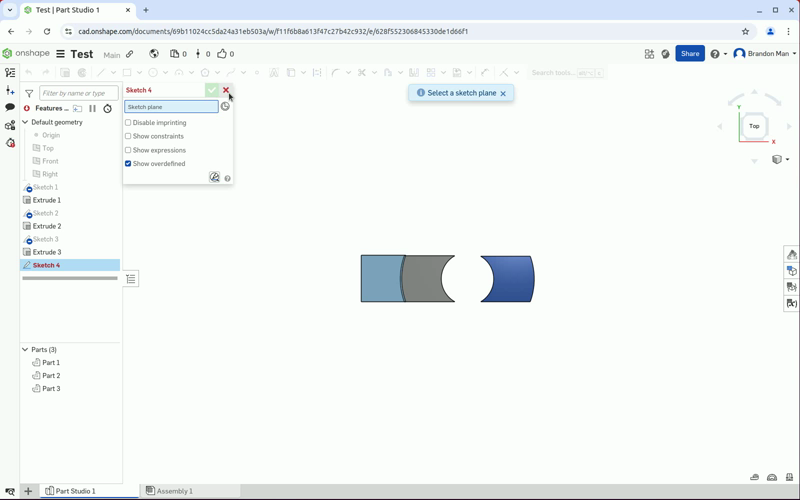
mouse_move(73, 150)
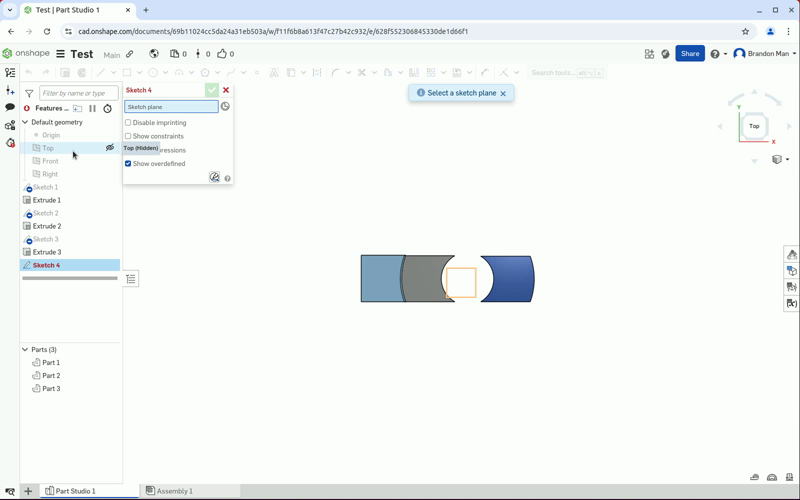
click(73, 150)
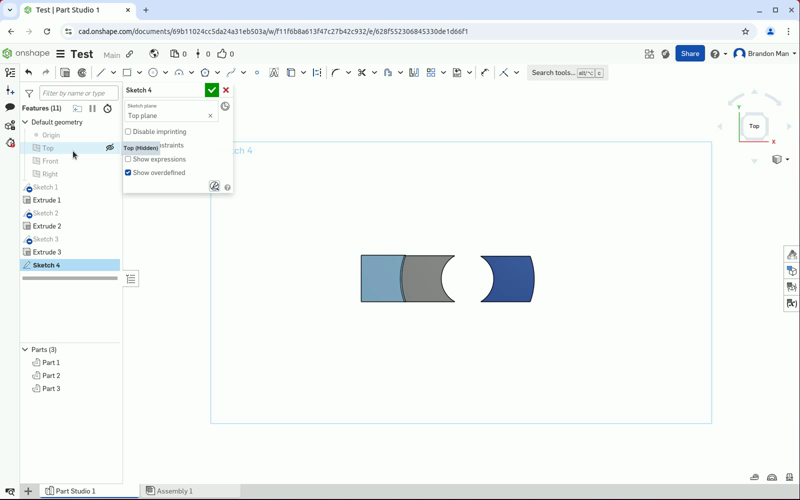
mouse_move(73, 352)
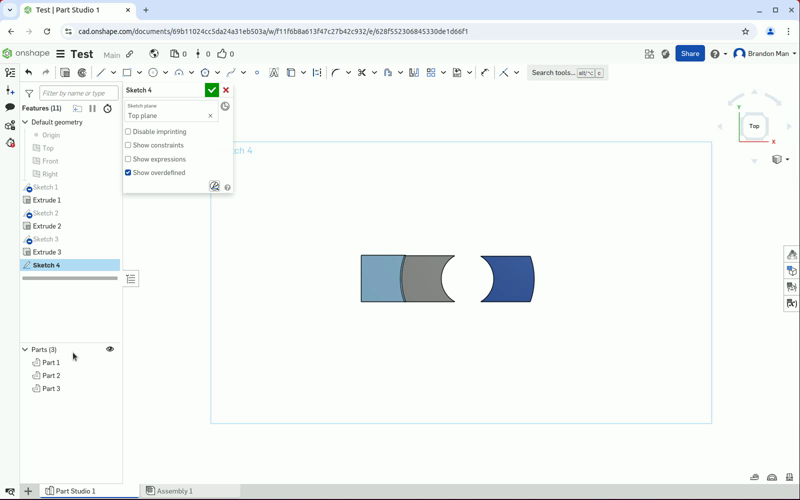
key(y)
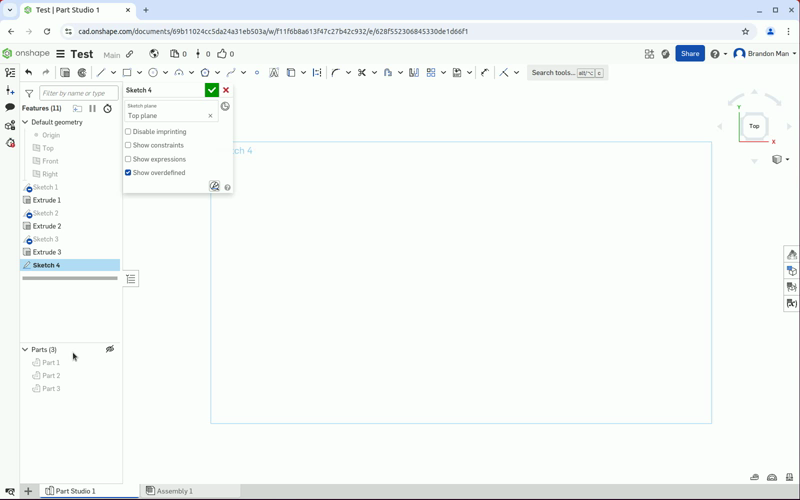
key(l)
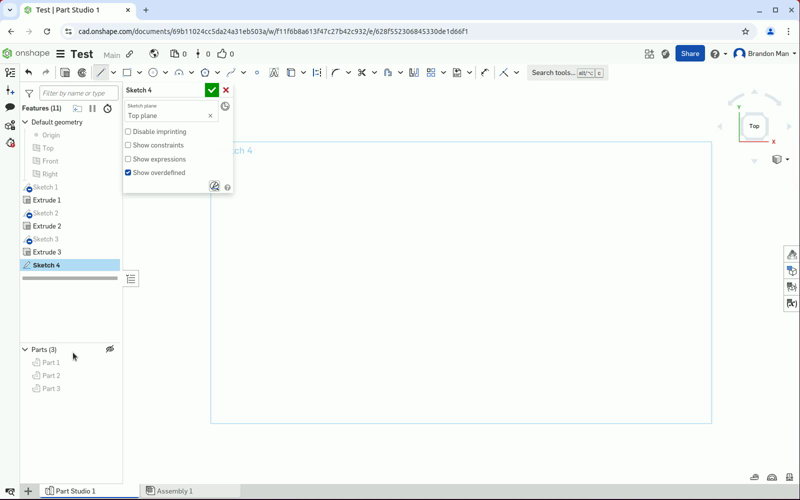
key_down(shift)
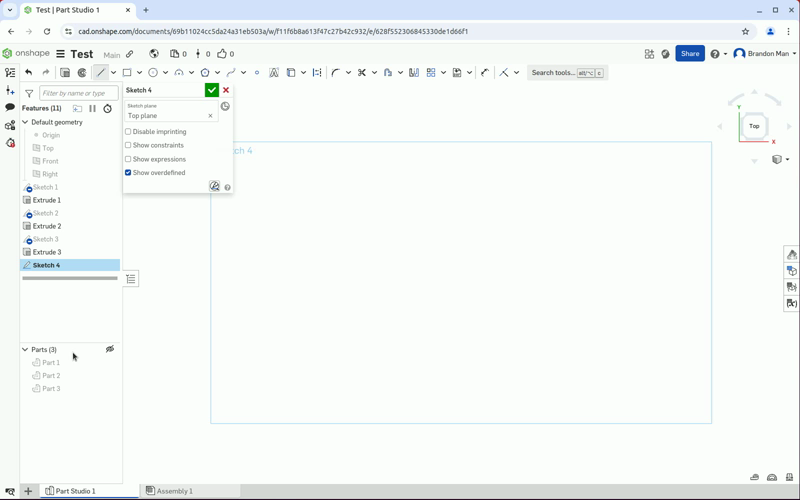
mouse_move(529, 301)
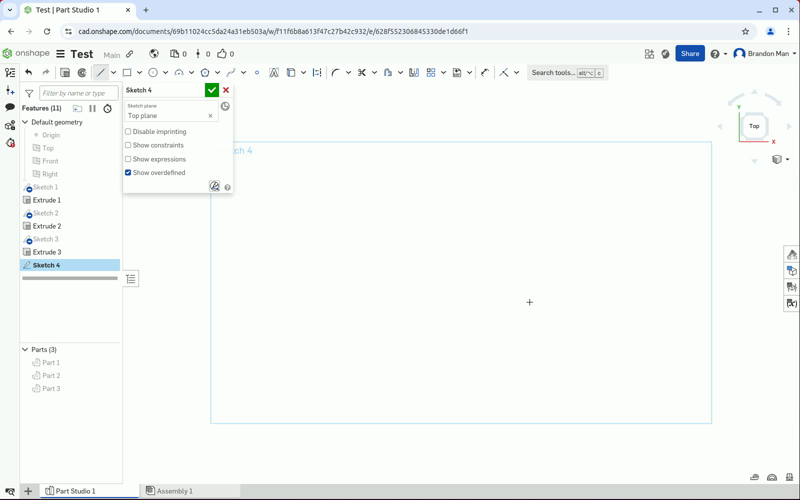
click(529, 301)
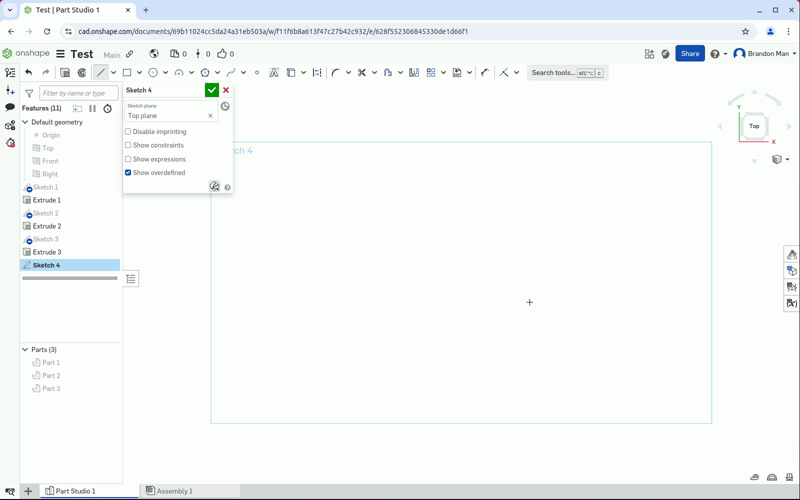
key_up(shift)
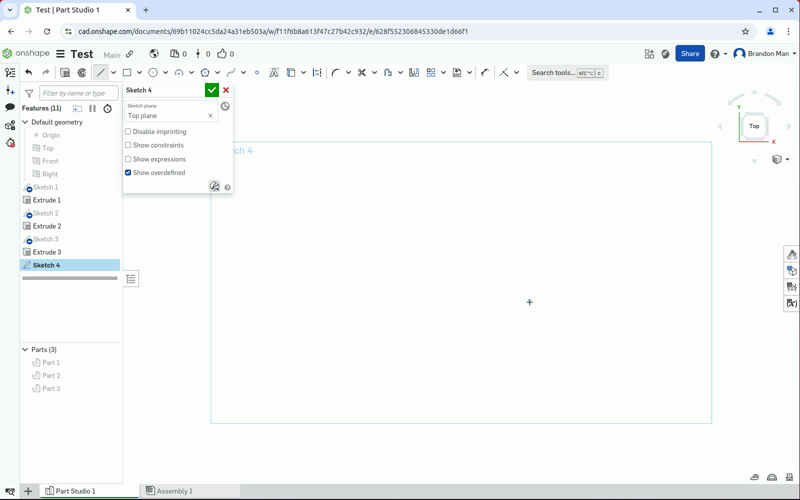
key_down(shift)
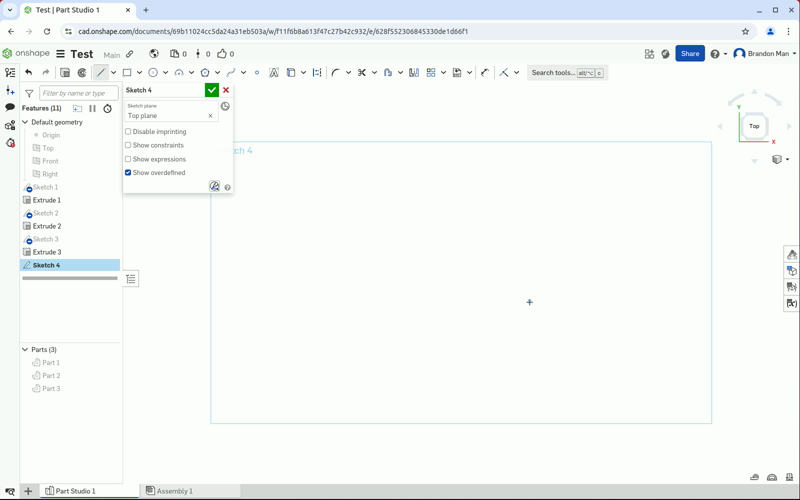
mouse_move(559, 301)
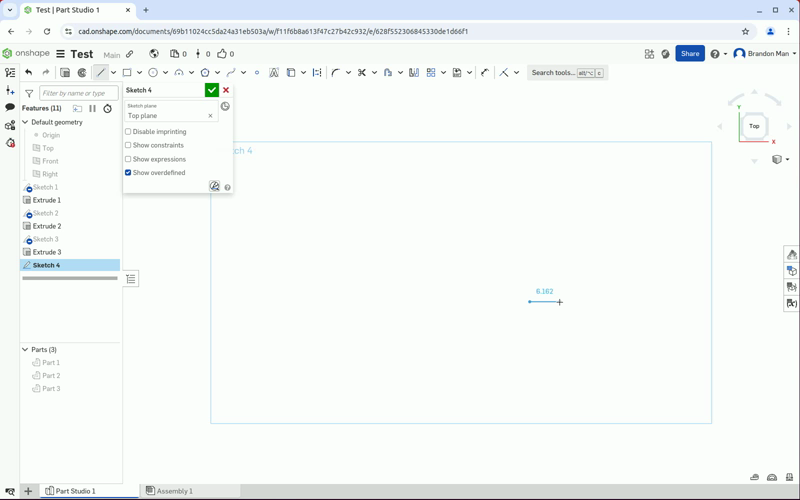
mouse_move(574, 301)
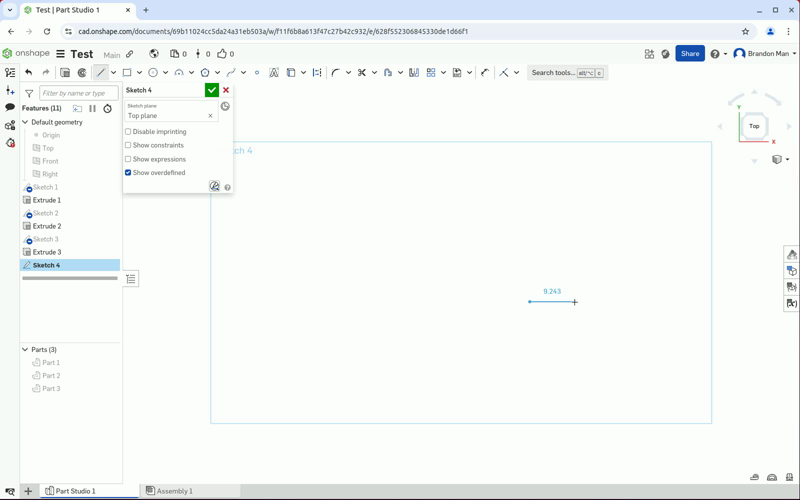
click(574, 301)
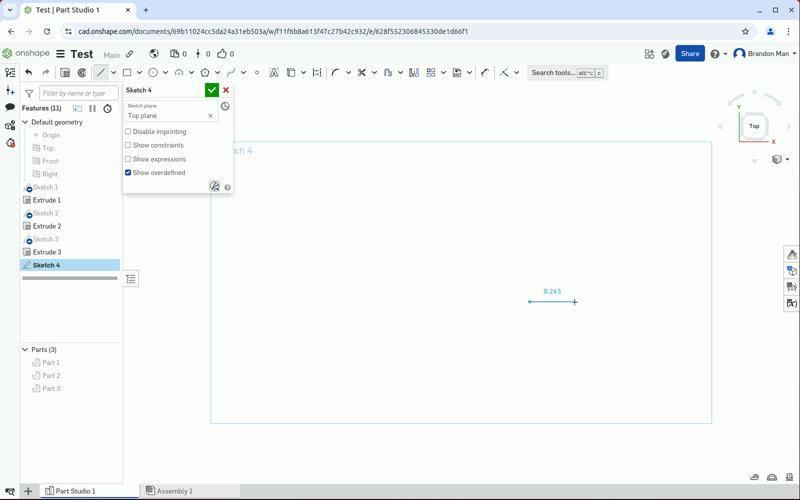
key_up(shift)
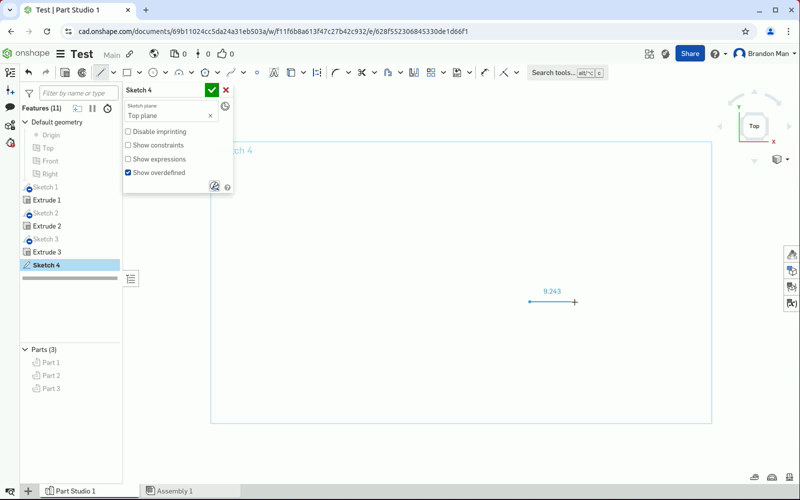
key_down(shift)
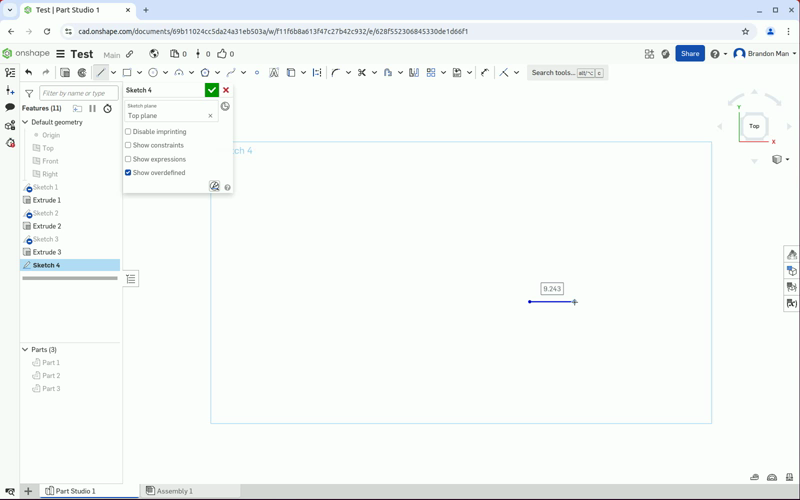
mouse_move(589, 301)
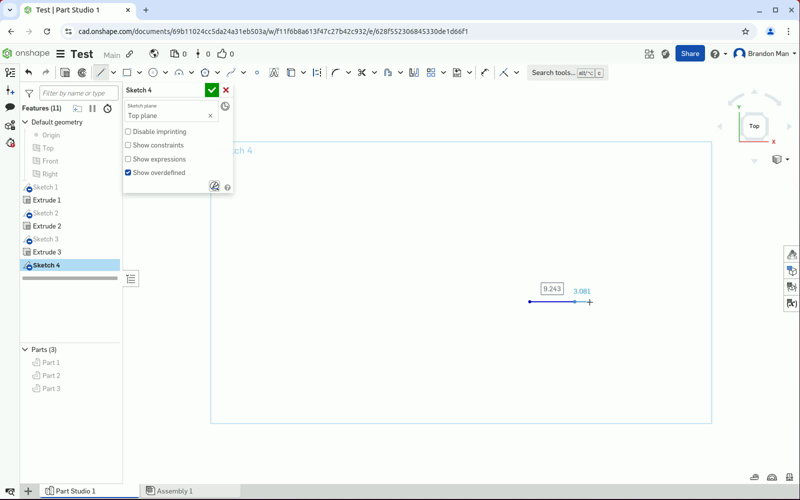
mouse_move(574, 255)
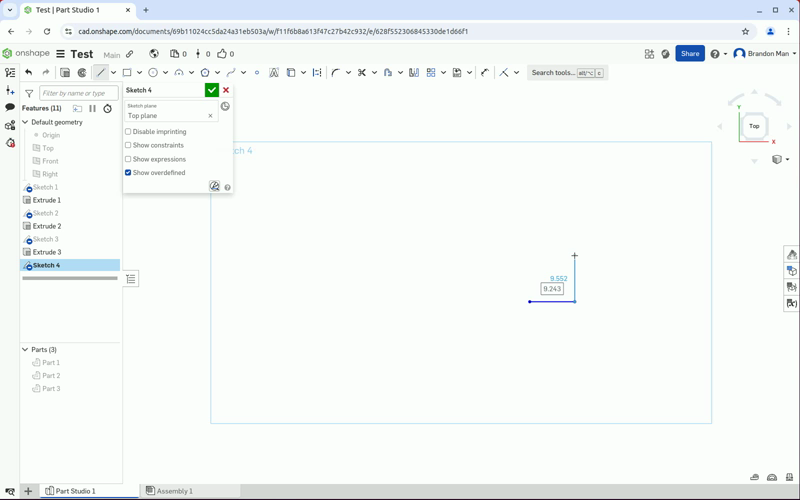
click(574, 255)
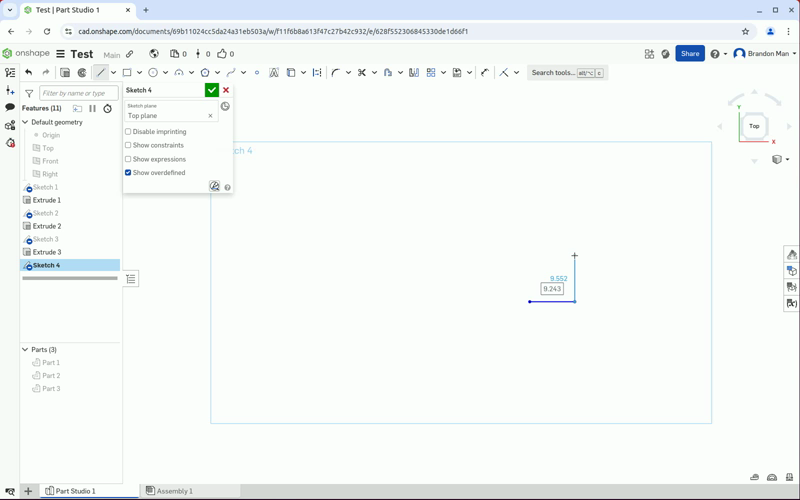
key_up(shift)
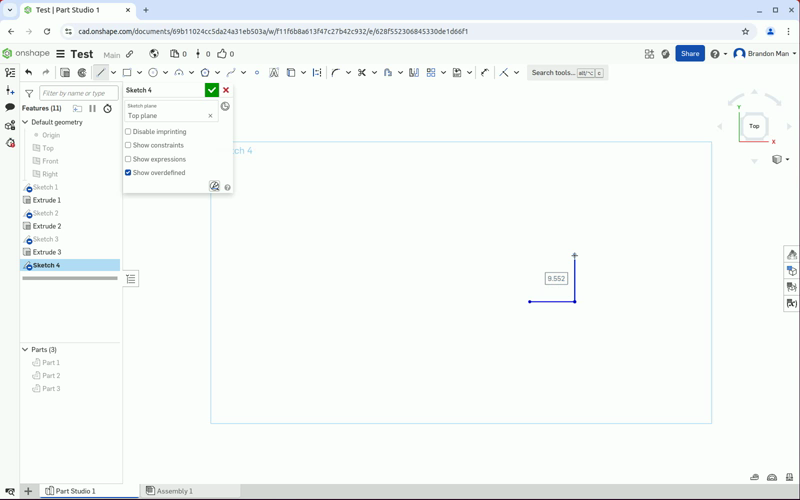
key_down(shift)
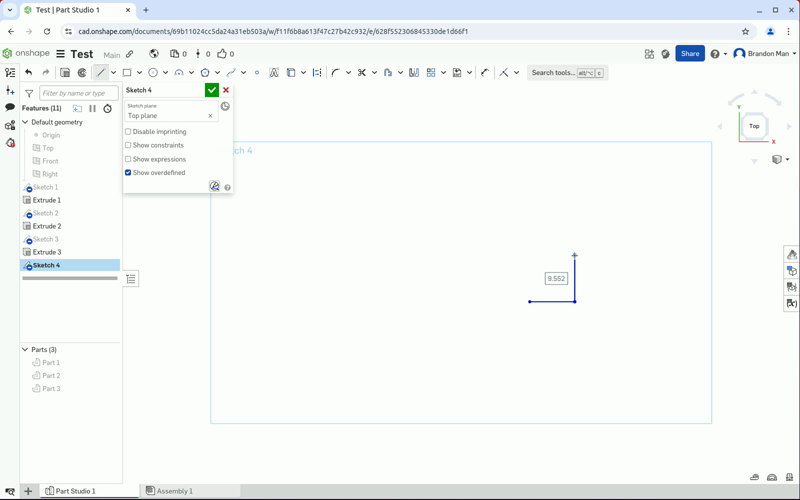
mouse_move(589, 255)
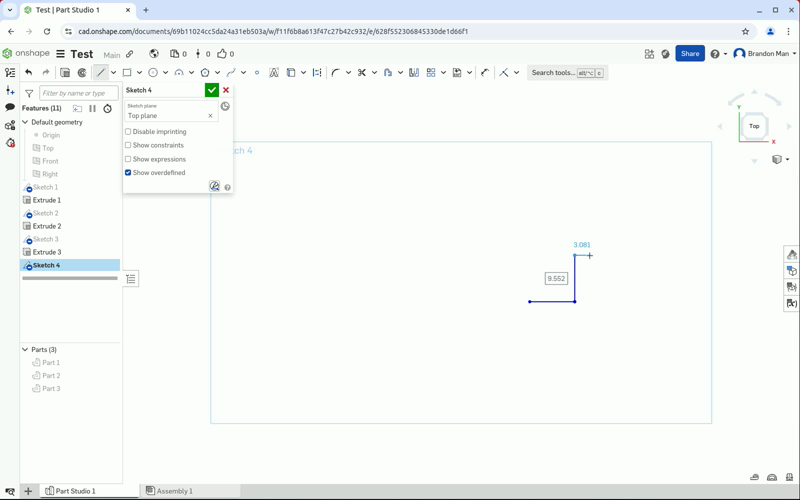
mouse_move(529, 255)
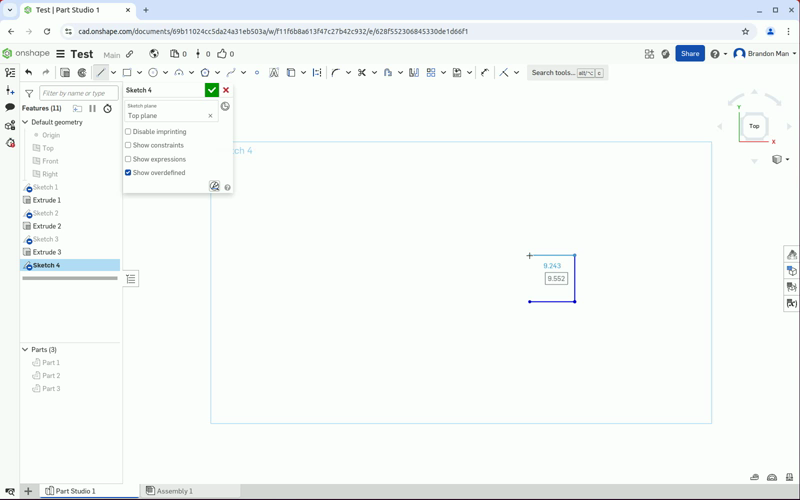
click(529, 255)
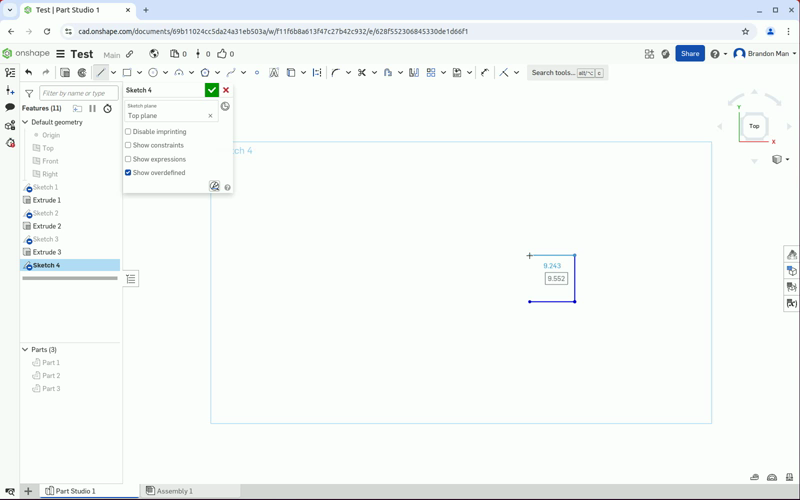
key_up(shift)
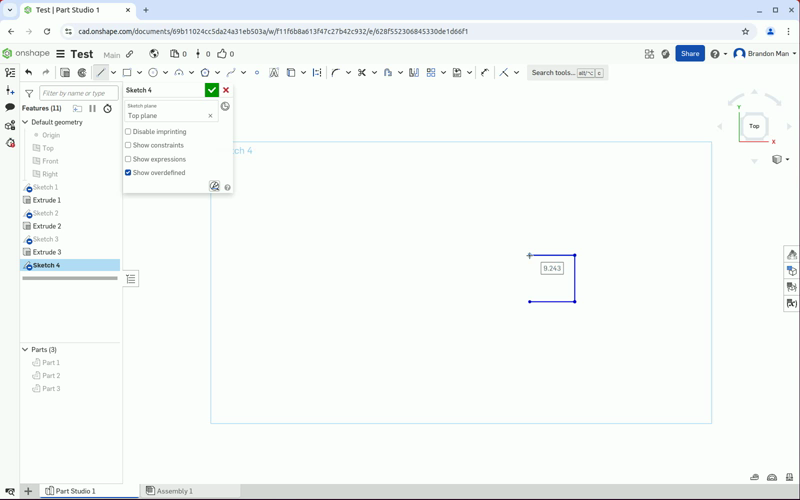
key(esc)
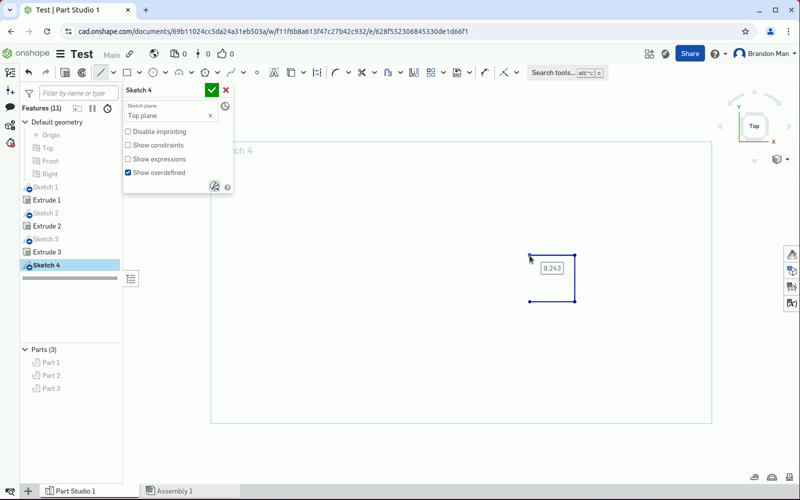
key(a)
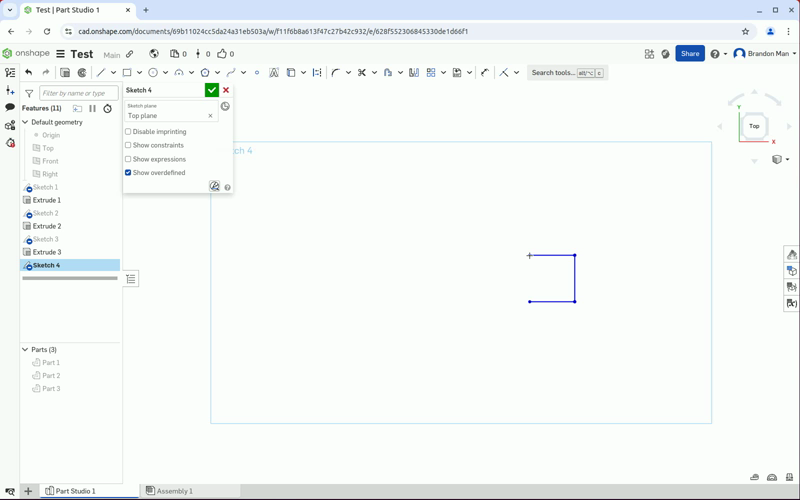
mouse_move(529, 255)
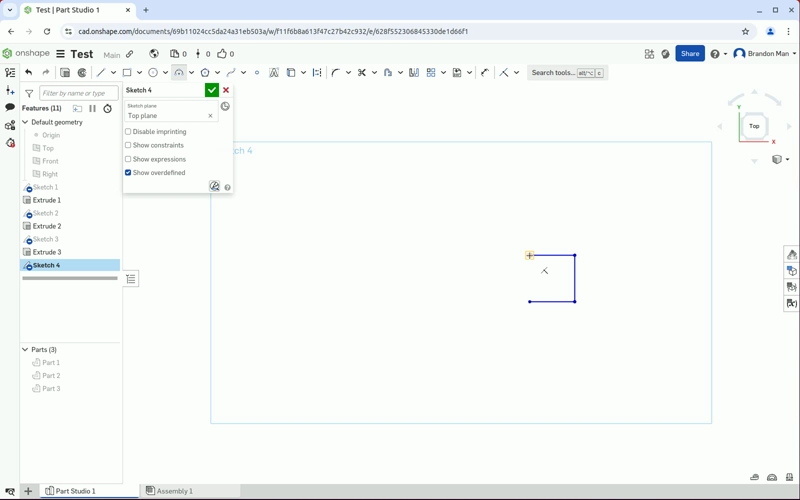
click(529, 255)
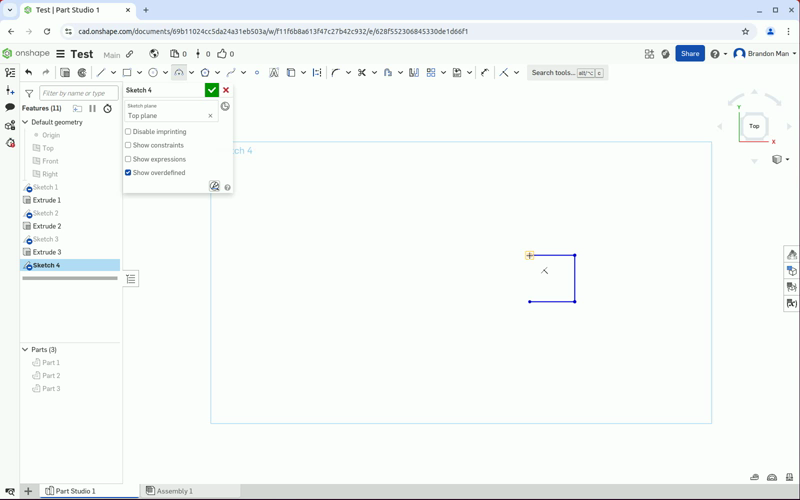
mouse_move(529, 301)
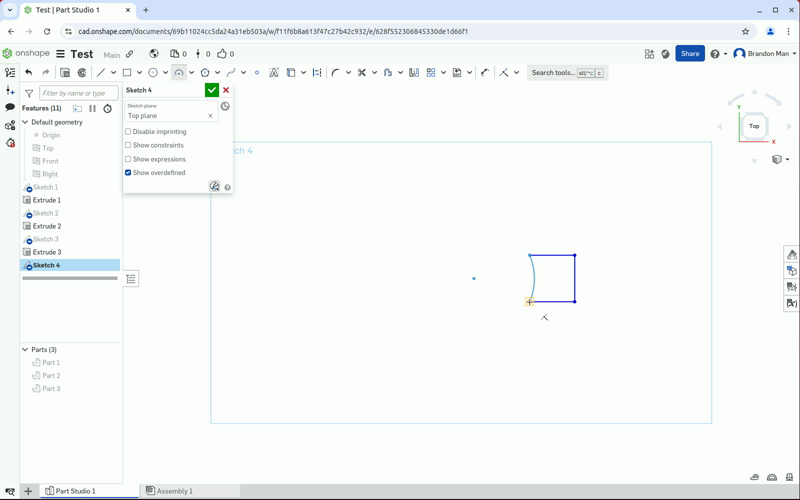
click(529, 301)
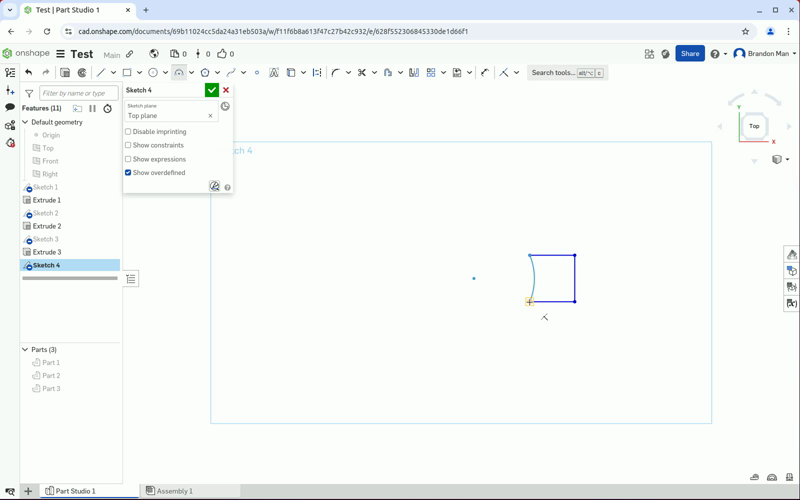
key_down(shift)
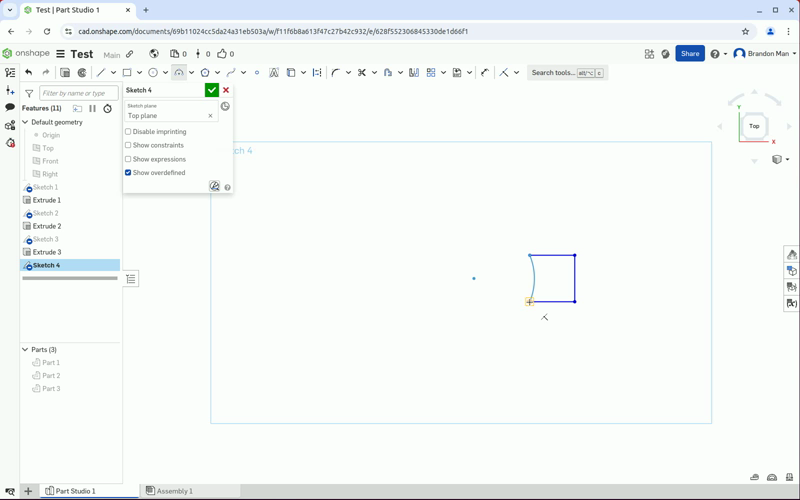
mouse_move(534, 278)
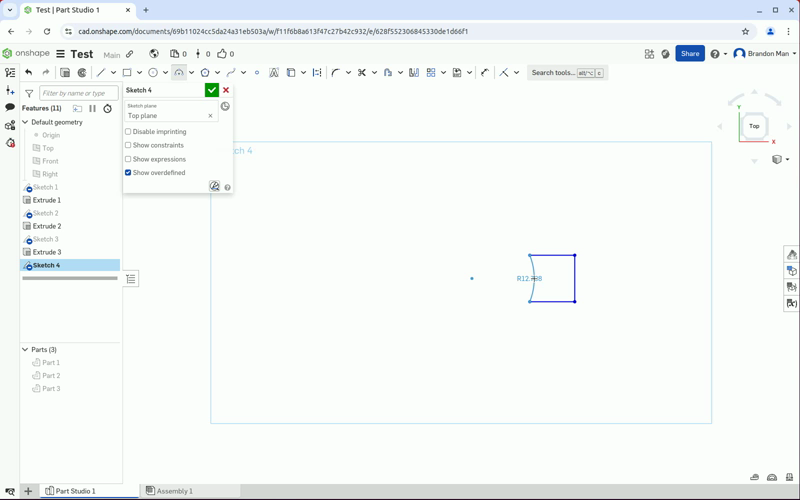
click(534, 278)
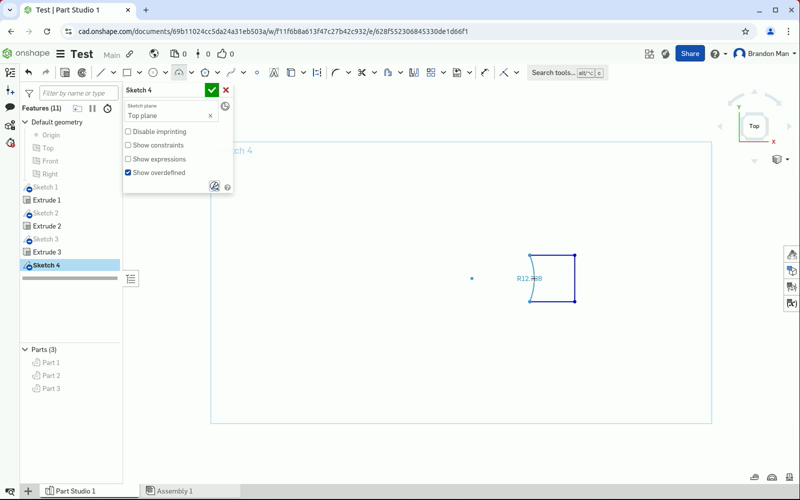
key_up(shift)
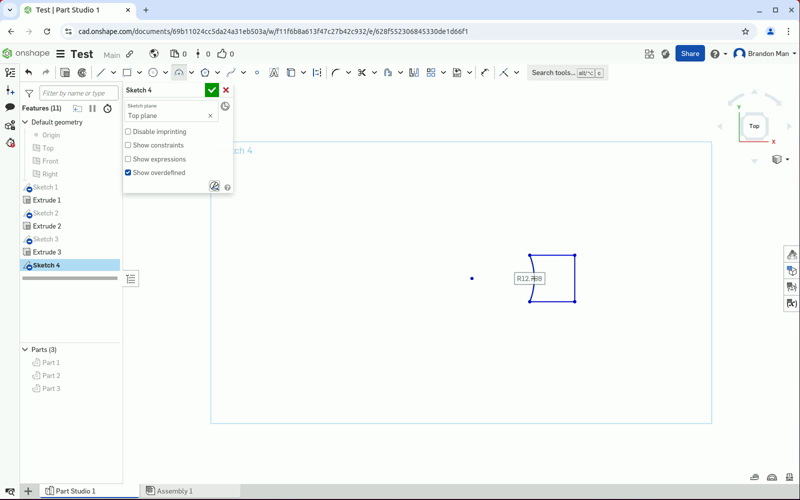
key(esc)
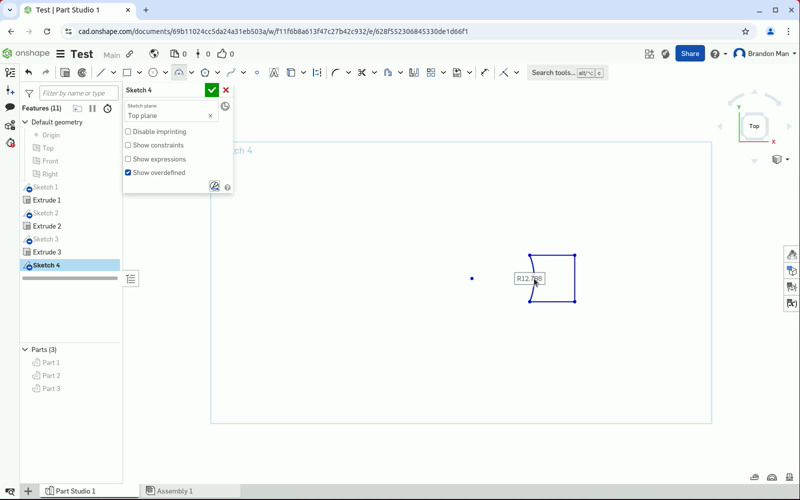
mouse_move(543, 288)
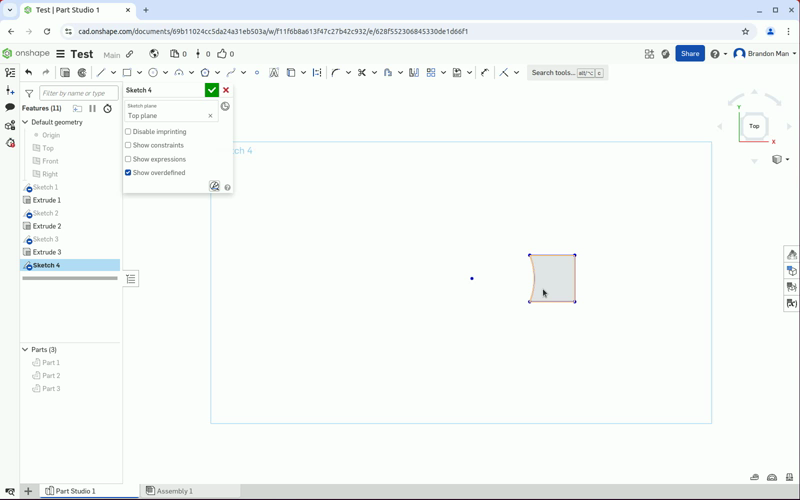
click(543, 288)
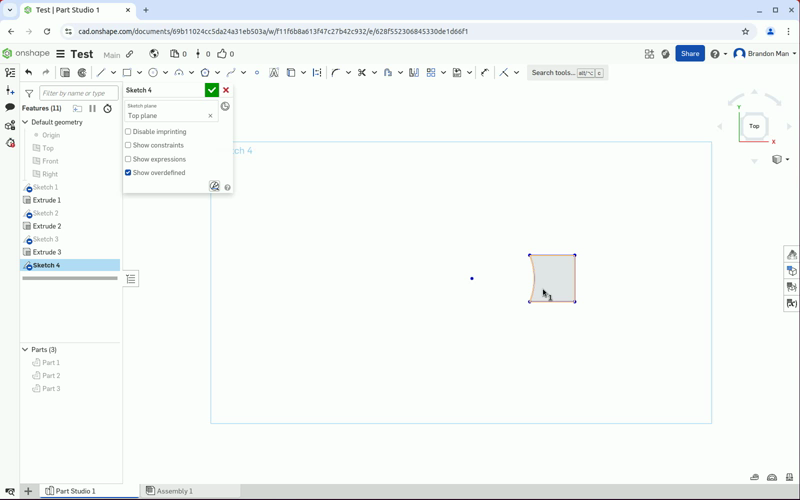
mouse_move(73, 352)
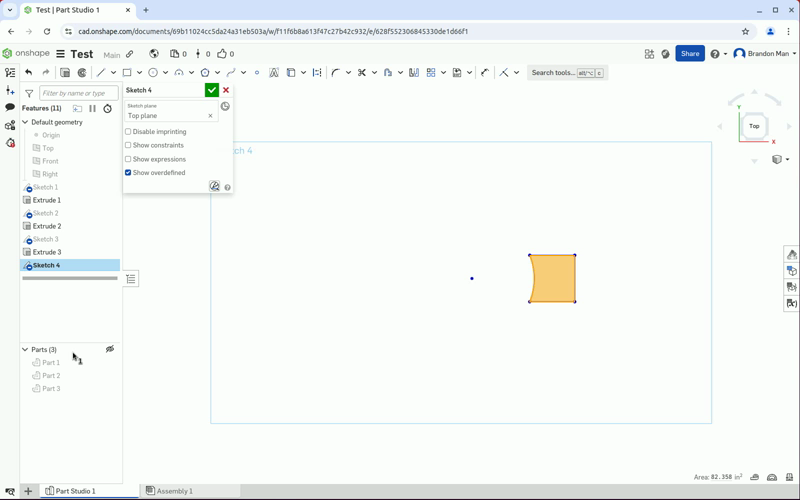
key(shift+y)
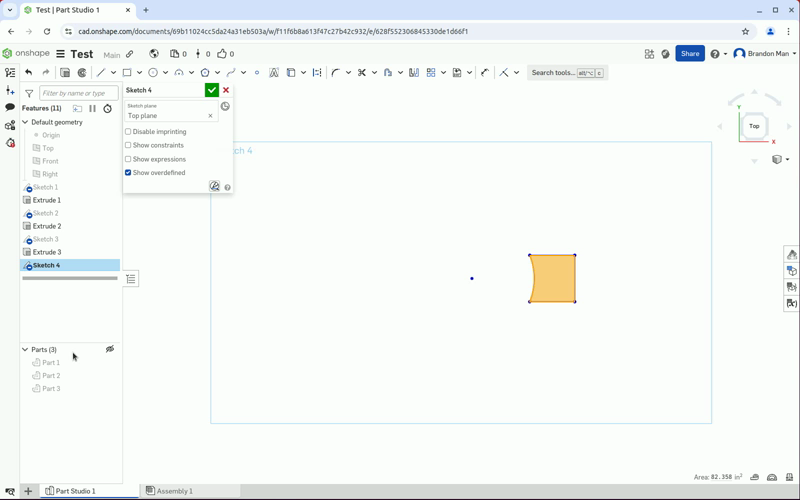
key(shift+e)
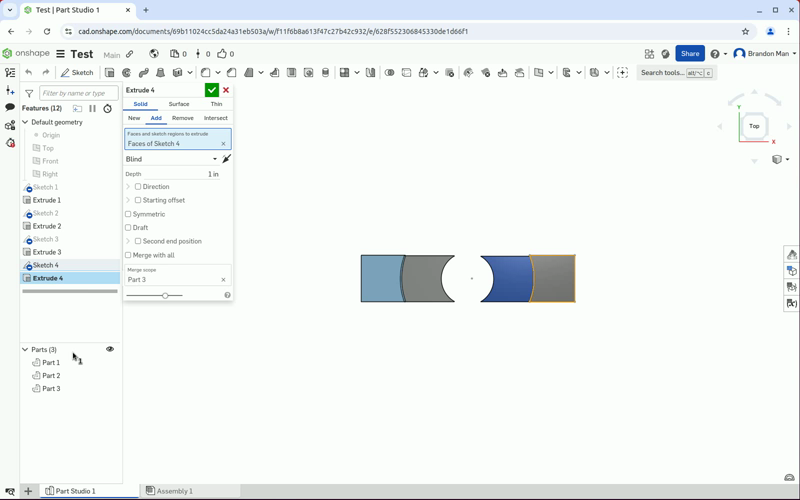
mouse_move(143, 106)
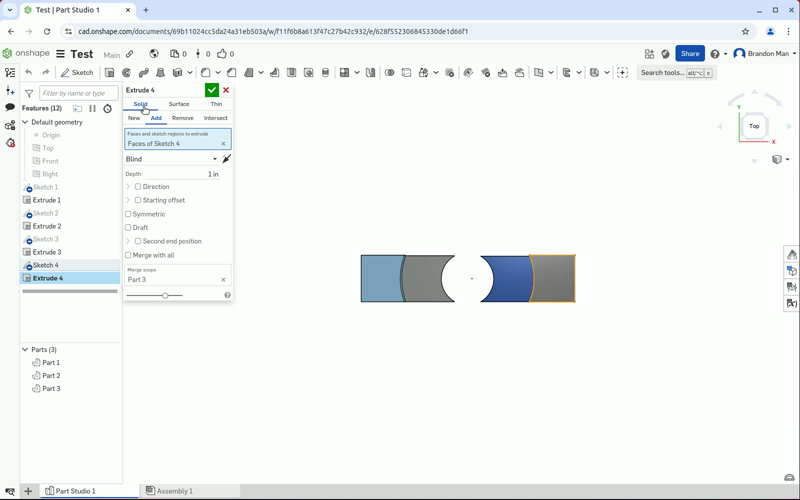
click(143, 106)
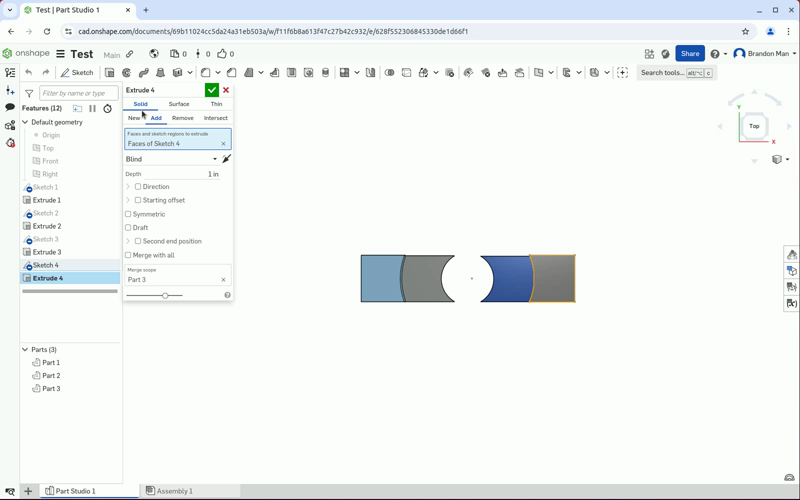
mouse_move(137, 120)
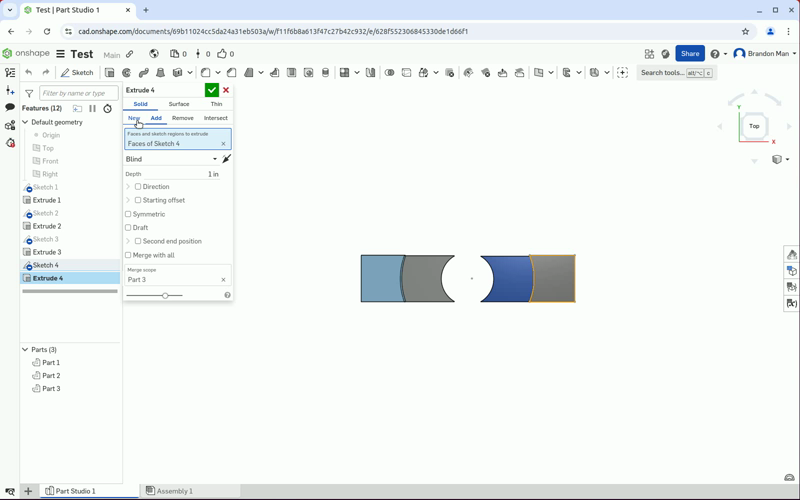
click(137, 120)
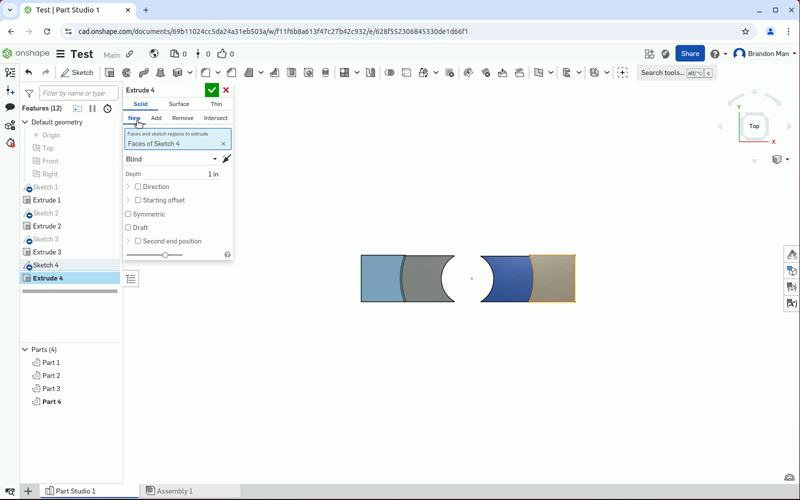
key(tab, 4)
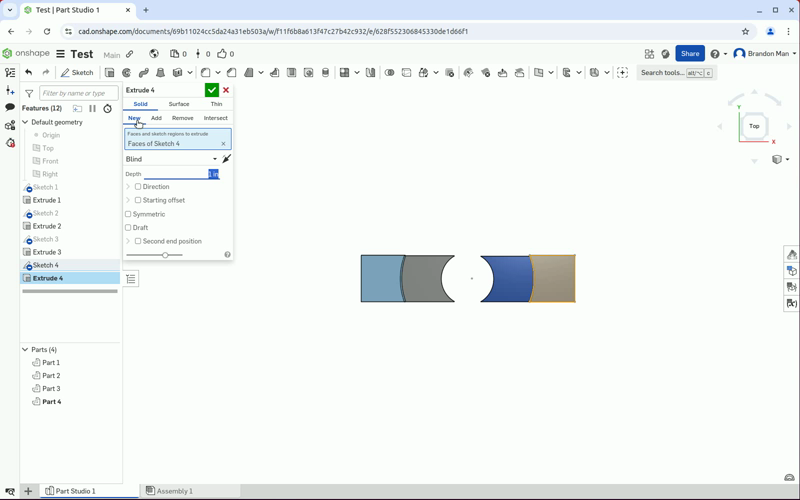
text(1.926)
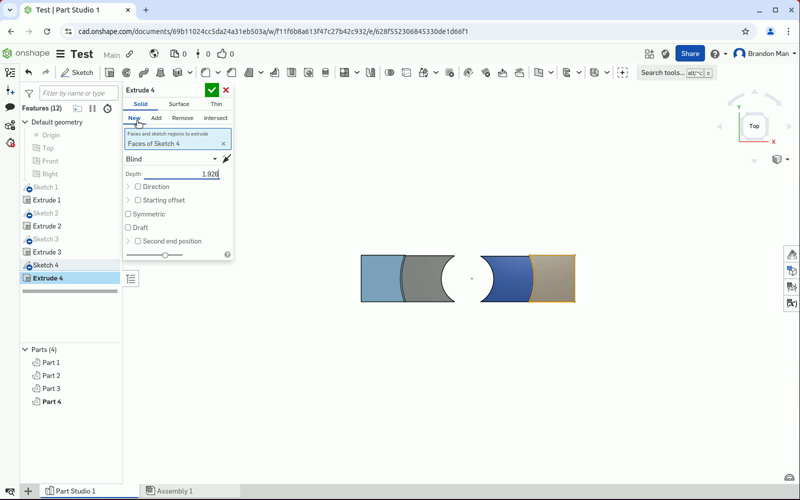
key(enter)
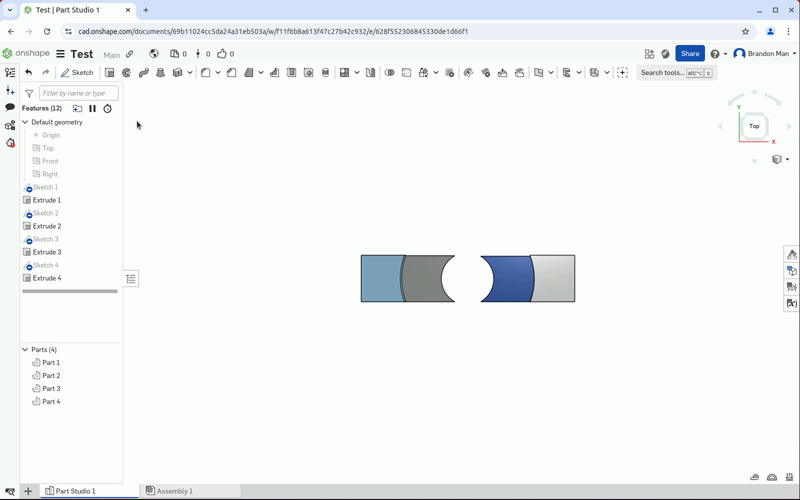
key(shift+h)
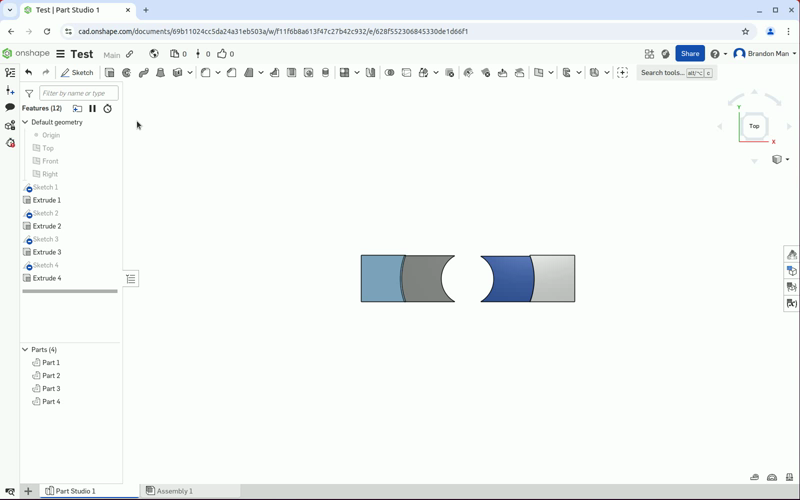
key(shift+h)
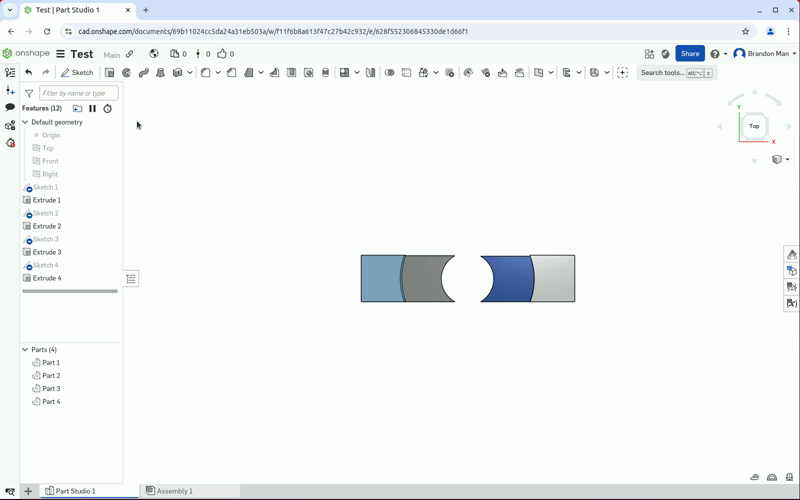
mouse_move(73, 189)
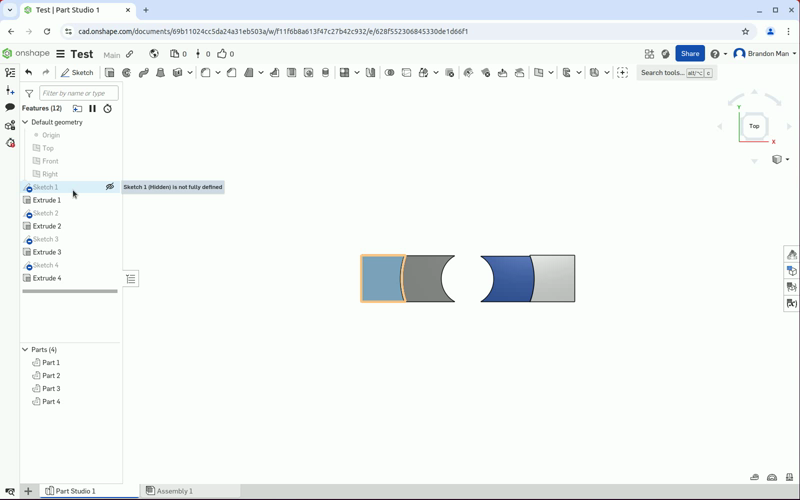
click(73, 189)
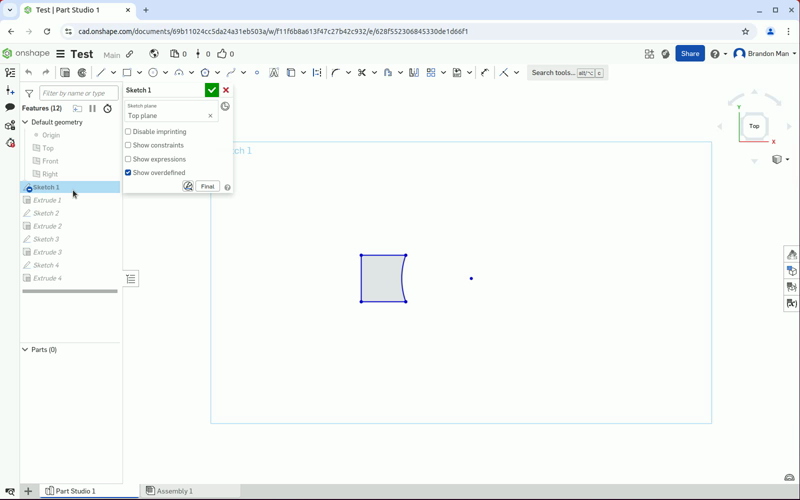
mouse_move(229, 92)
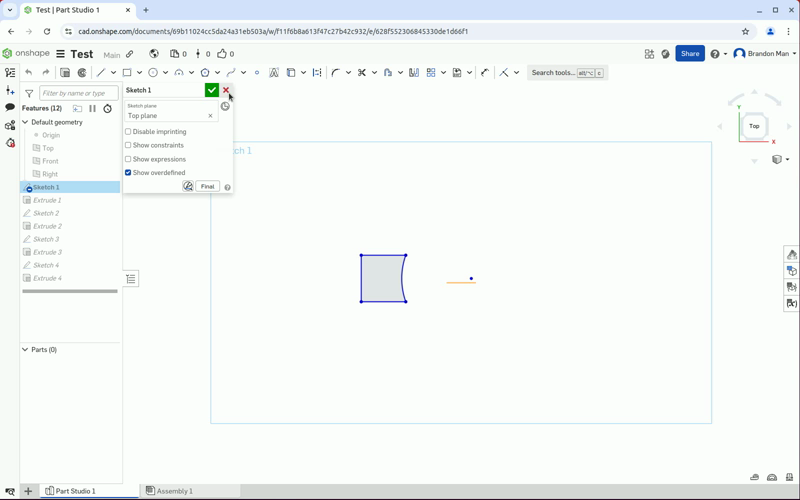
click(229, 92)
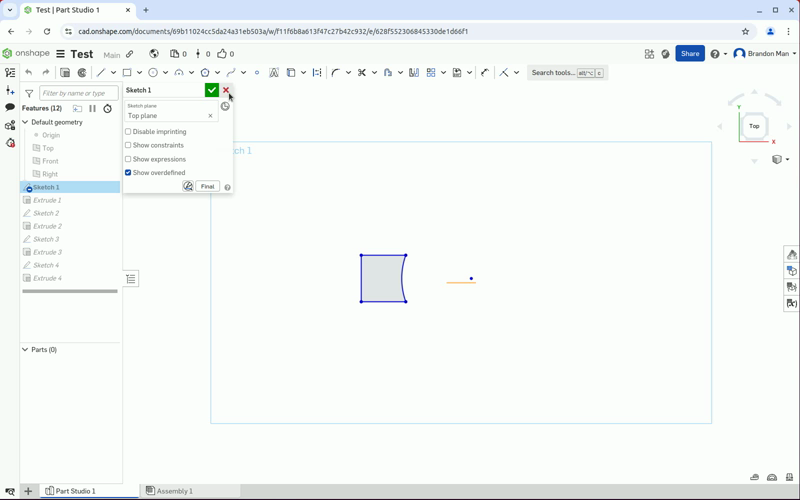
key(shift+s)
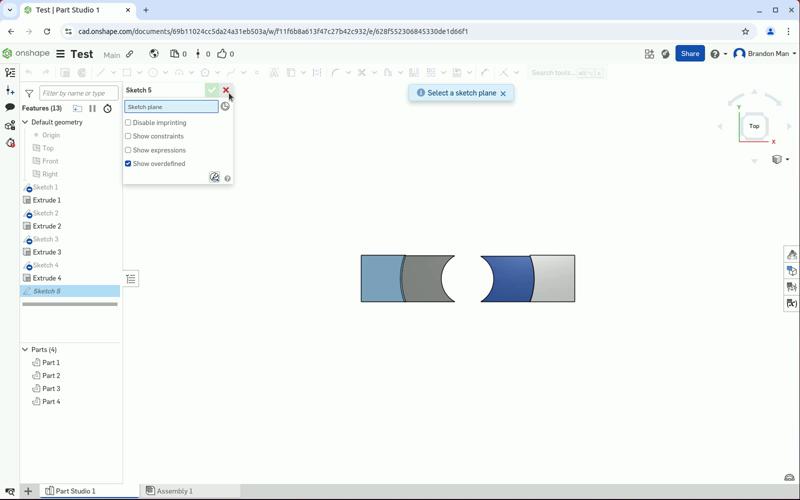
mouse_move(73, 150)
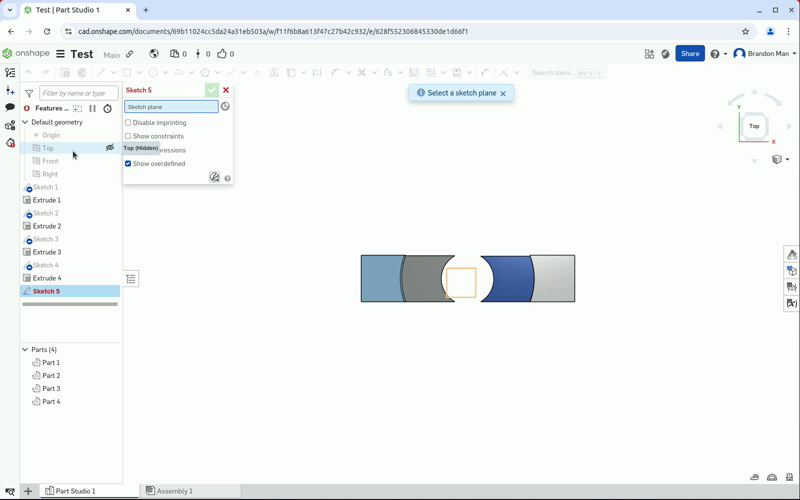
click(73, 150)
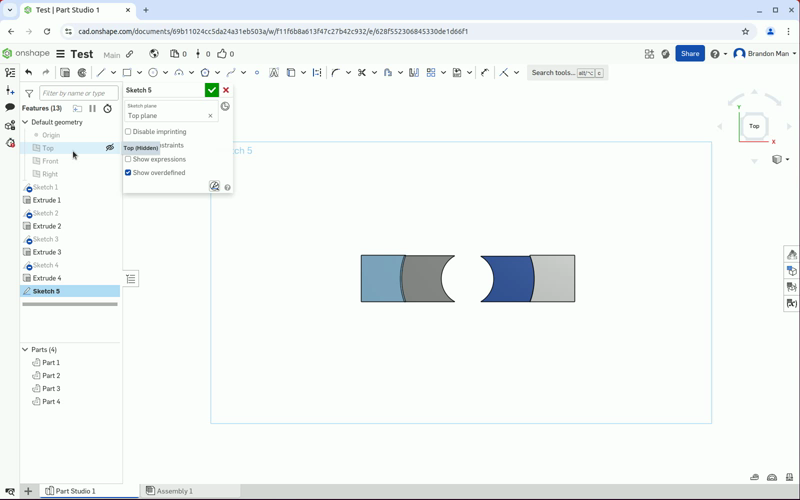
mouse_move(73, 352)
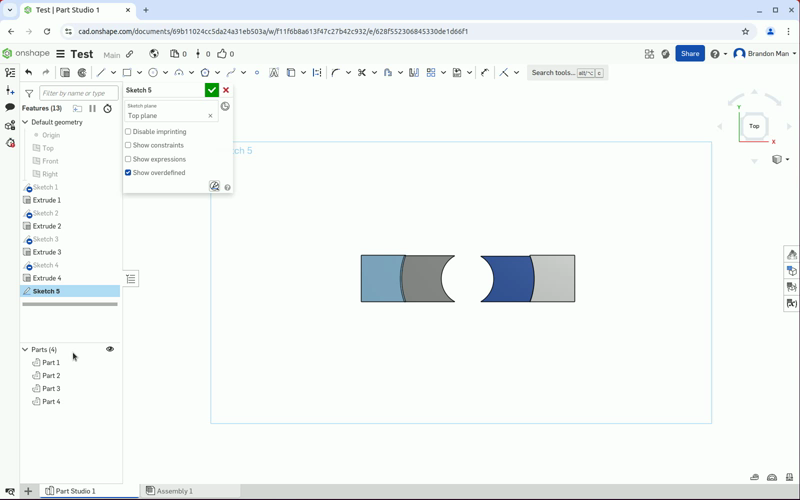
key(y)
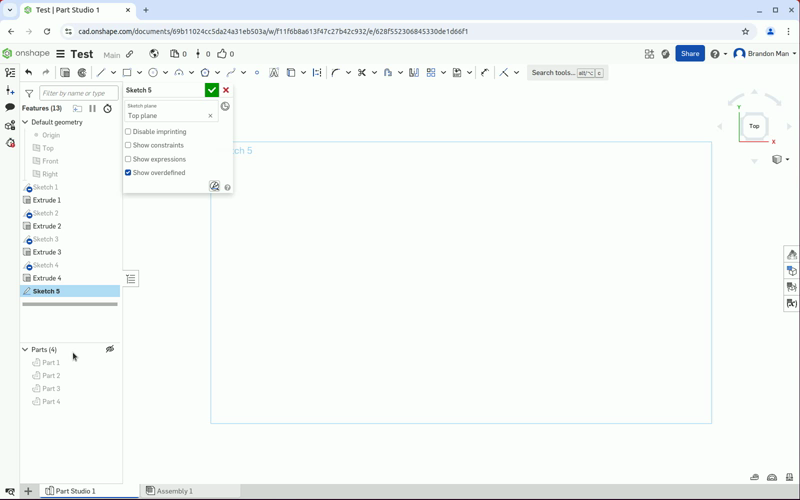
key(l)
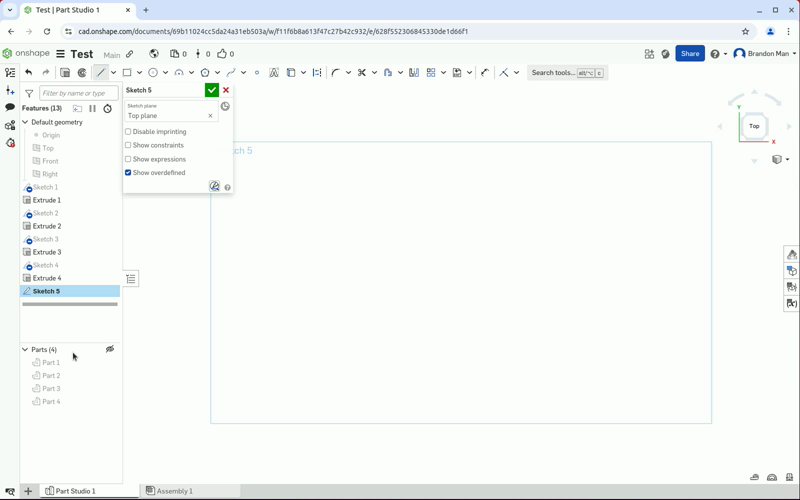
key_down(shift)
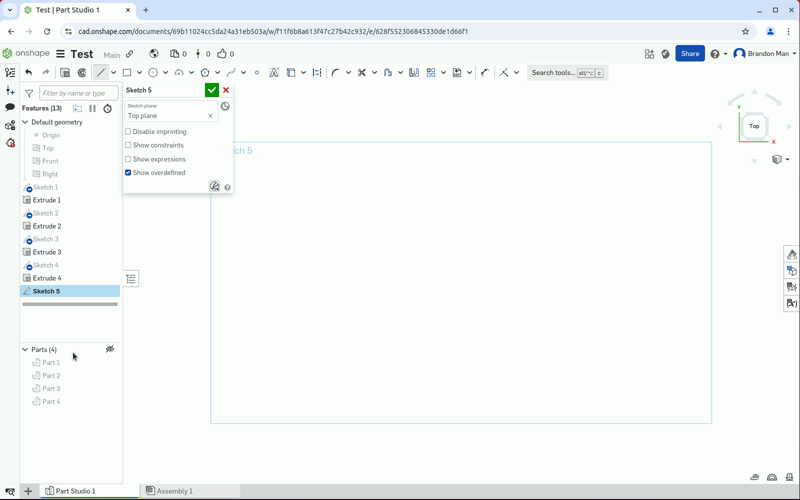
mouse_move(404, 255)
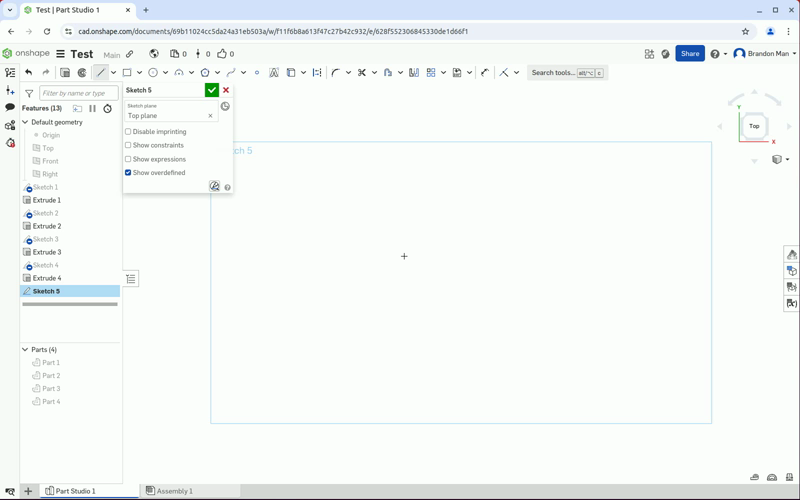
click(404, 255)
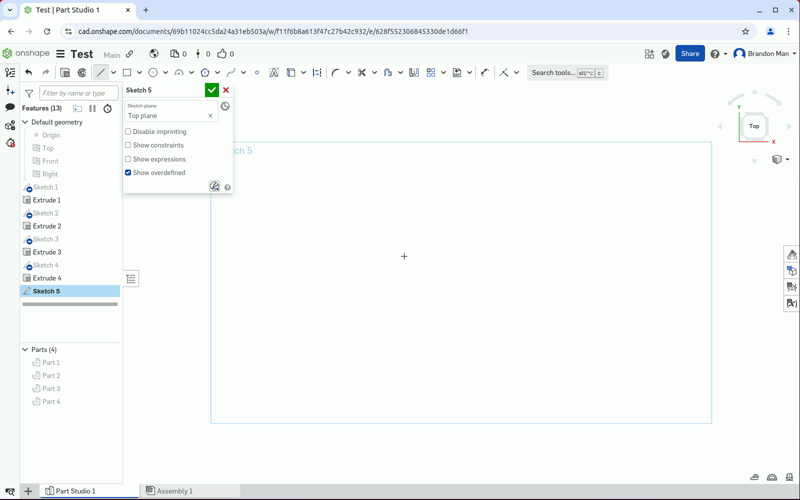
key_up(shift)
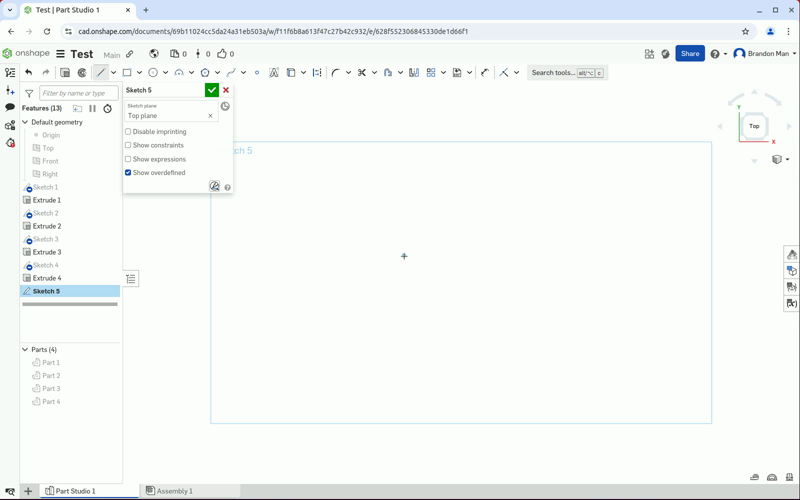
key_down(shift)
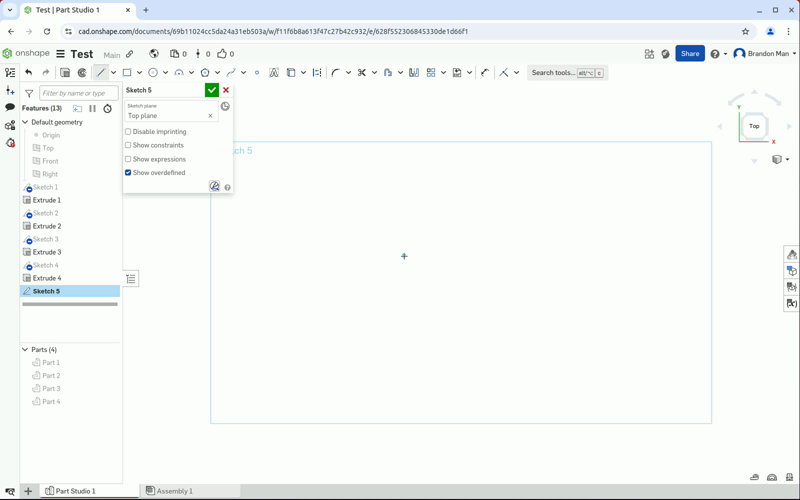
mouse_move(434, 255)
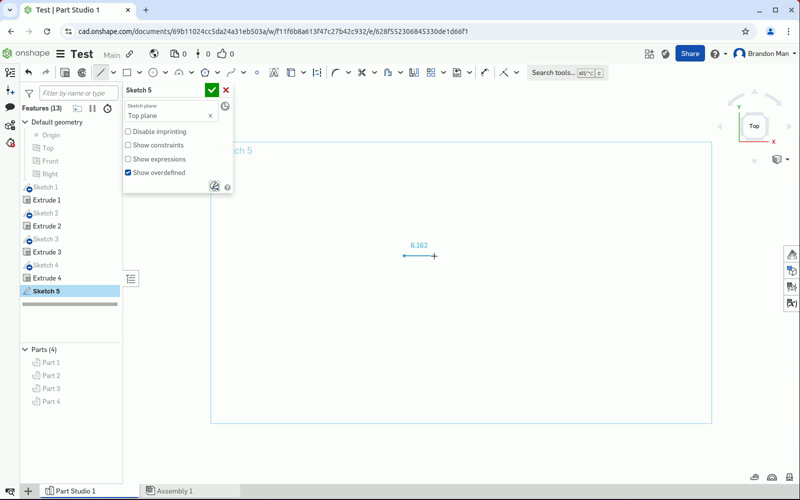
mouse_move(453, 255)
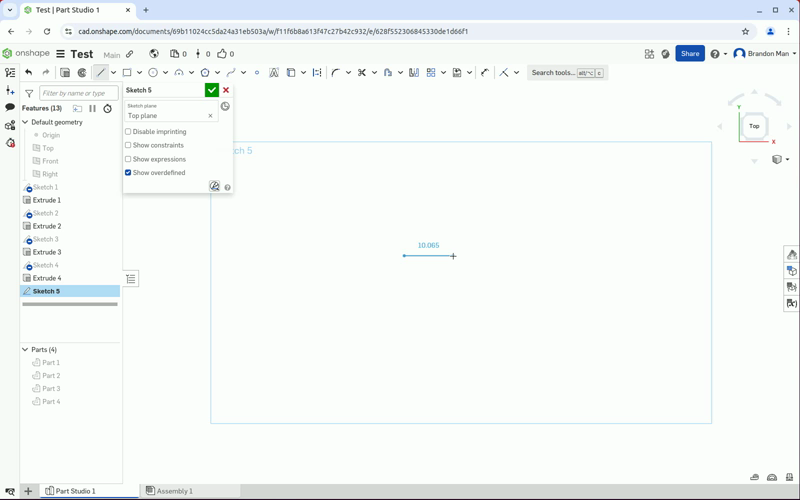
click(453, 255)
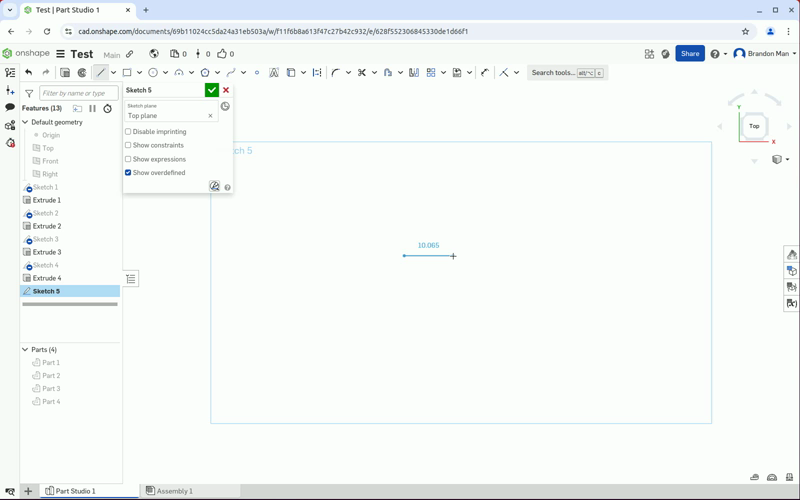
key_up(shift)
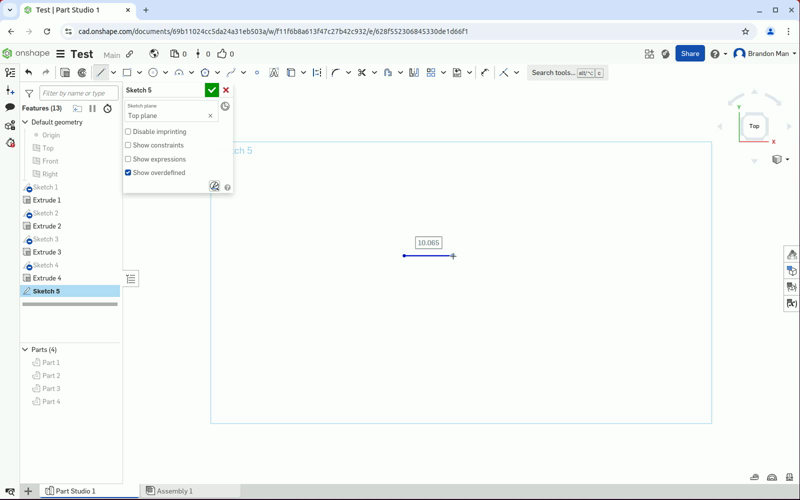
key(esc)
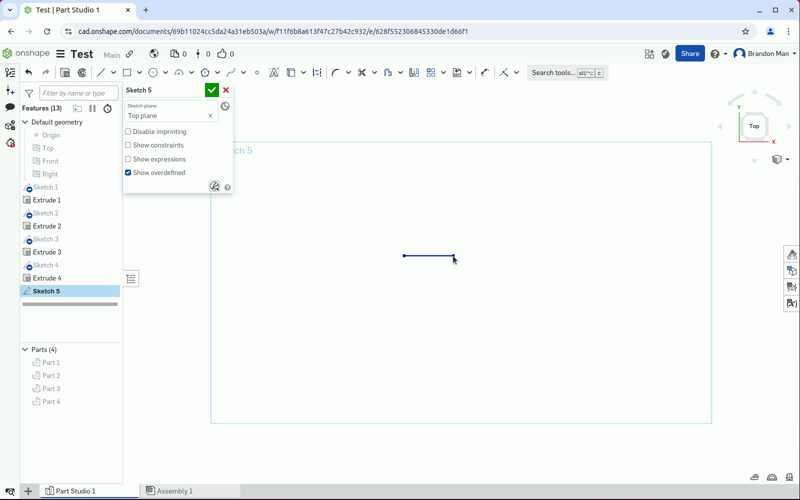
key(a)
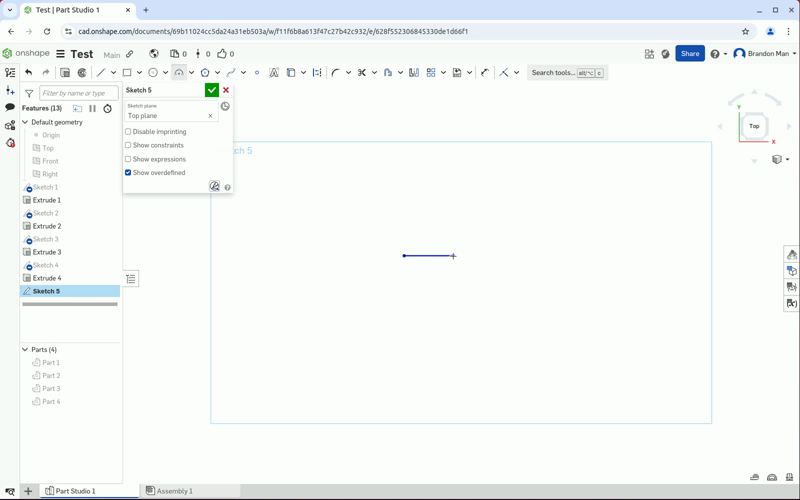
mouse_move(453, 255)
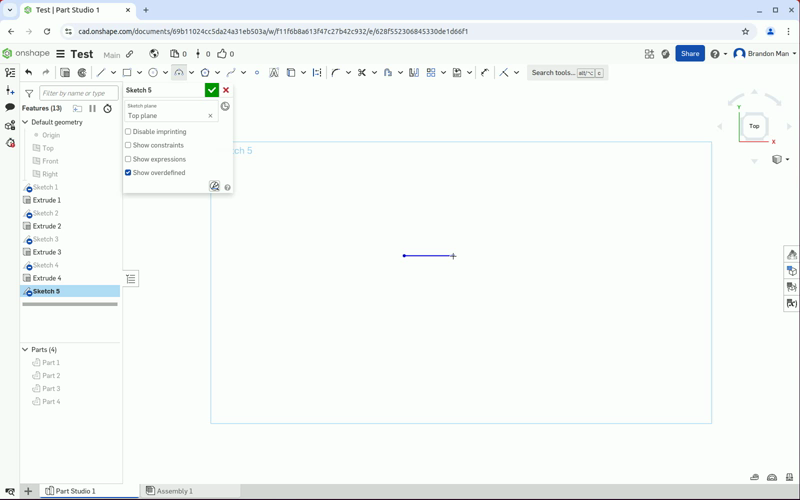
click(453, 255)
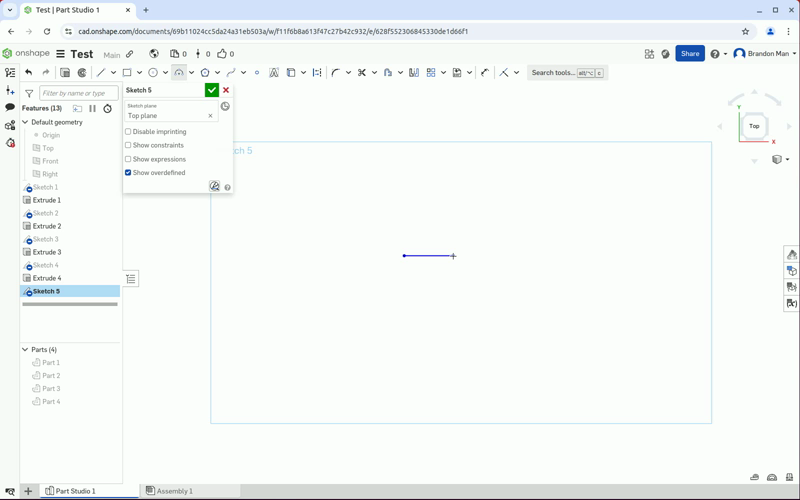
key_down(shift)
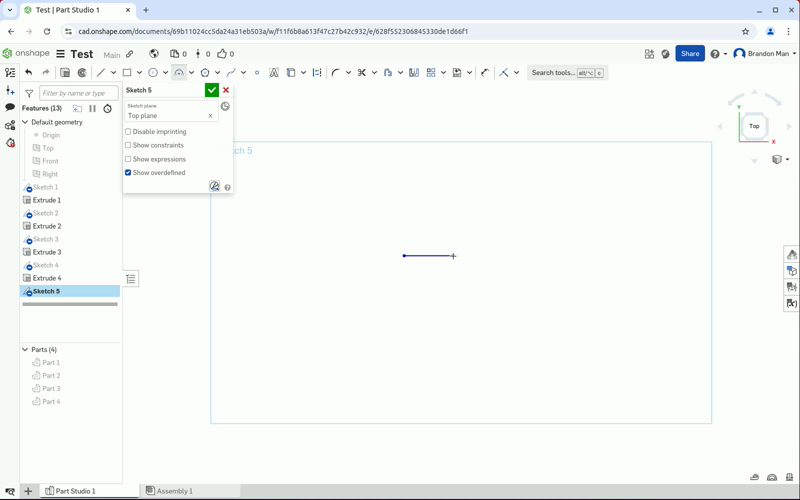
mouse_move(480, 255)
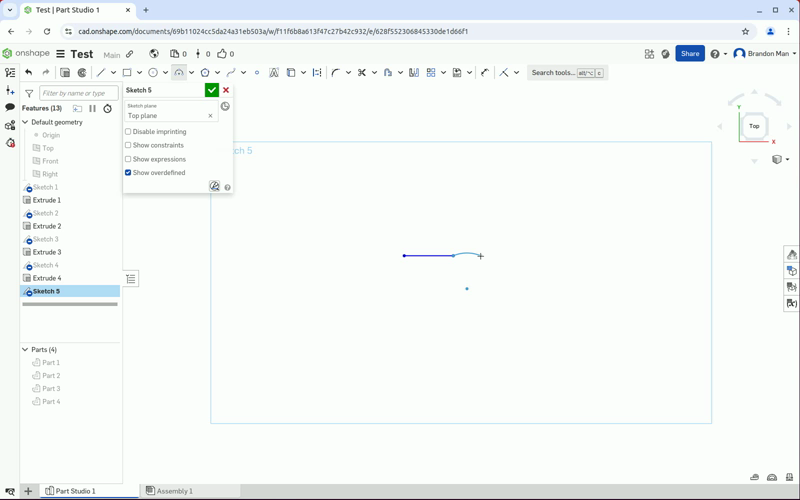
click(480, 255)
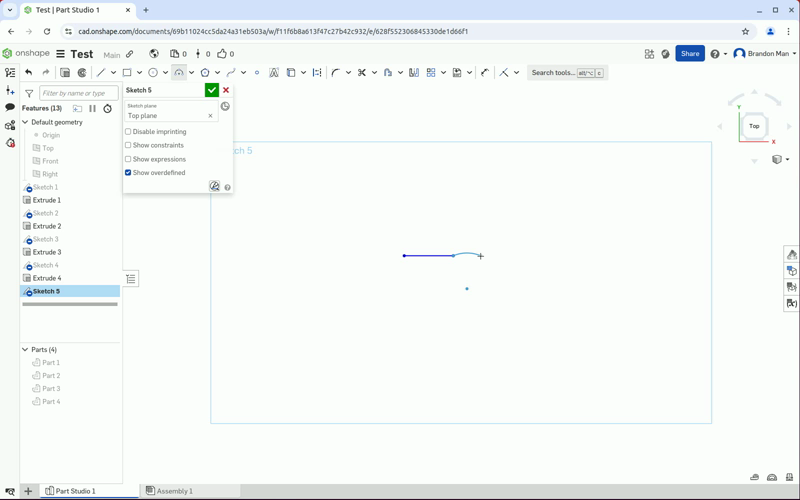
mouse_move(467, 252)
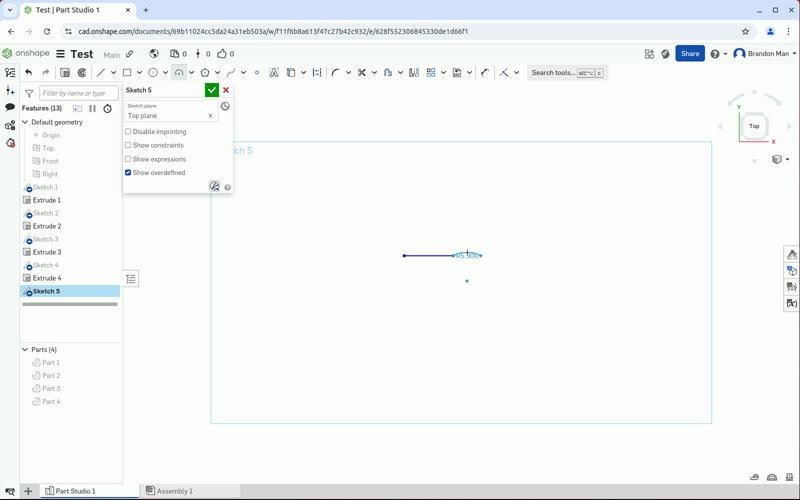
click(467, 252)
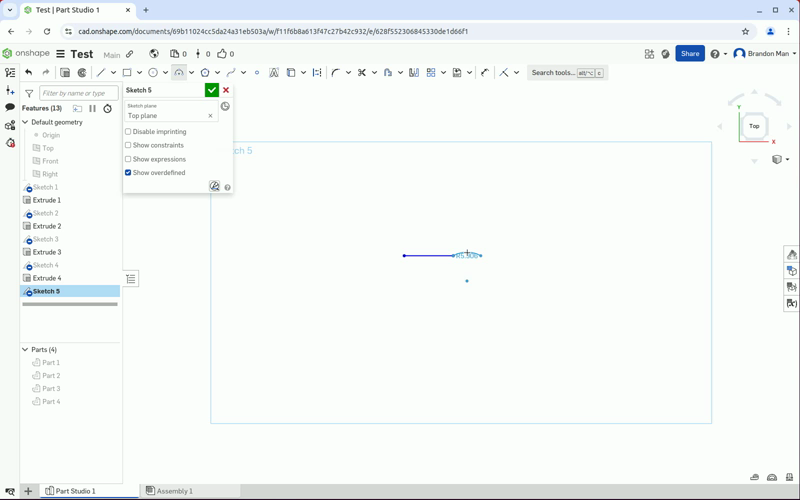
key_up(shift)
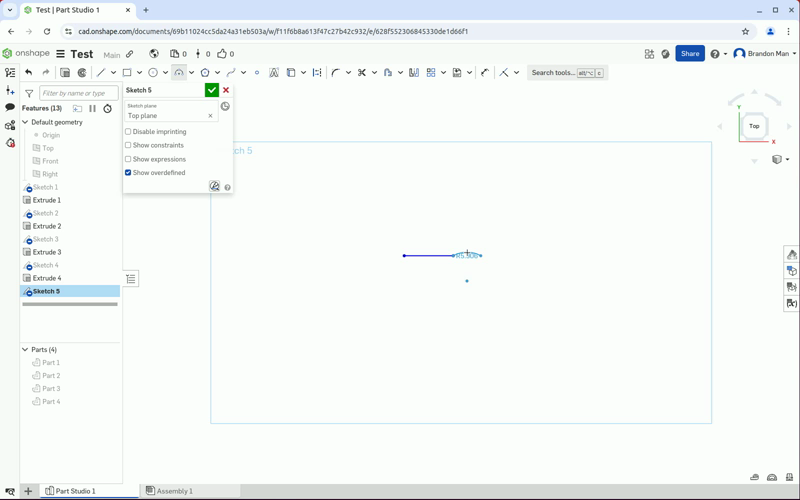
key(esc)
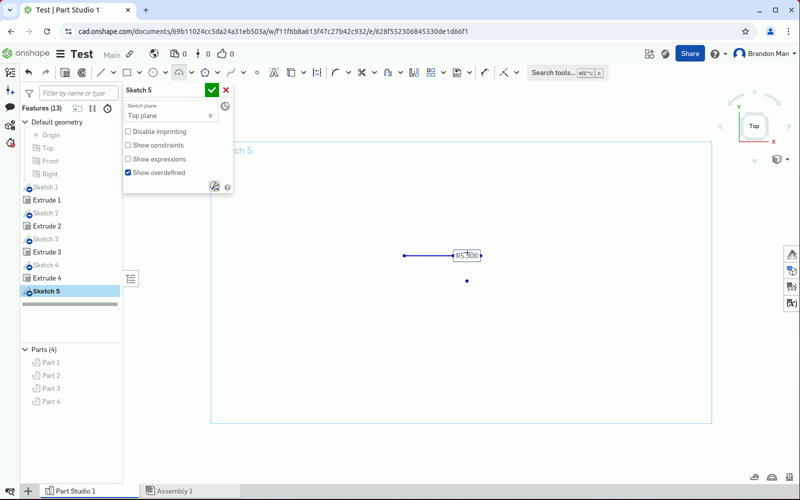
key(l)
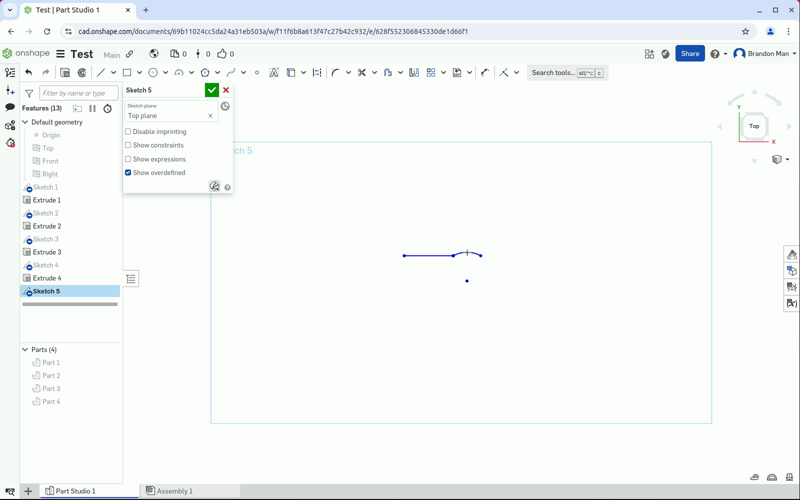
mouse_move(480, 255)
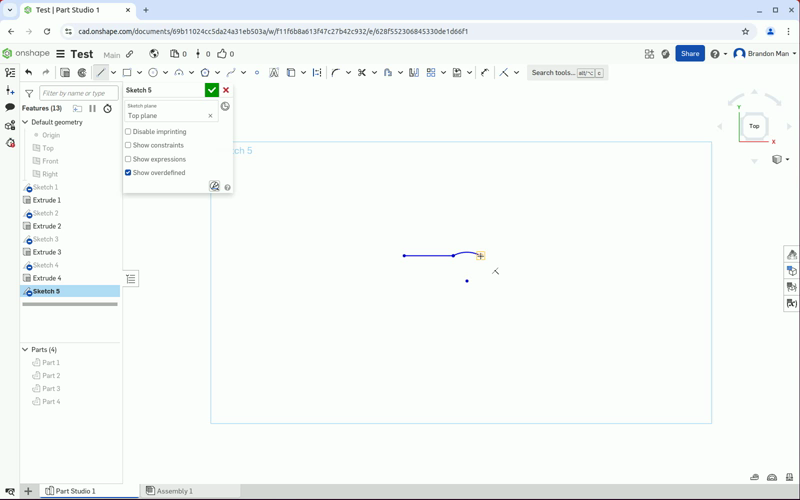
click(480, 255)
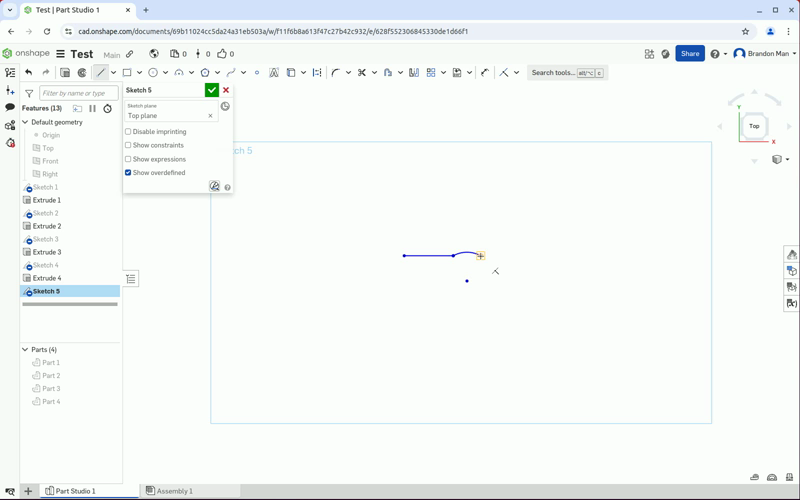
key_down(shift)
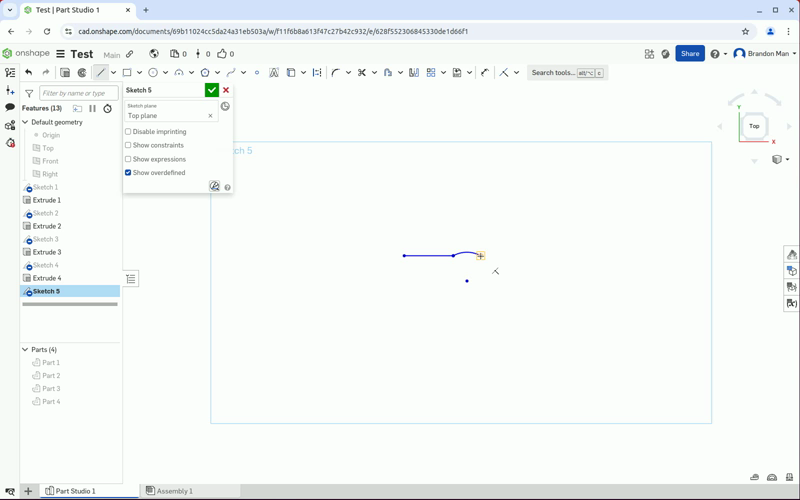
mouse_move(510, 255)
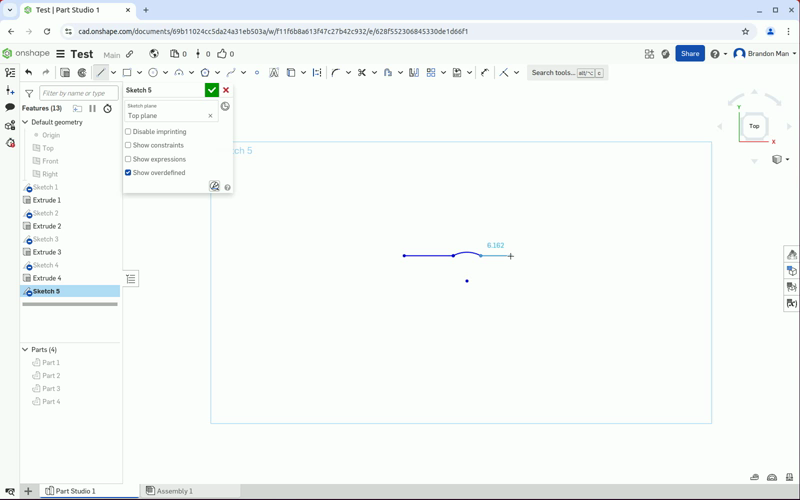
mouse_move(529, 255)
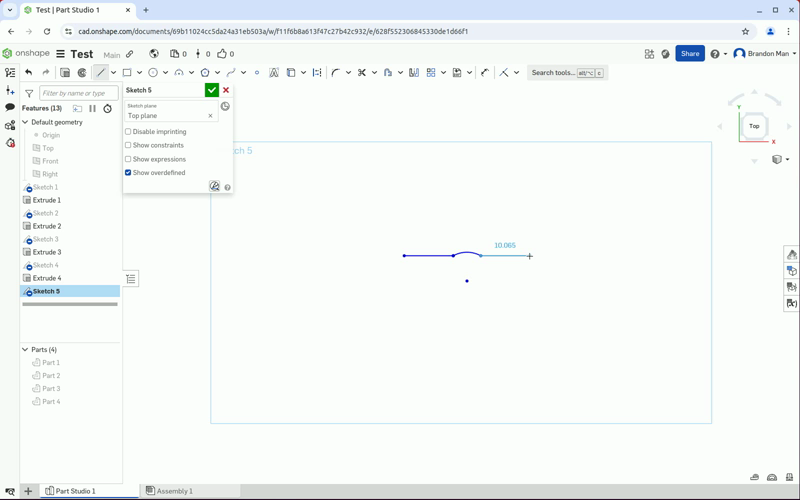
click(529, 255)
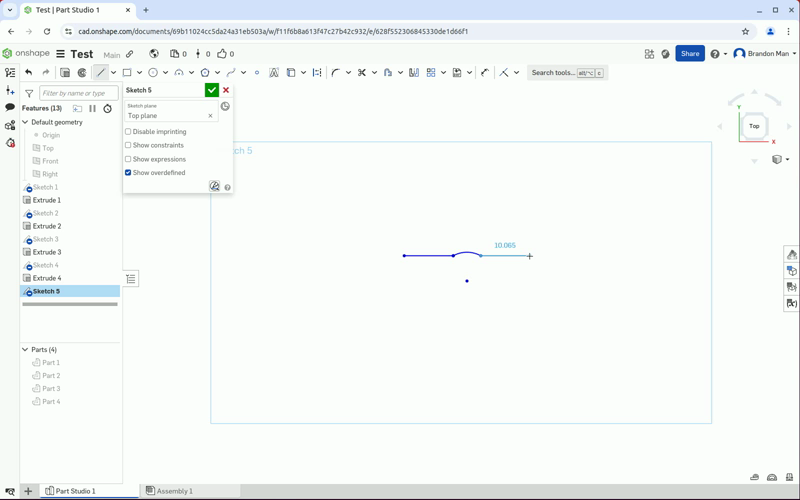
key_up(shift)
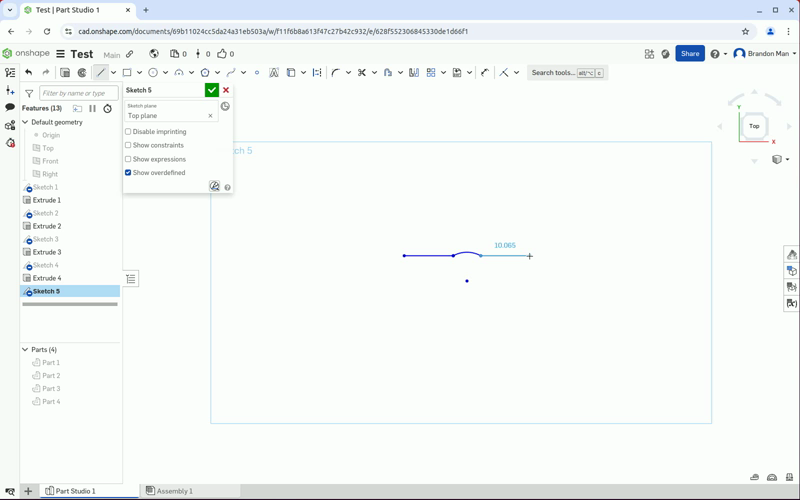
key(esc)
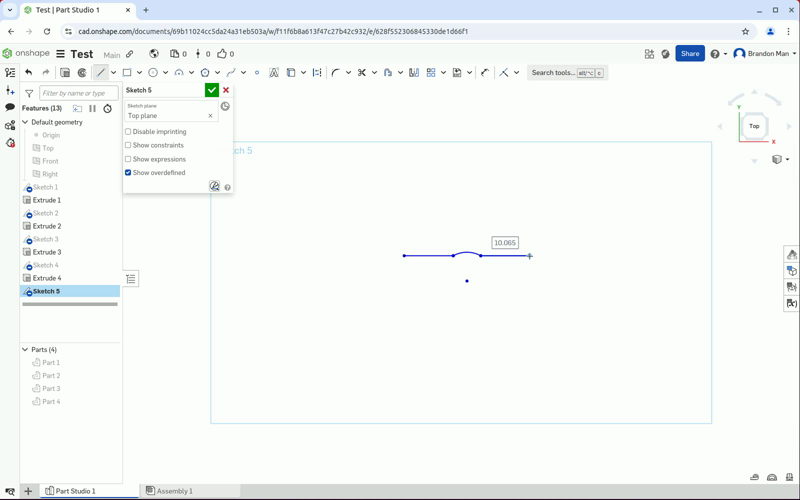
key(a)
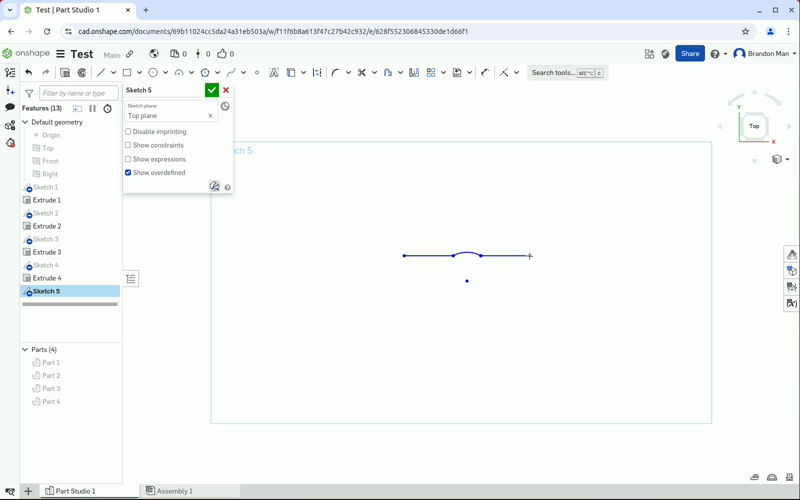
mouse_move(529, 255)
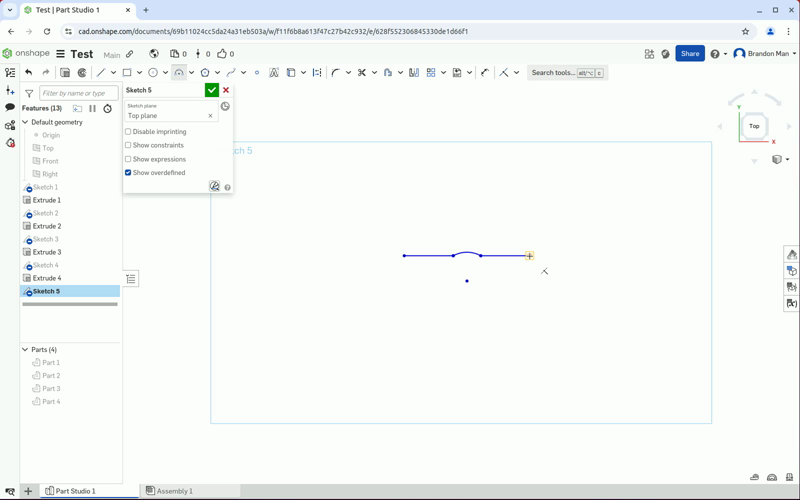
click(529, 255)
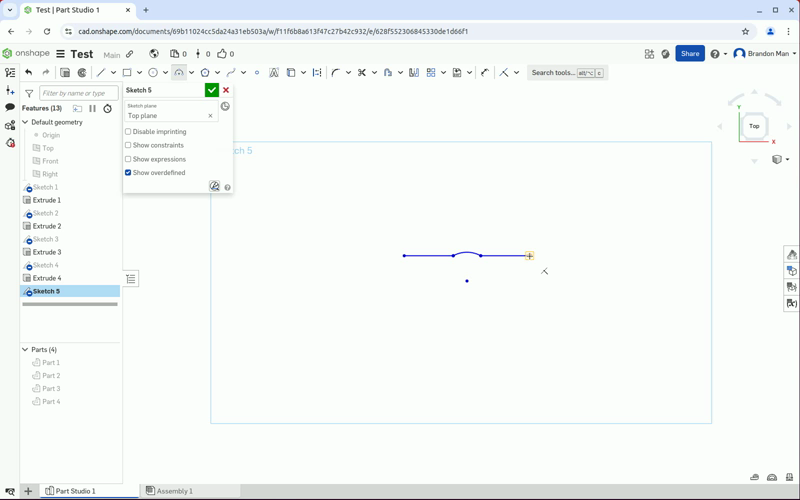
key_down(shift)
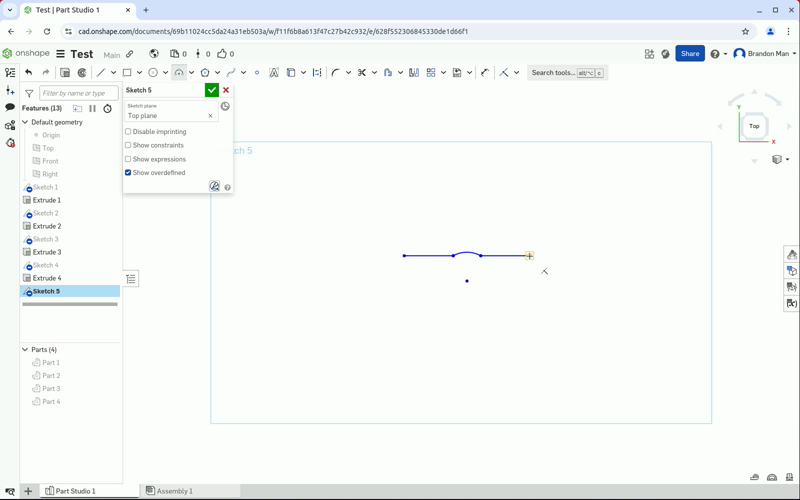
mouse_move(491, 216)
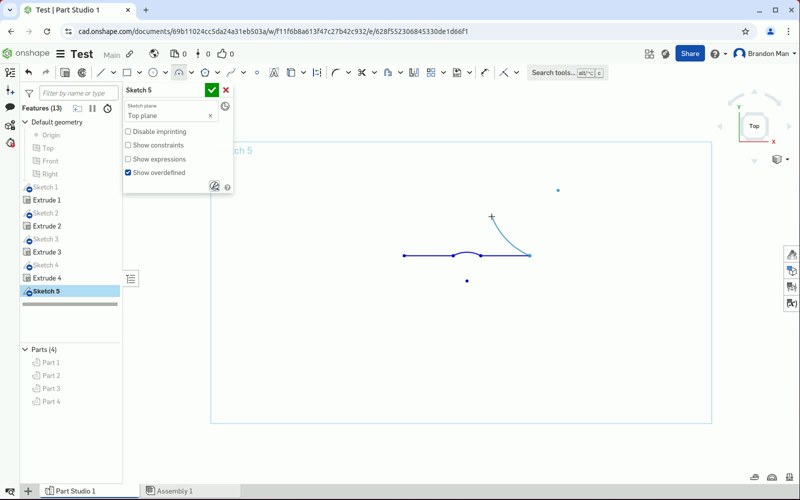
click(491, 216)
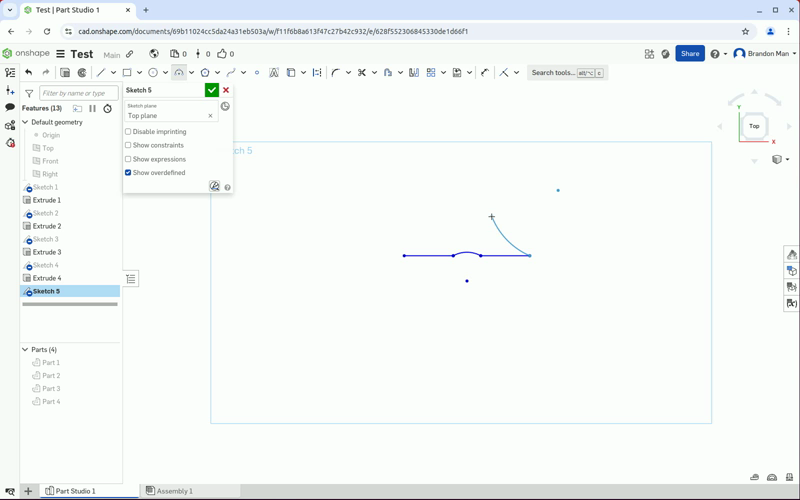
mouse_move(515, 231)
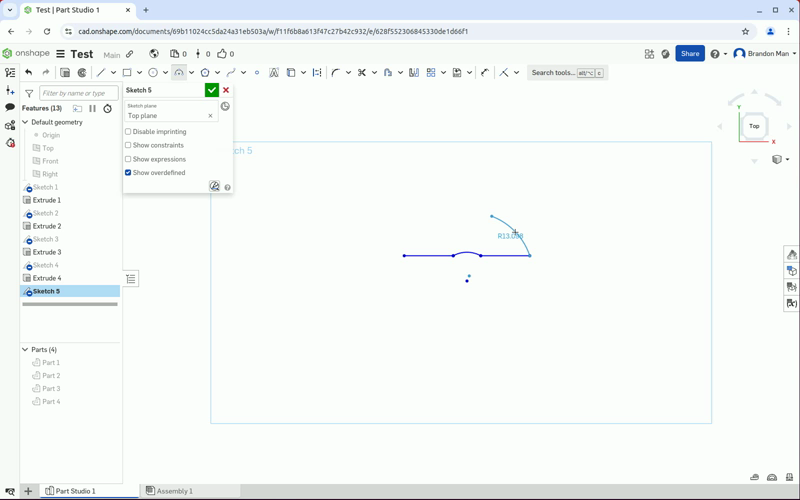
click(515, 231)
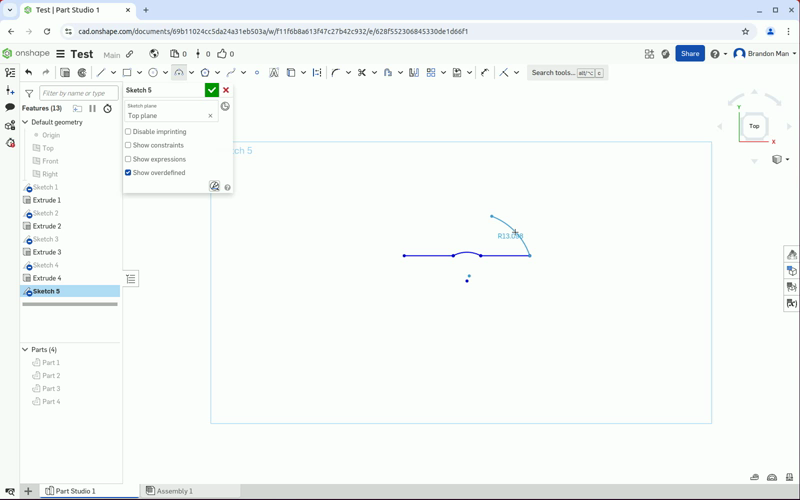
key_up(shift)
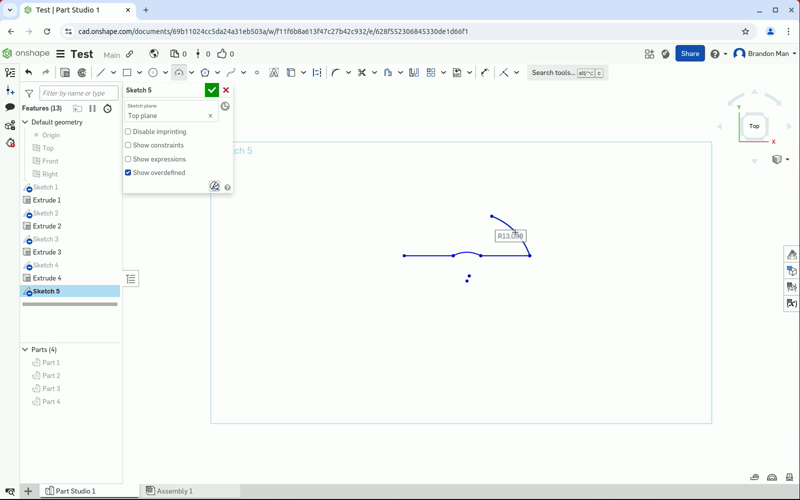
key(esc)
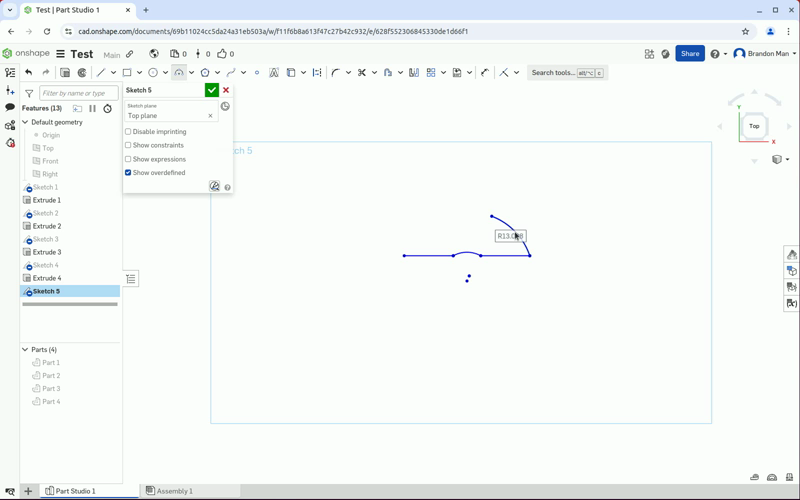
key(l)
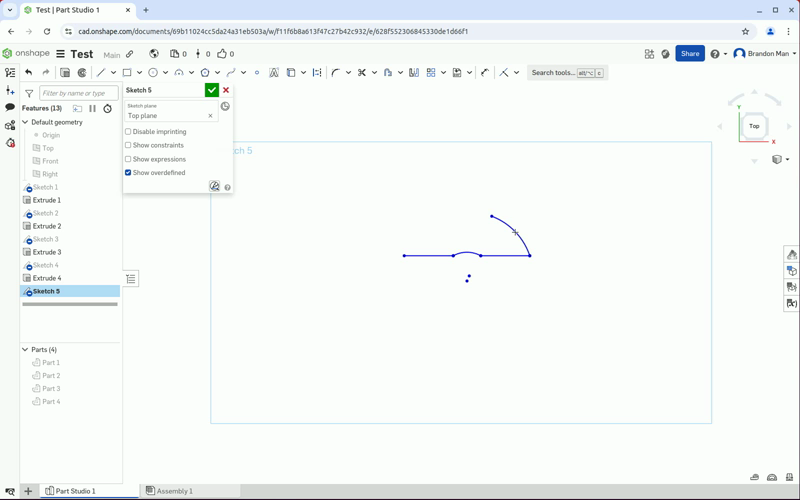
mouse_move(491, 216)
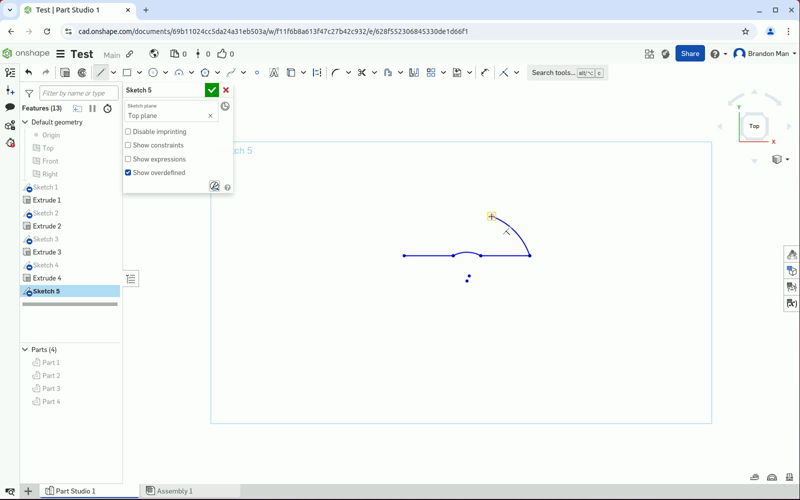
click(491, 216)
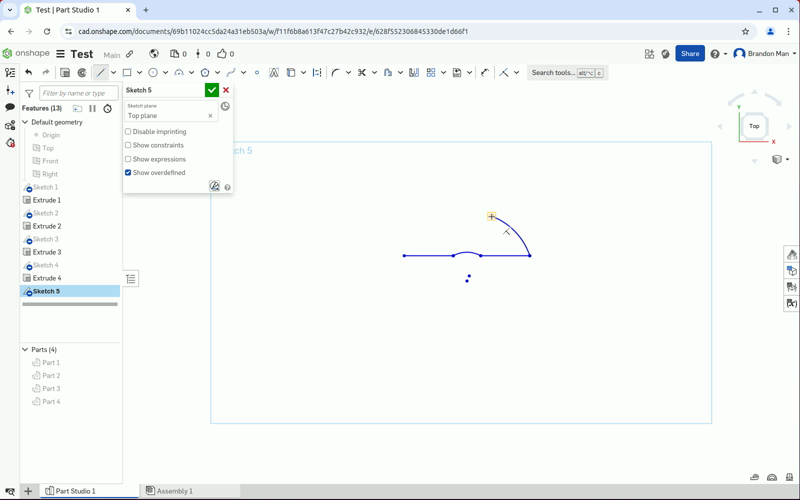
key_down(shift)
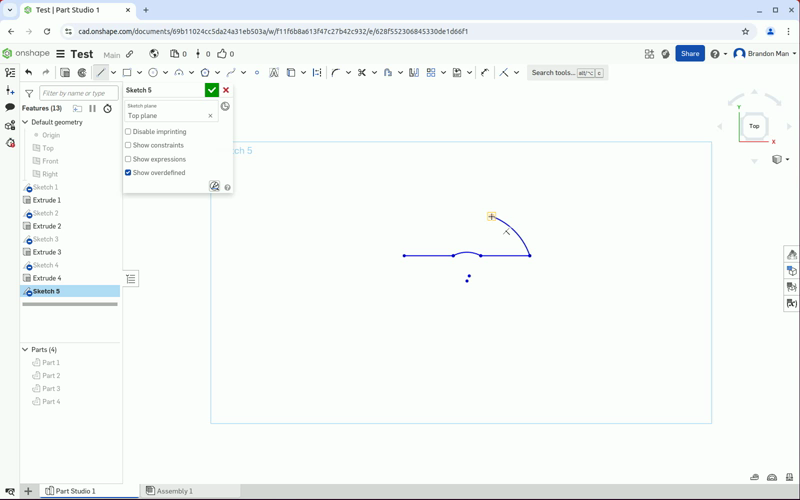
mouse_move(521, 216)
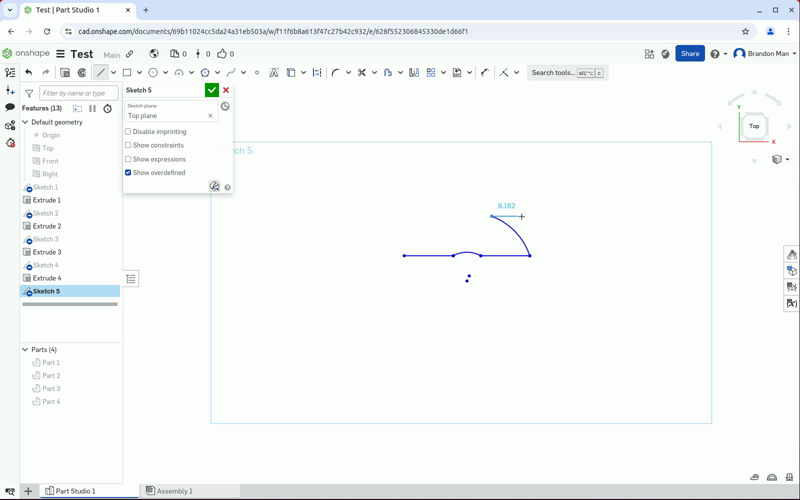
mouse_move(491, 225)
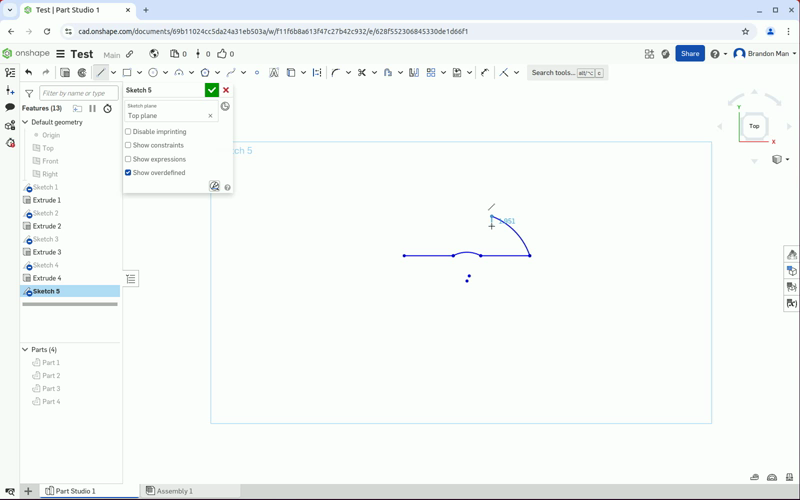
click(491, 225)
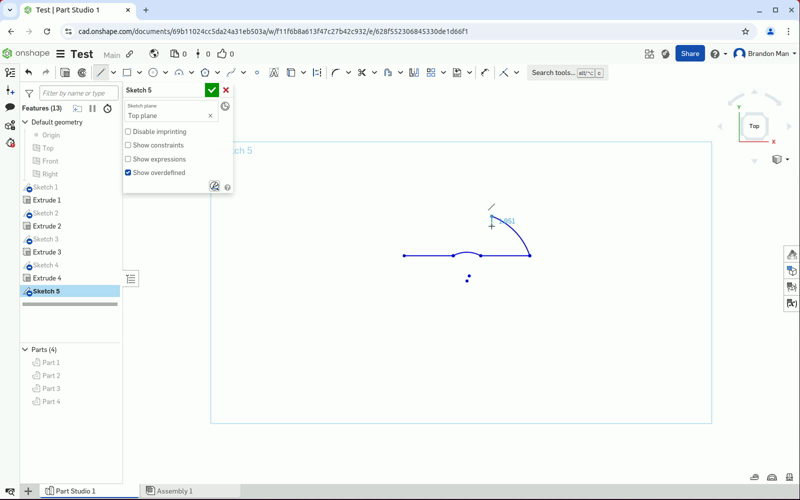
key_up(shift)
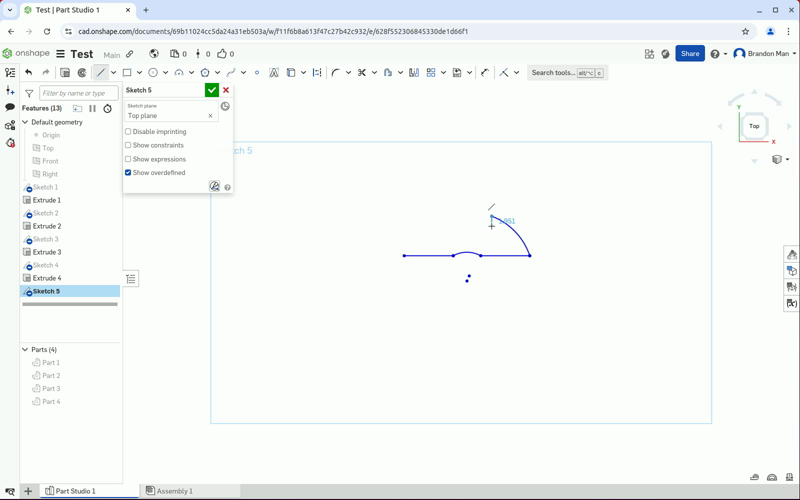
key_down(shift)
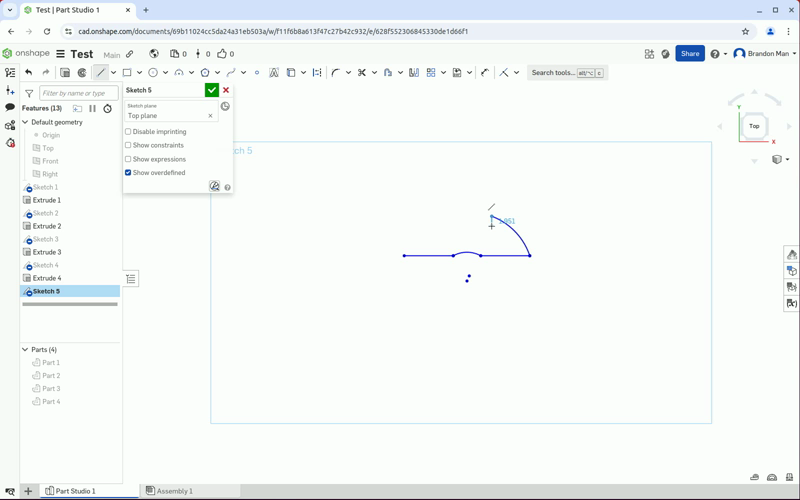
mouse_move(521, 225)
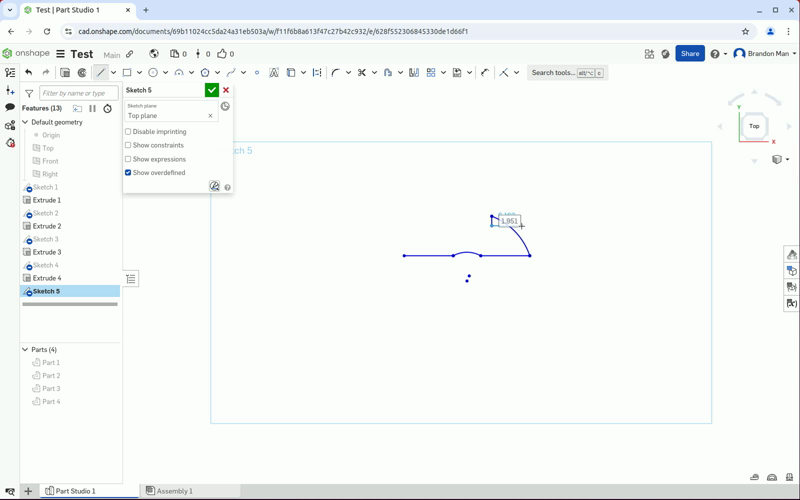
mouse_move(442, 225)
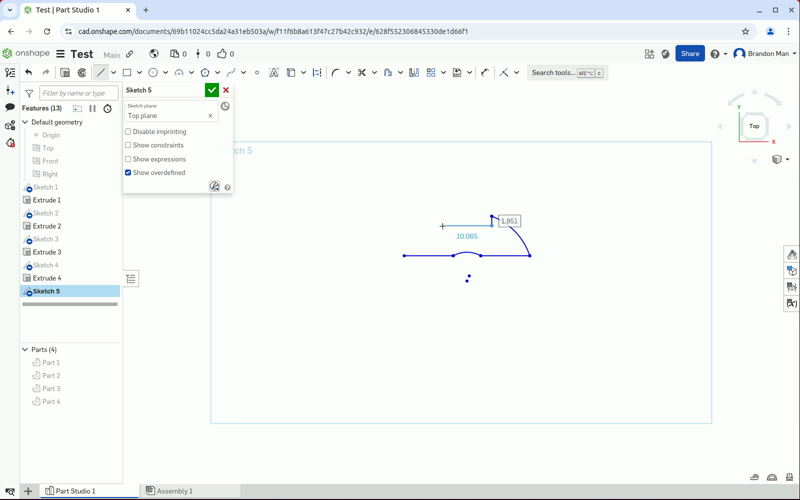
click(442, 225)
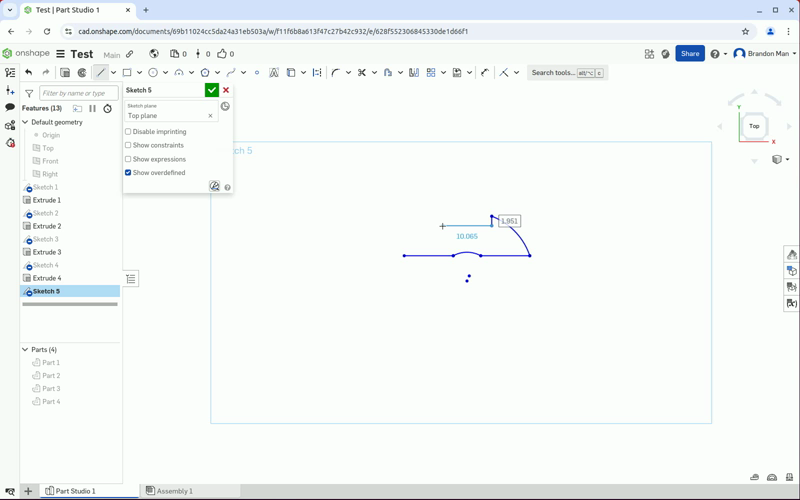
key_up(shift)
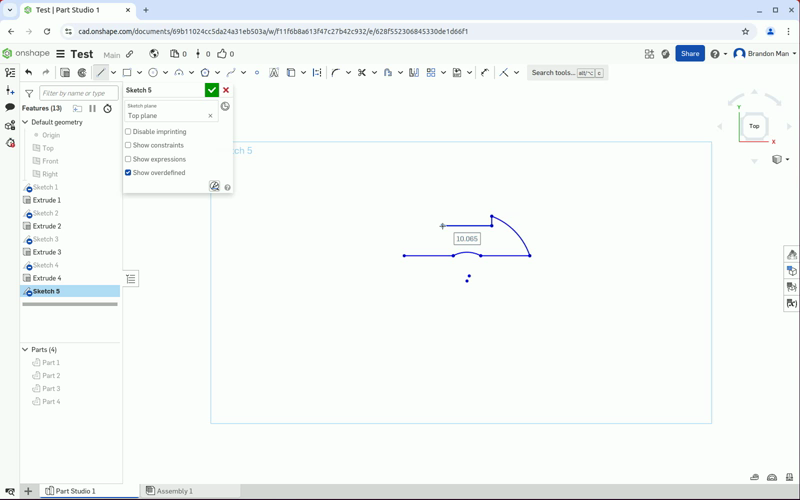
key_down(shift)
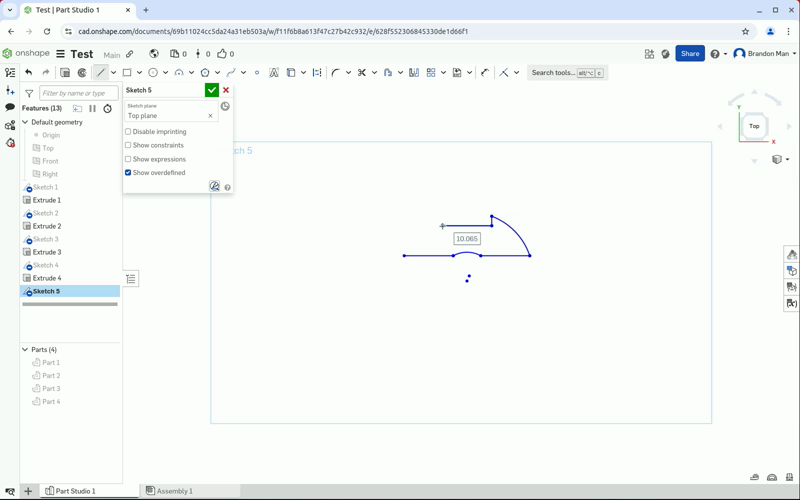
mouse_move(472, 225)
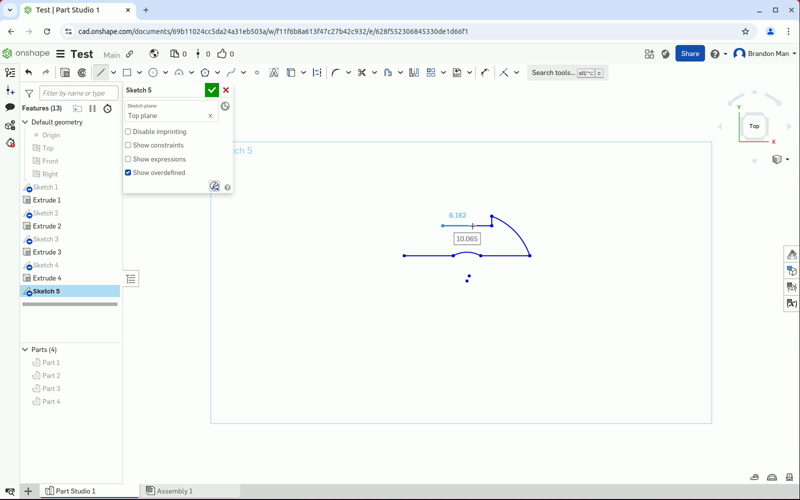
mouse_move(442, 216)
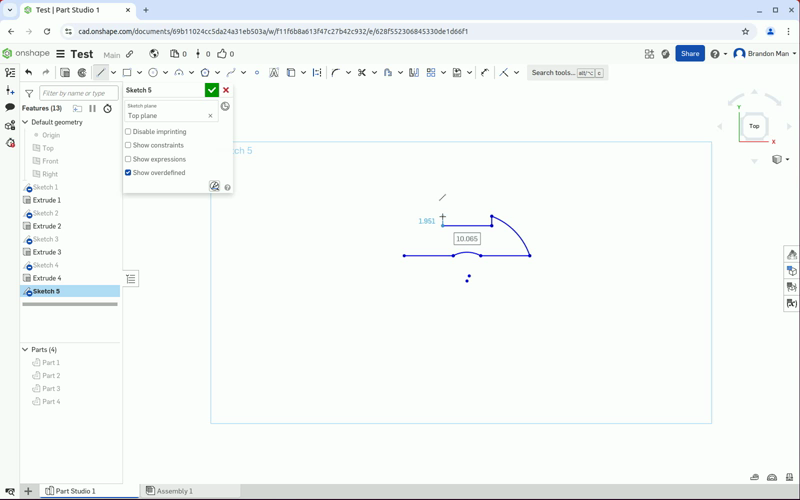
click(442, 216)
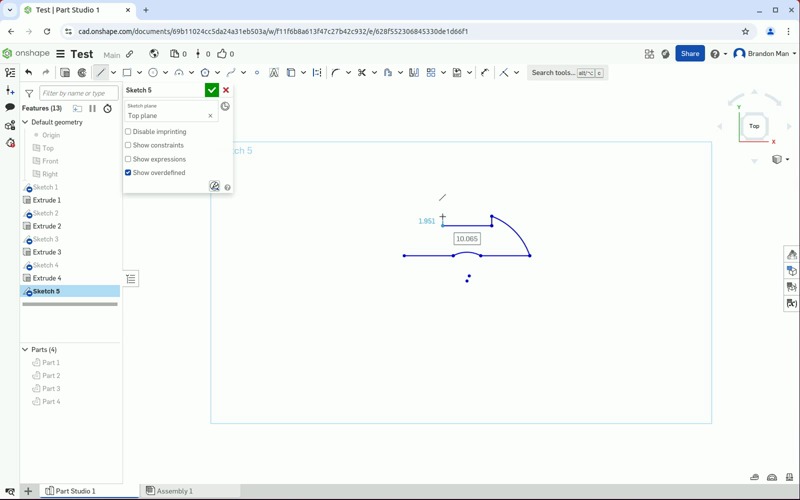
key_up(shift)
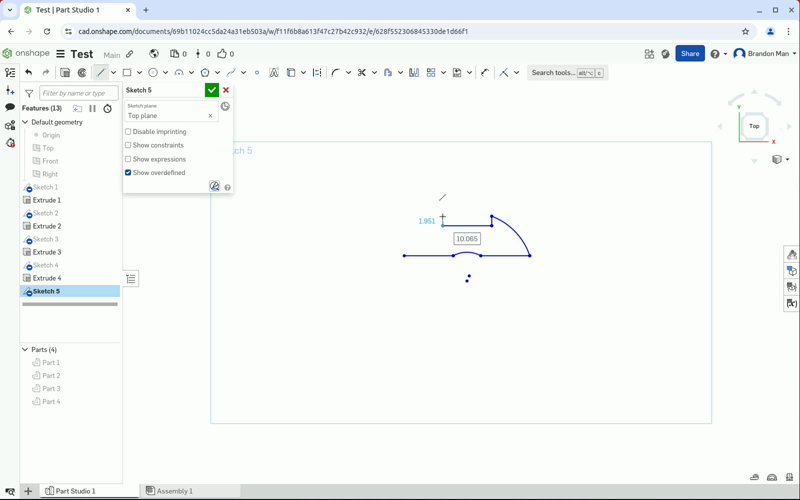
key(esc)
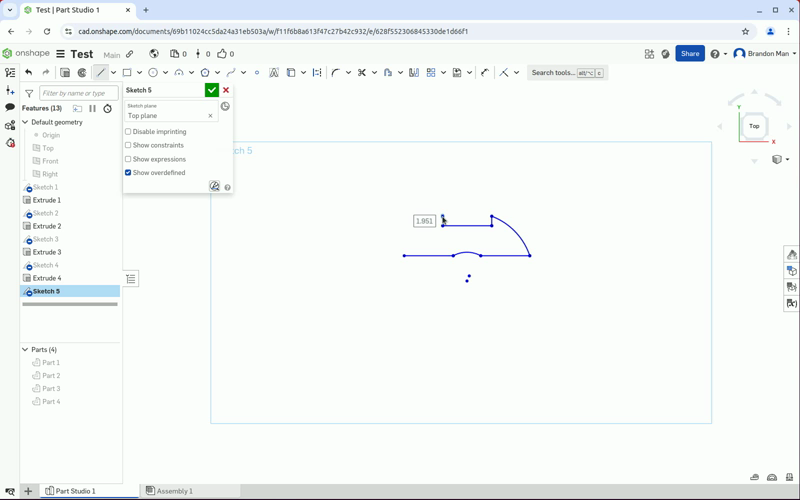
key(a)
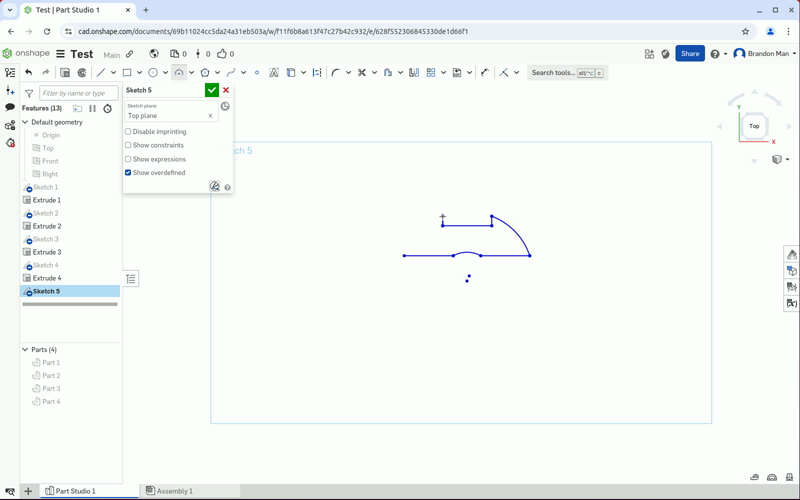
mouse_move(442, 216)
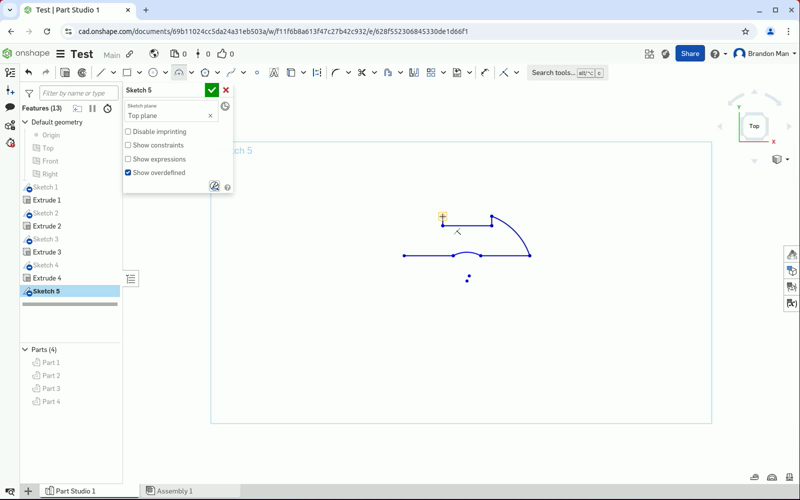
click(442, 216)
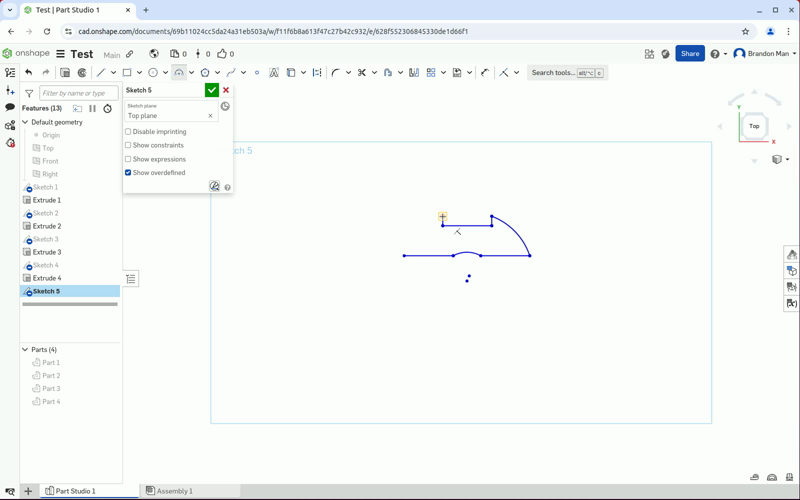
mouse_move(404, 255)
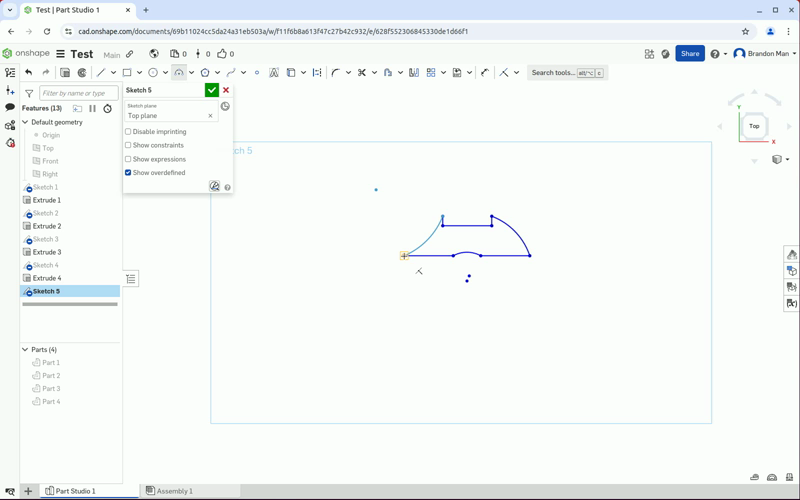
click(404, 255)
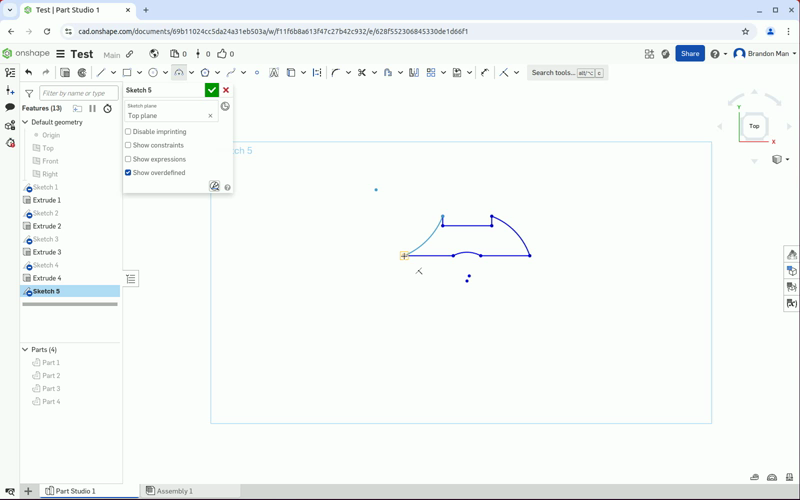
key_down(shift)
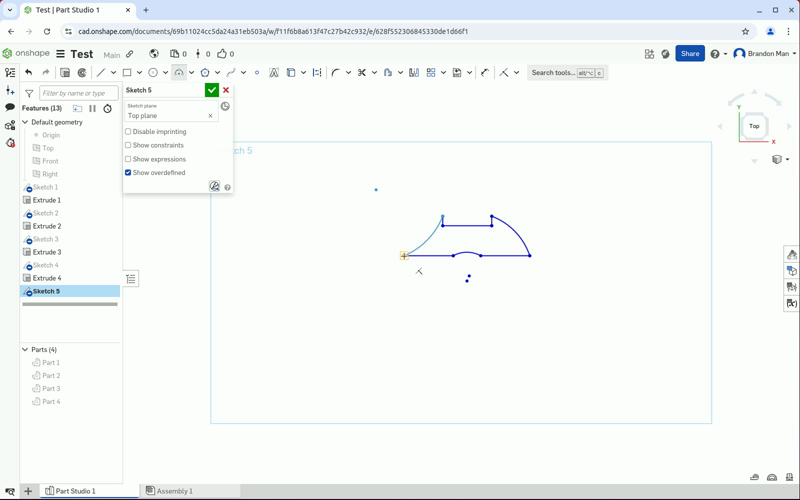
mouse_move(419, 231)
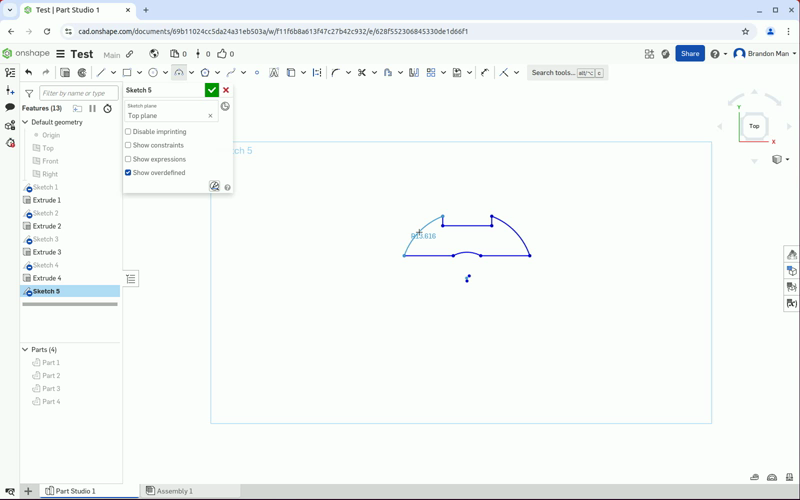
click(419, 231)
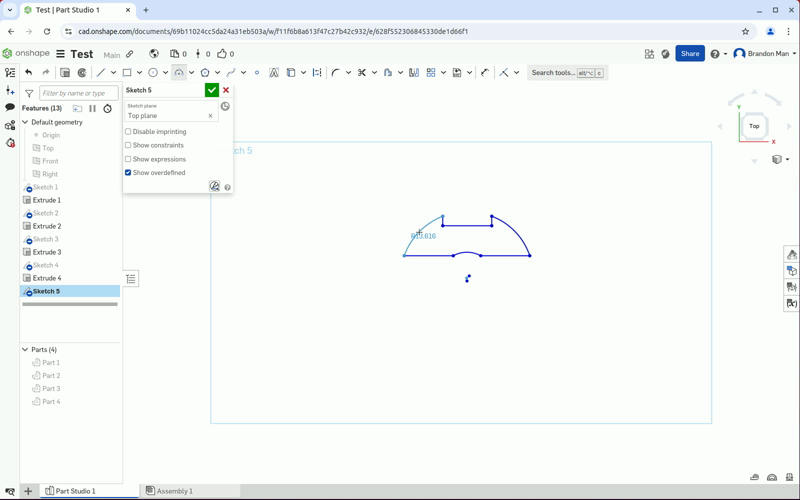
key_up(shift)
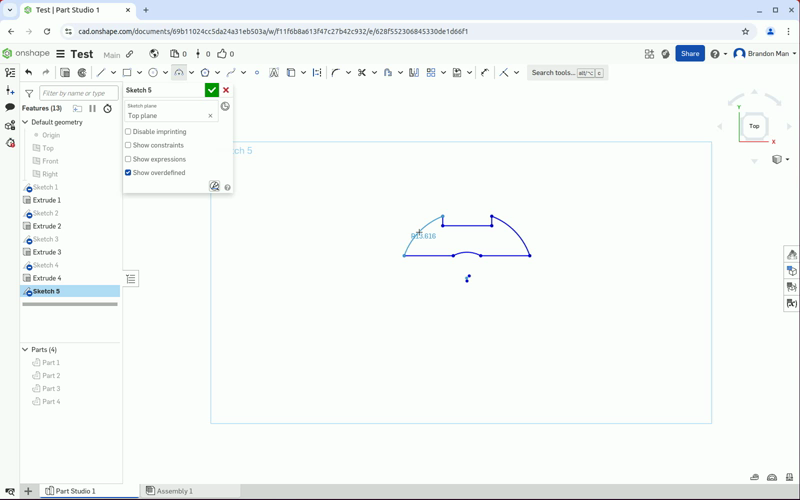
key(esc)
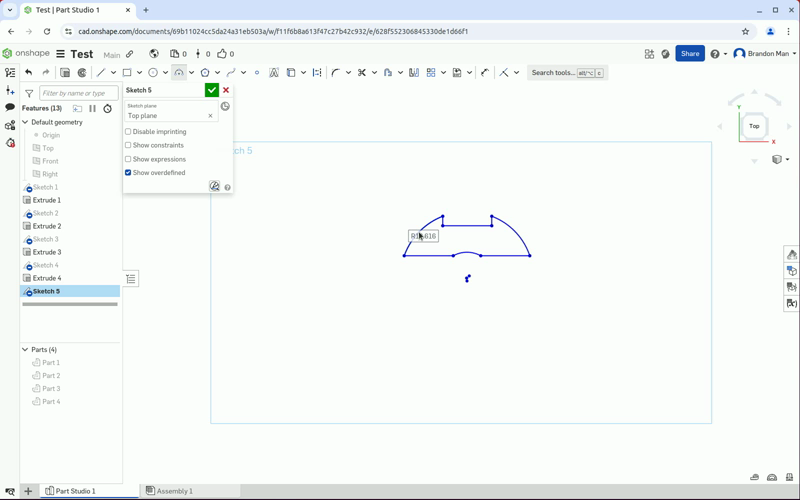
mouse_move(421, 240)
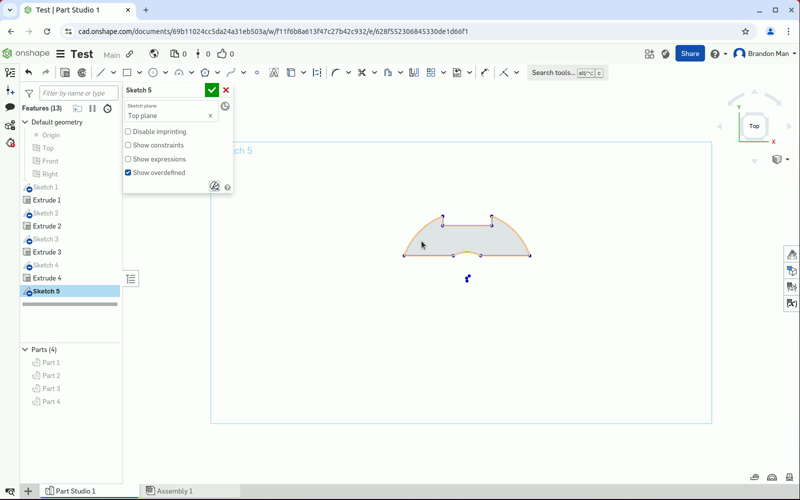
click(421, 240)
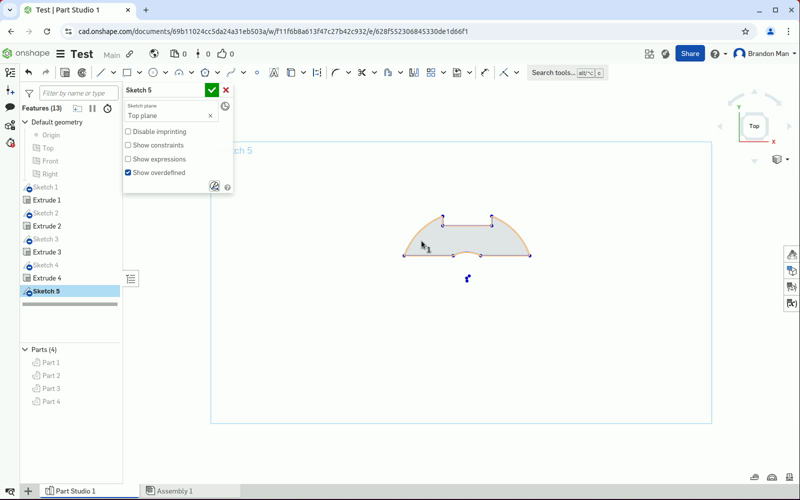
mouse_move(73, 352)
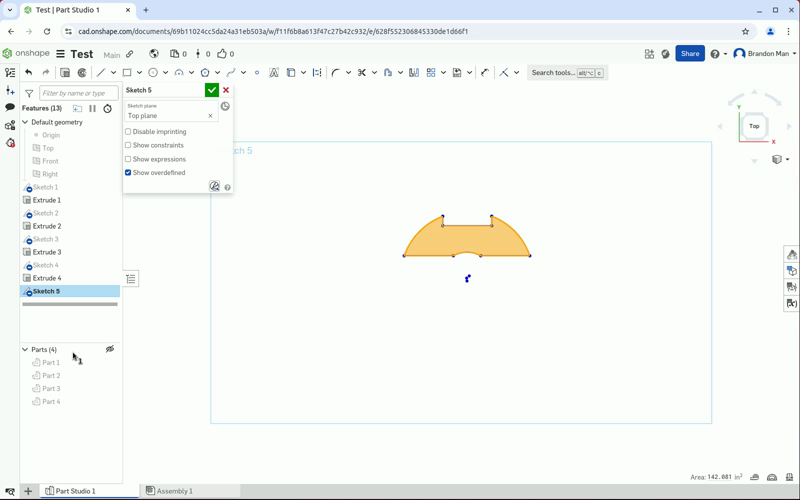
key(shift+y)
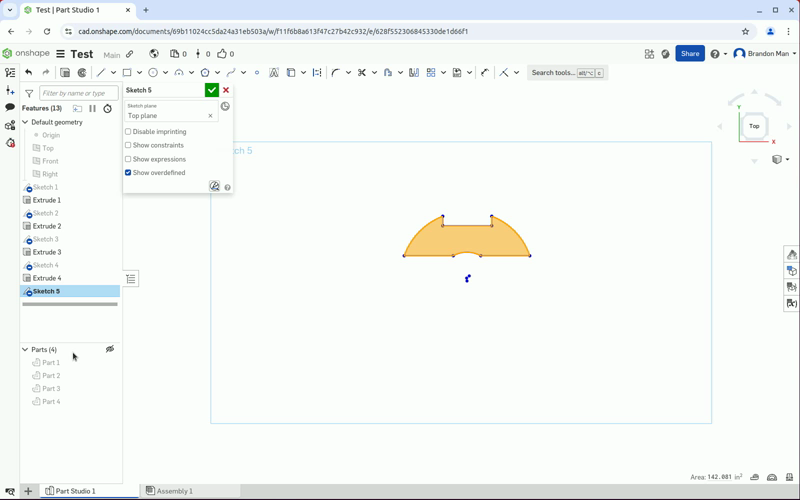
key(shift+e)
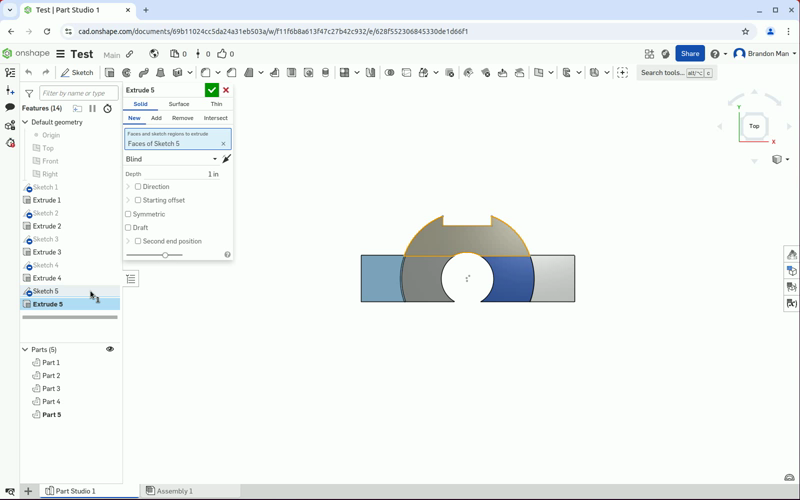
mouse_move(143, 106)
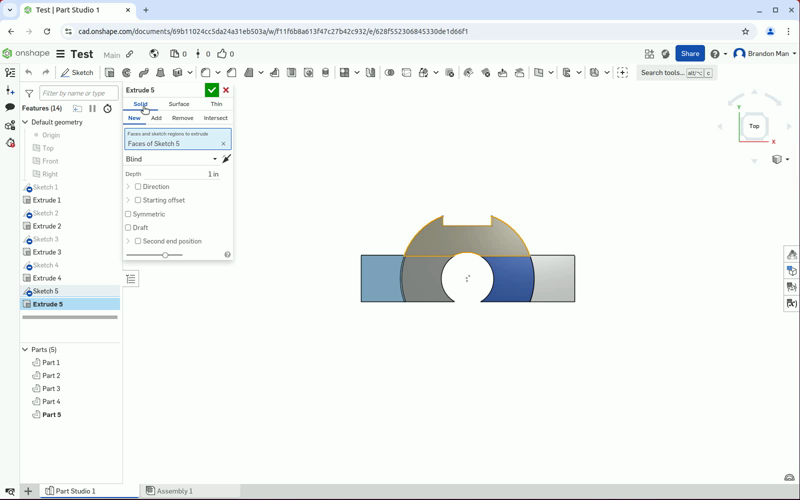
click(143, 106)
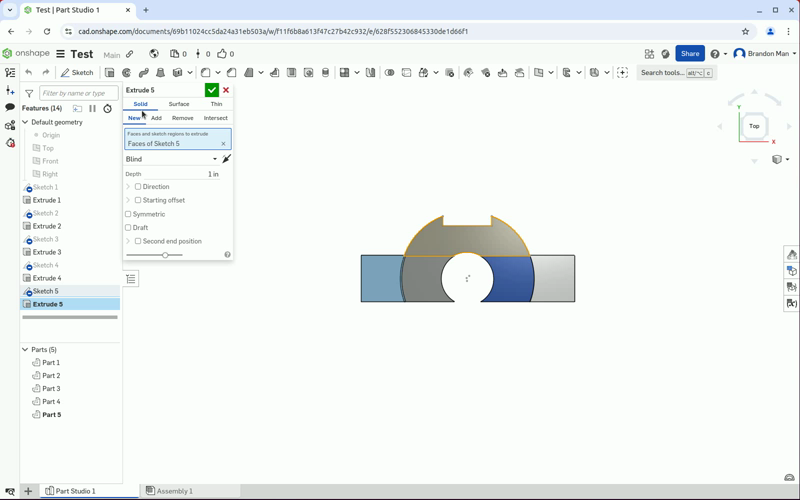
mouse_move(137, 120)
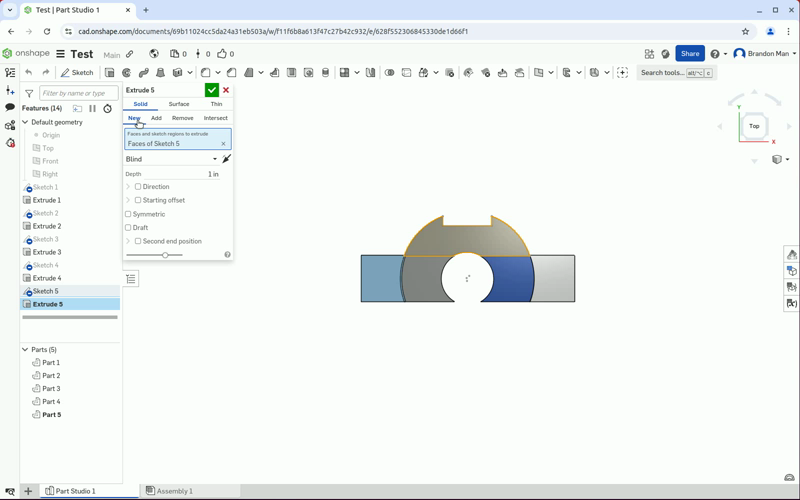
click(137, 120)
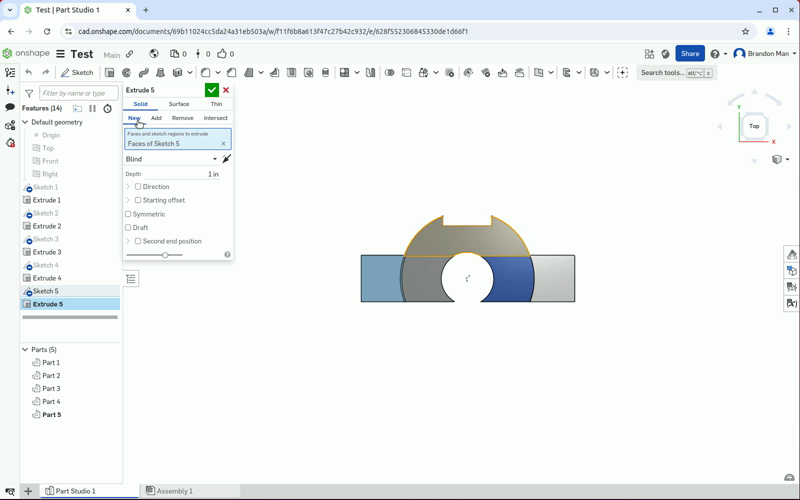
key(tab, 4)
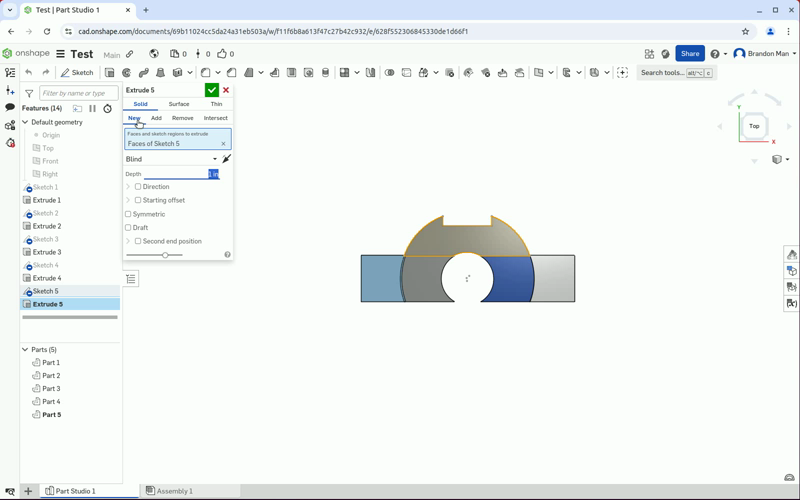
text(1.926)
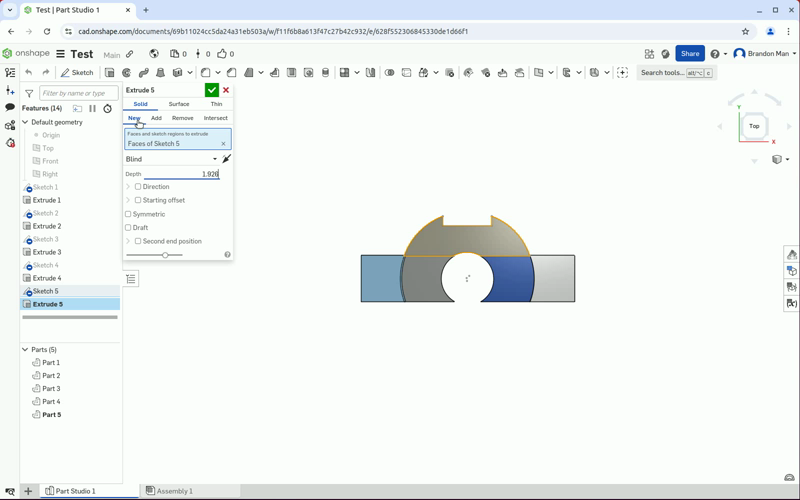
key(enter)
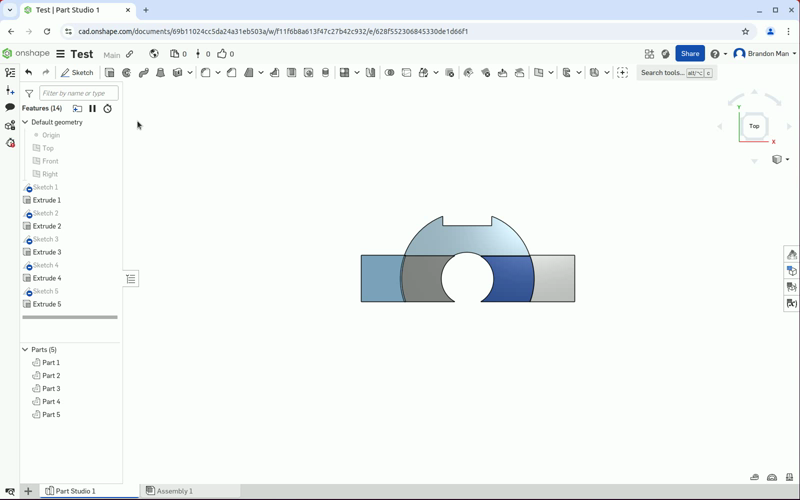
key(shift+h)
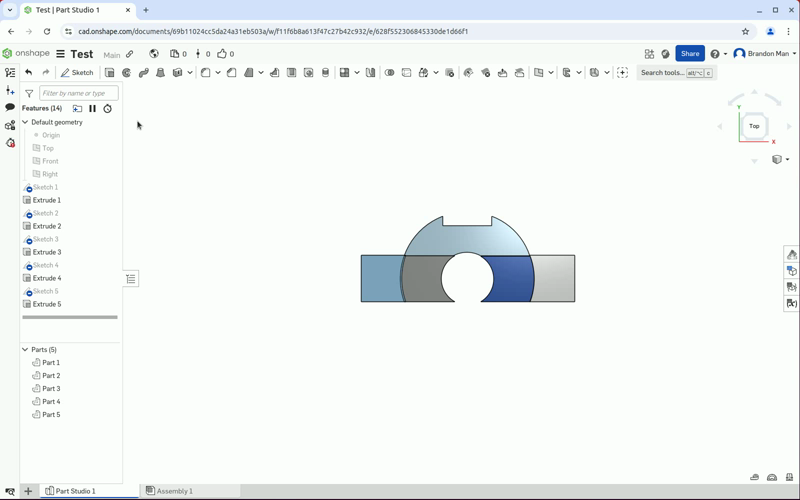
key(shift+h)
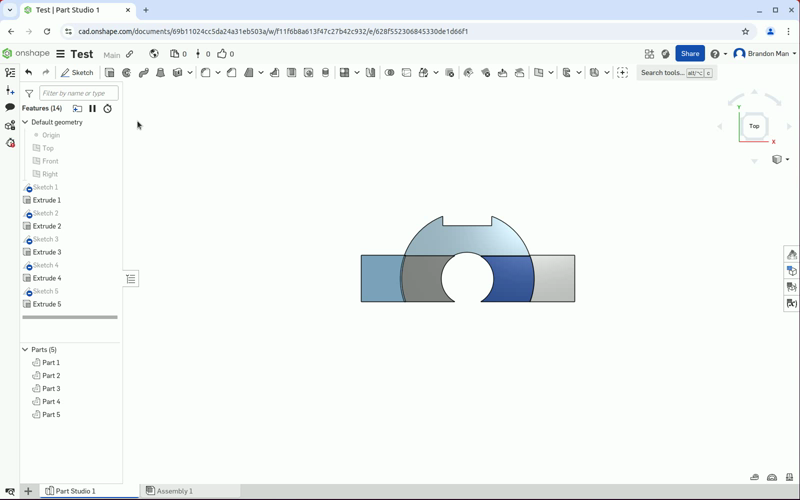
mouse_move(73, 189)
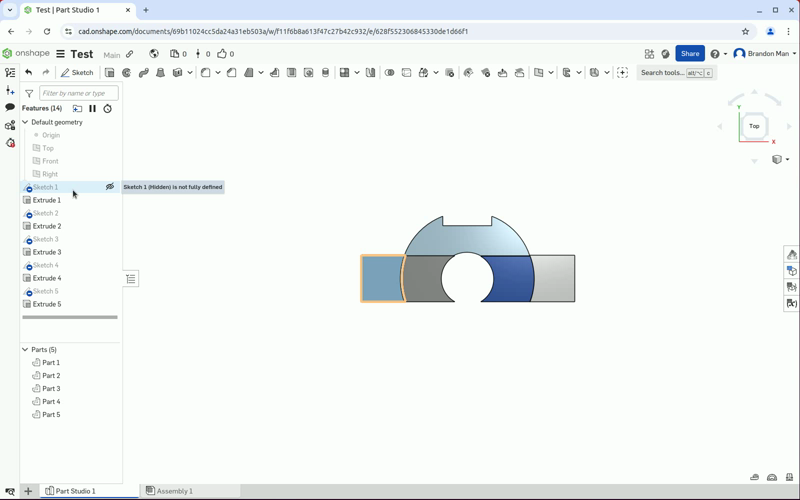
click(73, 189)
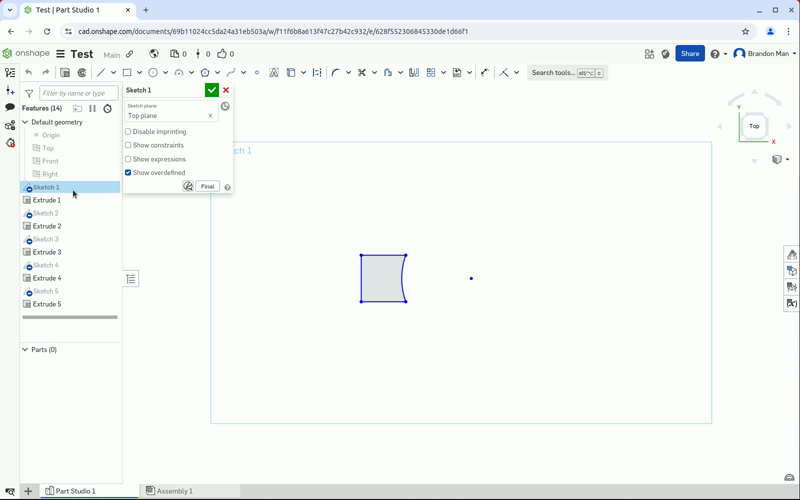
mouse_move(229, 92)
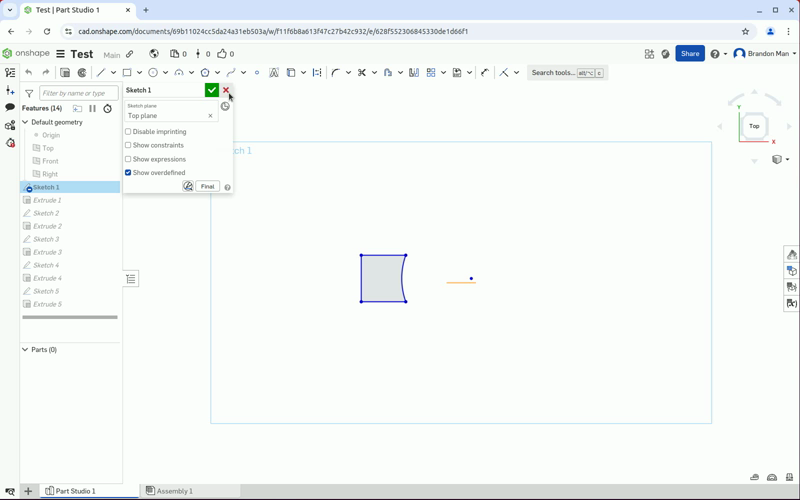
click(229, 92)
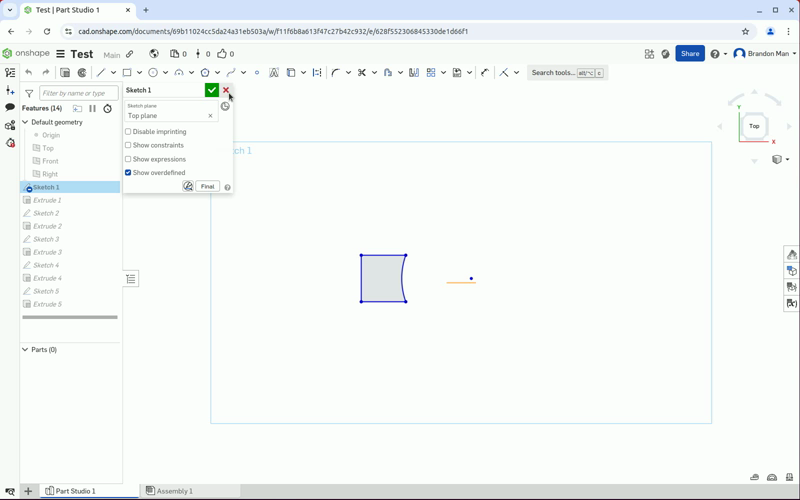
key(shift+s)
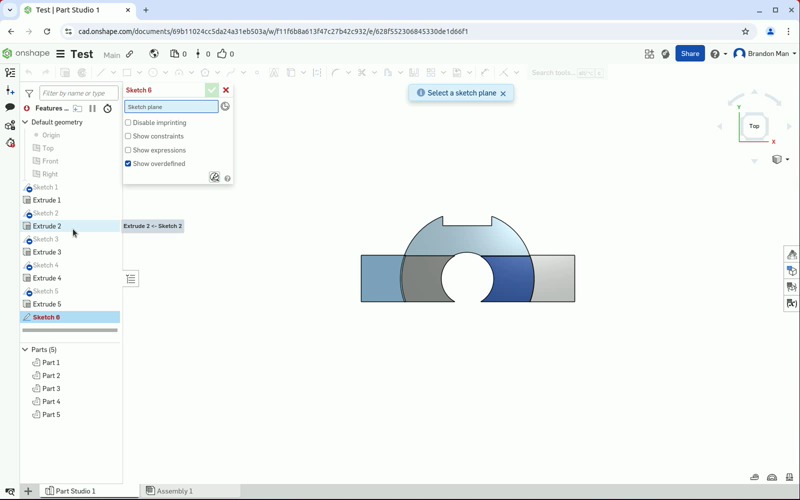
scroll(3)
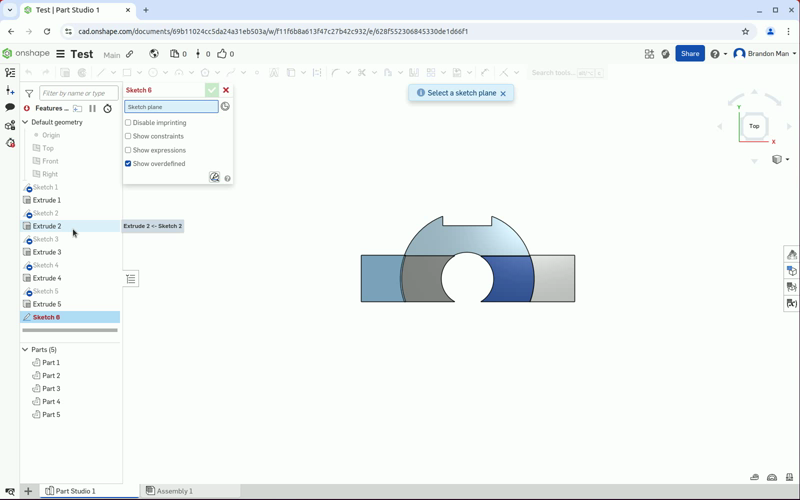
mouse_move(73, 150)
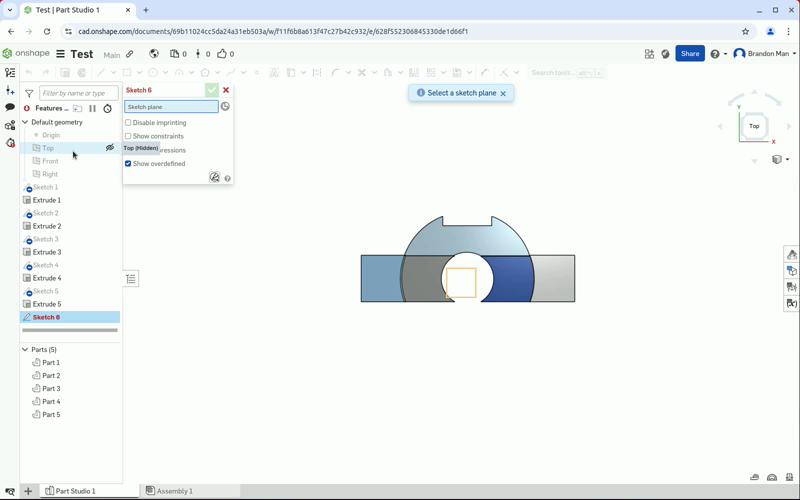
click(73, 150)
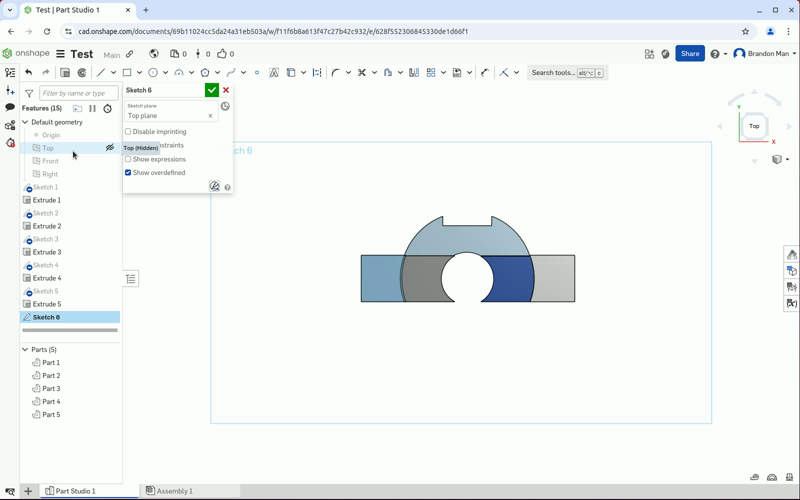
mouse_move(73, 352)
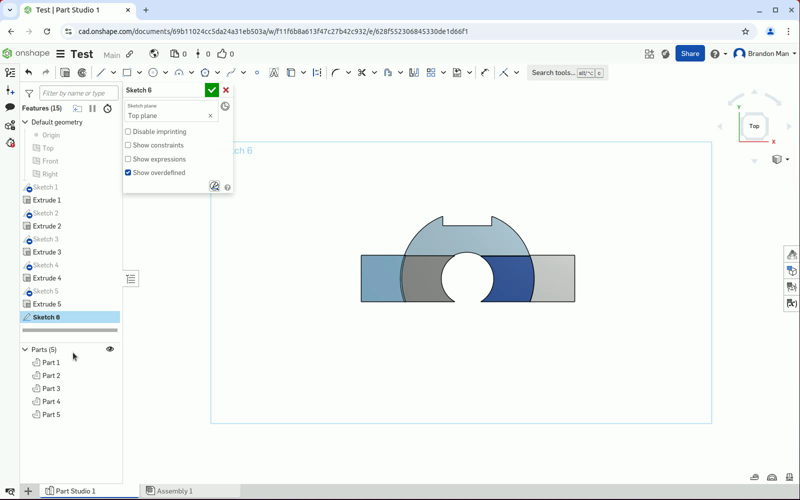
key(y)
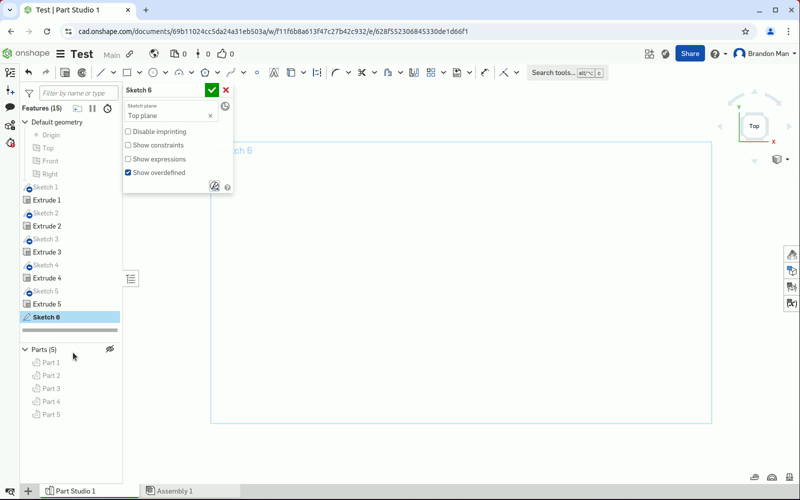
key(a)
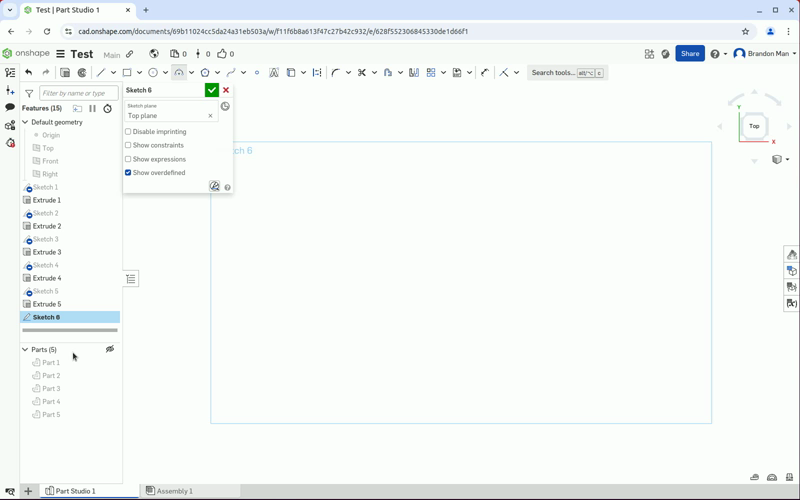
key_down(shift)
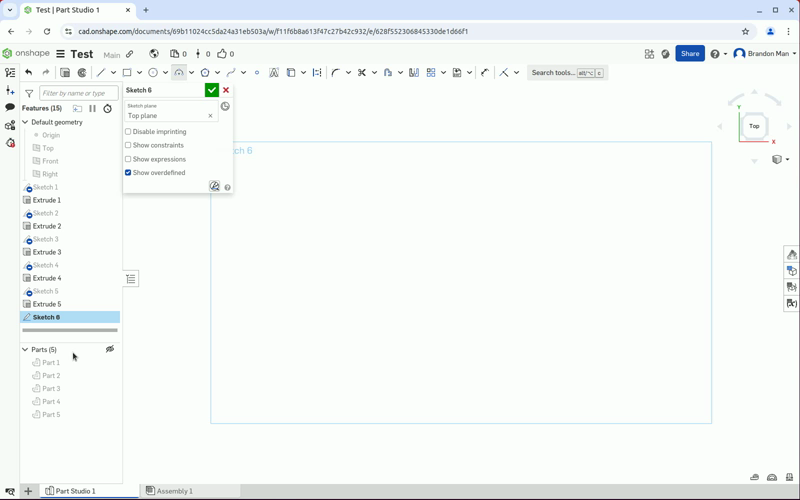
mouse_move(404, 301)
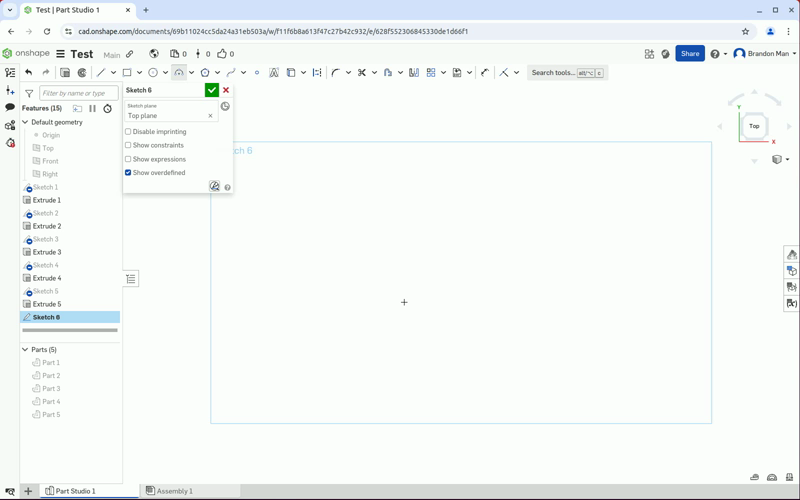
click(404, 301)
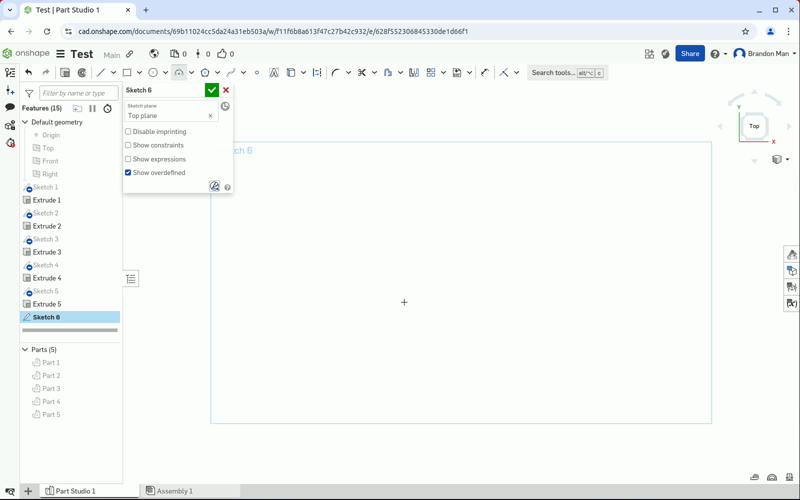
key_up(shift)
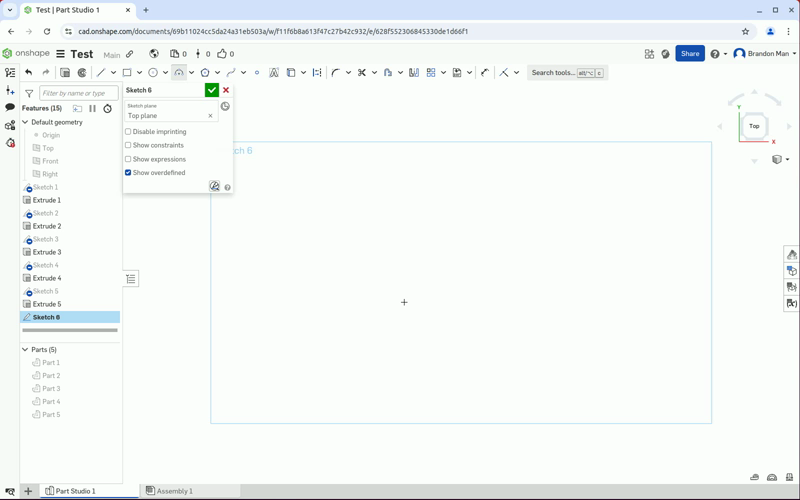
key_down(shift)
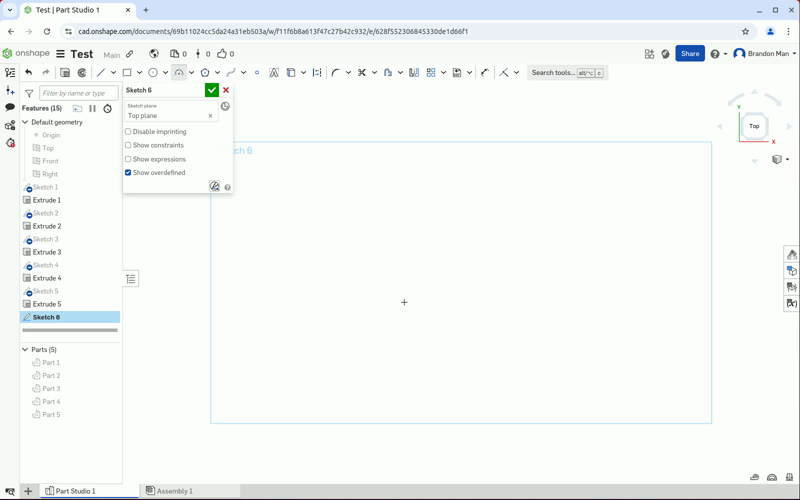
mouse_move(529, 301)
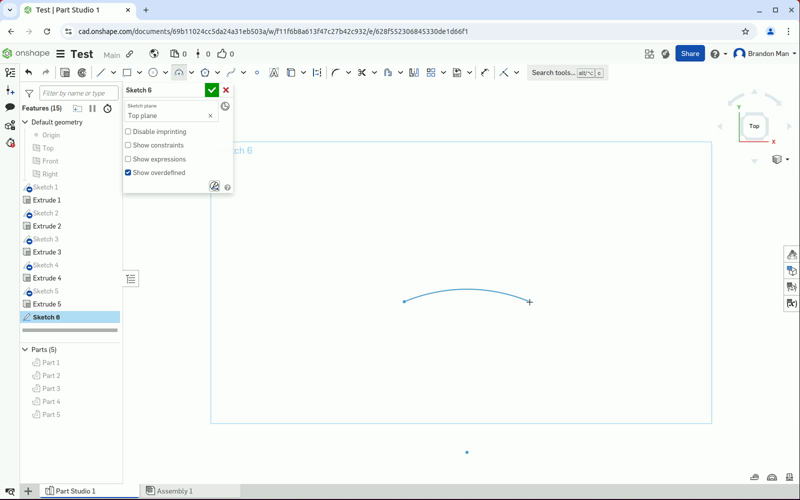
click(529, 301)
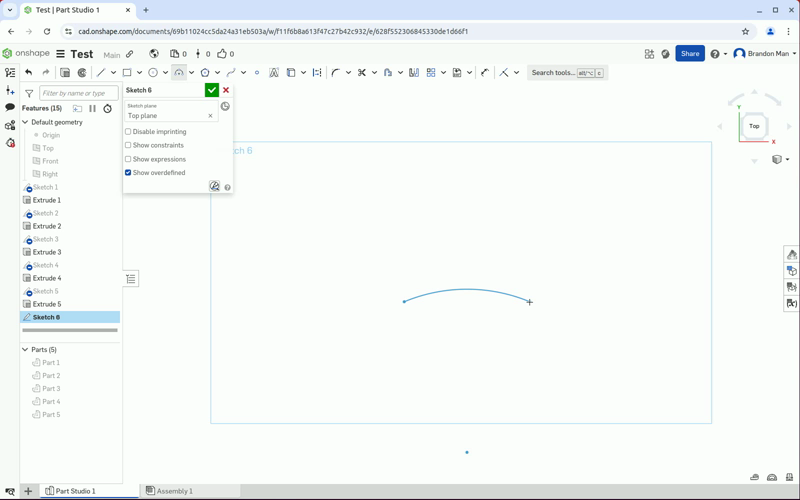
mouse_move(467, 345)
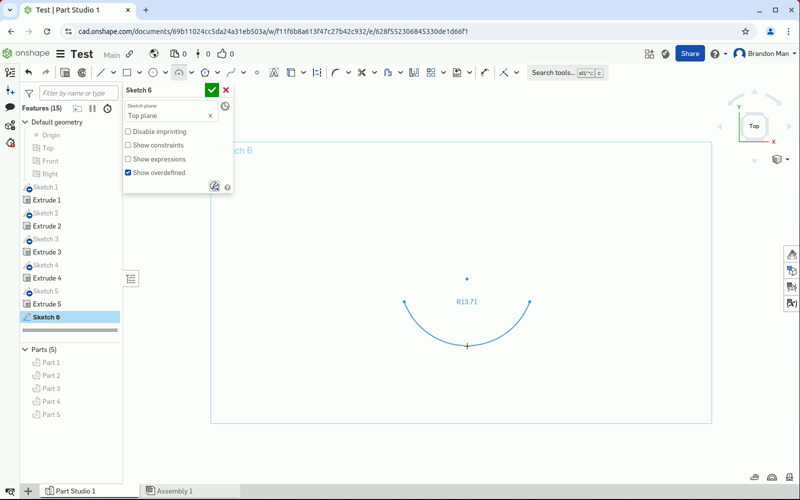
click(467, 345)
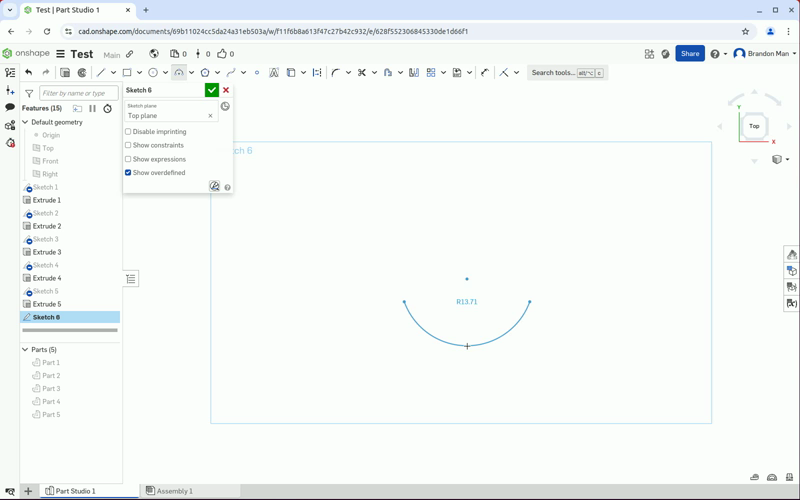
key_up(shift)
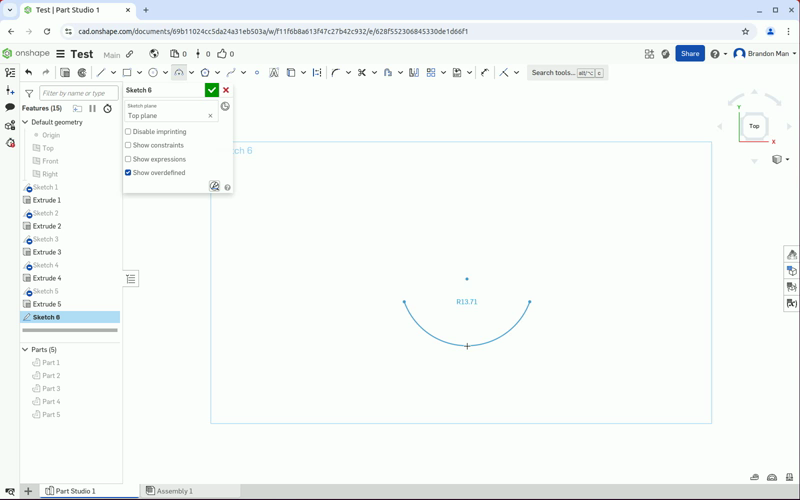
key(esc)
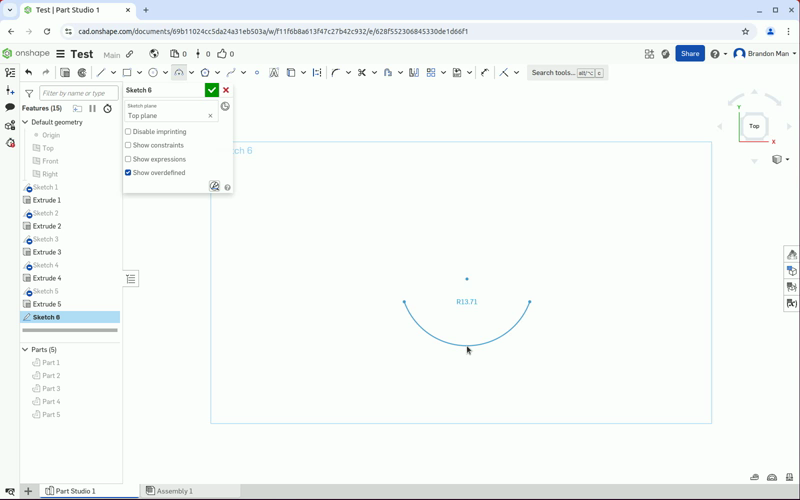
key(l)
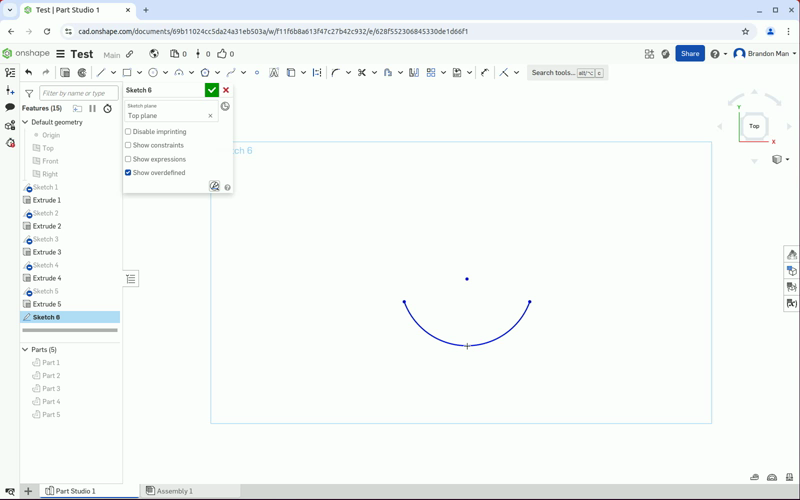
mouse_move(529, 301)
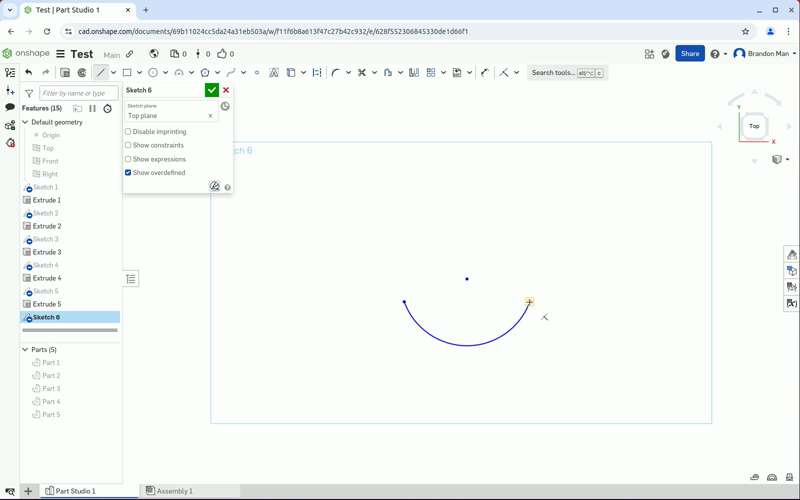
click(529, 301)
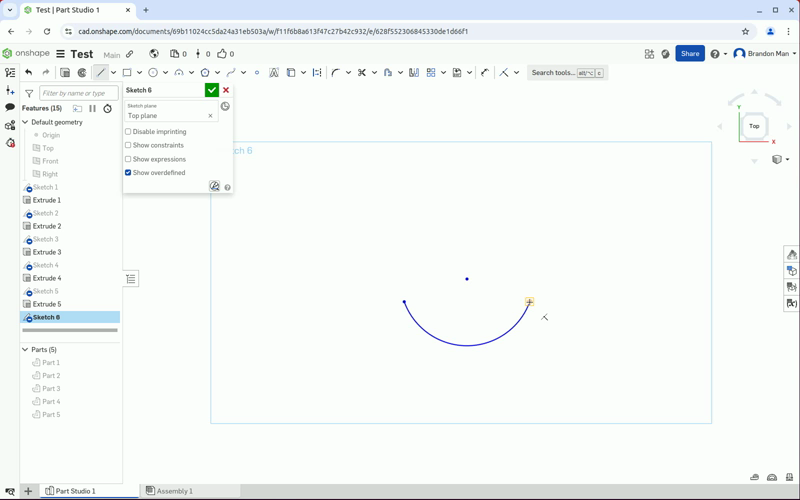
key_down(shift)
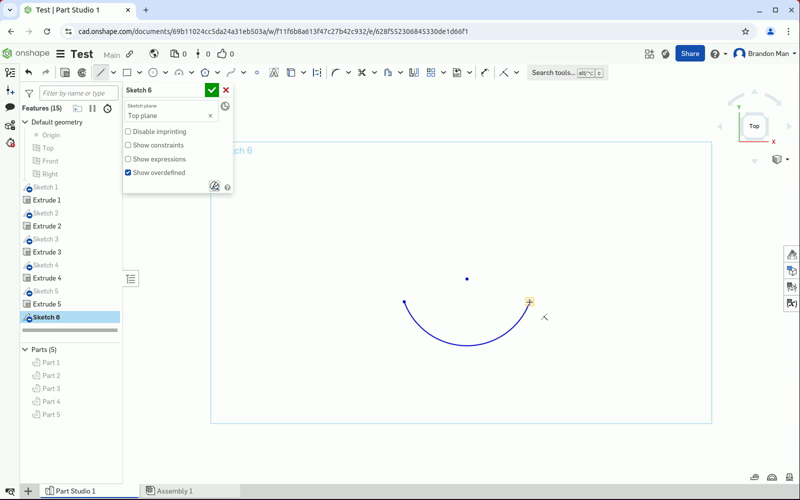
mouse_move(559, 301)
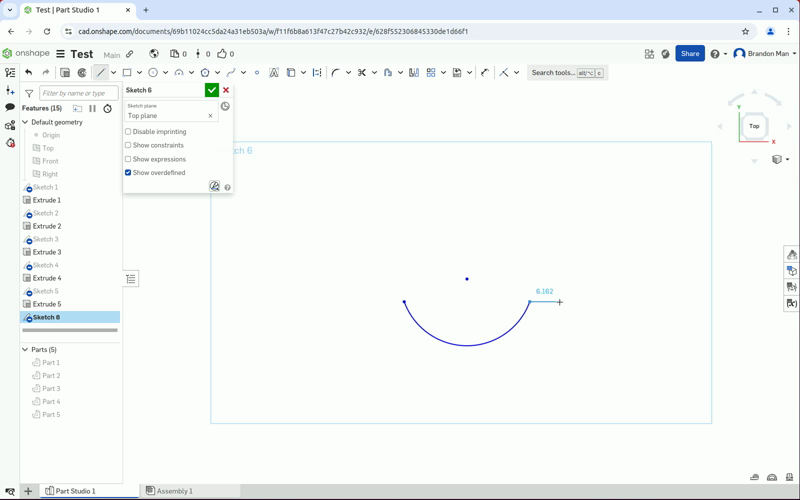
mouse_move(480, 301)
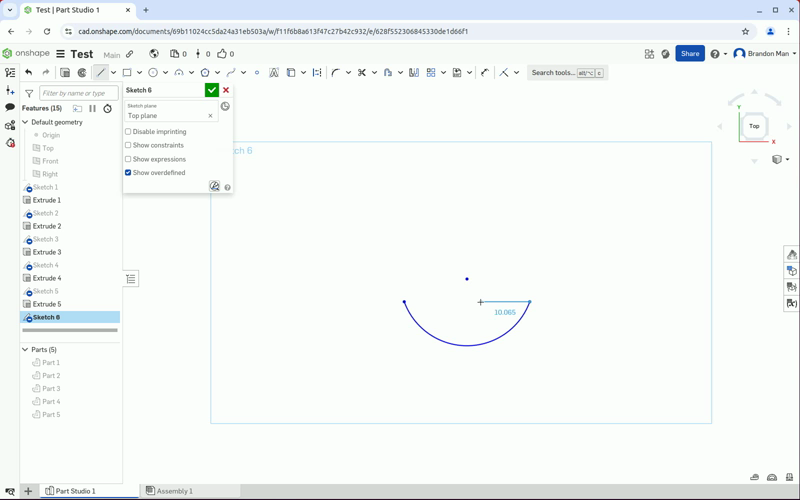
click(480, 301)
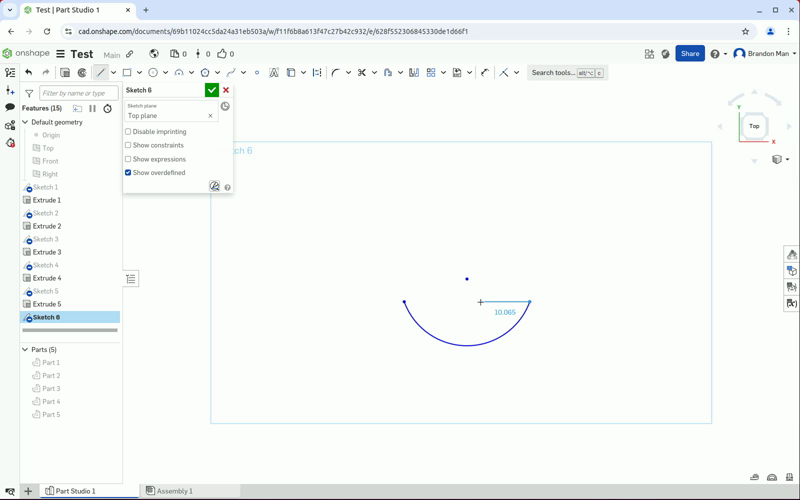
key_up(shift)
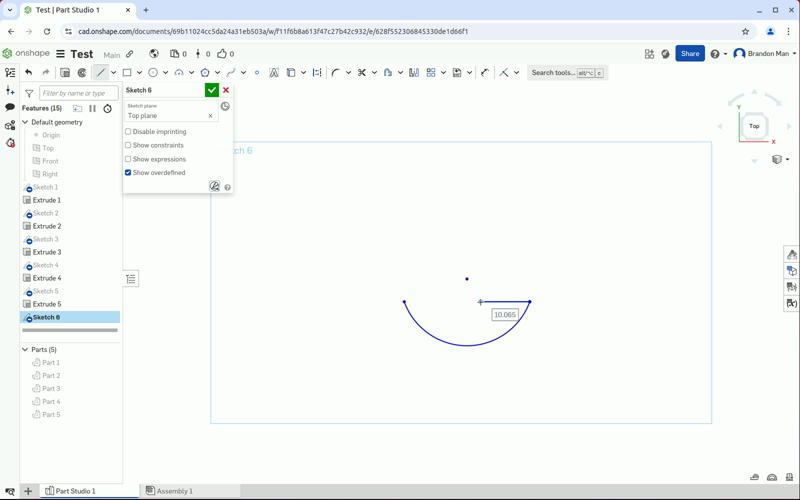
key(esc)
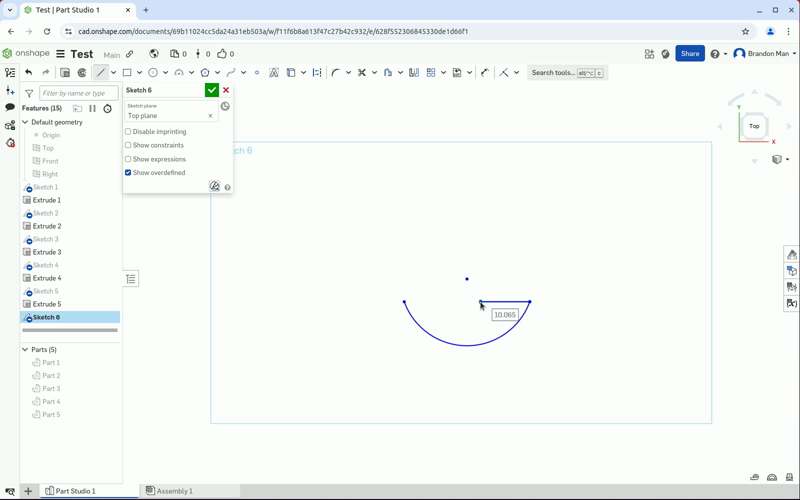
key(a)
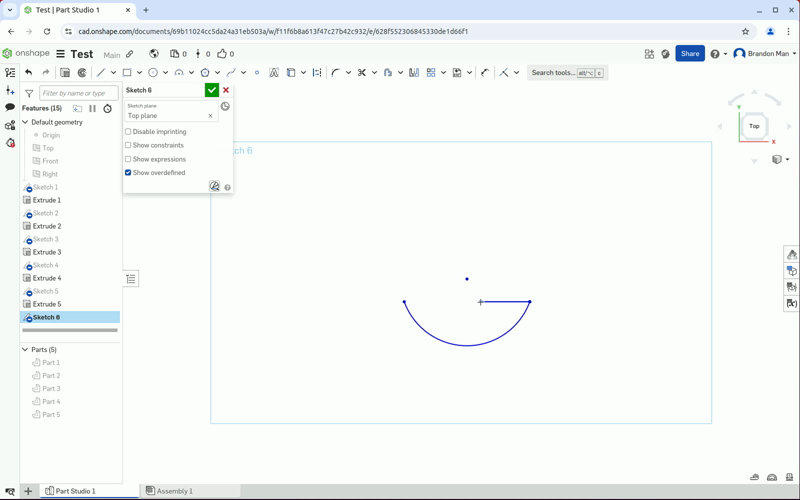
mouse_move(480, 301)
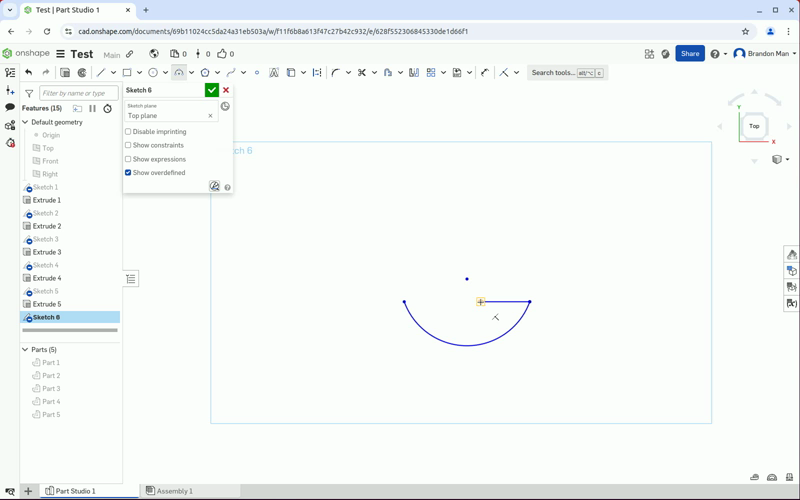
click(480, 301)
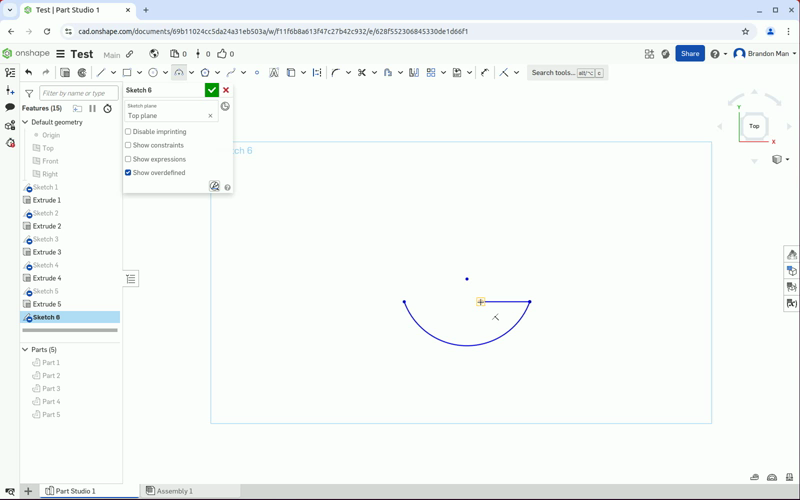
key_down(shift)
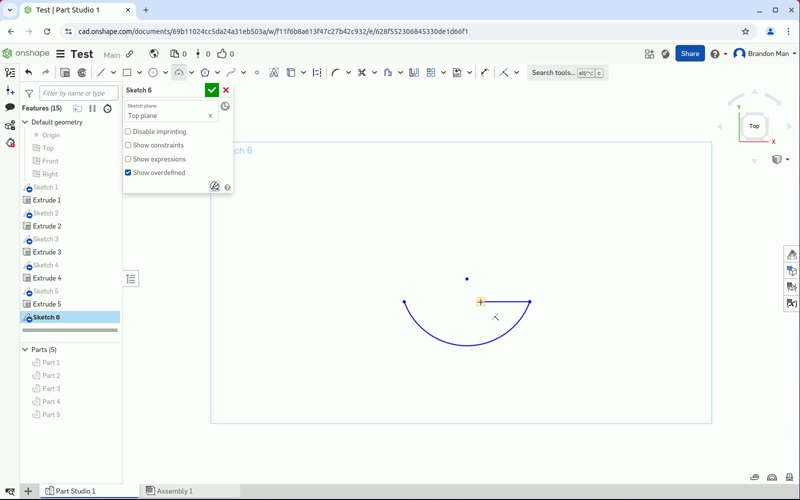
mouse_move(453, 301)
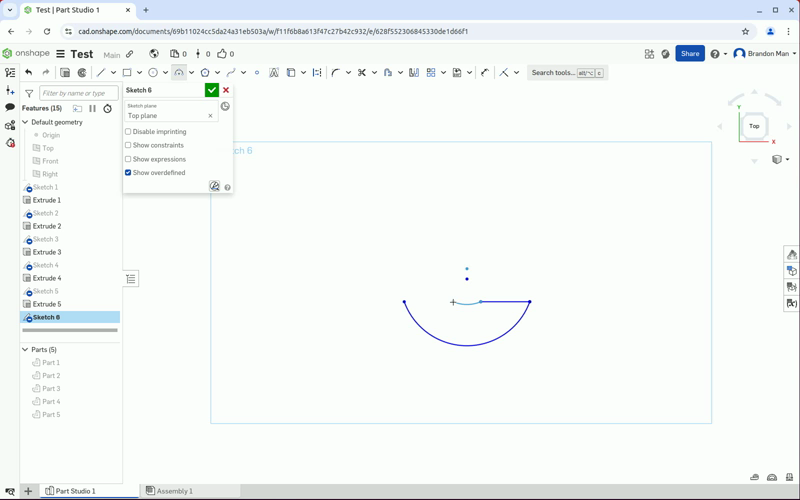
click(453, 301)
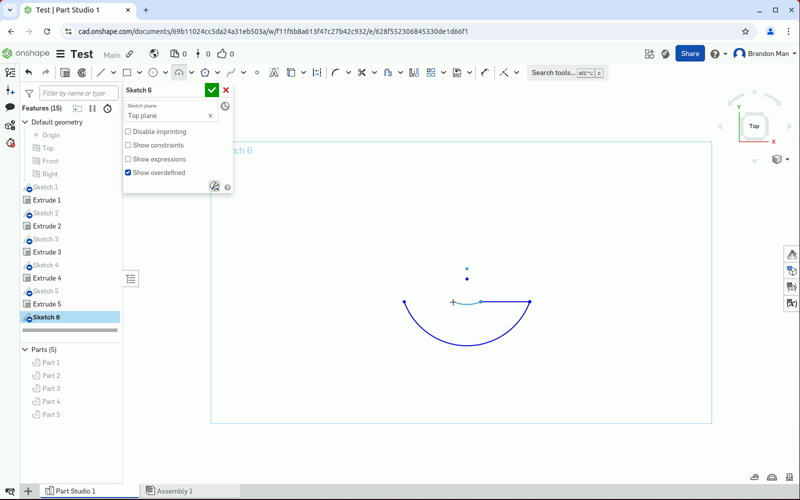
mouse_move(467, 305)
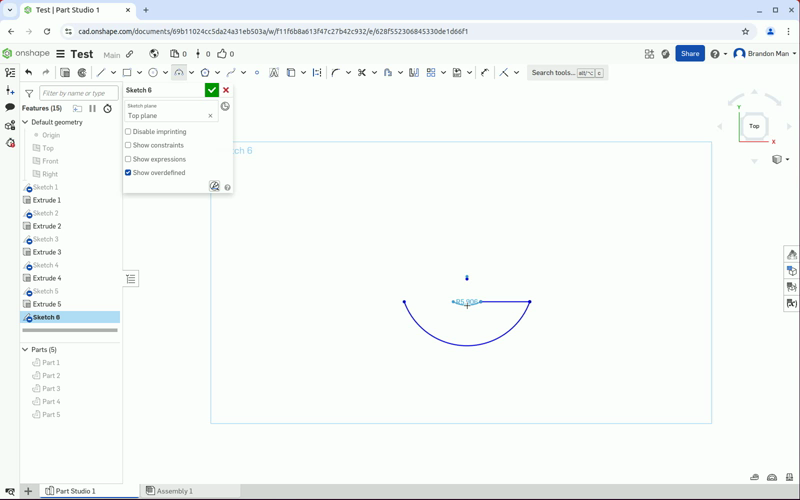
click(467, 305)
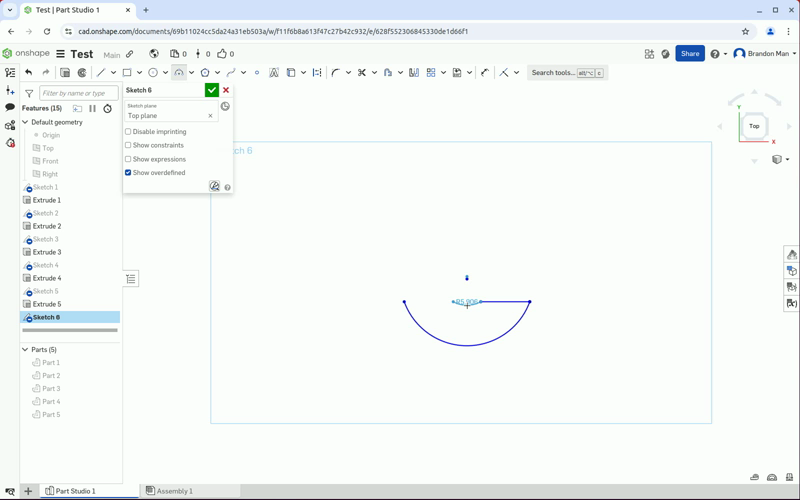
key_up(shift)
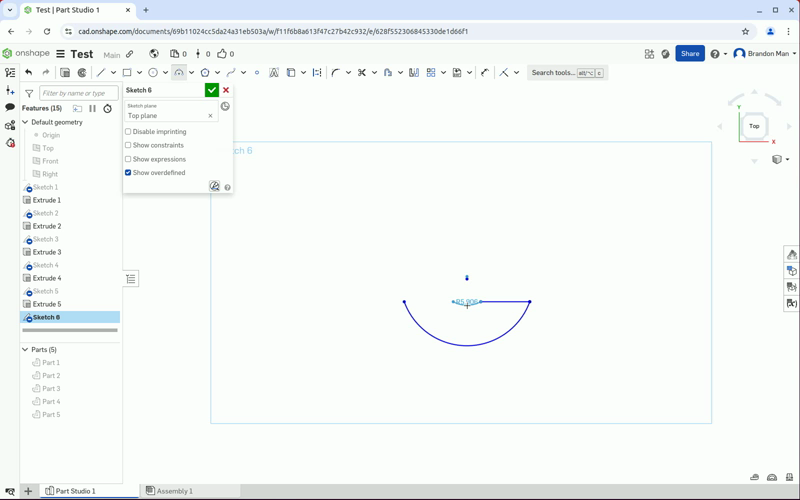
key(esc)
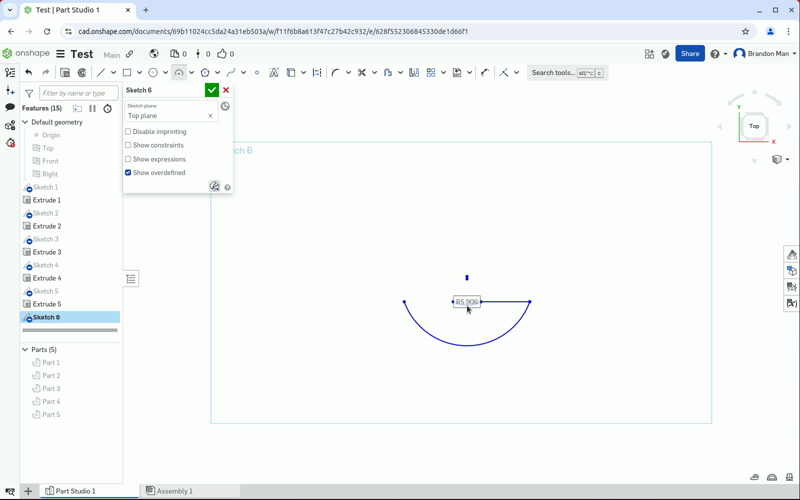
key(l)
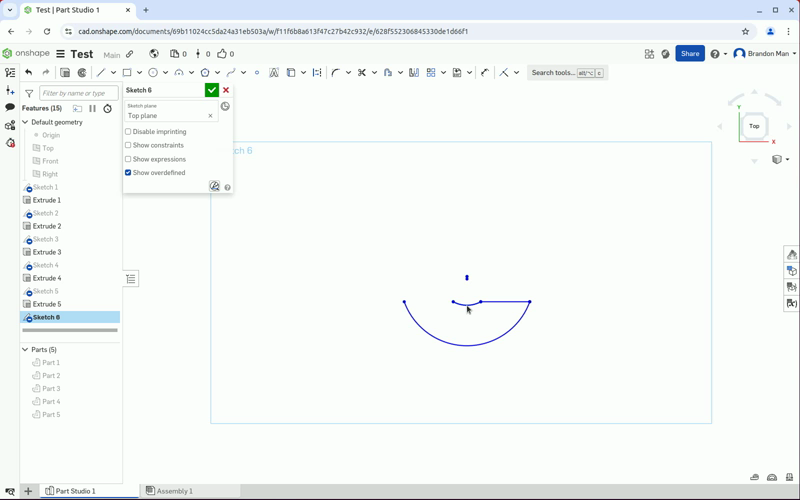
mouse_move(453, 301)
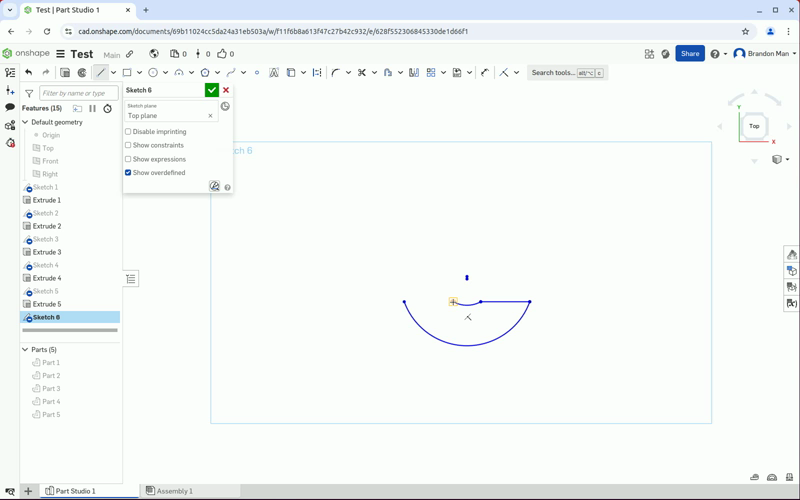
click(453, 301)
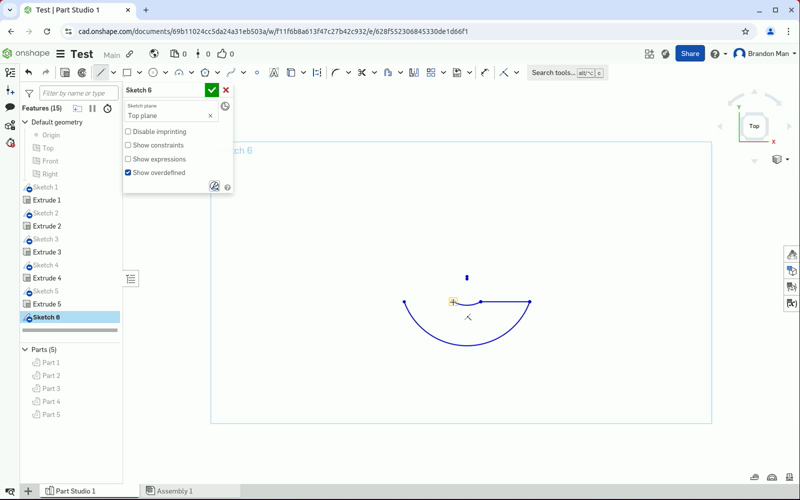
mouse_move(483, 301)
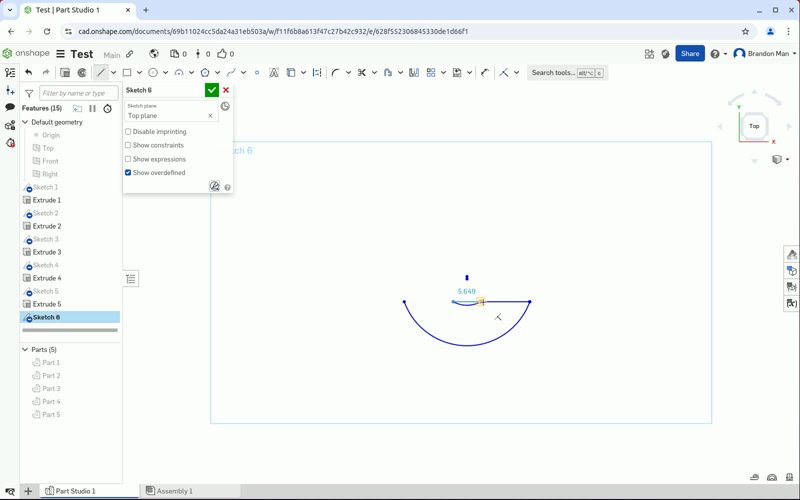
key_down(shift)
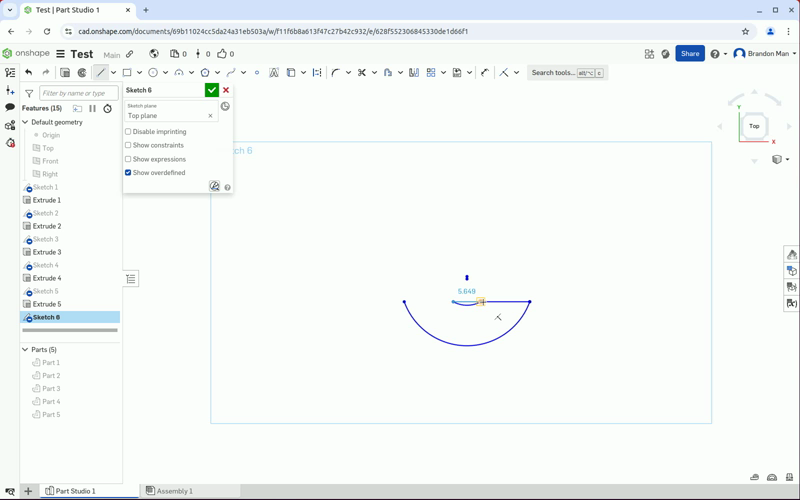
mouse_move(404, 301)
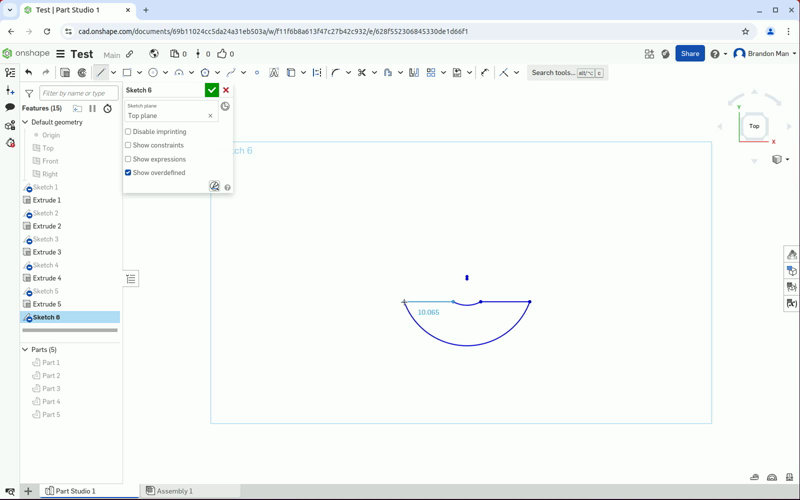
key_up(shift)
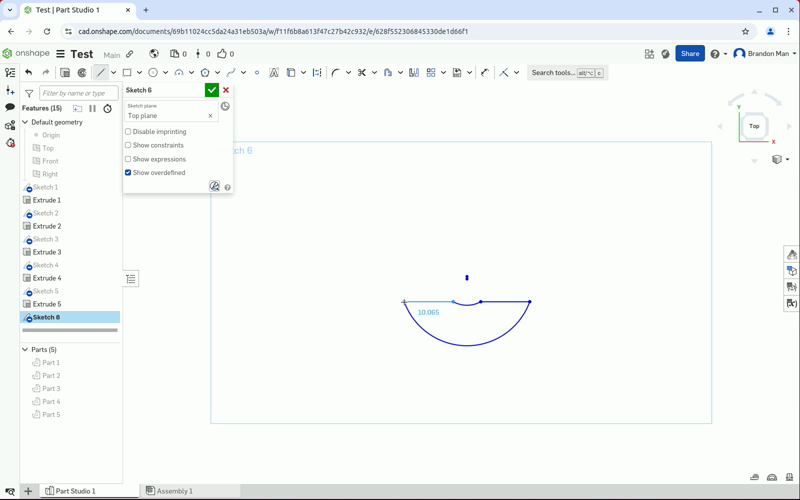
click(404, 301)
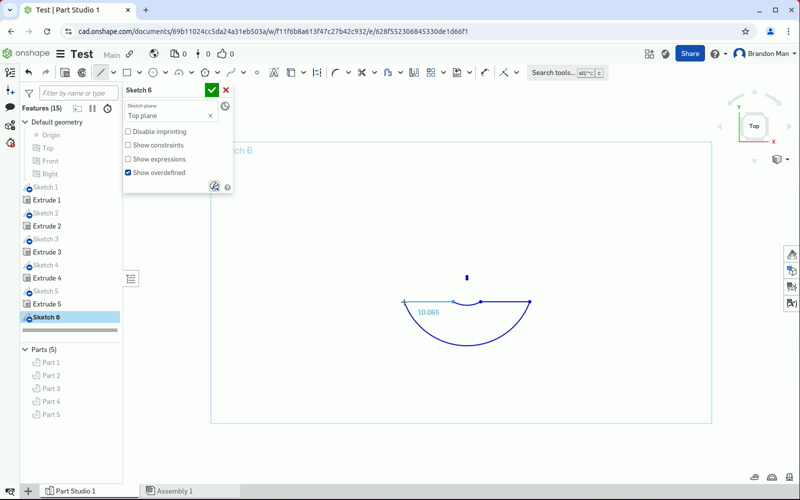
key(esc)
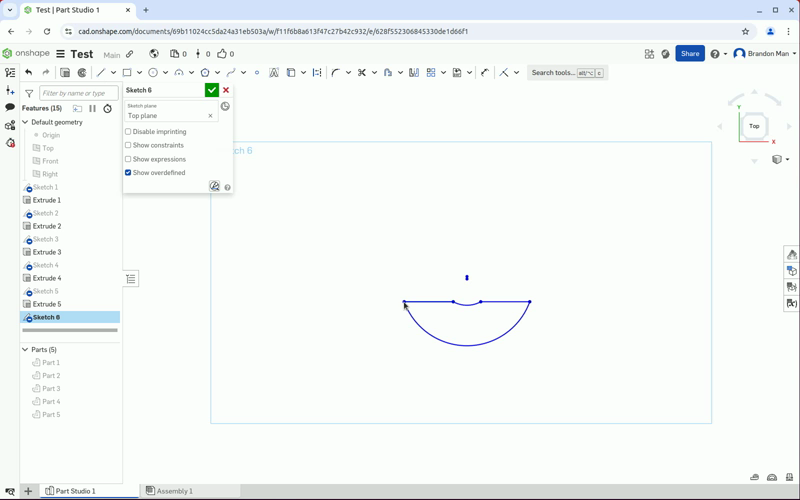
mouse_move(512, 308)
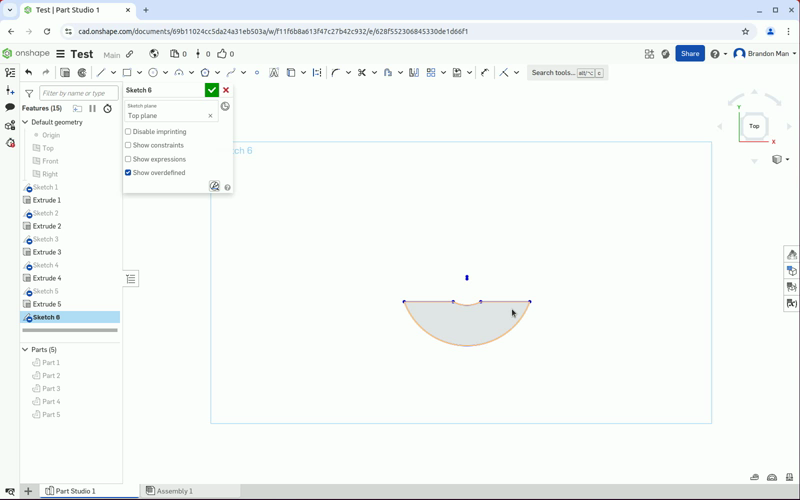
click(512, 308)
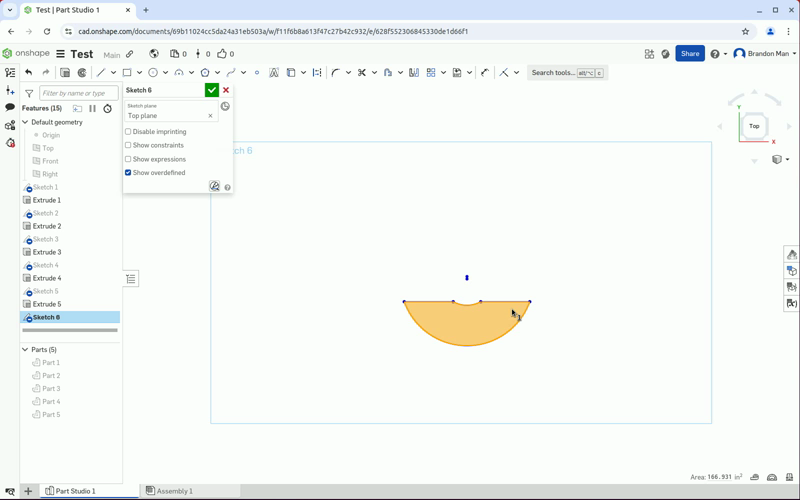
mouse_move(73, 352)
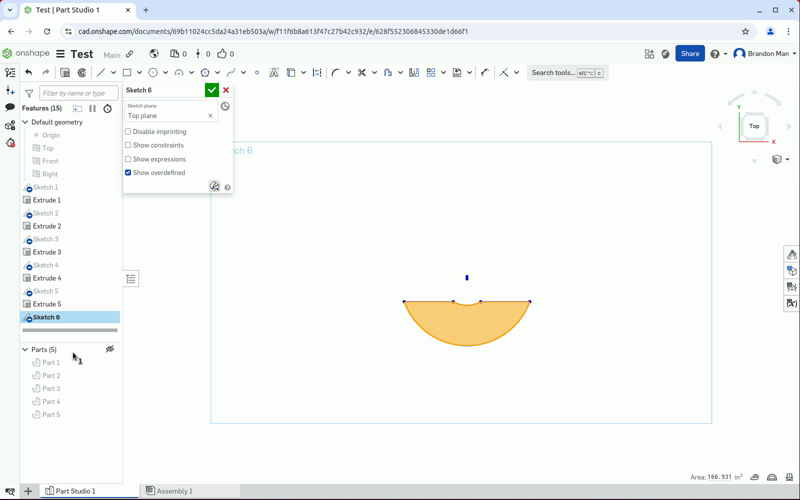
key(shift+y)
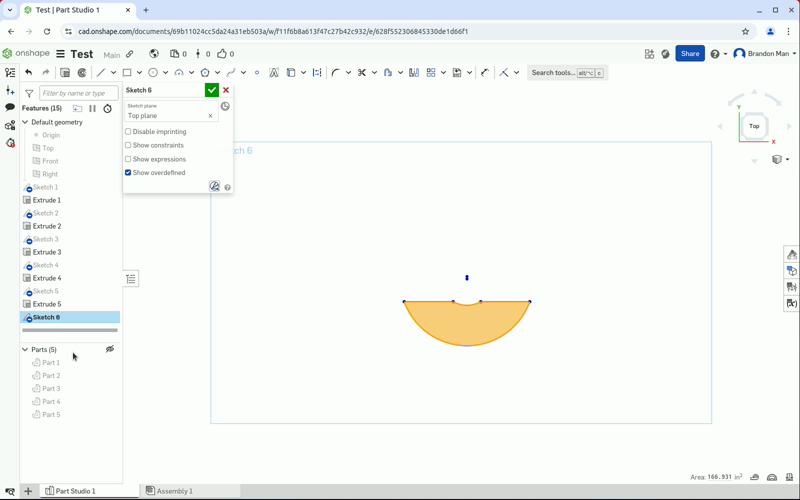
key(shift+e)
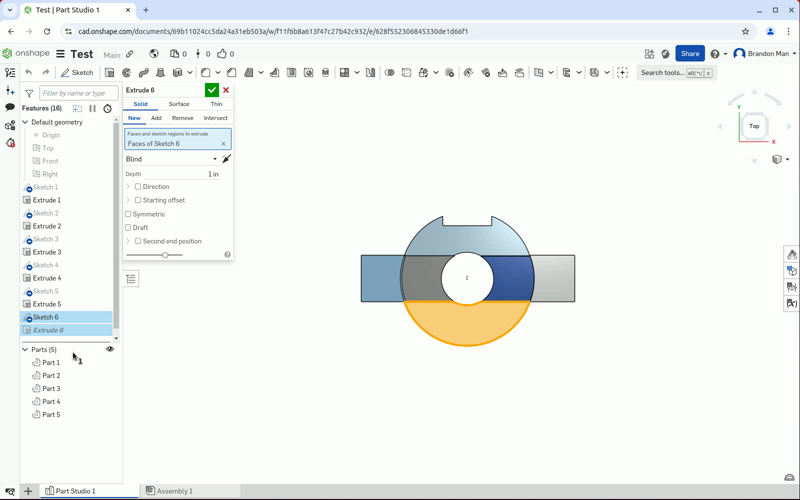
mouse_move(143, 106)
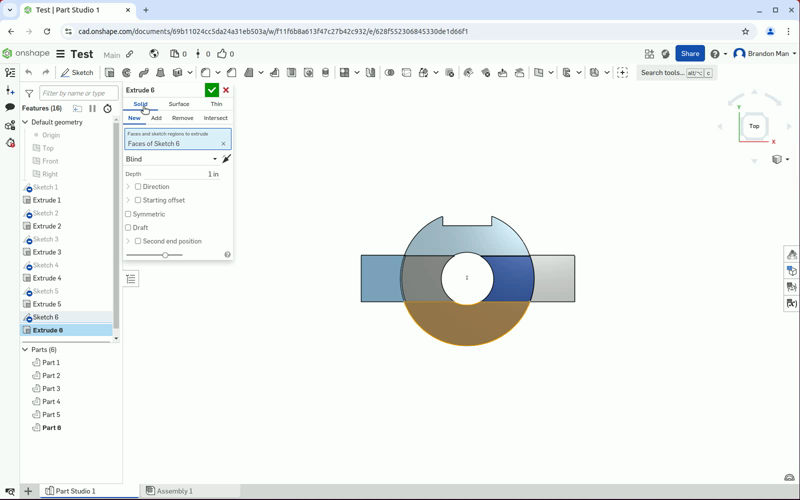
click(143, 106)
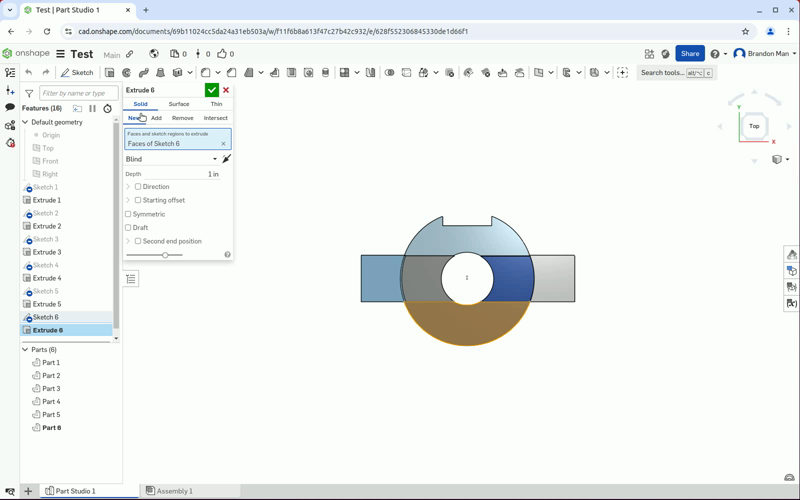
mouse_move(137, 120)
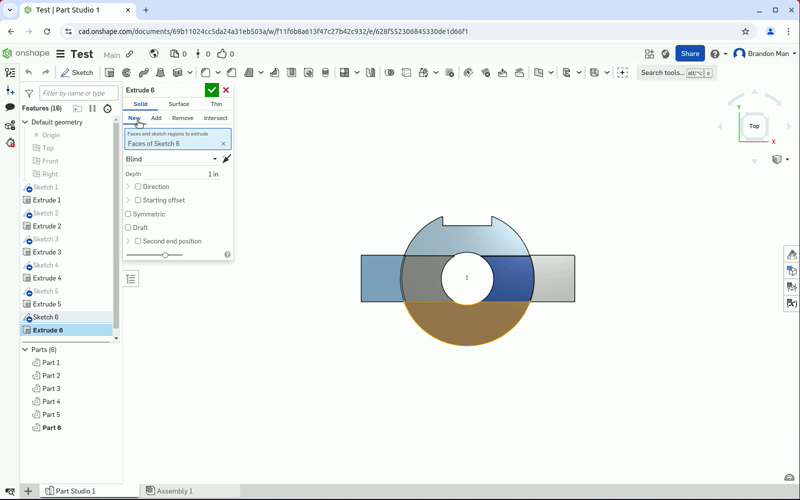
click(137, 120)
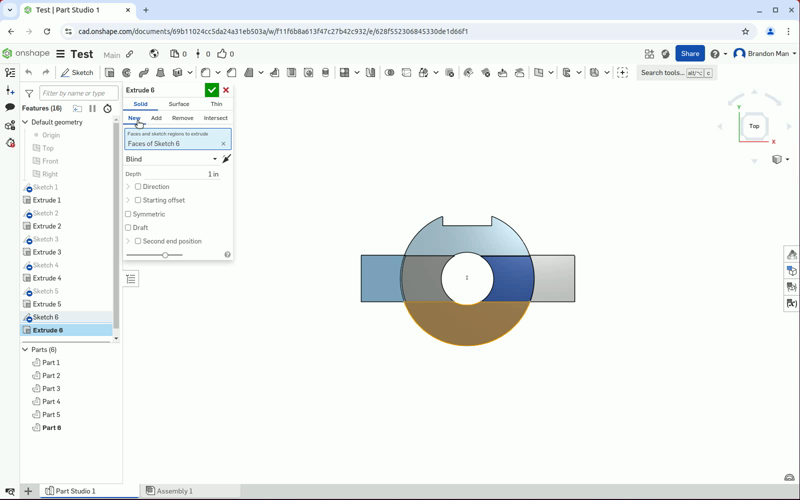
key(tab, 4)
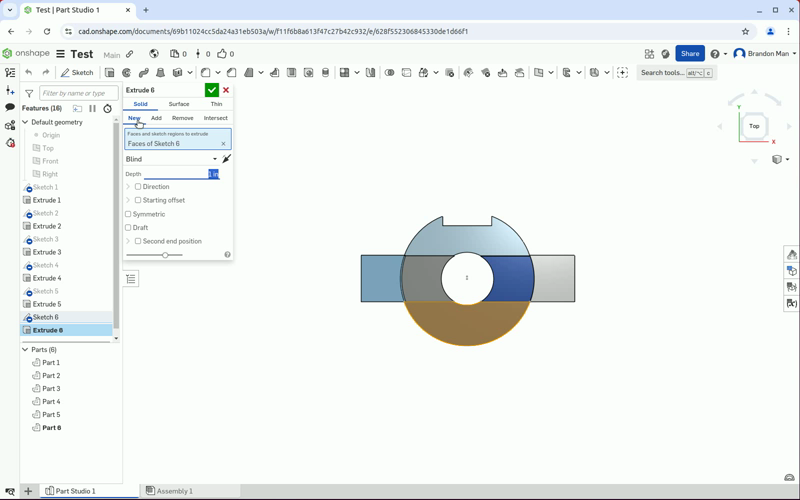
text(1.926)
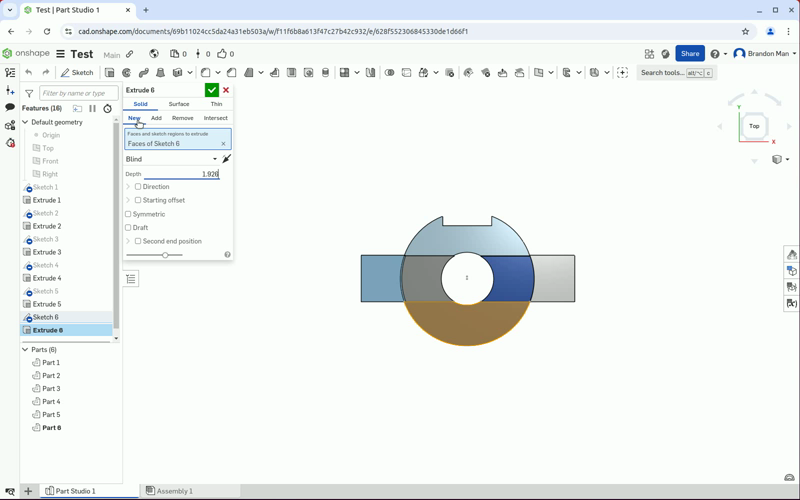
key(enter)
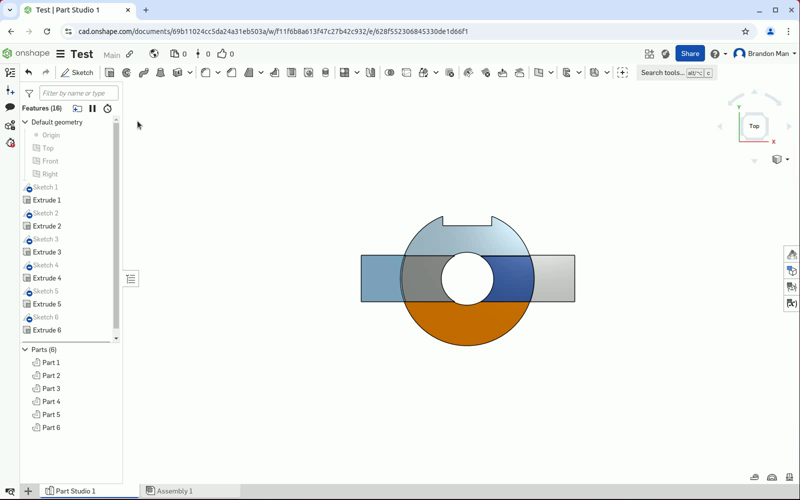
key(shift+h)
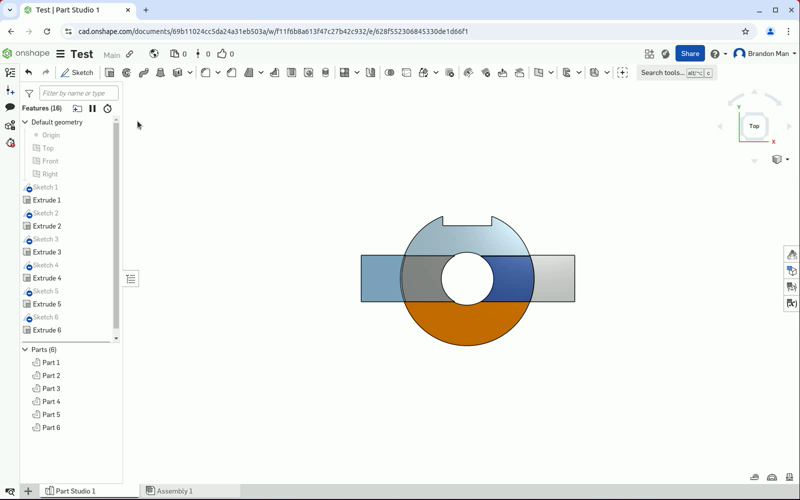
key(shift+h)
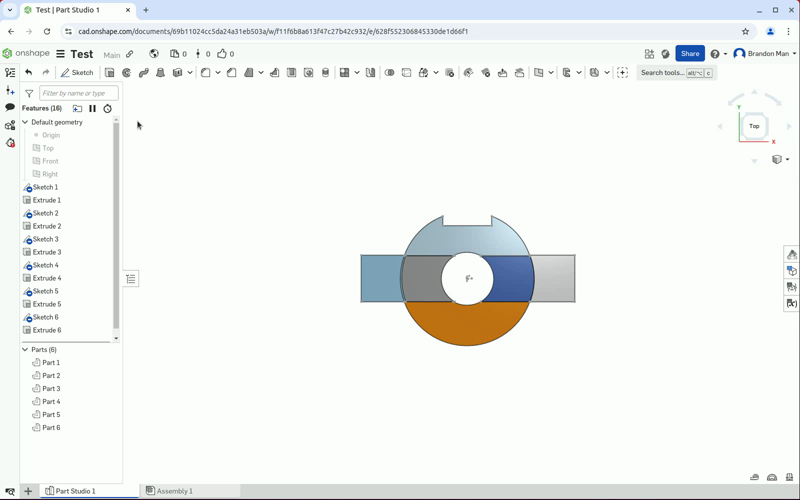
key(shift+7)
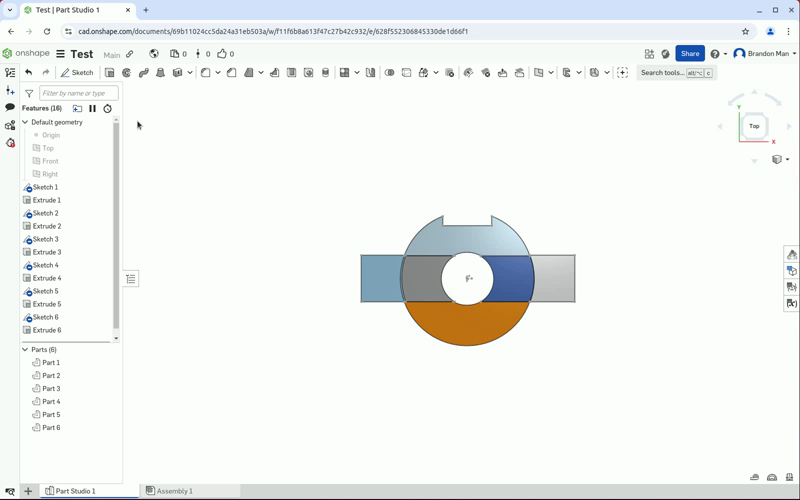
key(up, 3)
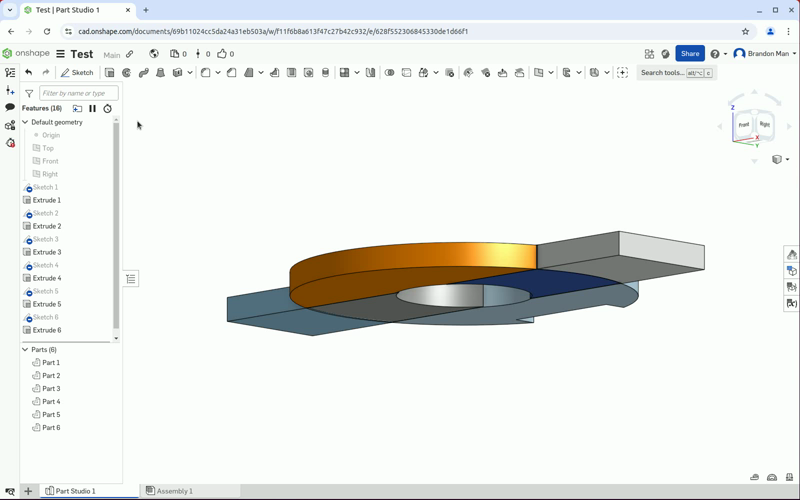
key(left, 3)
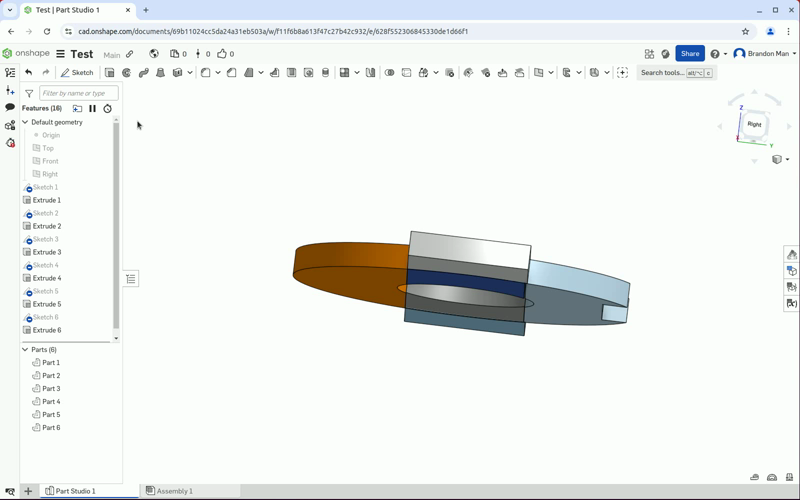
key(right, 3)
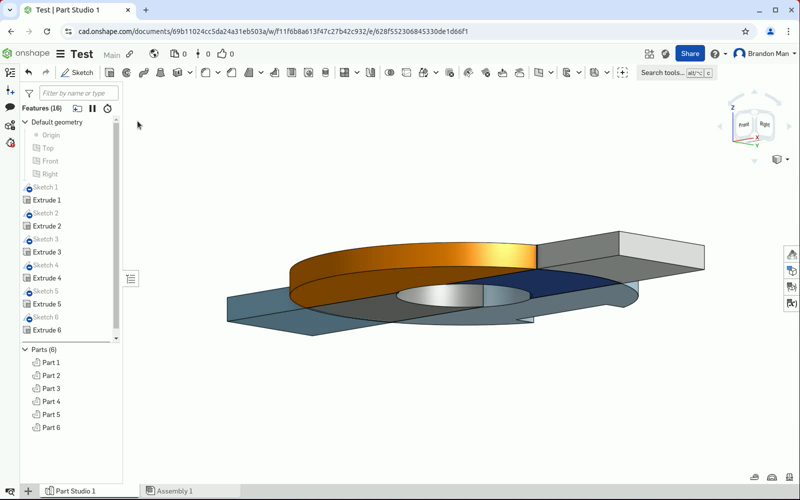
key(down, 3)
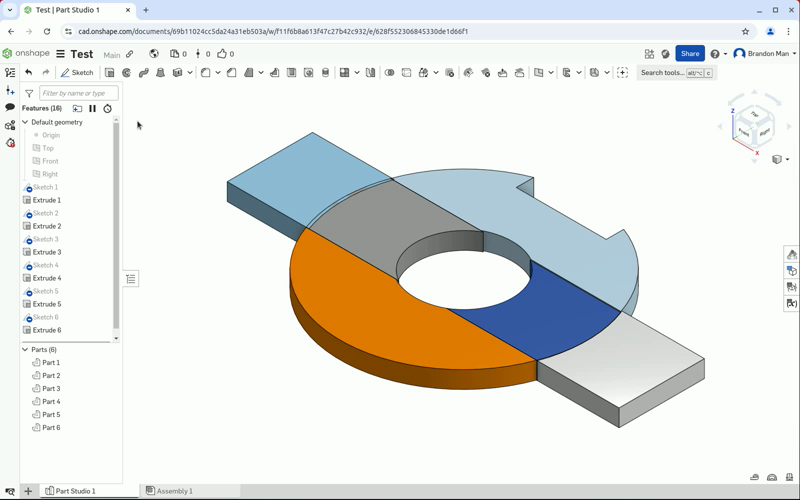
mouse_move(69, 189)
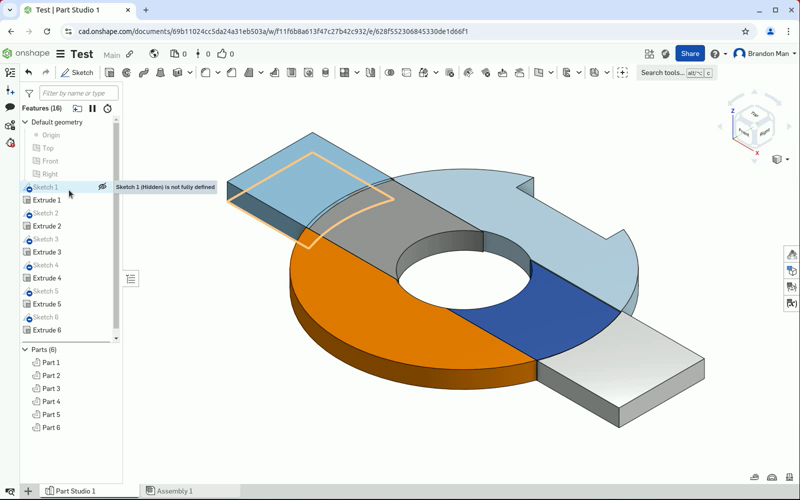
click(69, 189)